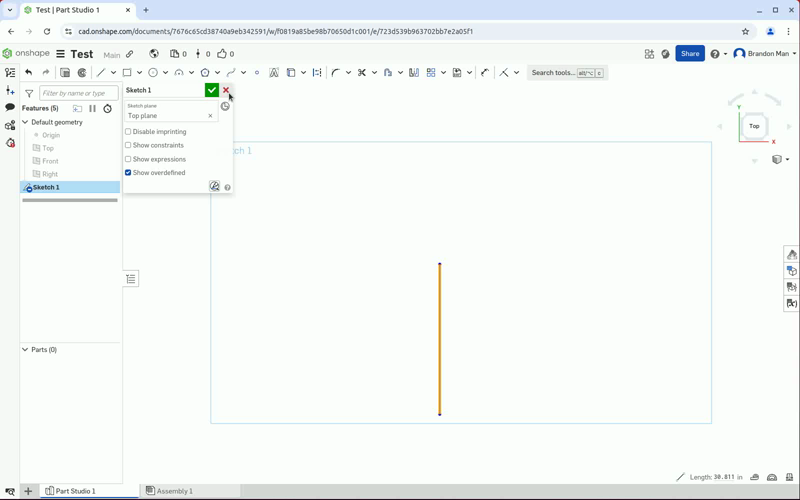
key(shift+h)
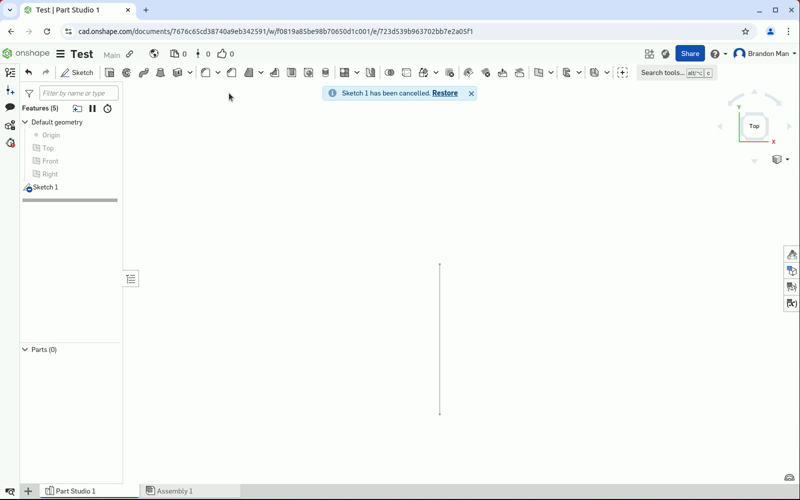
mouse_move(73, 352)
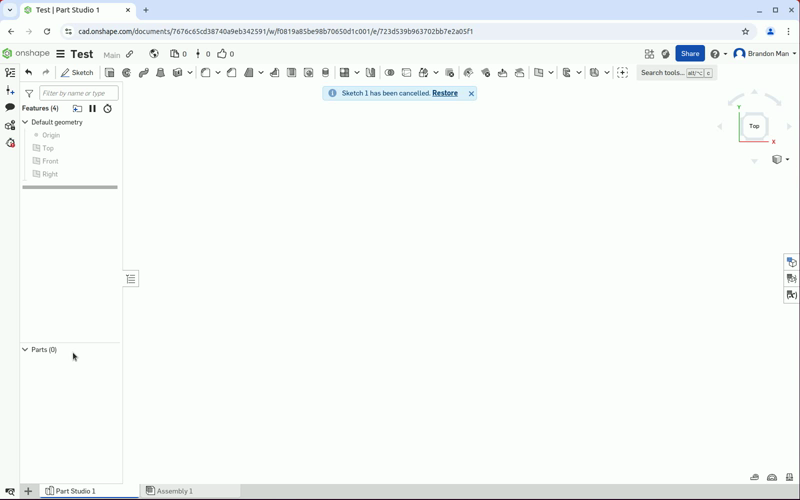
key(y)
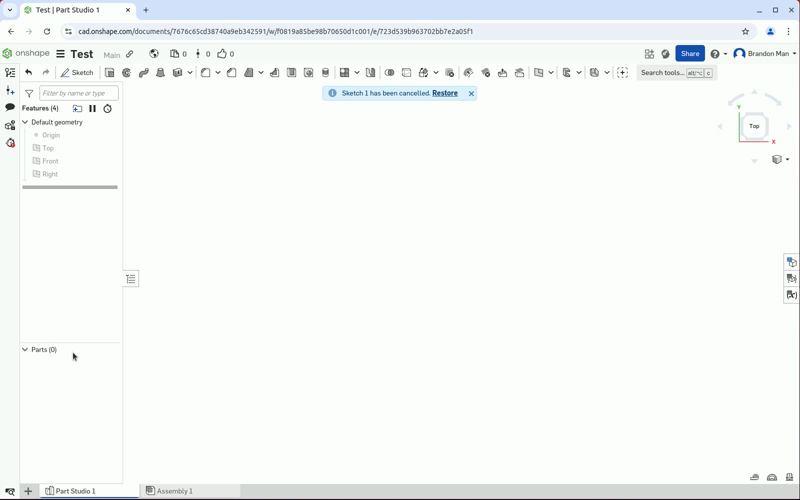
key(shift+p)
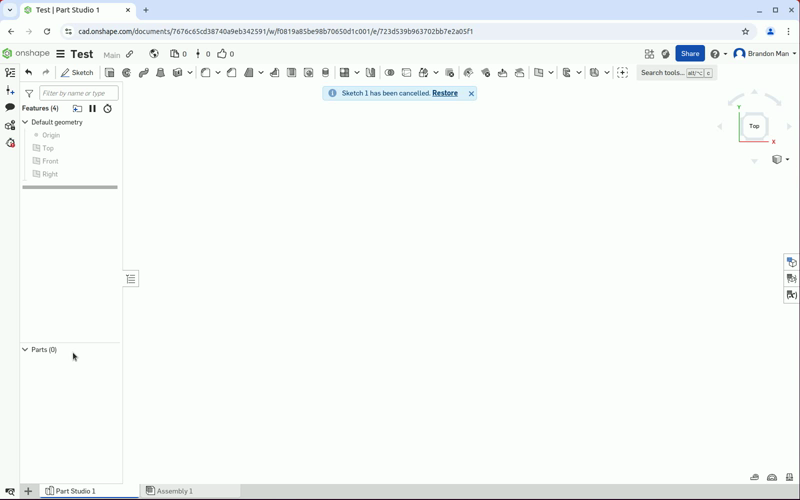
key(space)
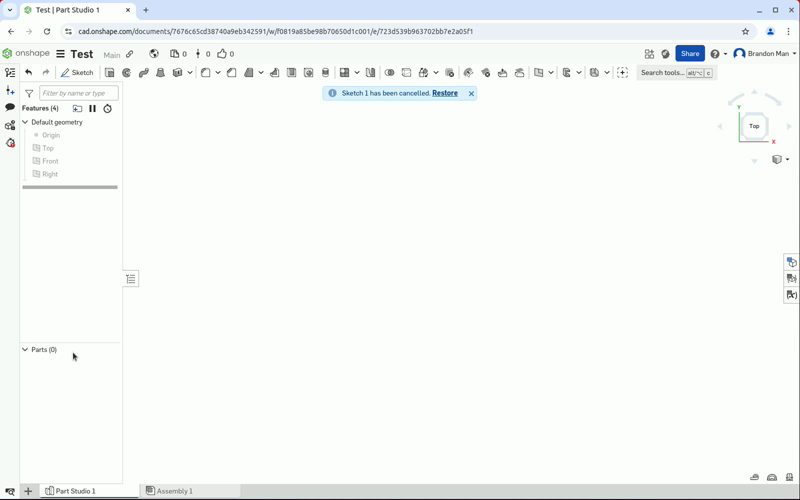
key_down(shift)
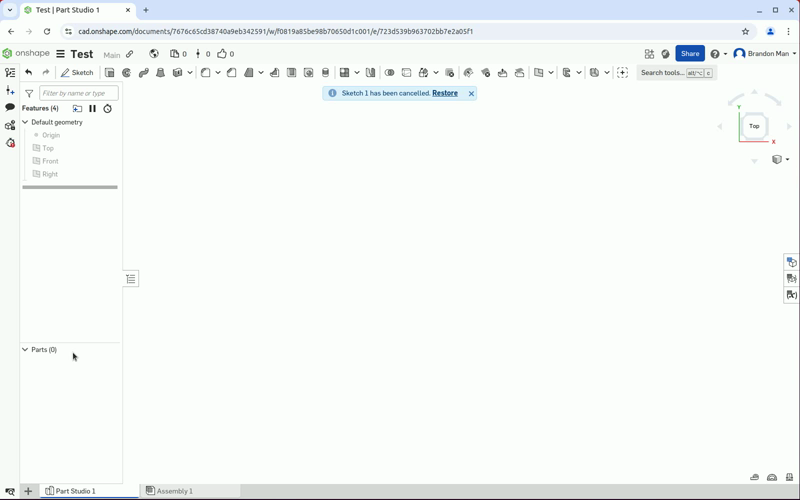
key(up)
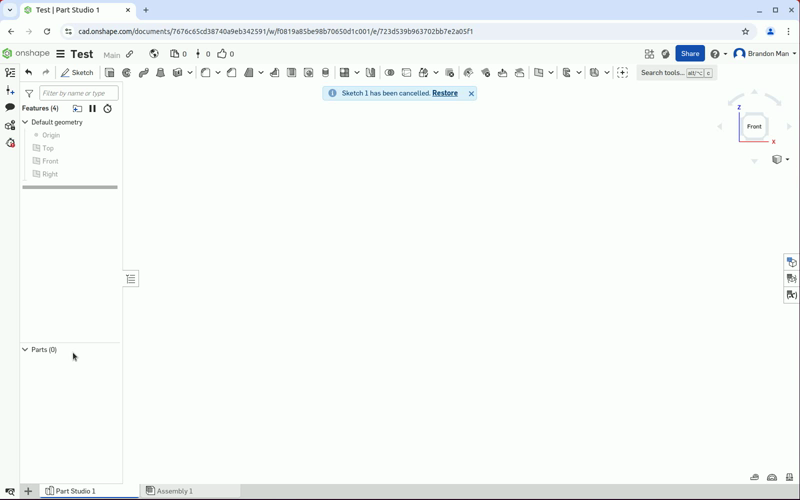
key_up(shift)
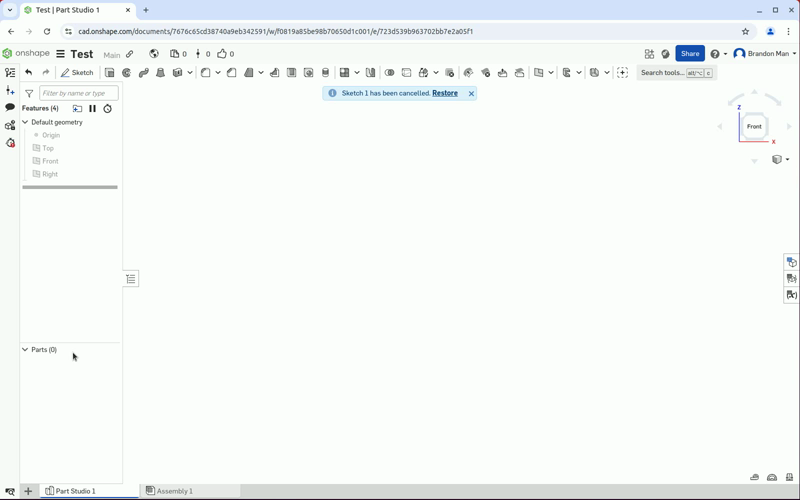
mouse_move(73, 352)
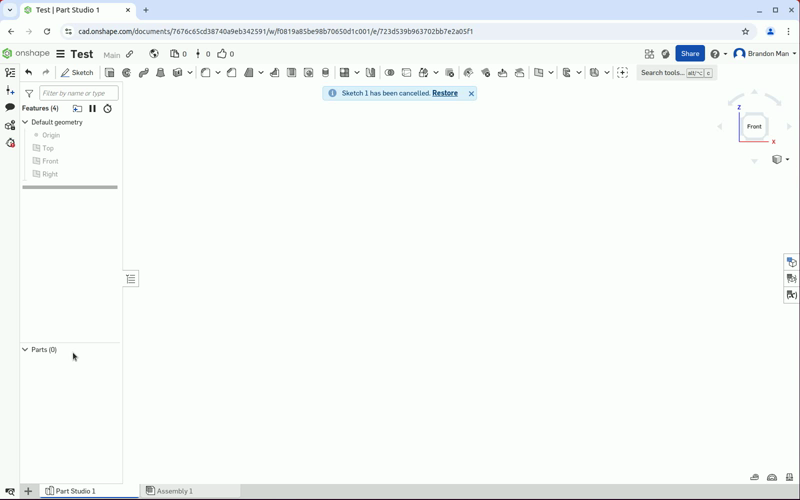
key(shift+y)
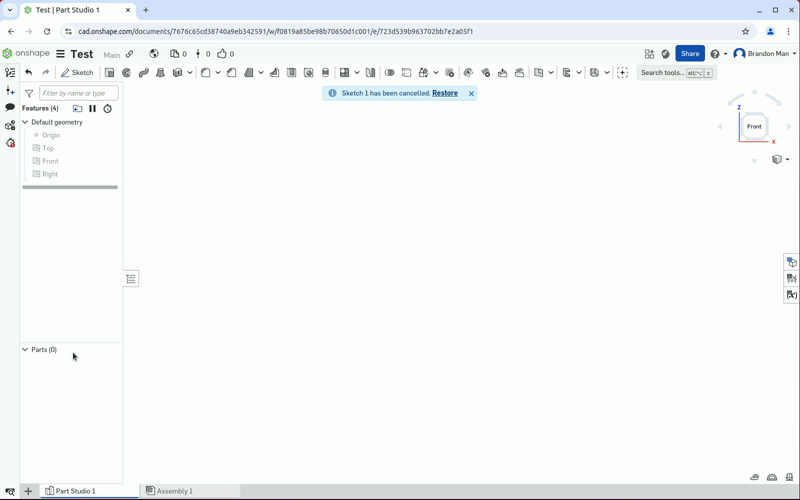
key(shift+s)
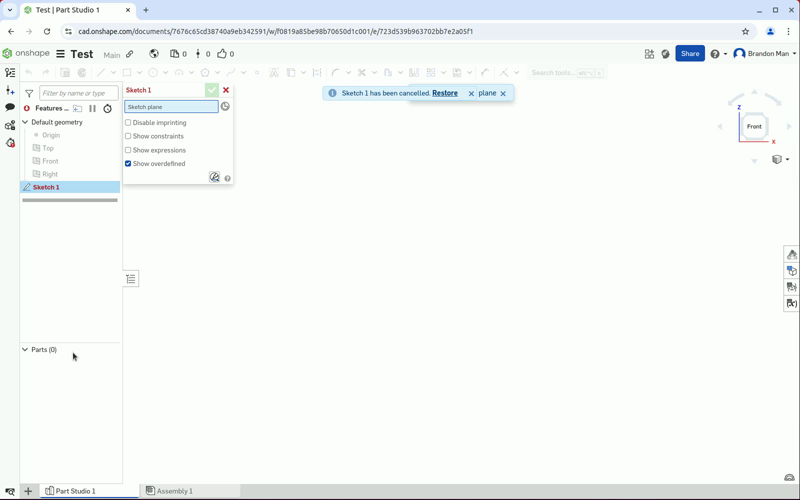
mouse_move(73, 163)
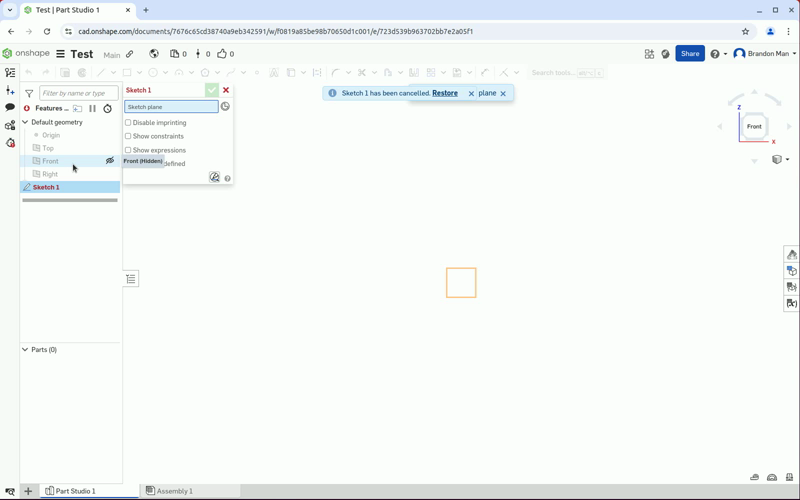
click(73, 163)
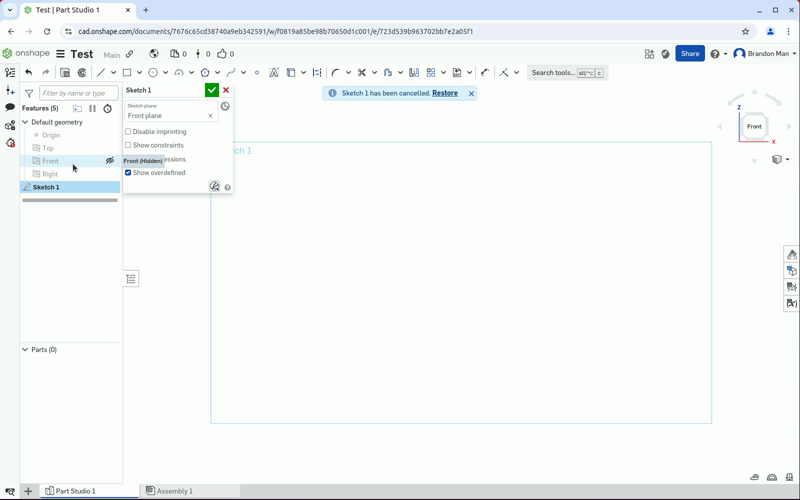
mouse_move(73, 352)
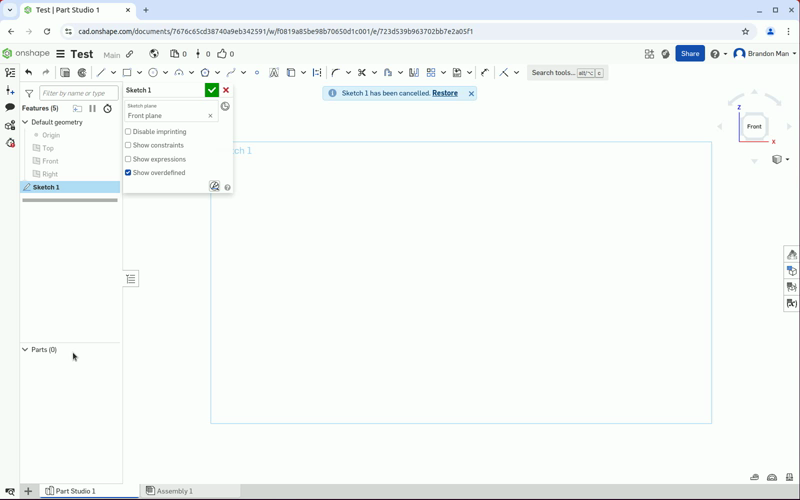
key(y)
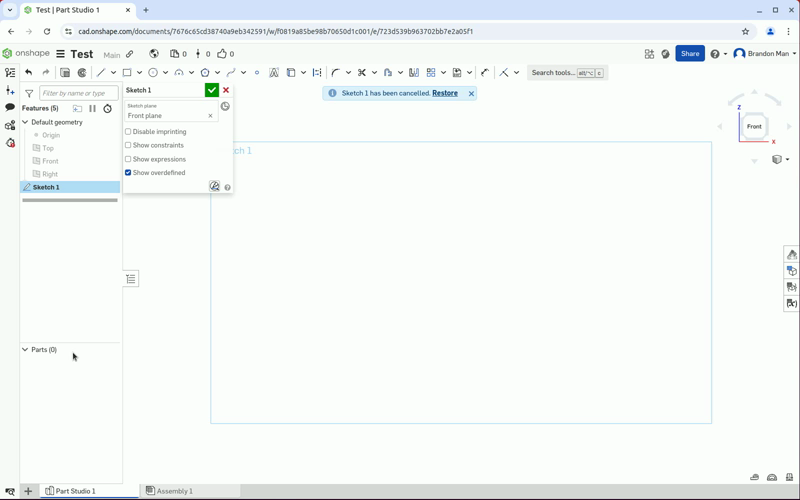
key(c)
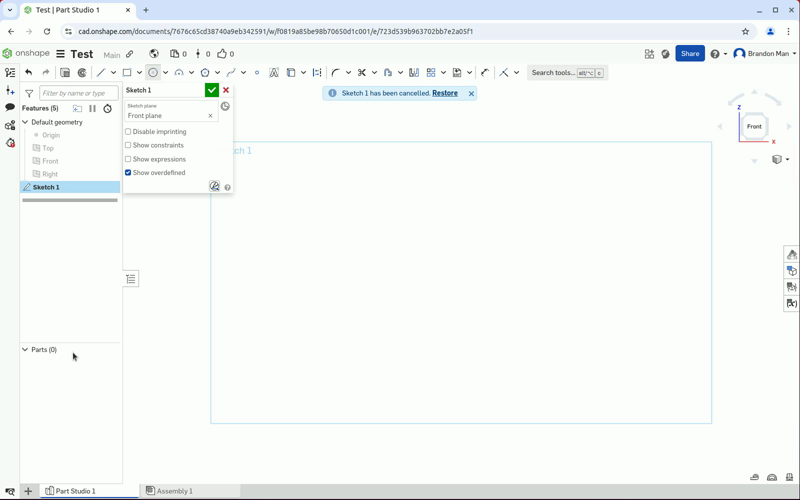
key_down(shift)
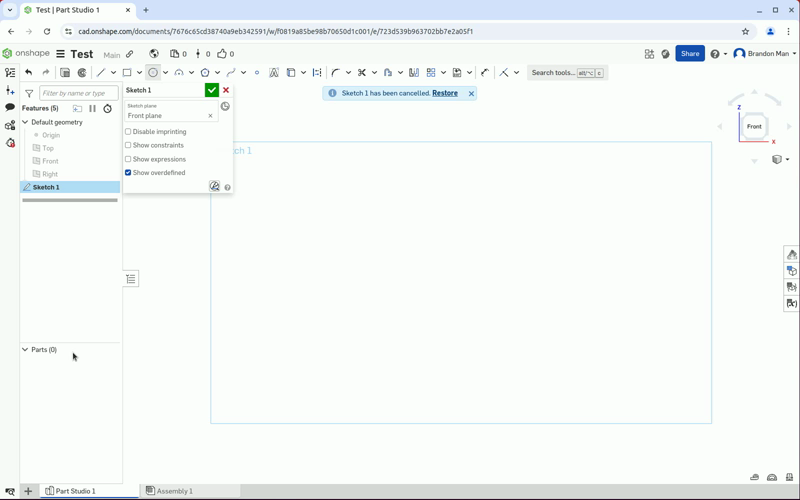
mouse_move(461, 178)
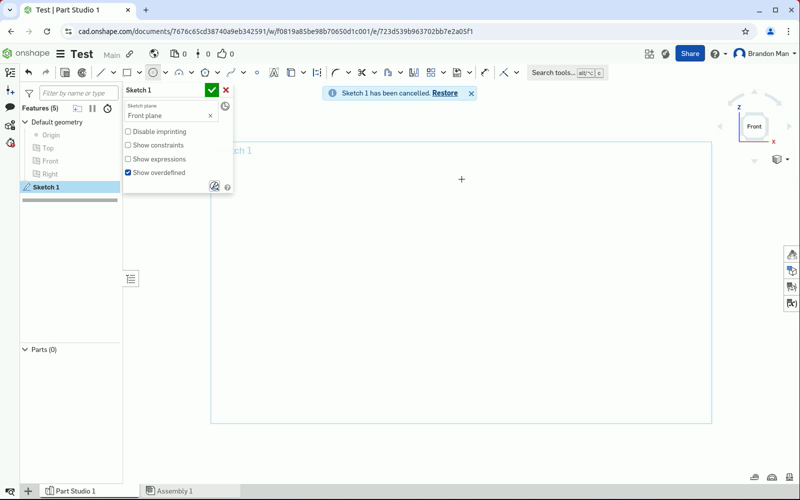
click(461, 178)
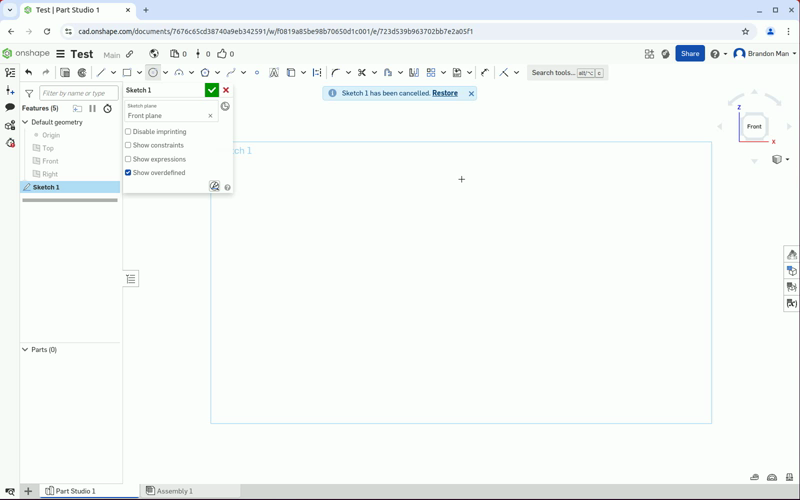
key_up(shift)
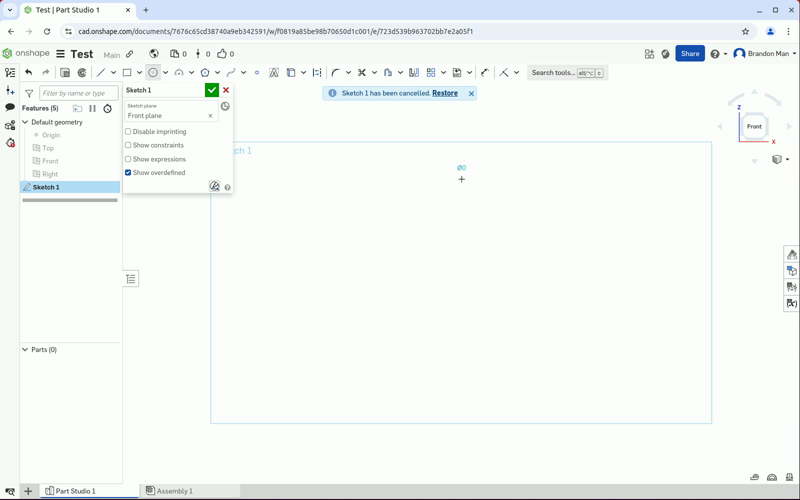
mouse_move(471, 178)
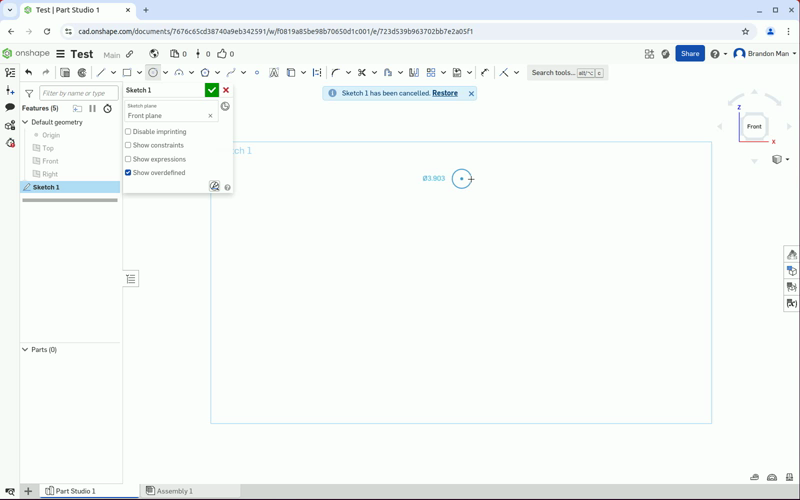
click(471, 178)
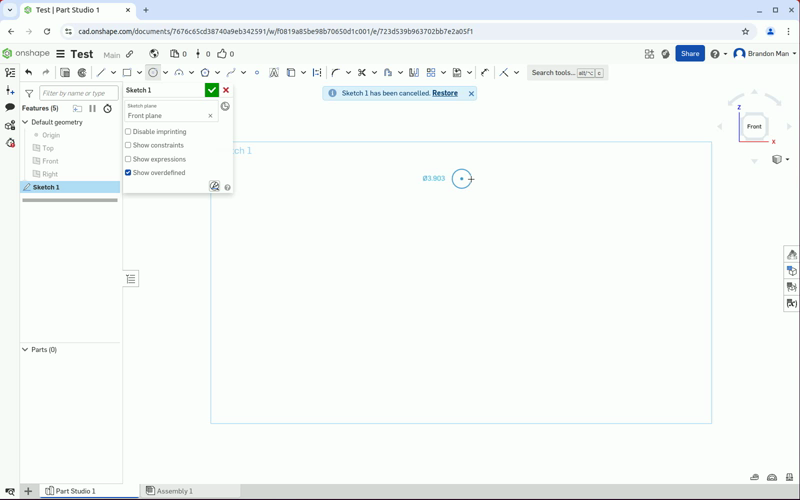
key(esc)
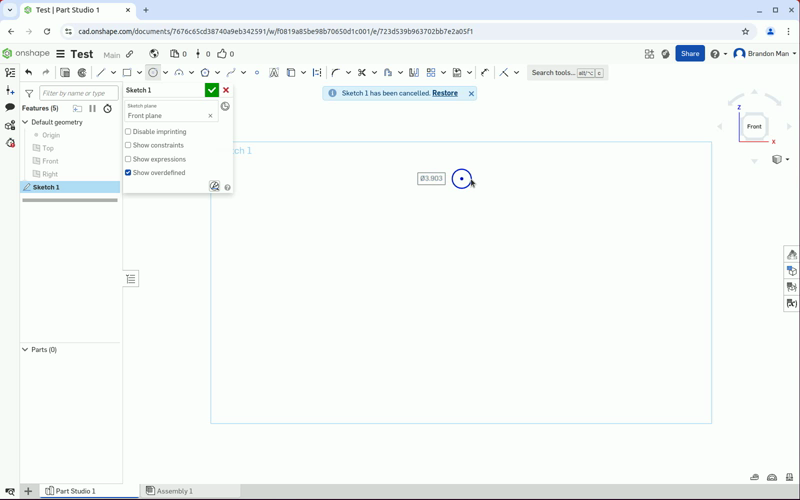
key(c)
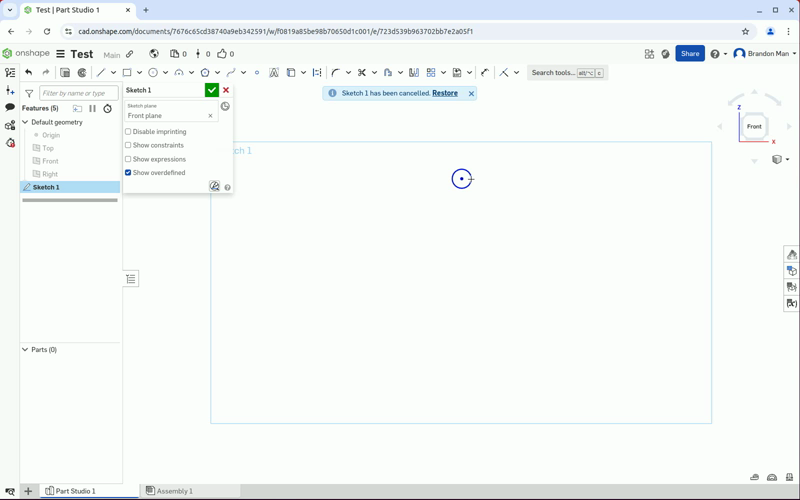
key_down(shift)
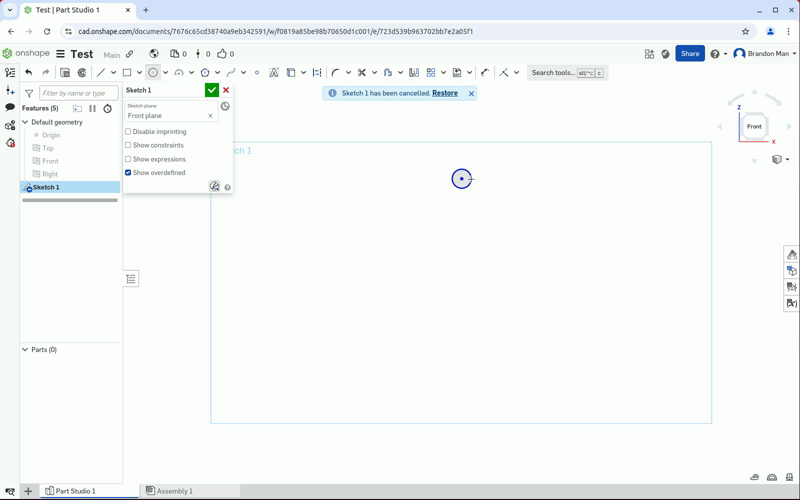
mouse_move(461, 178)
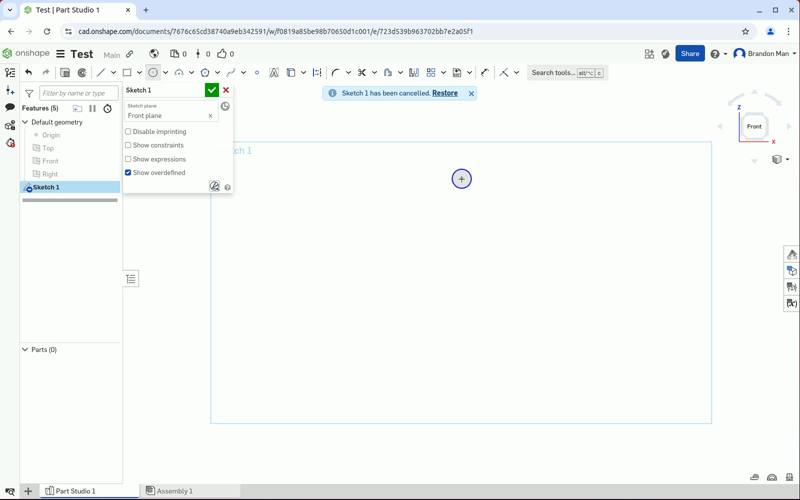
click(461, 178)
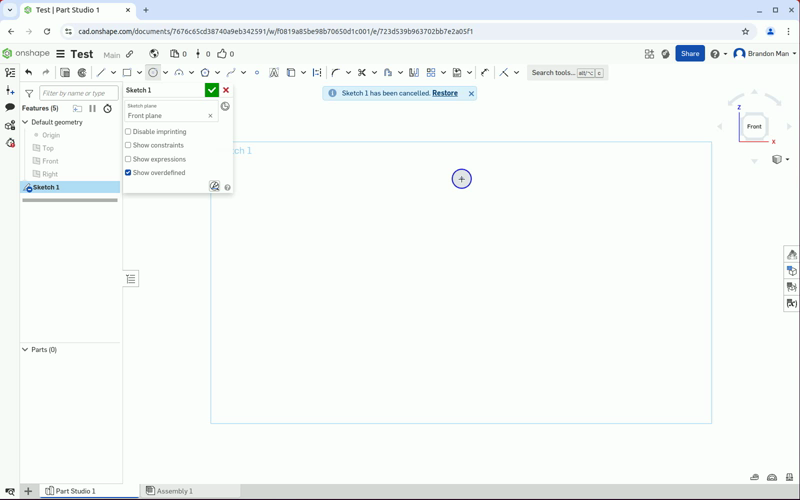
key_up(shift)
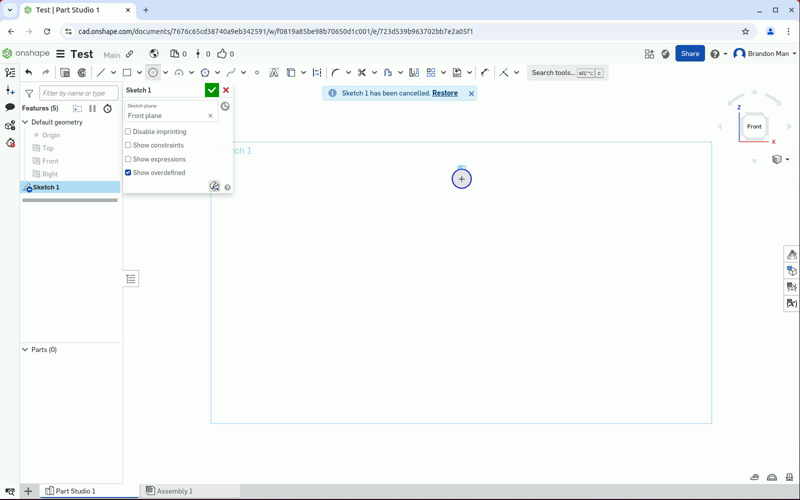
mouse_move(464, 178)
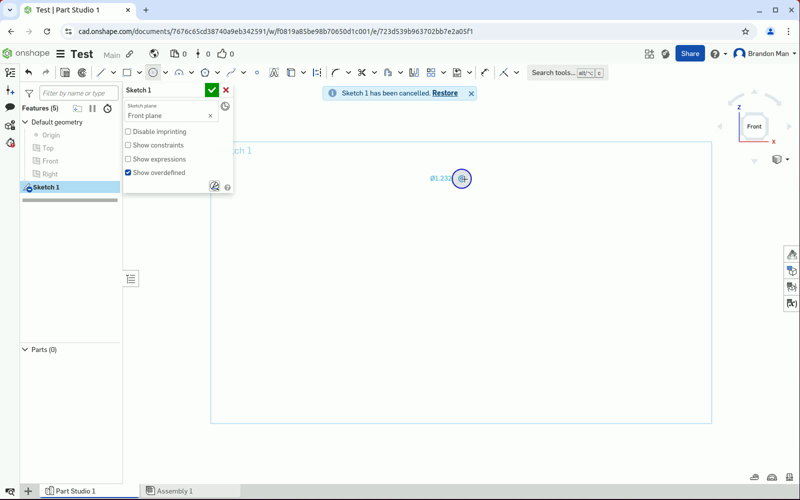
scroll(6)
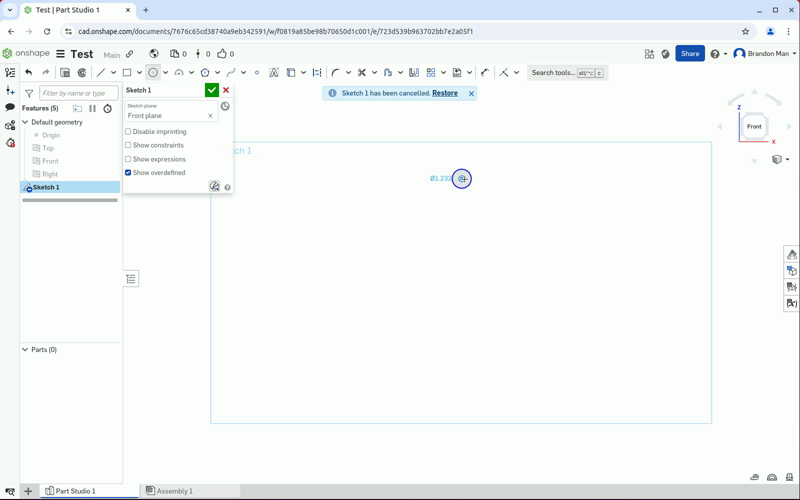
scroll(6)
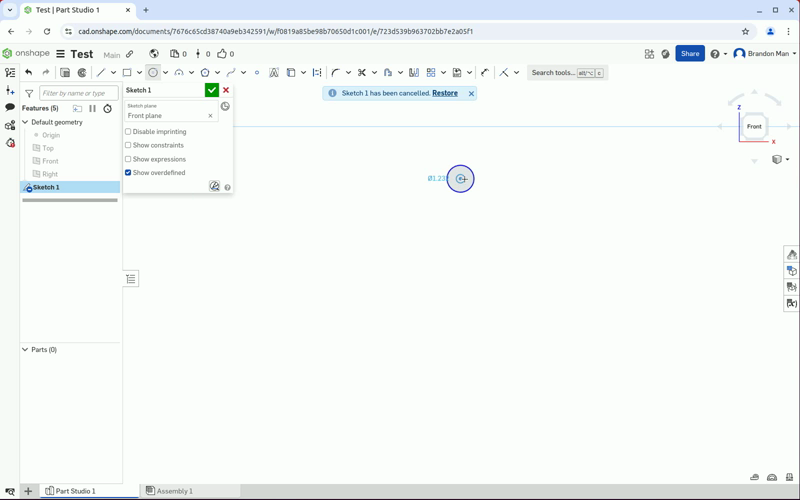
scroll(6)
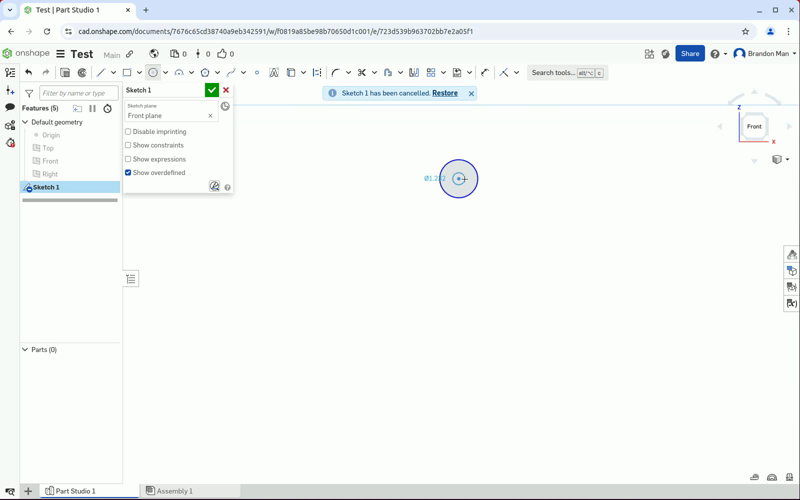
scroll(6)
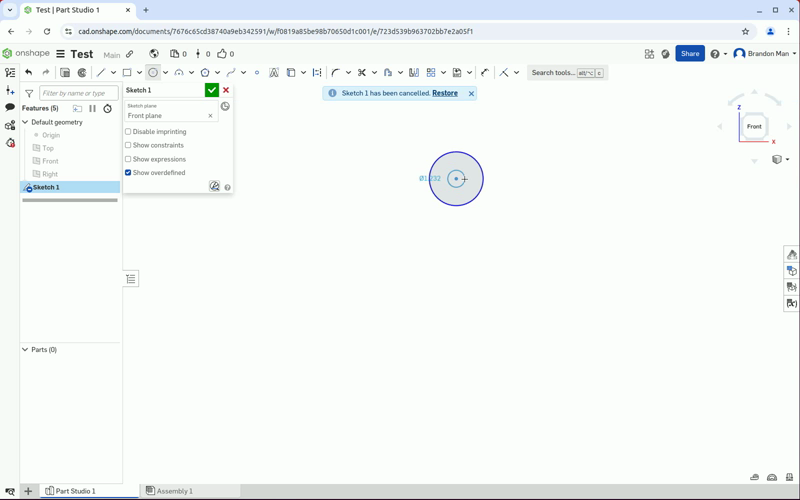
scroll(6)
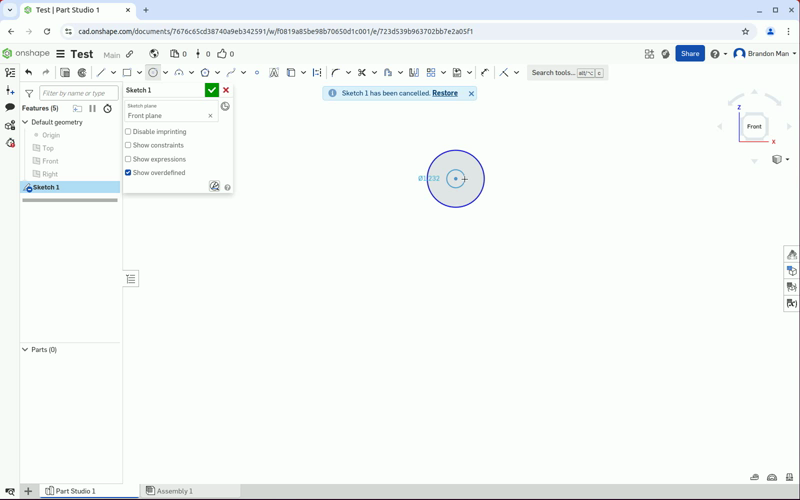
scroll(6)
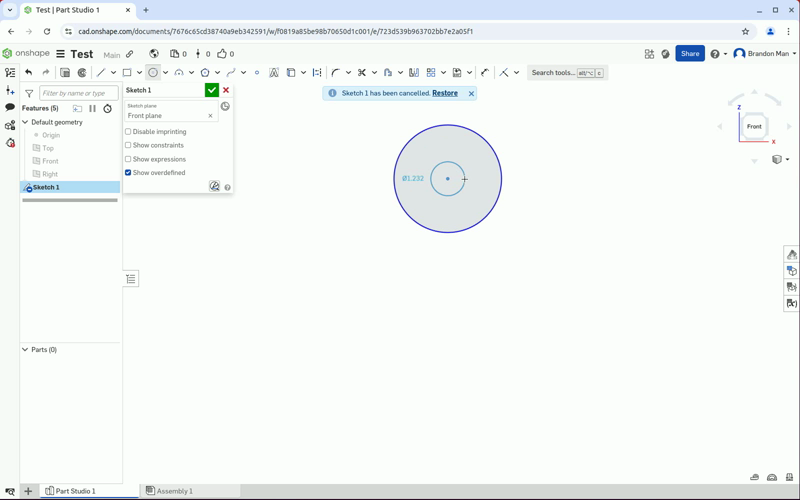
scroll(6)
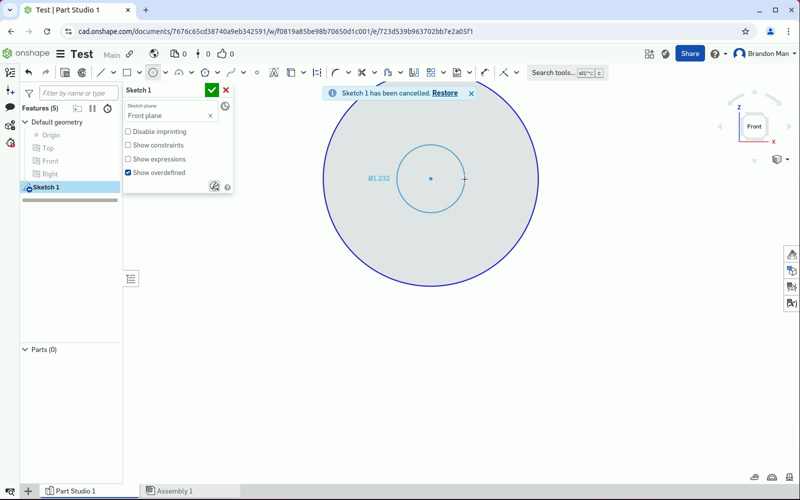
click(464, 178)
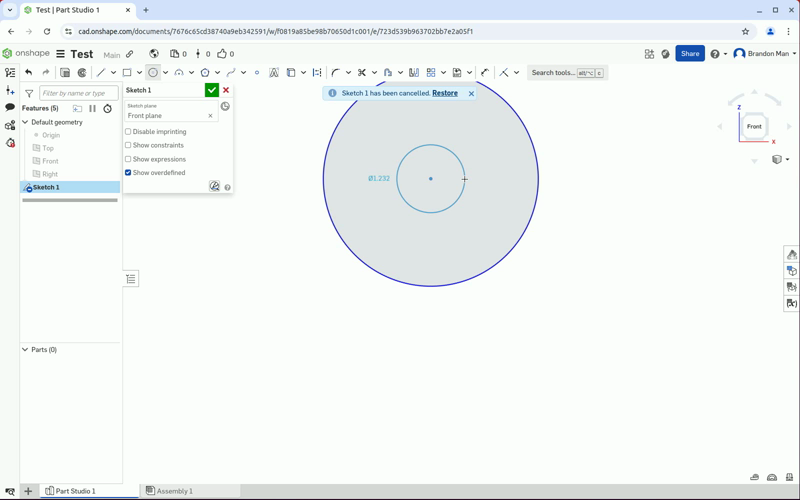
scroll(-6)
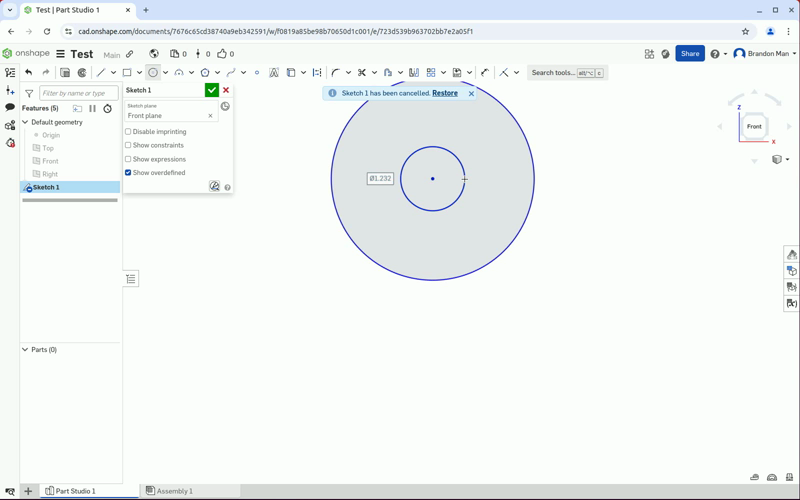
scroll(-6)
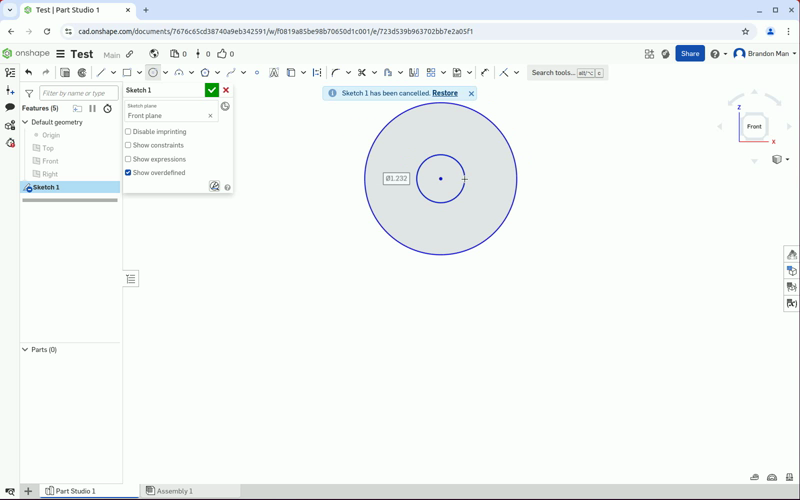
scroll(-6)
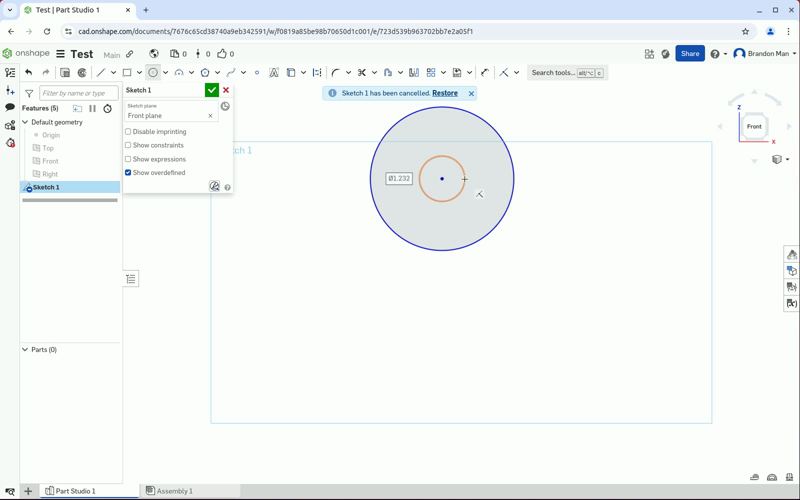
scroll(-6)
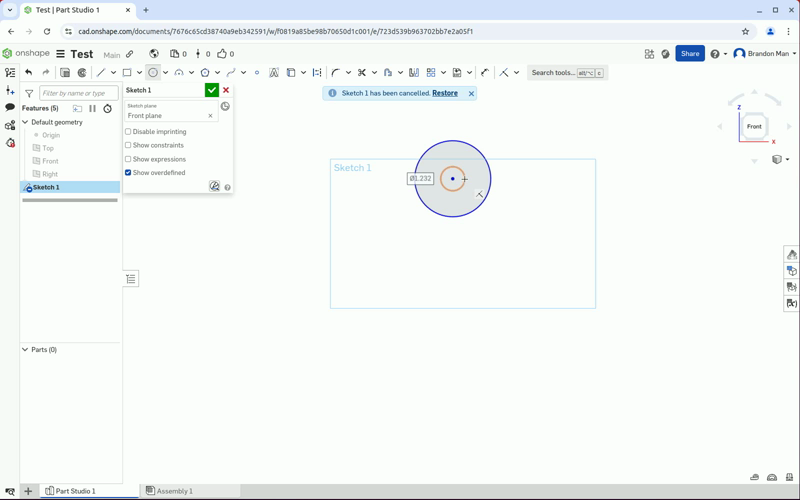
scroll(-6)
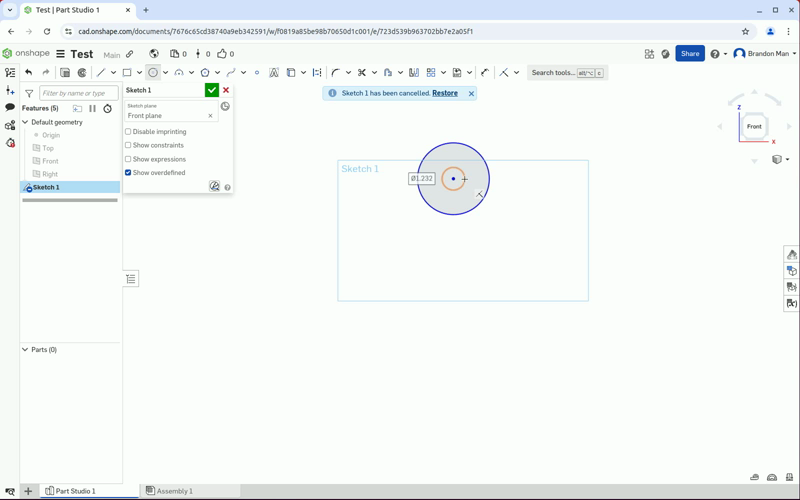
scroll(-6)
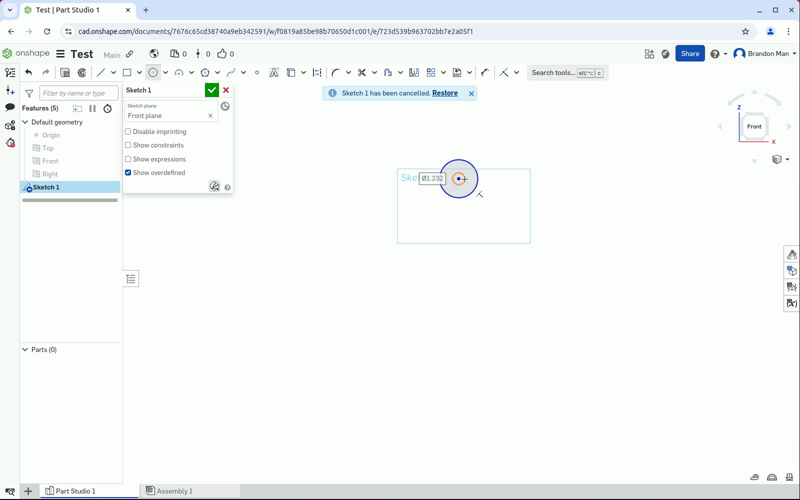
scroll(-6)
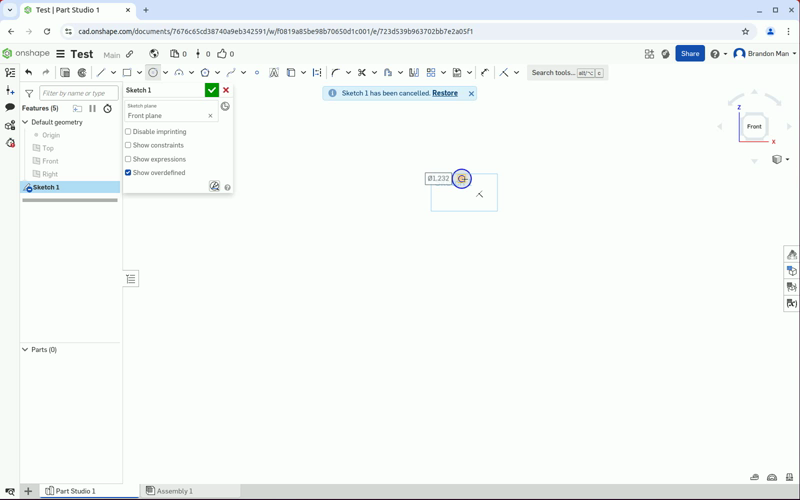
key(esc)
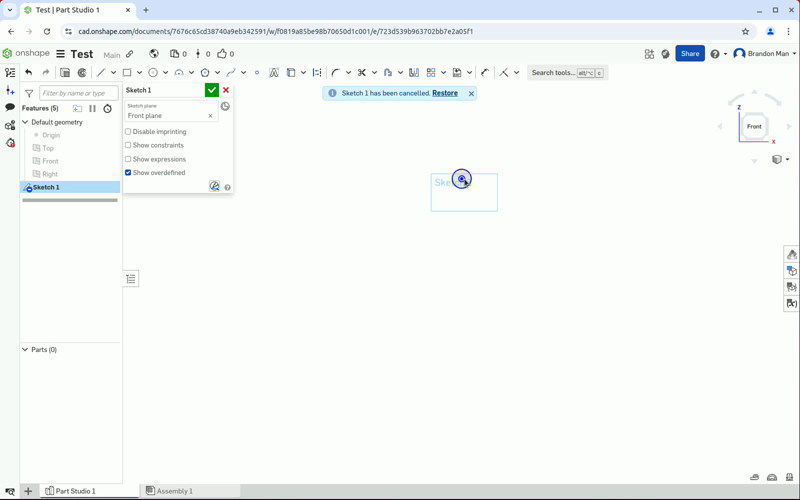
mouse_move(461, 171)
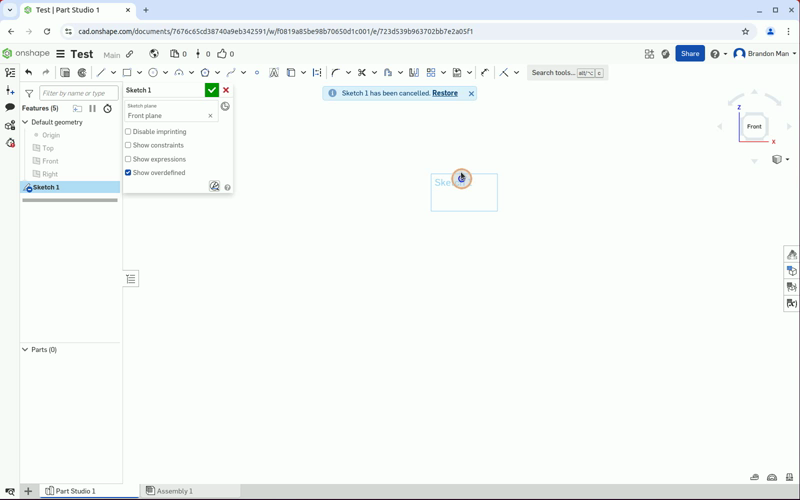
scroll(6)
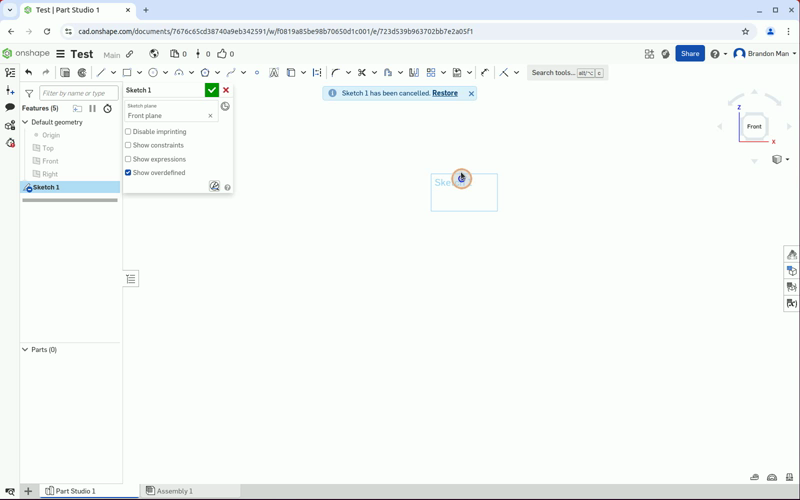
scroll(6)
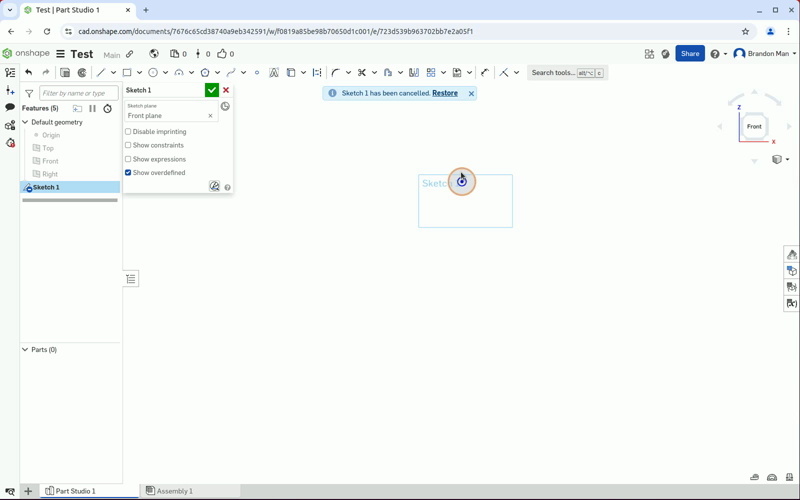
scroll(6)
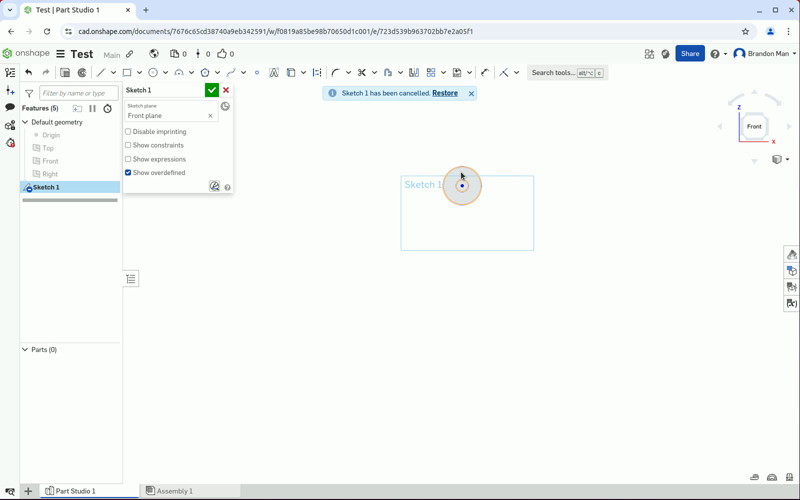
scroll(6)
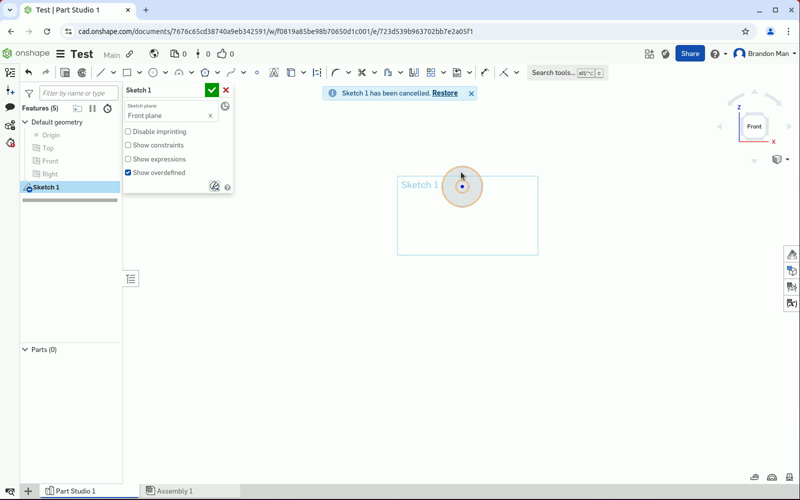
scroll(6)
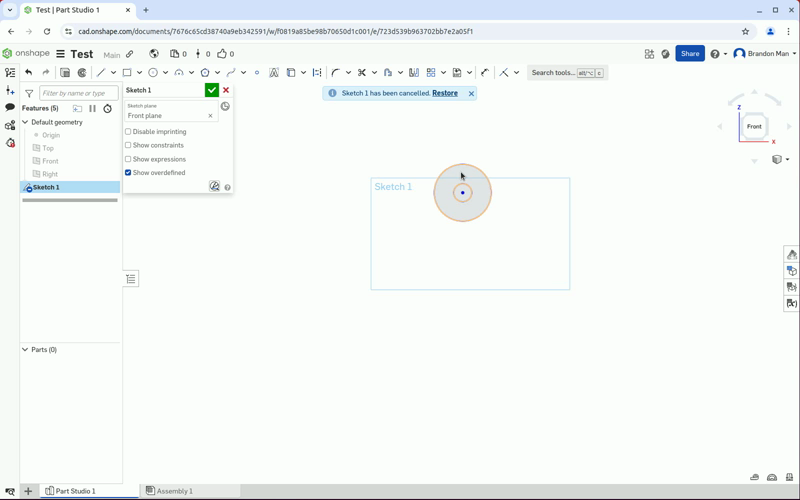
scroll(6)
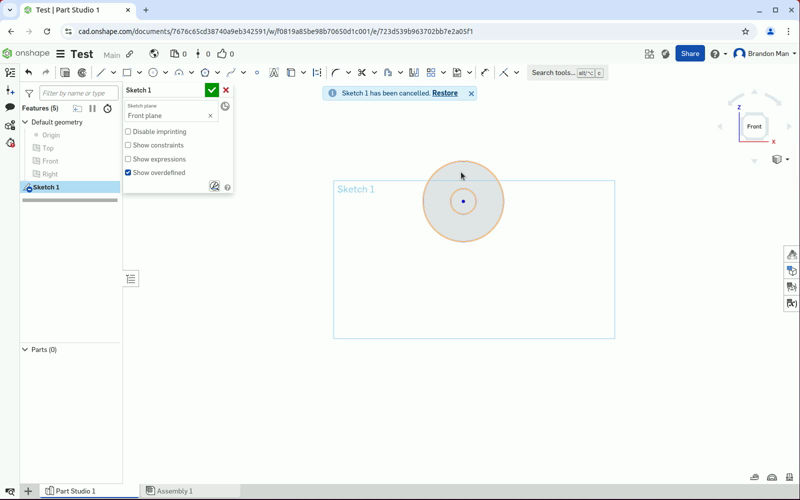
scroll(6)
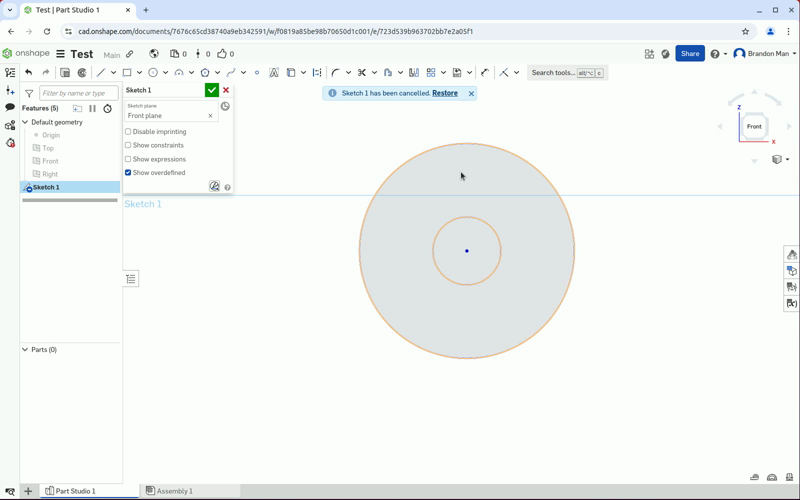
click(461, 171)
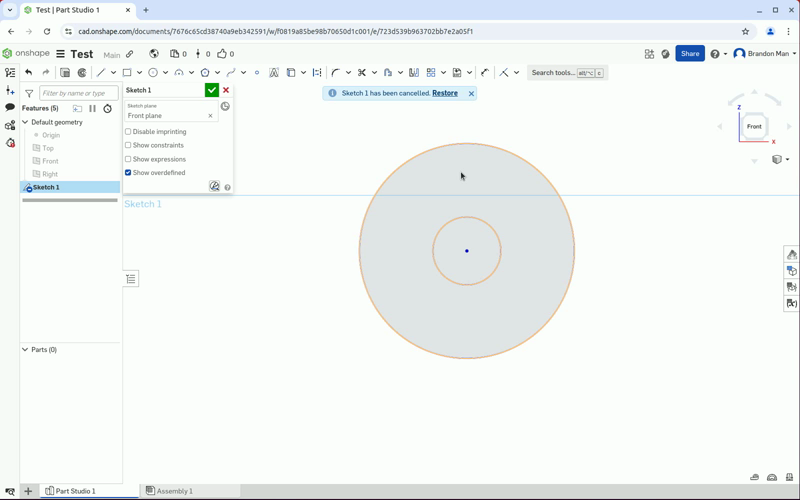
scroll(-6)
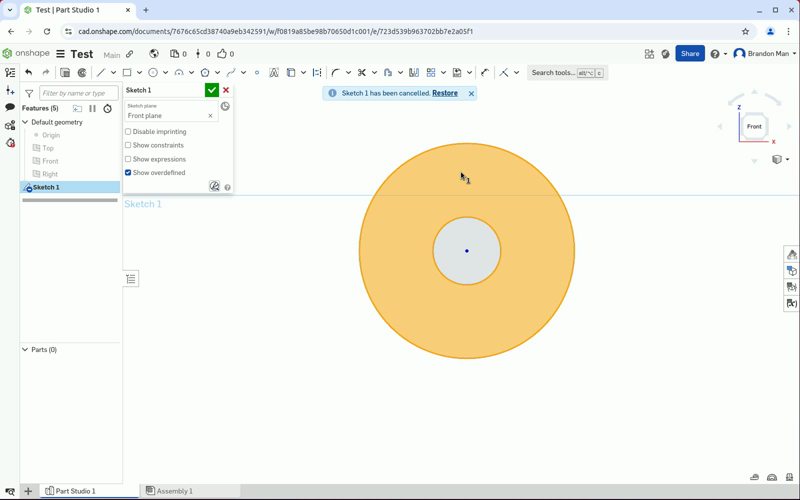
scroll(-6)
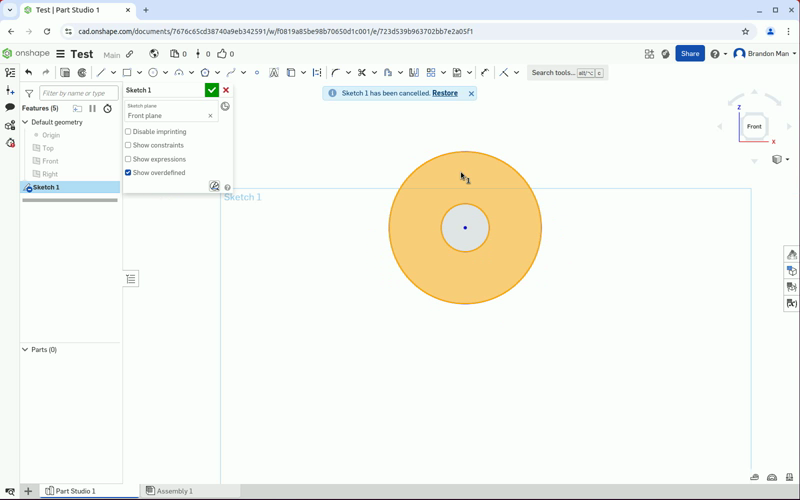
scroll(-6)
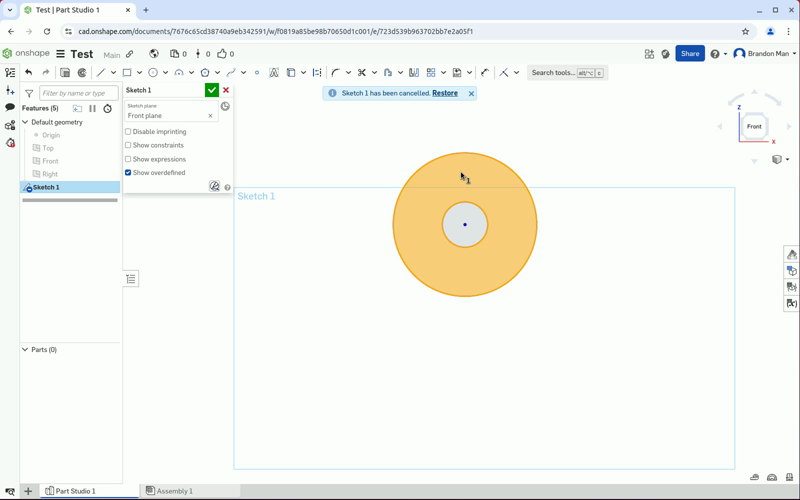
scroll(-6)
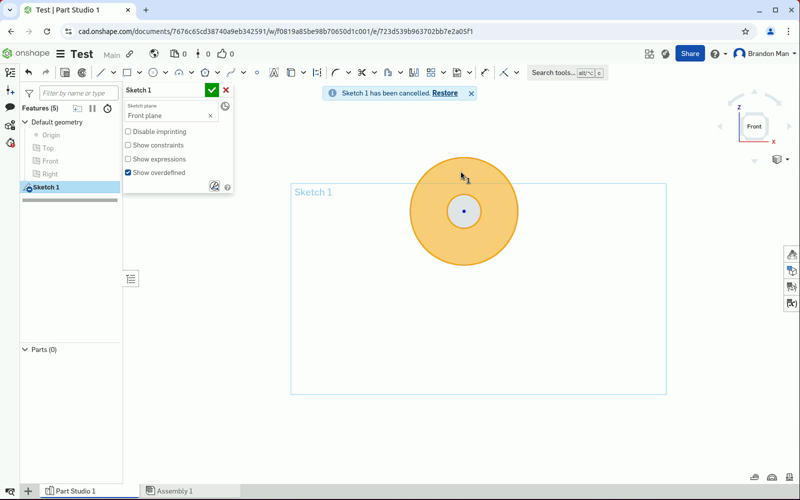
scroll(-6)
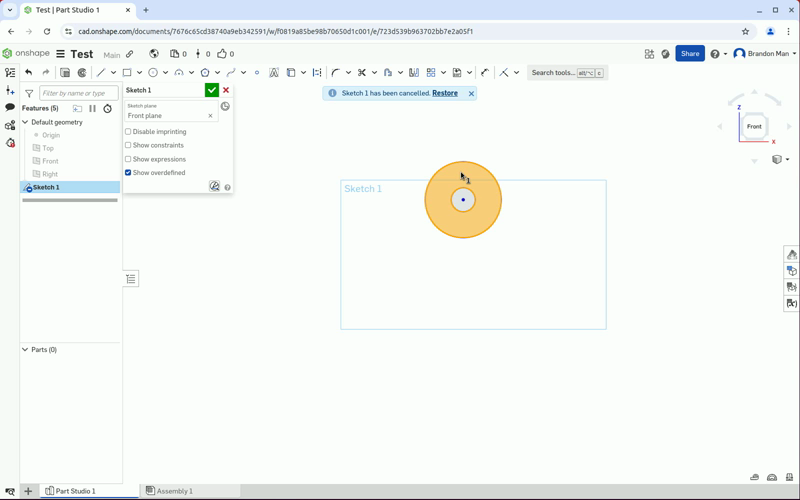
scroll(-6)
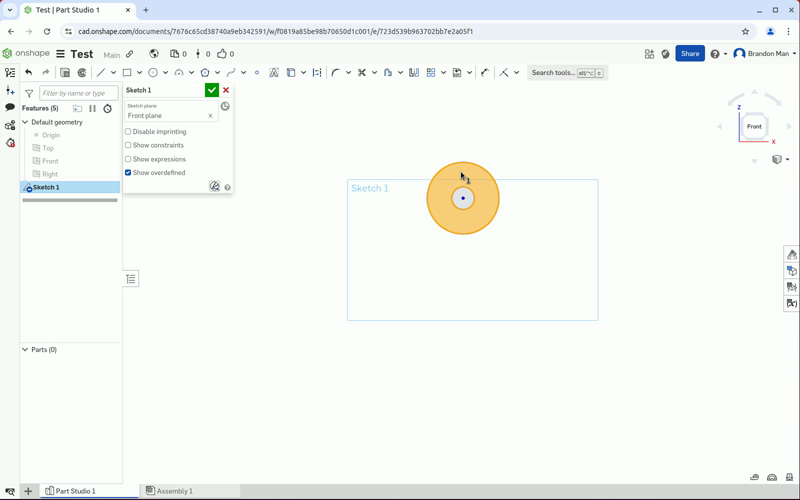
scroll(-6)
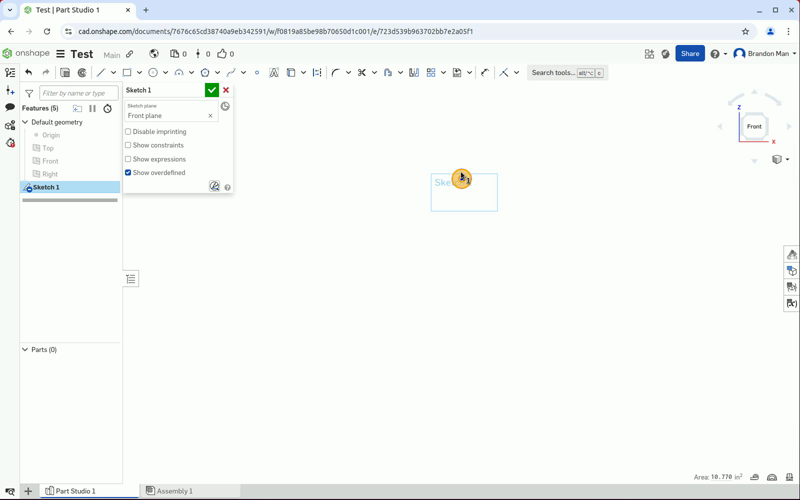
mouse_move(73, 352)
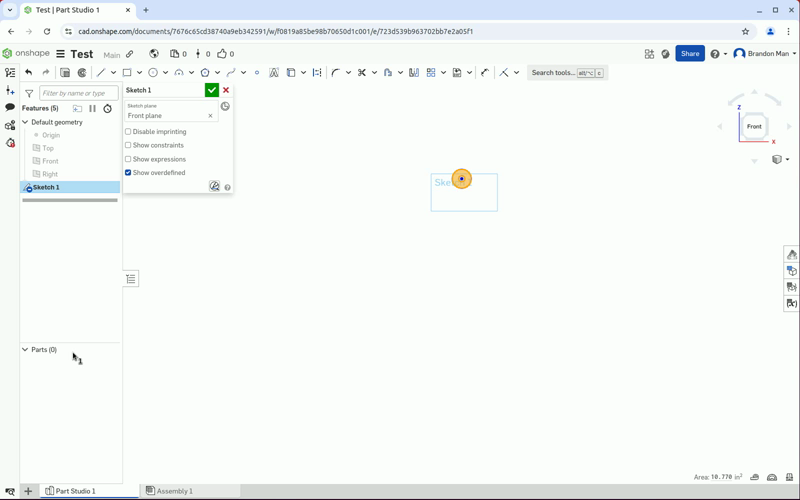
key(shift+y)
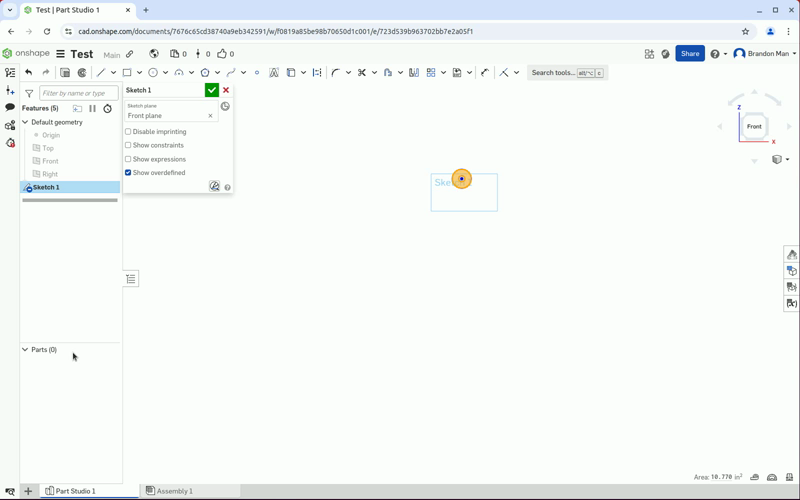
key(shift+e)
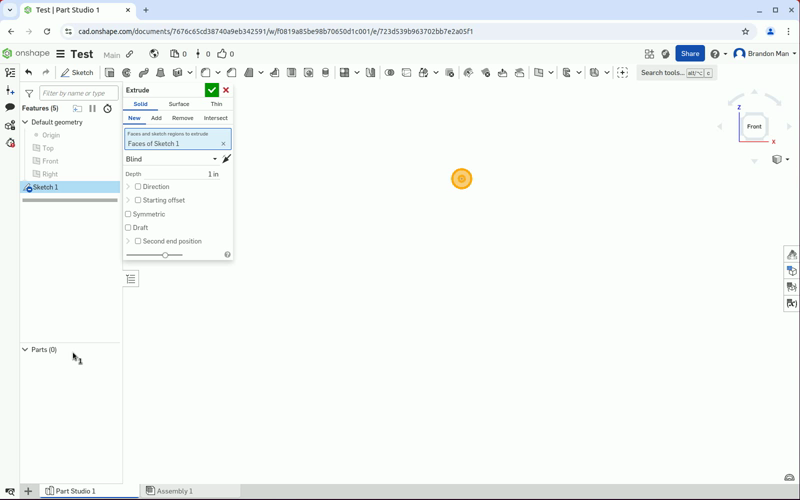
mouse_move(143, 106)
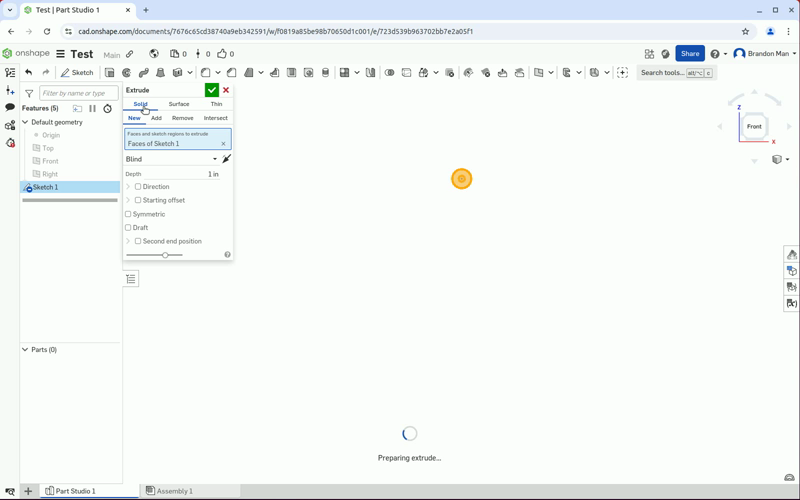
click(143, 106)
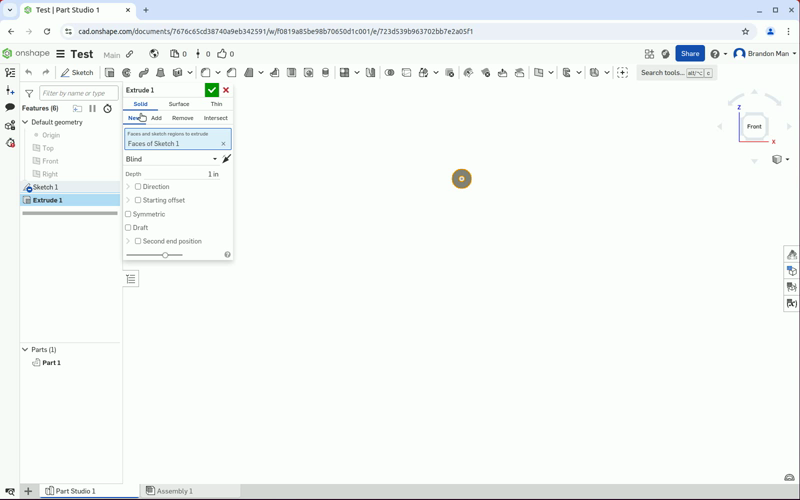
mouse_move(137, 120)
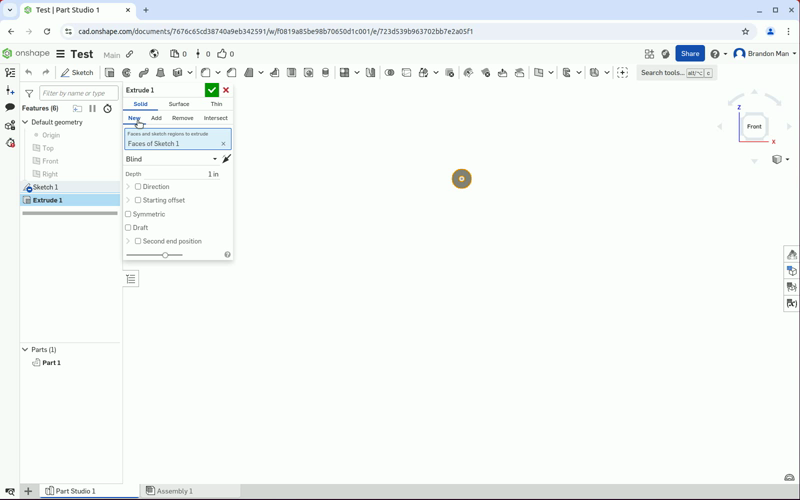
click(137, 120)
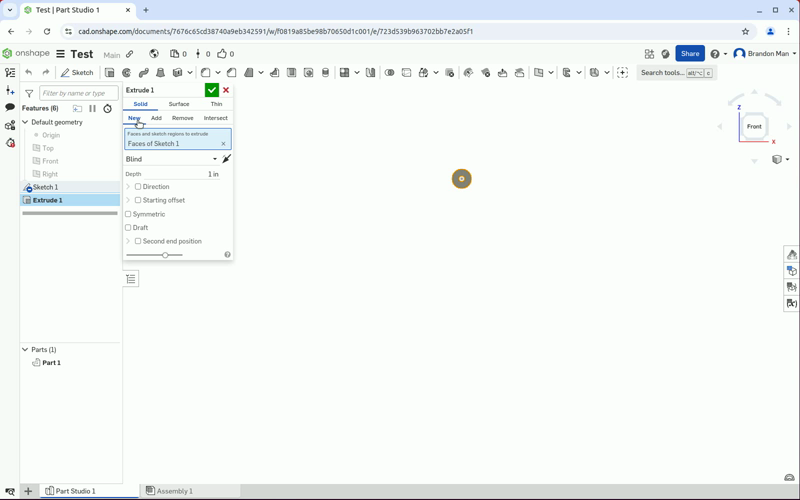
key(tab, 4)
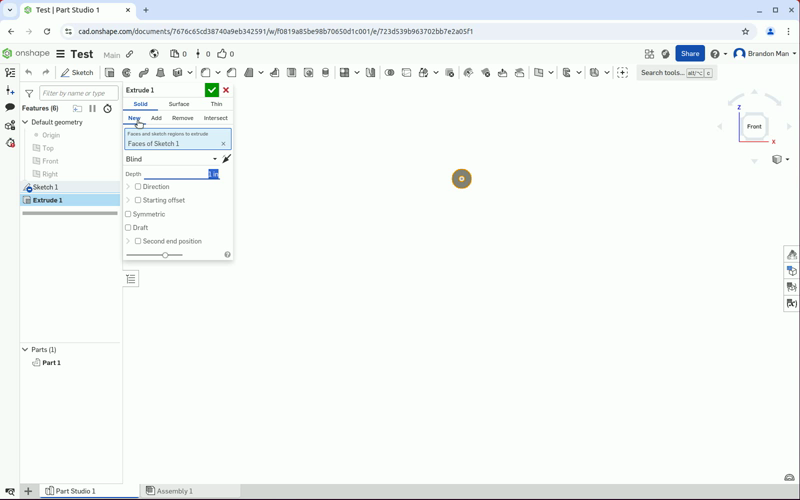
text(0.481)
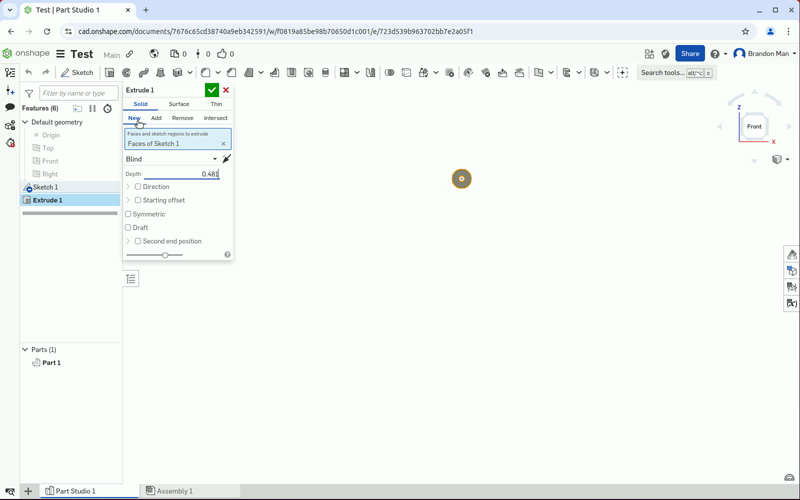
key(enter)
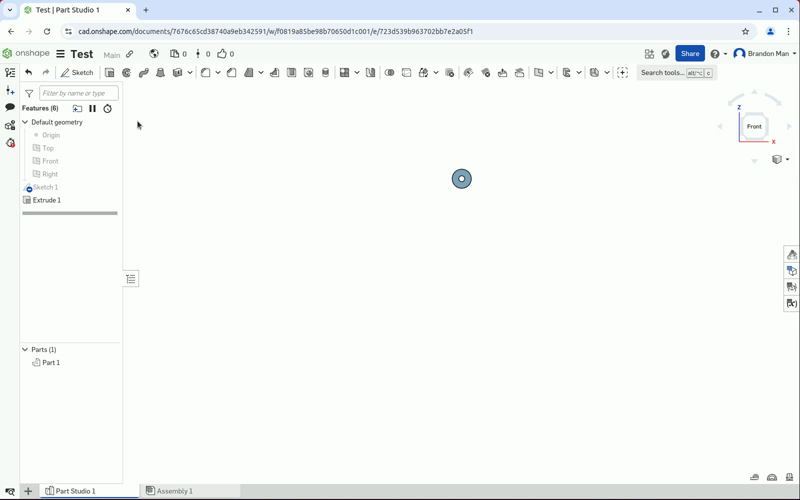
key(shift+h)
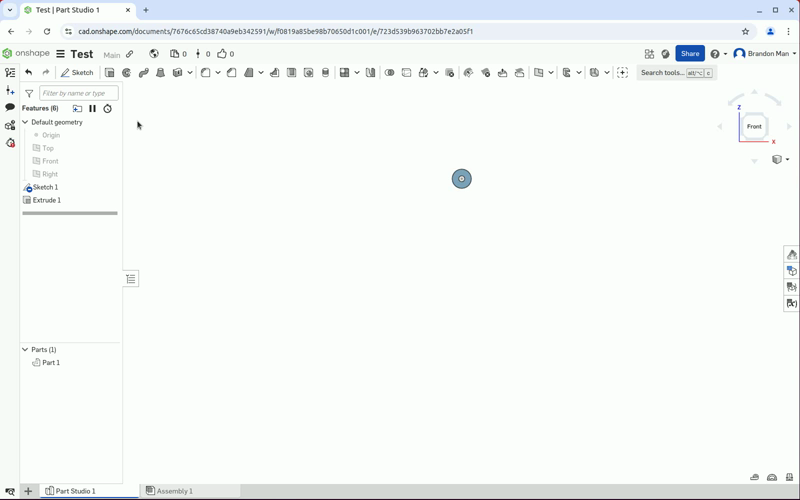
key(shift+h)
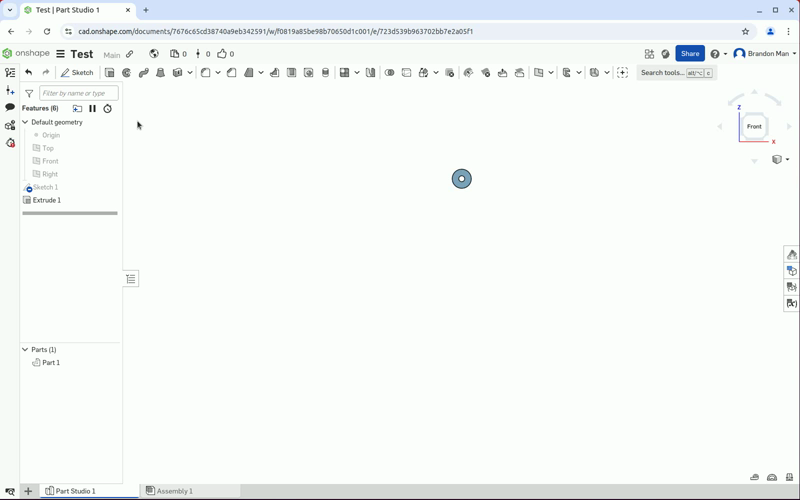
mouse_move(73, 189)
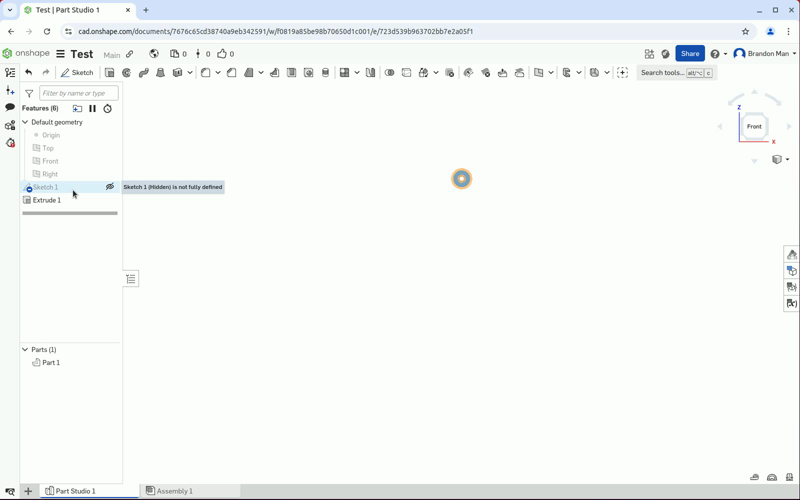
click(73, 189)
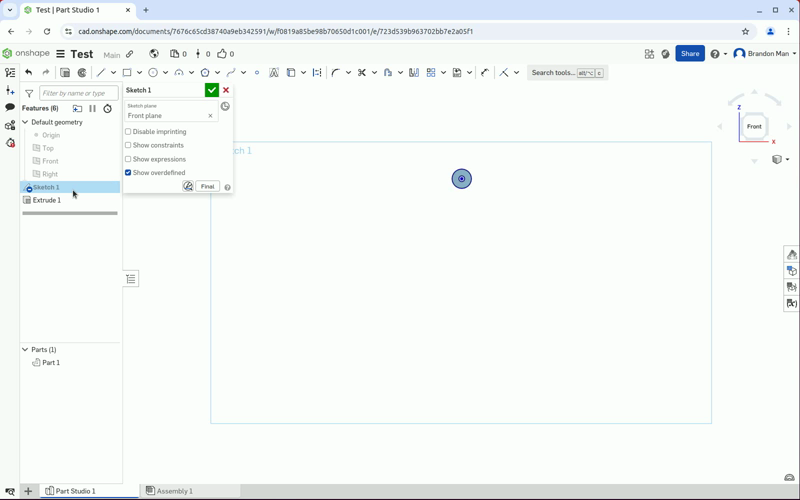
mouse_move(229, 92)
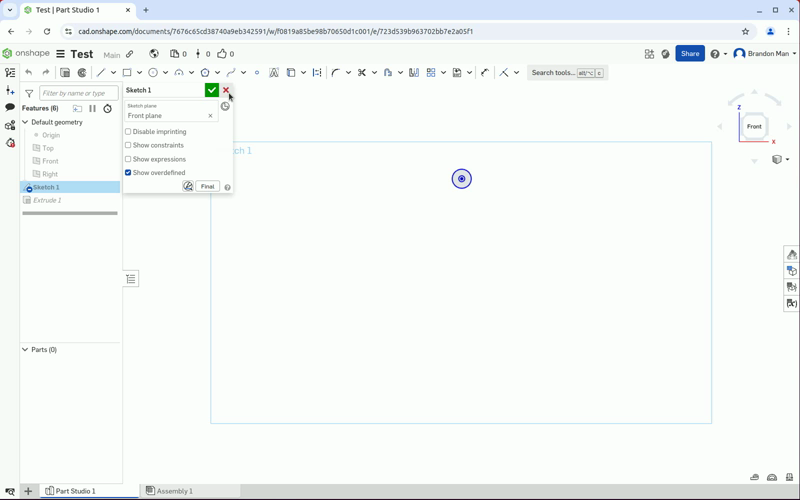
click(229, 92)
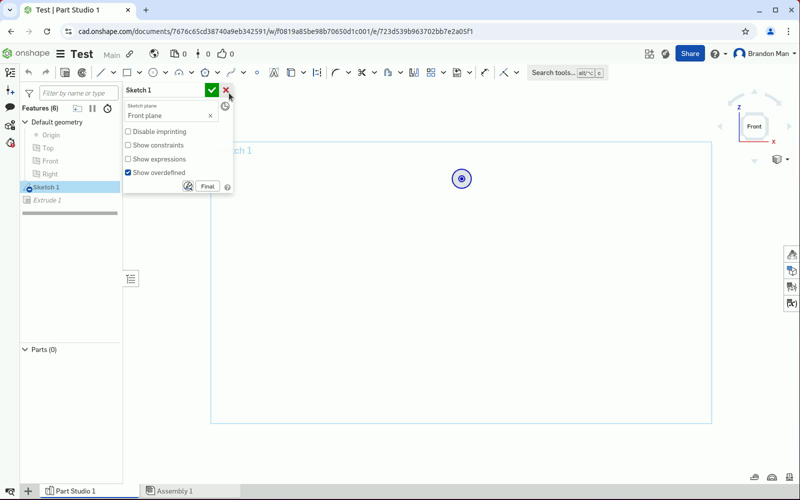
key(shift+s)
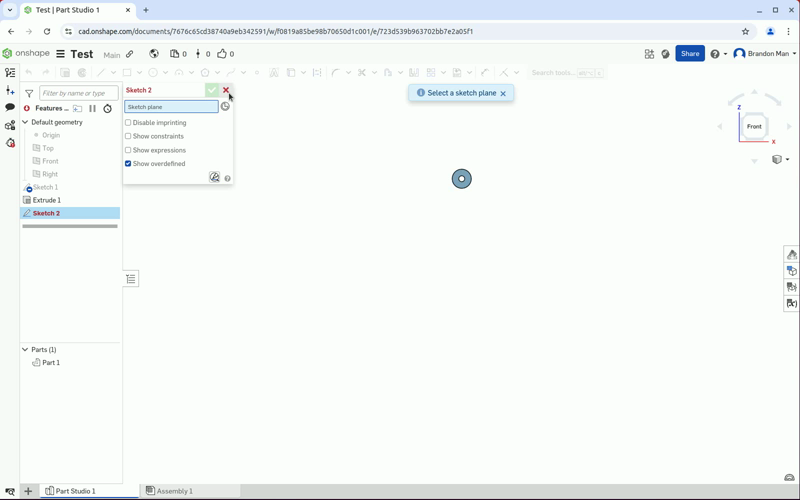
mouse_move(73, 163)
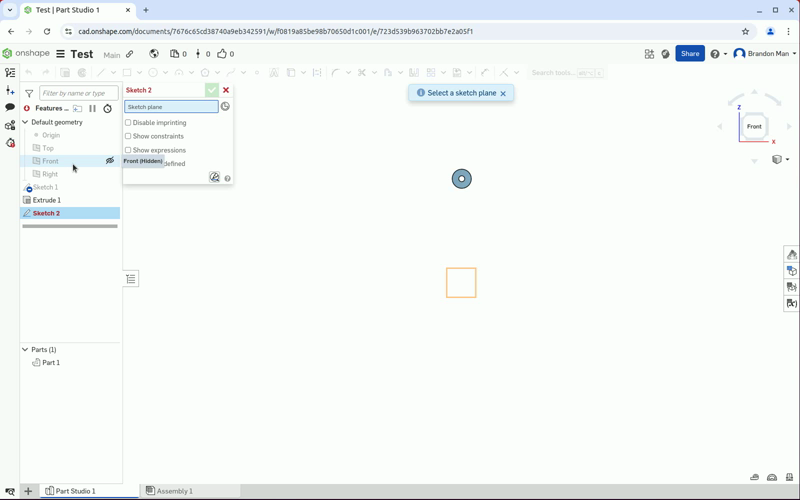
click(73, 163)
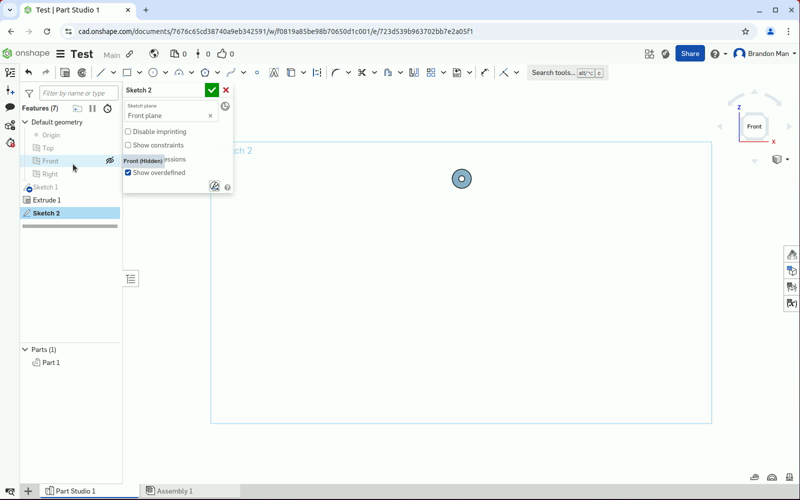
mouse_move(73, 352)
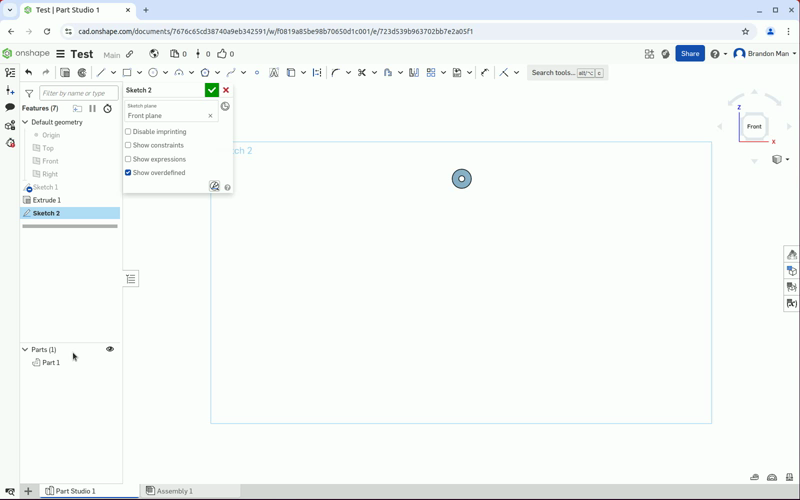
key(y)
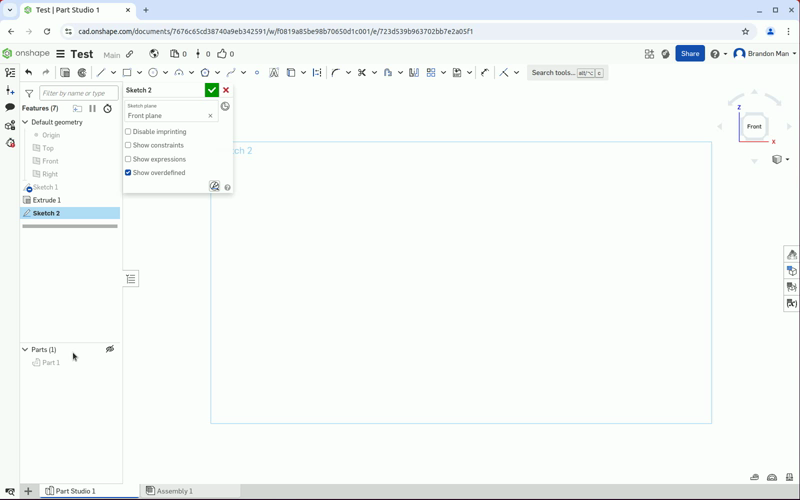
key(c)
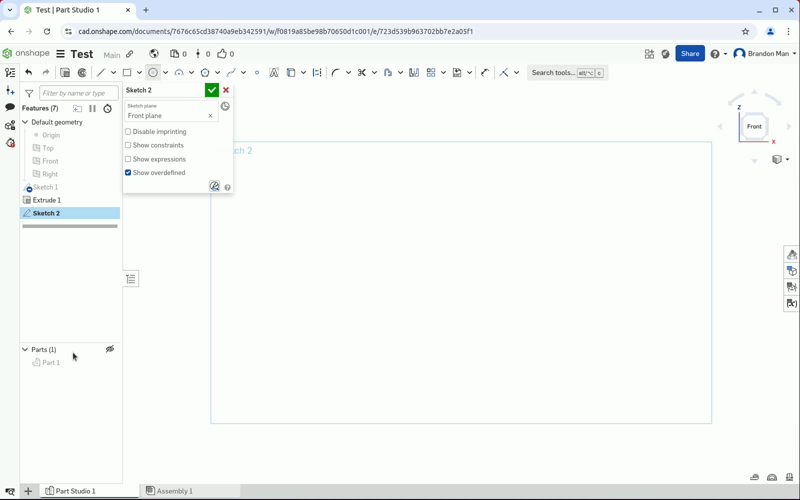
key_down(shift)
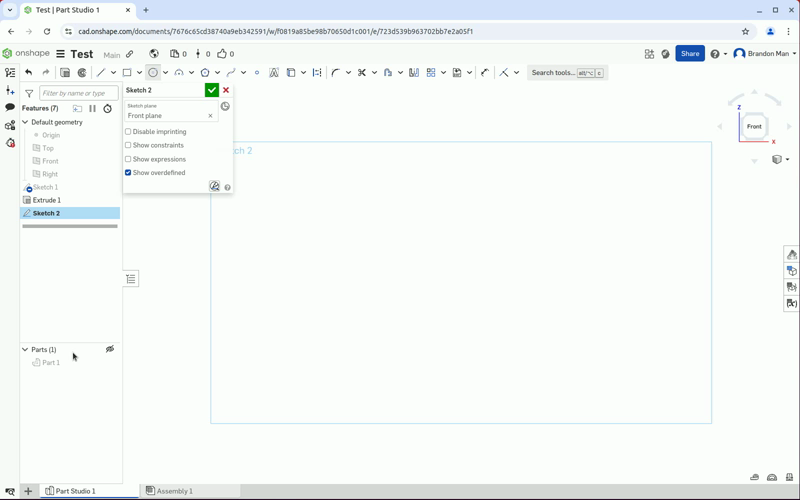
mouse_move(461, 282)
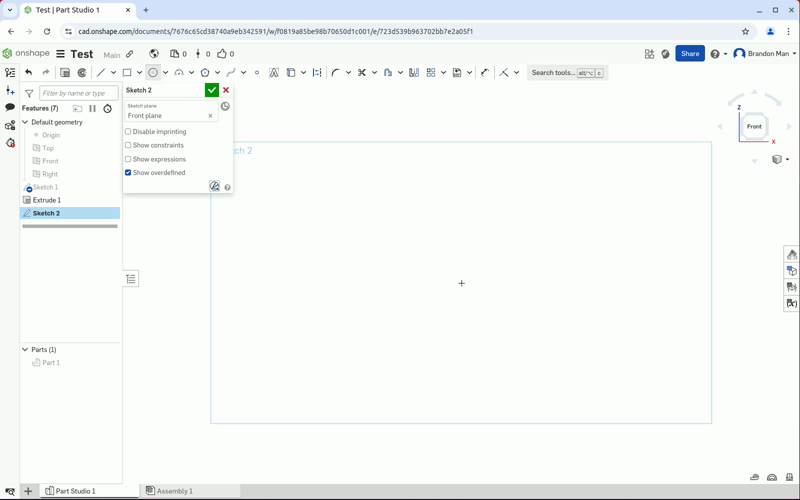
click(461, 282)
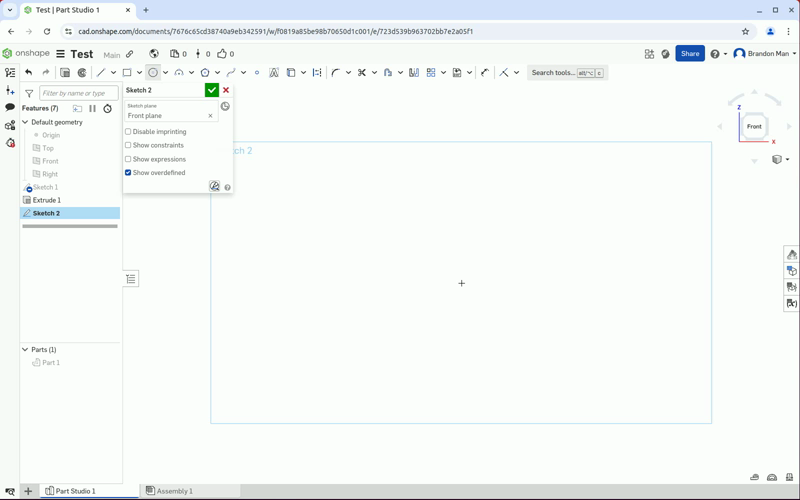
key_up(shift)
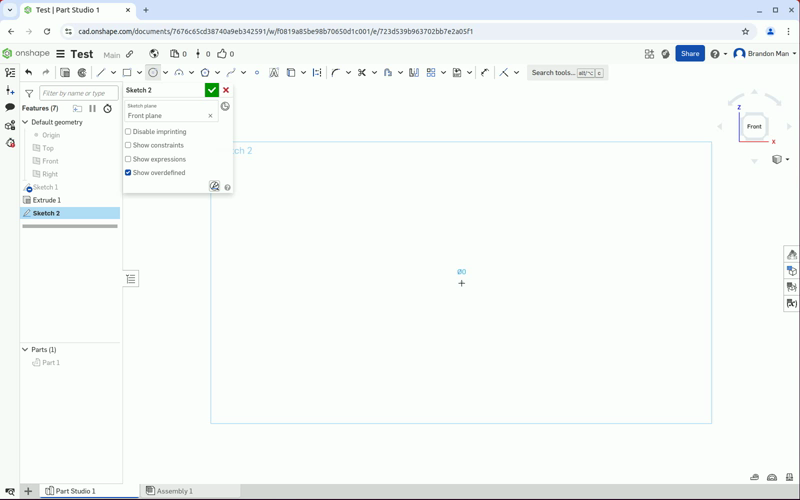
mouse_move(471, 282)
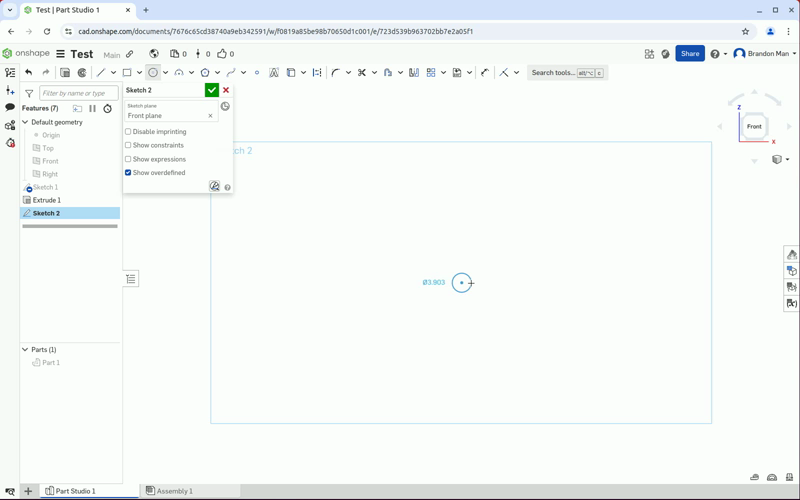
click(471, 282)
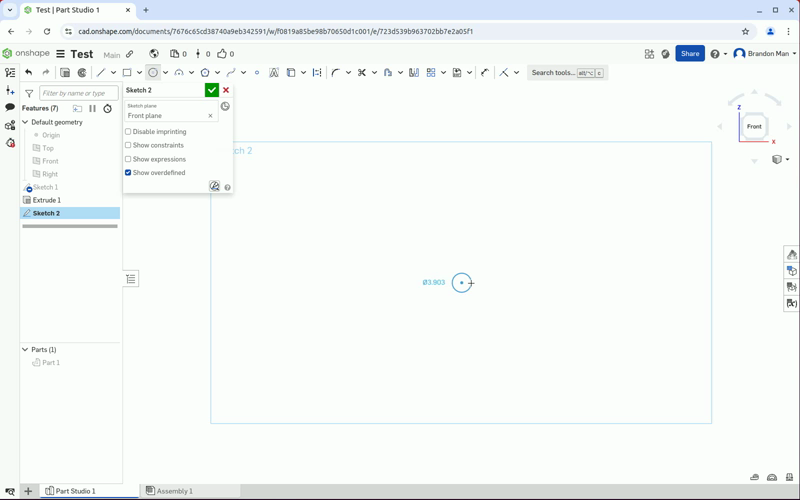
key(esc)
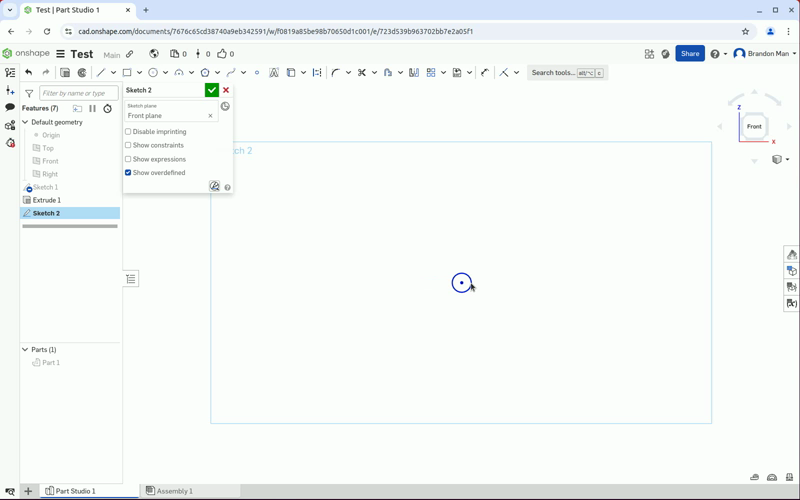
key(c)
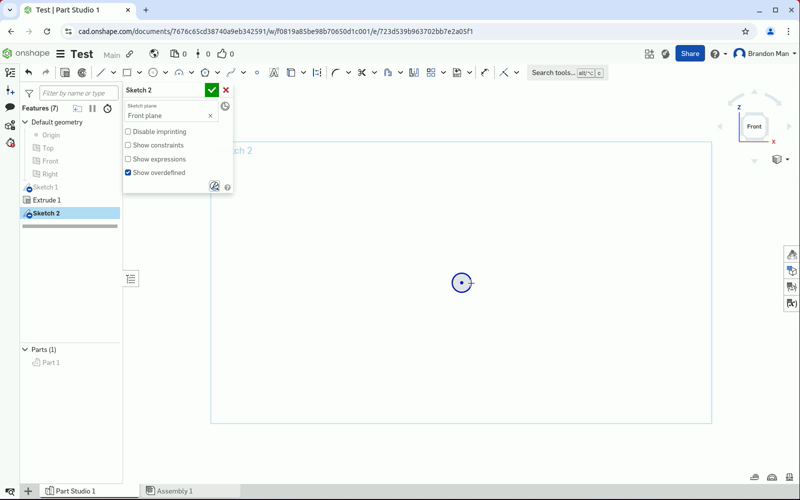
key_down(shift)
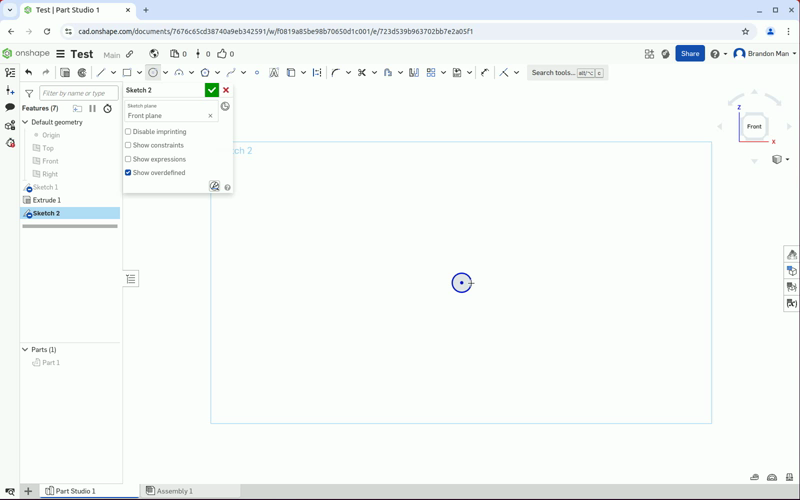
mouse_move(461, 282)
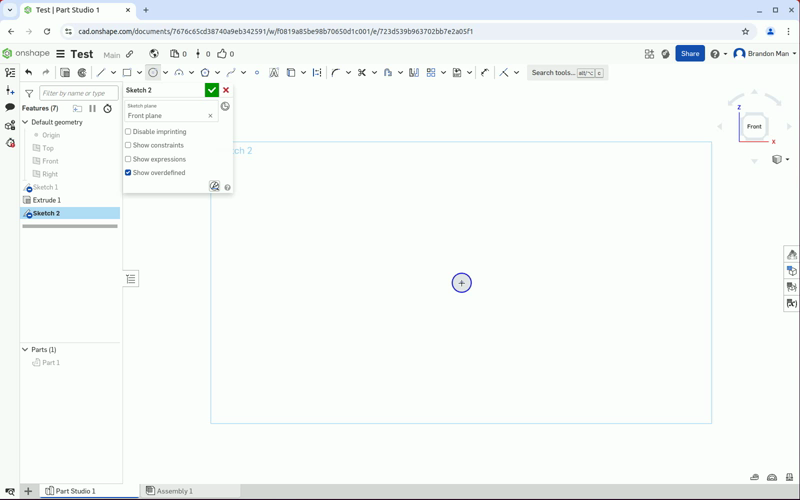
click(461, 282)
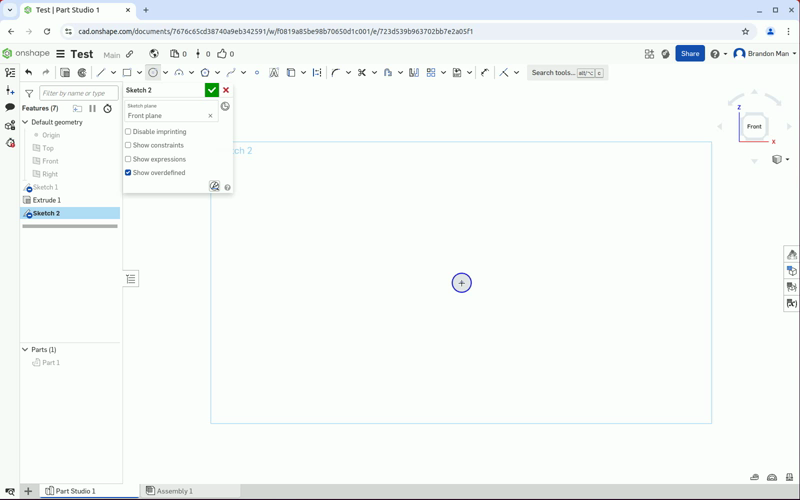
key_up(shift)
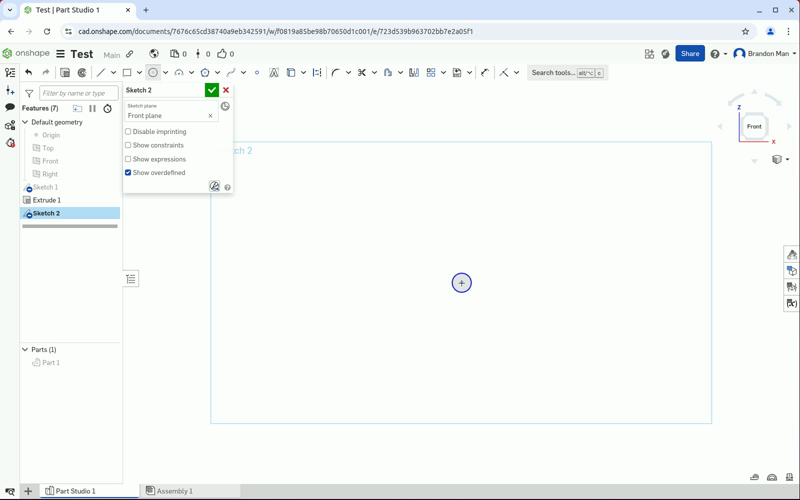
mouse_move(464, 282)
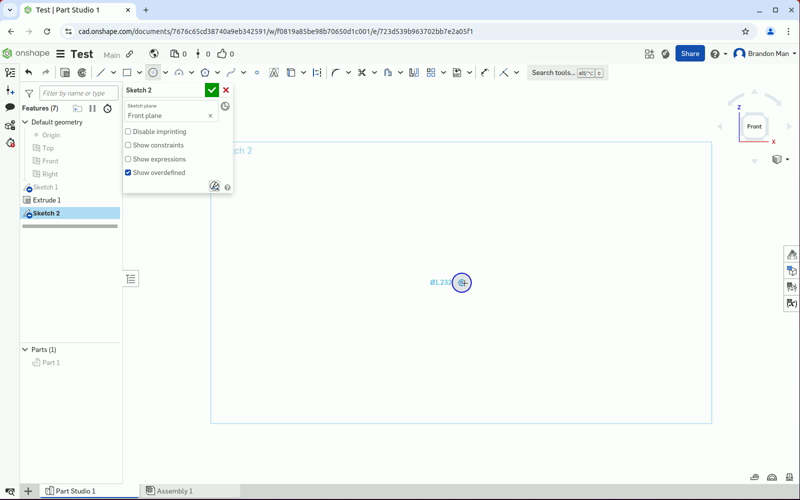
scroll(6)
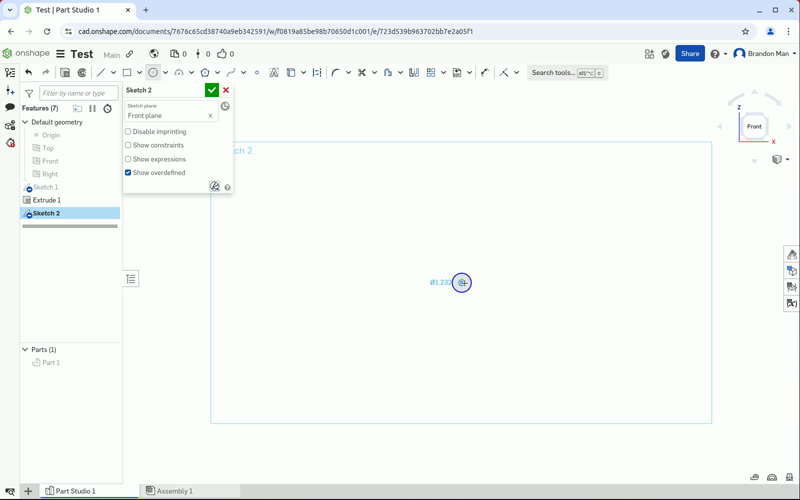
scroll(6)
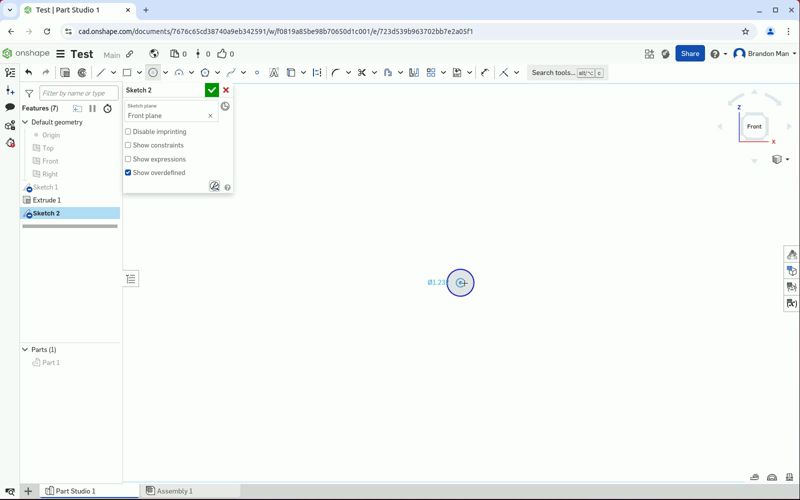
scroll(6)
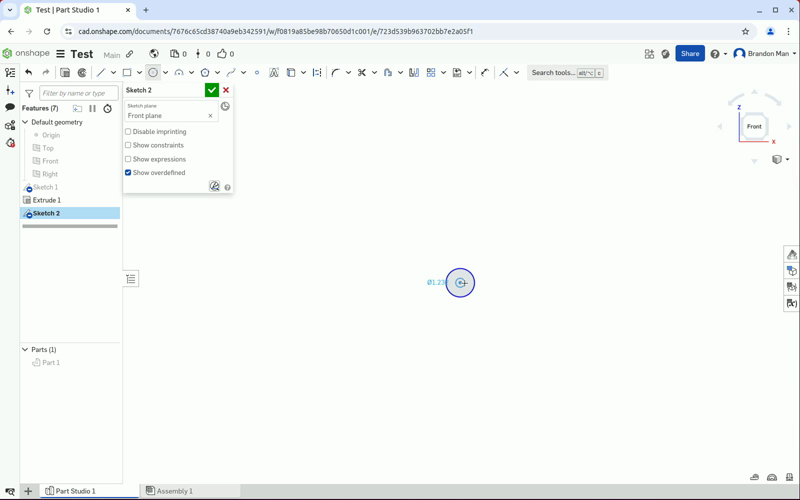
scroll(6)
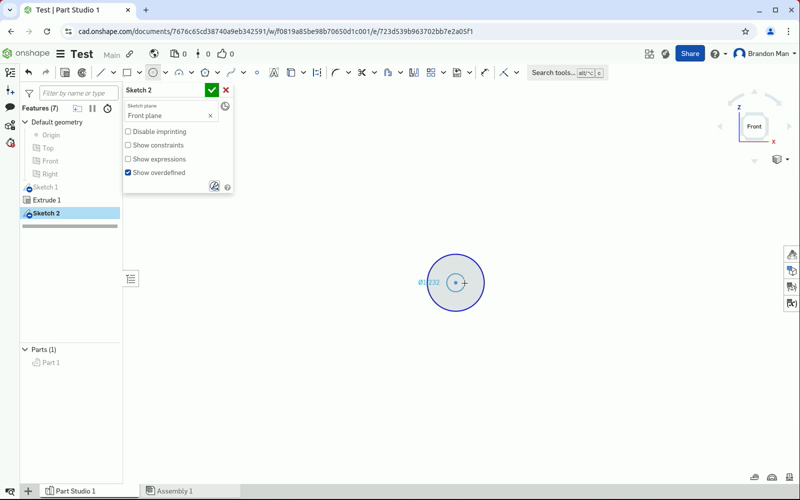
scroll(6)
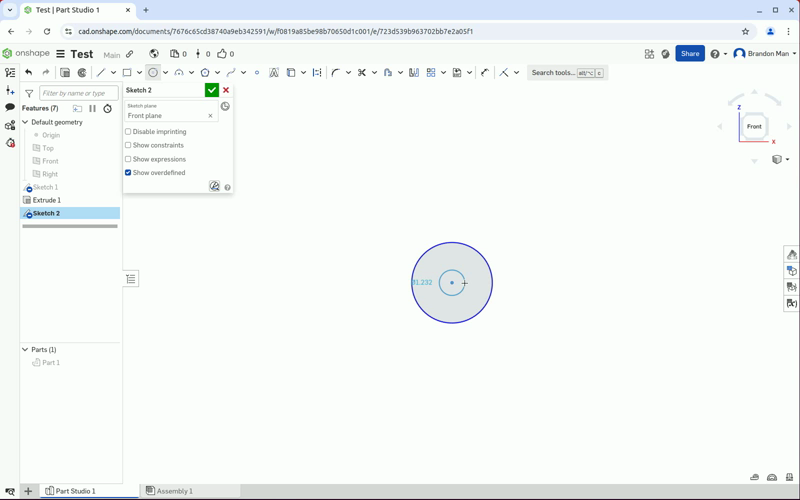
scroll(6)
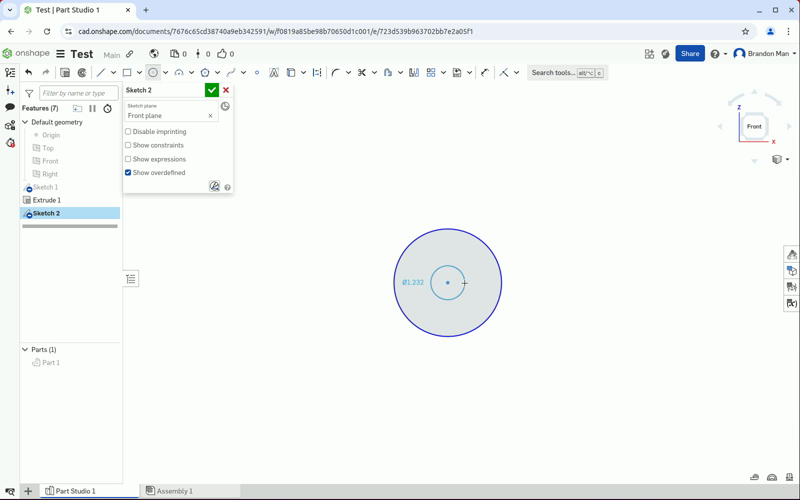
scroll(6)
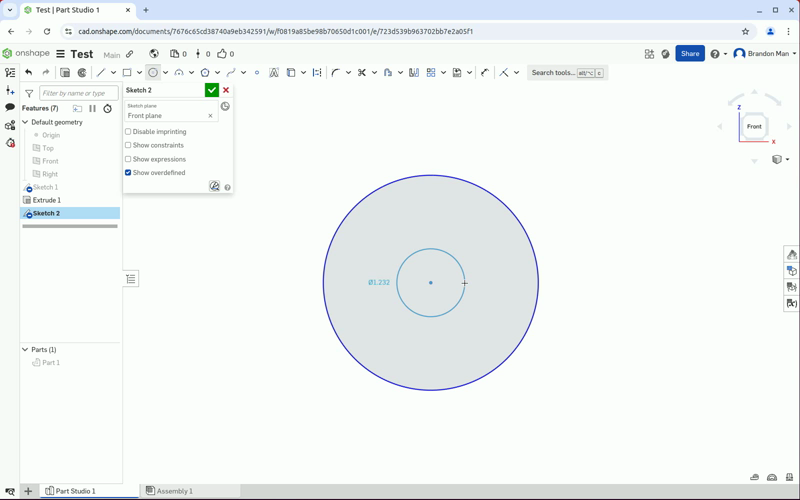
click(464, 282)
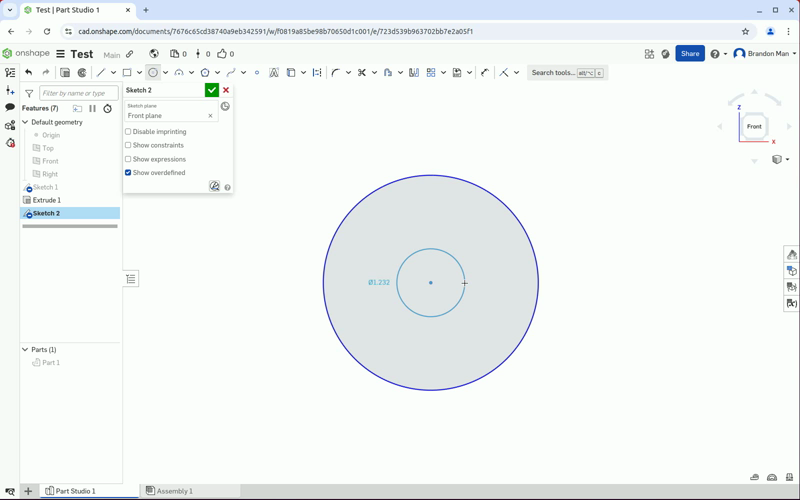
scroll(-6)
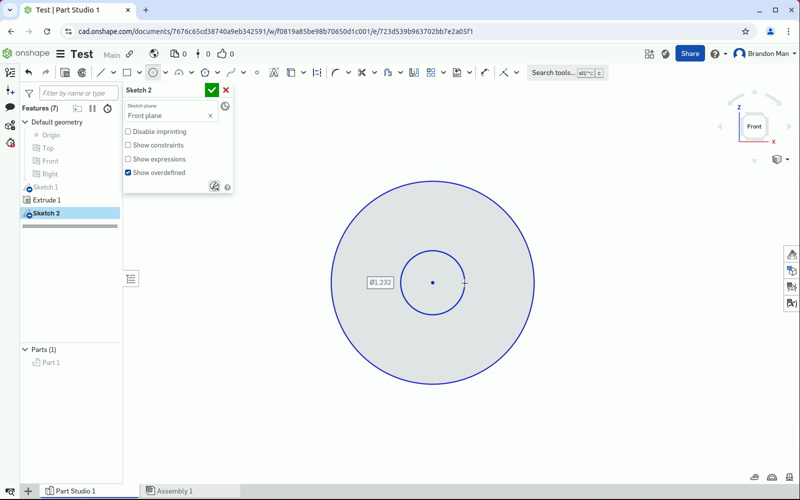
scroll(-6)
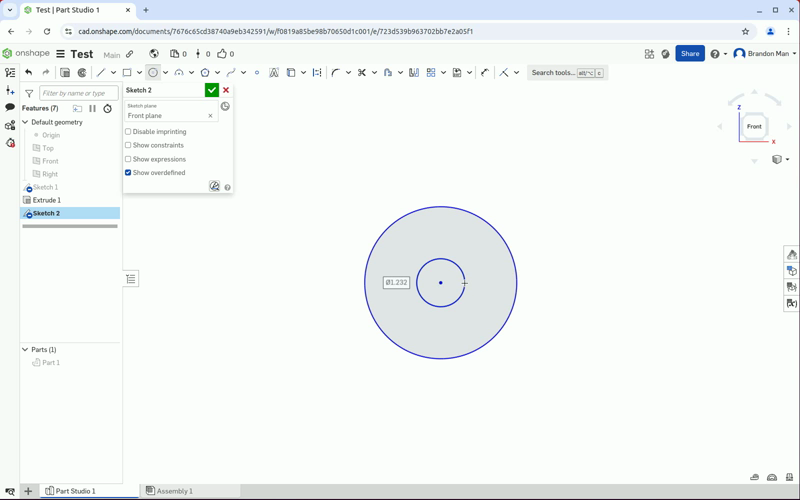
scroll(-6)
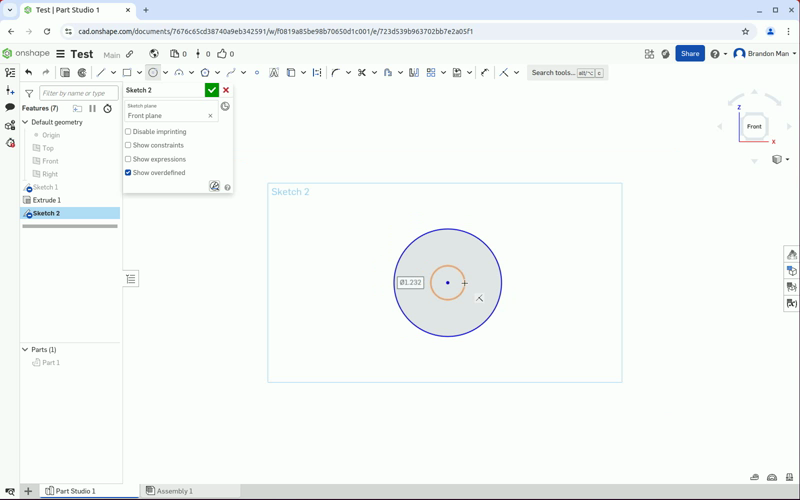
scroll(-6)
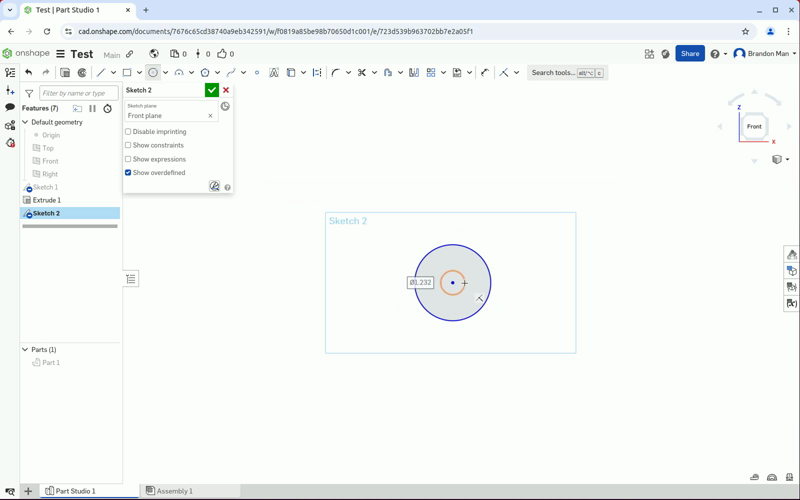
scroll(-6)
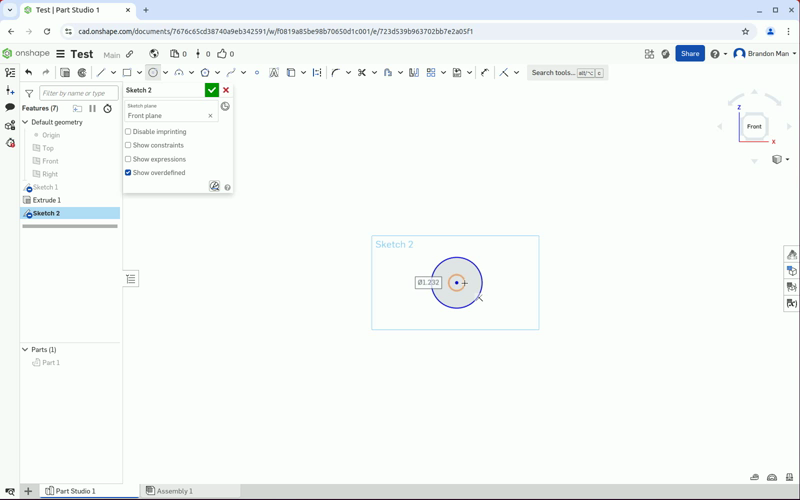
scroll(-6)
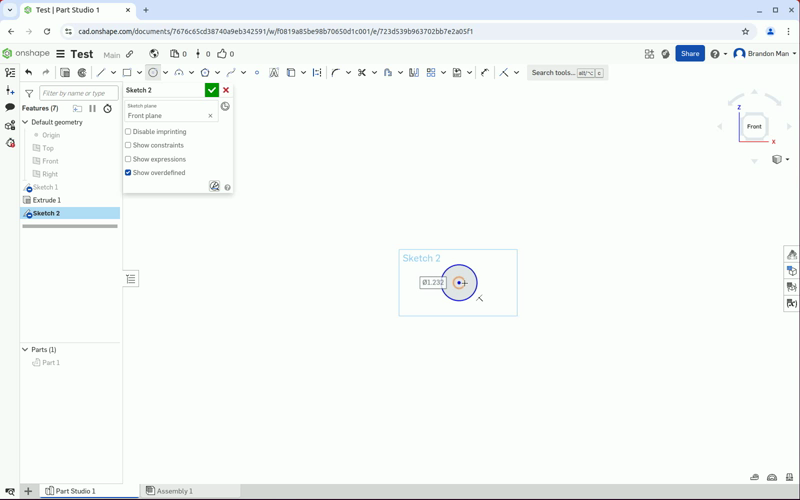
scroll(-6)
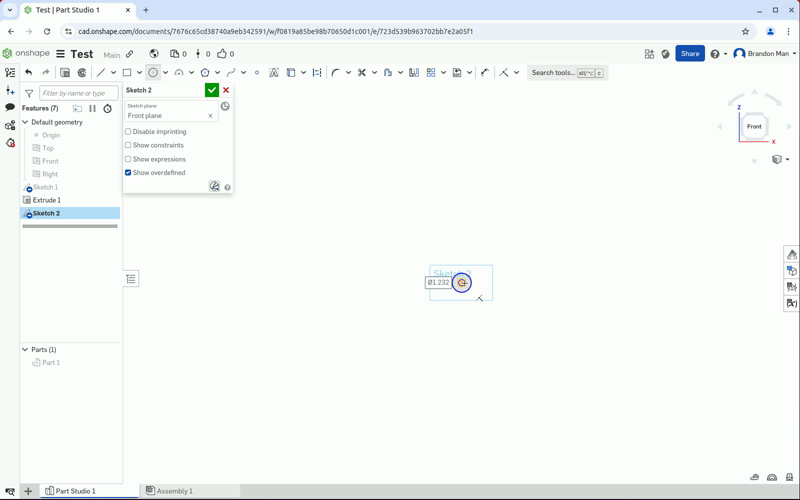
key(esc)
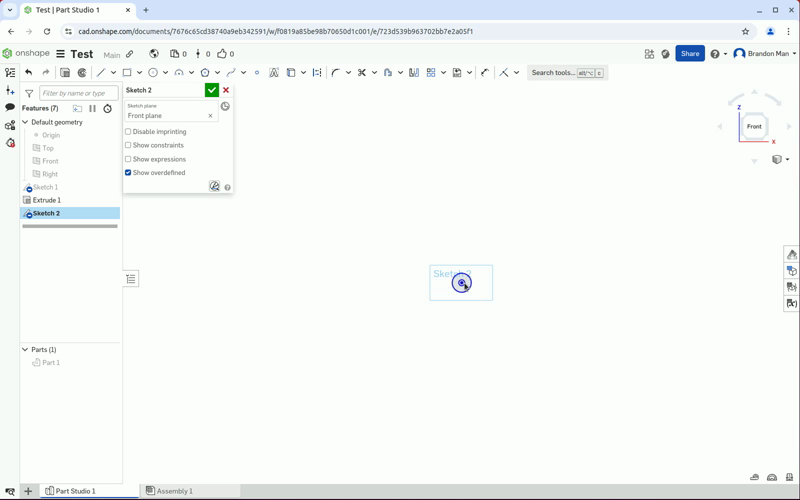
mouse_move(466, 288)
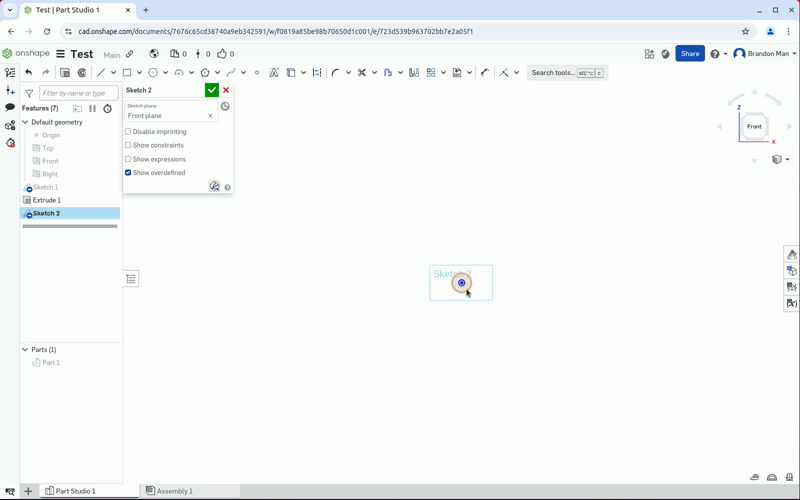
scroll(6)
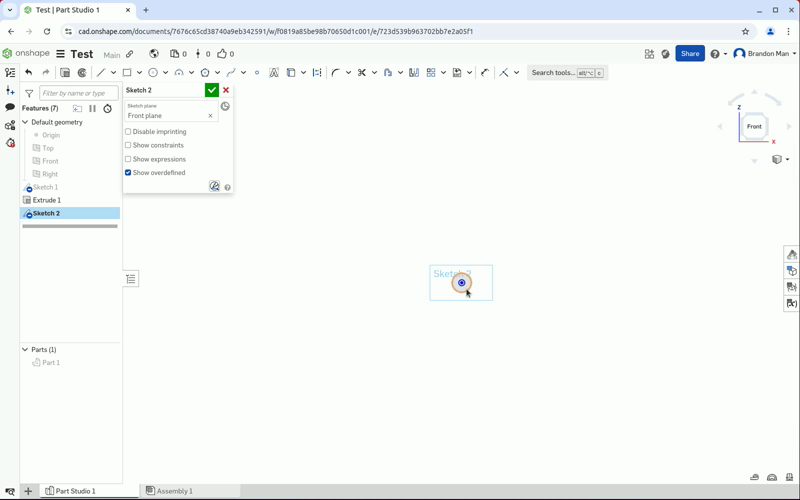
scroll(6)
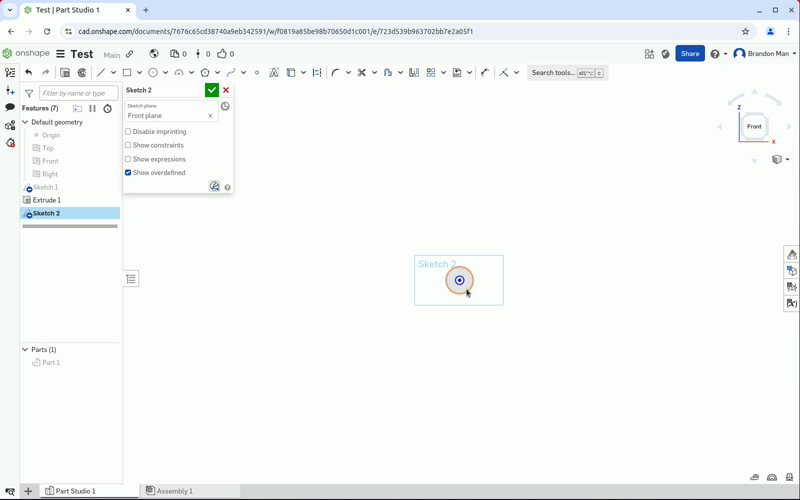
scroll(6)
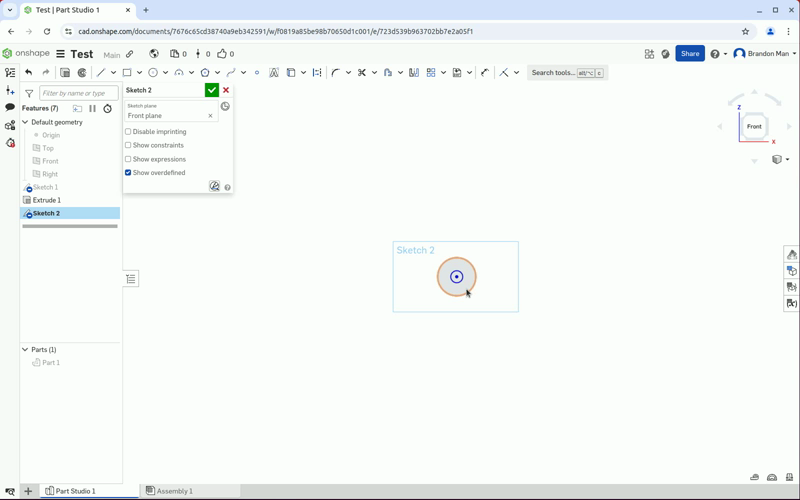
scroll(6)
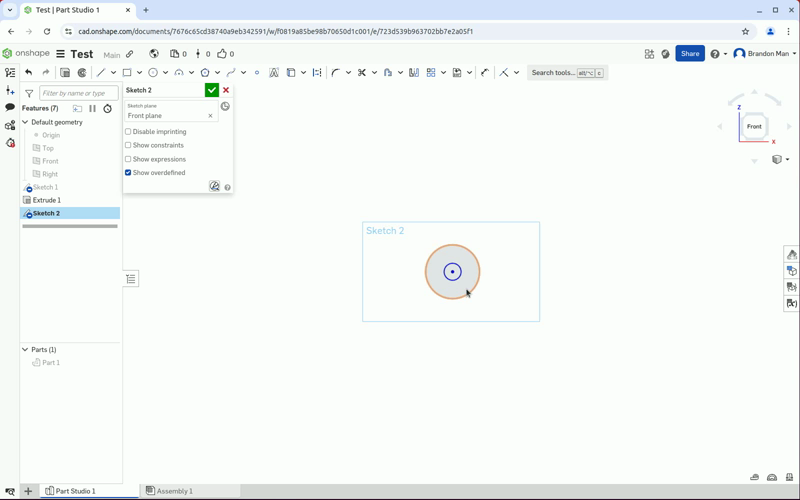
scroll(6)
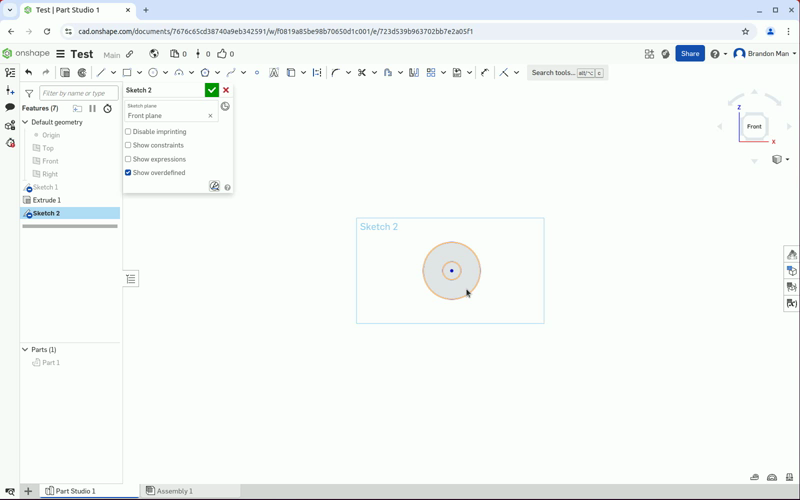
scroll(6)
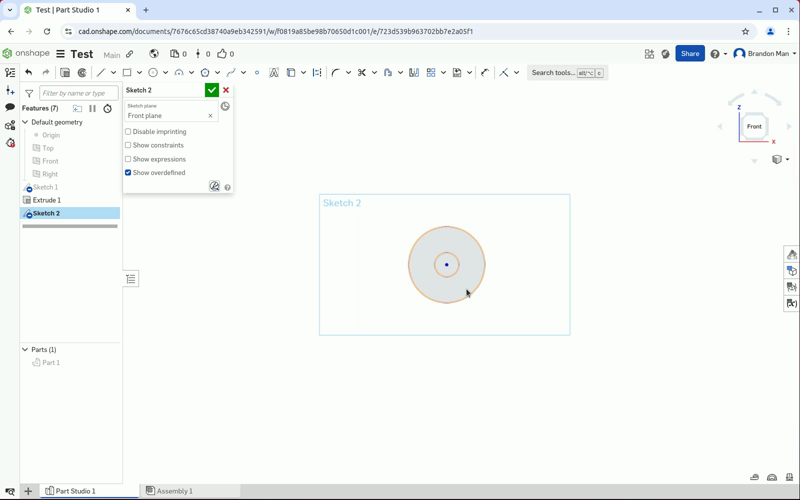
scroll(6)
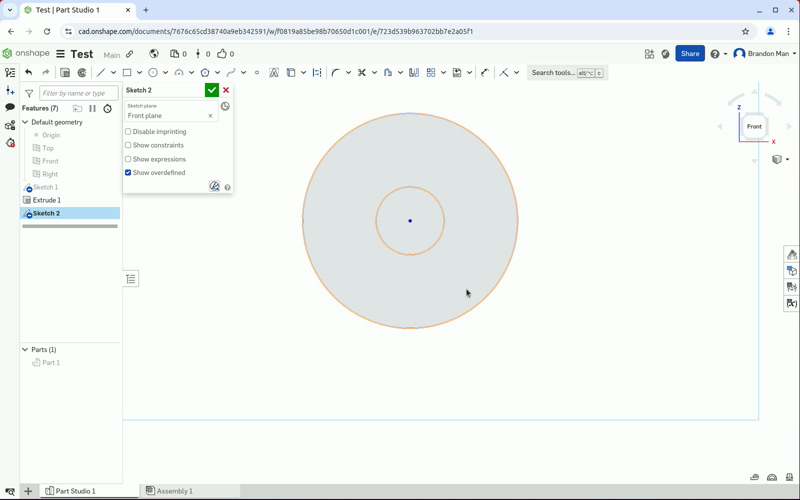
click(466, 288)
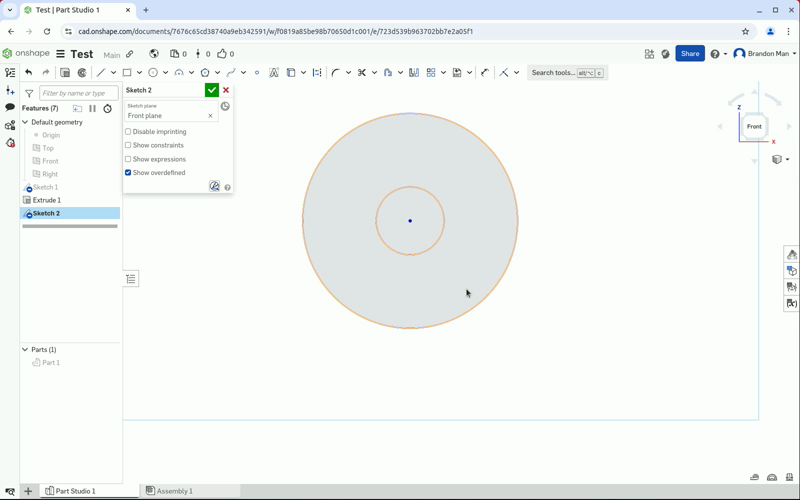
scroll(-6)
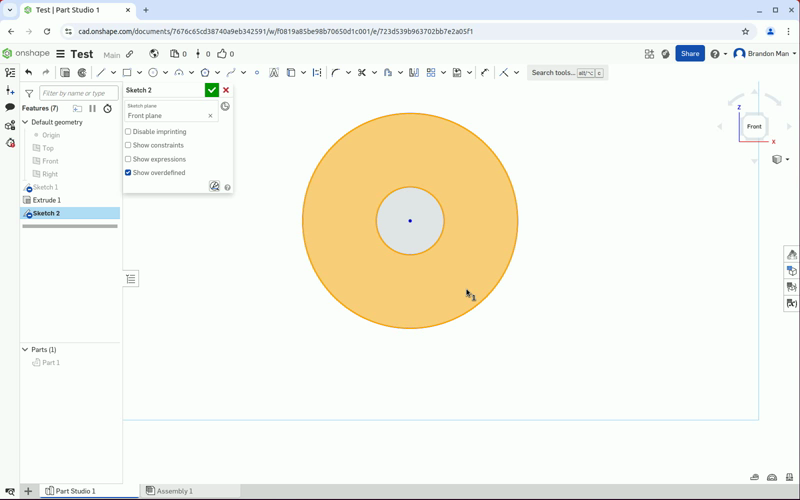
scroll(-6)
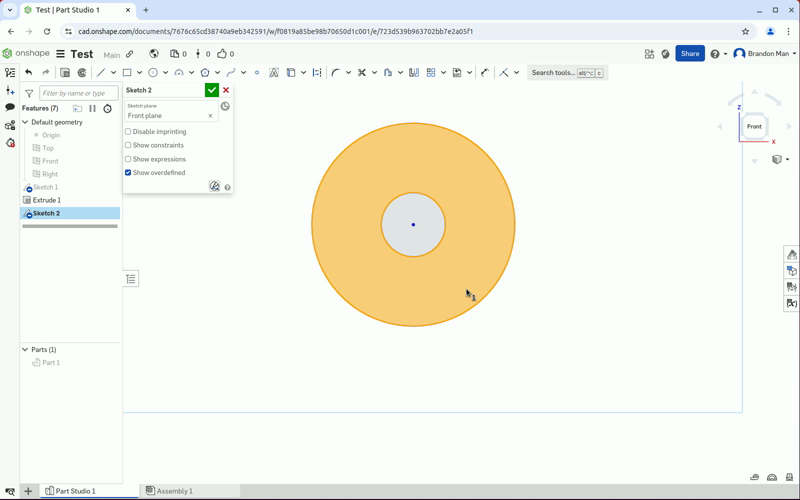
scroll(-6)
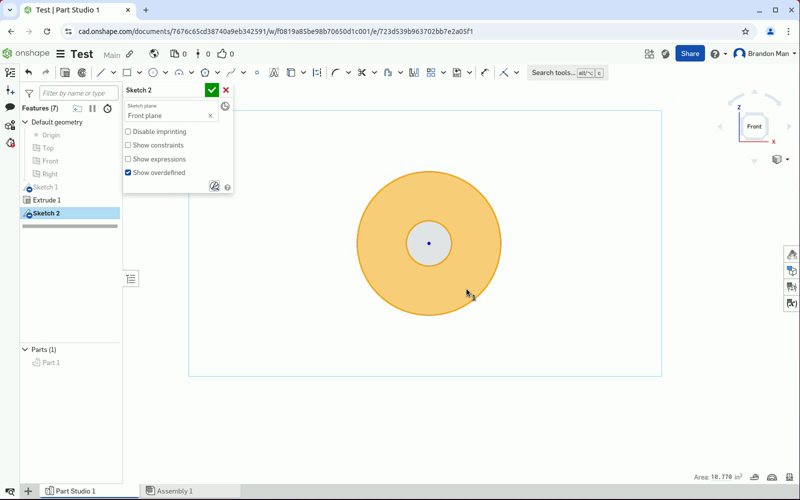
scroll(-6)
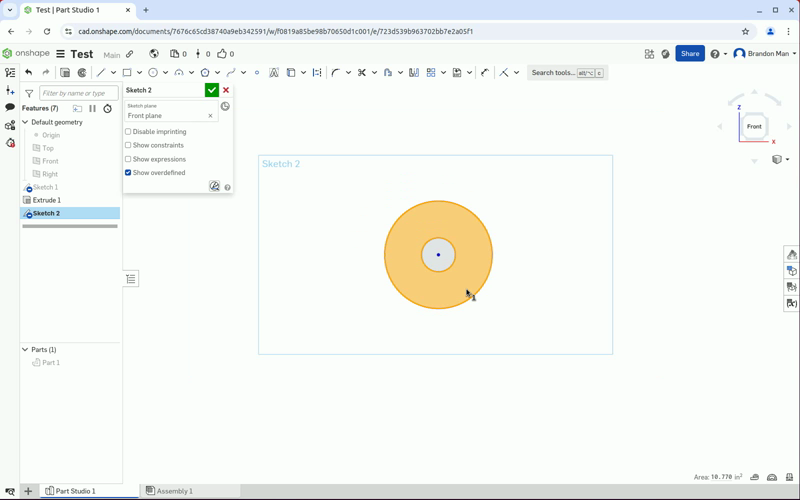
scroll(-6)
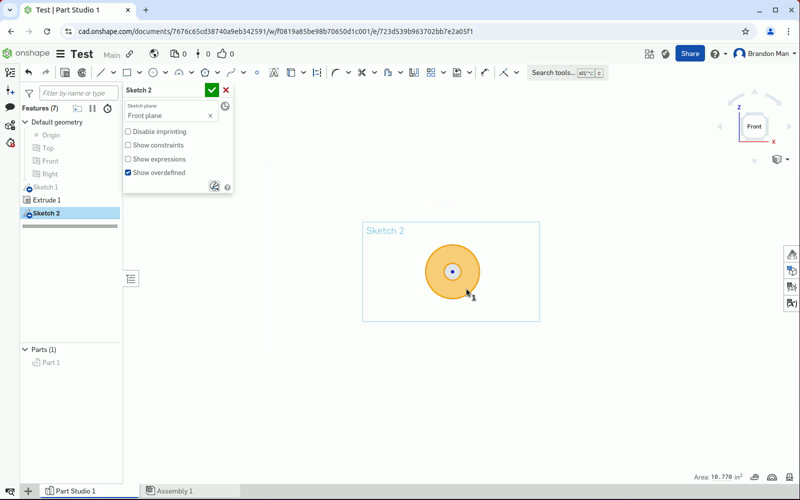
scroll(-6)
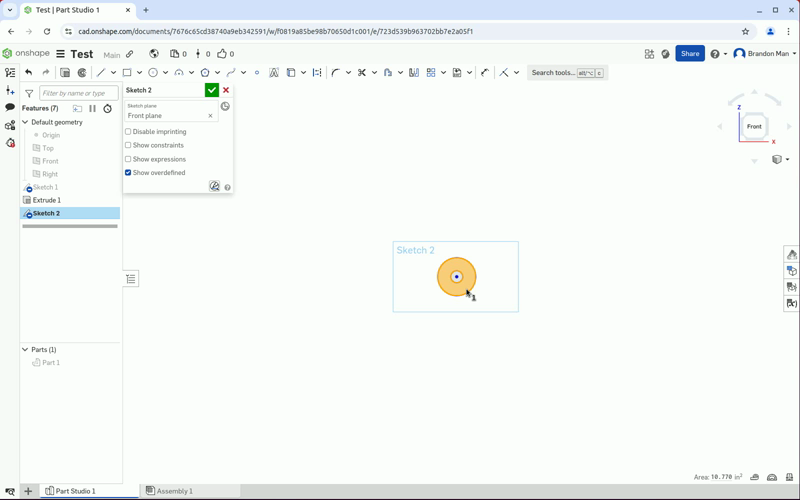
scroll(-6)
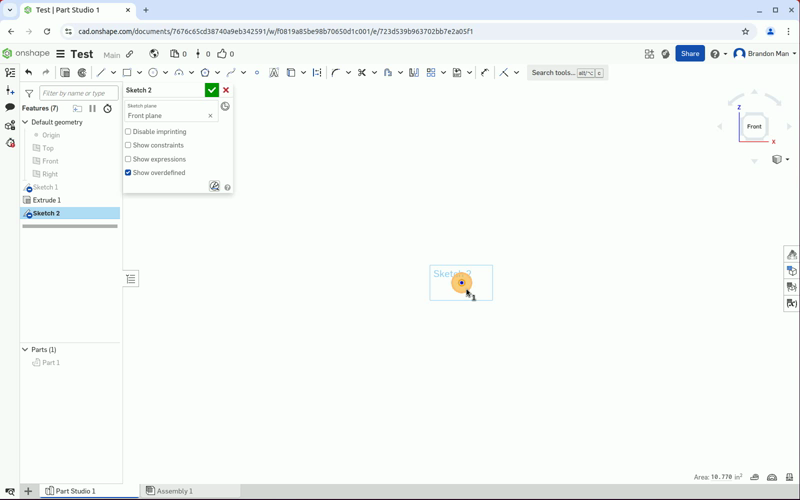
mouse_move(73, 352)
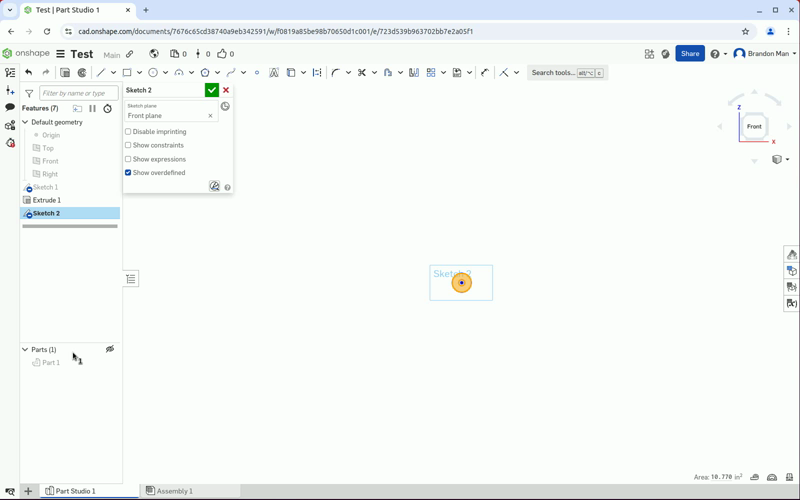
key(shift+y)
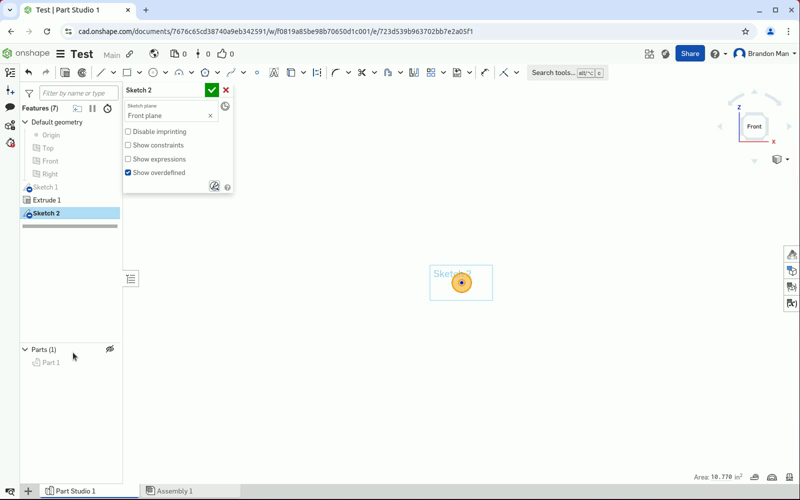
key(shift+e)
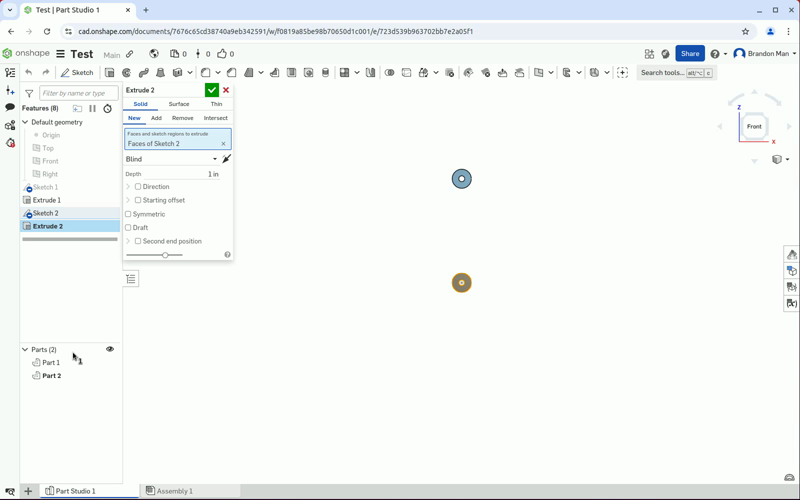
mouse_move(143, 106)
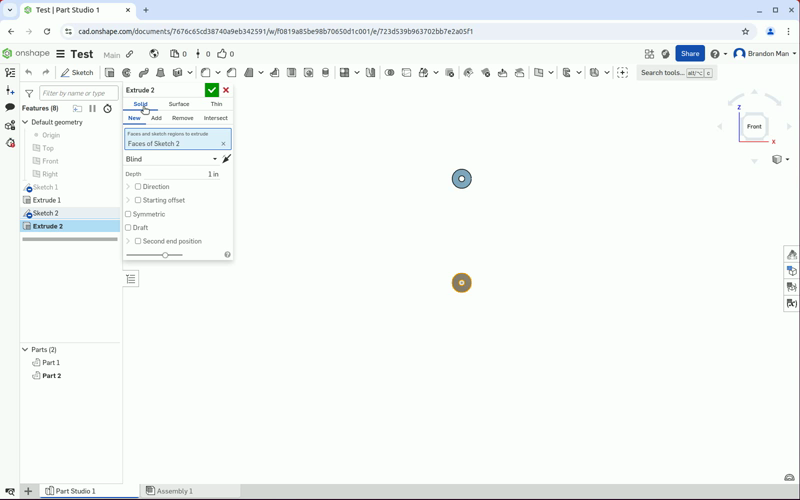
click(143, 106)
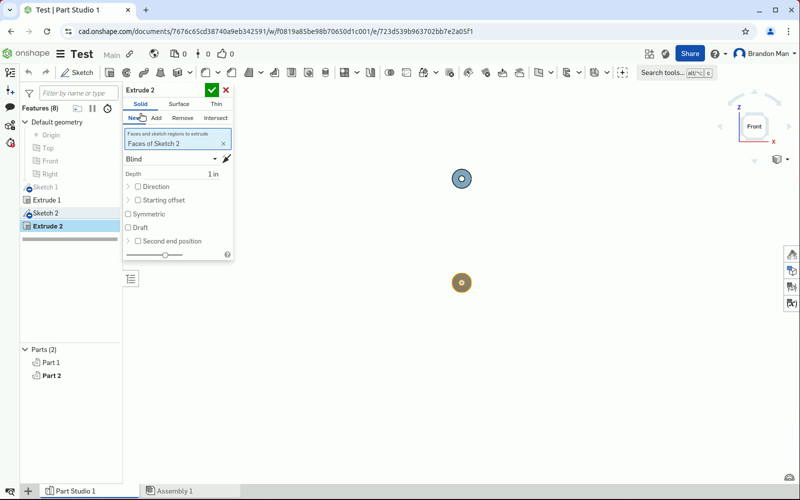
mouse_move(137, 120)
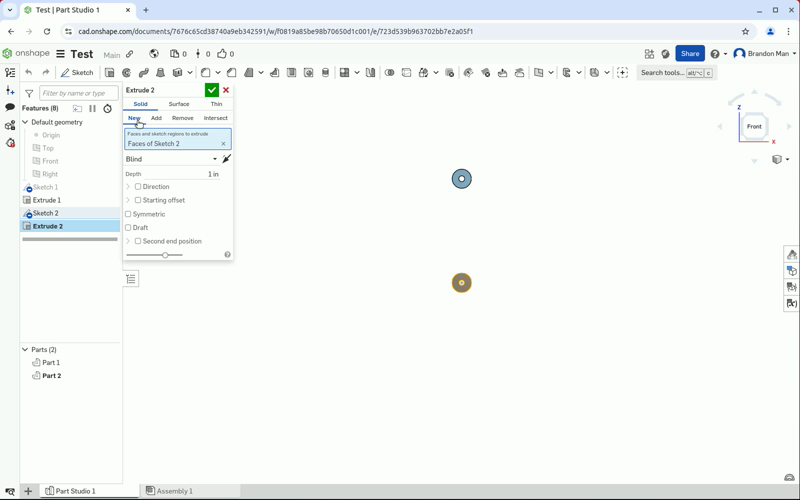
click(137, 120)
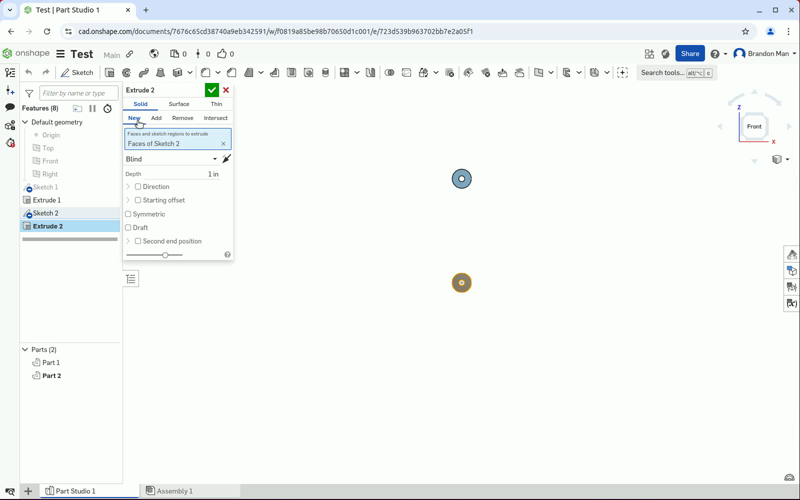
key(tab, 4)
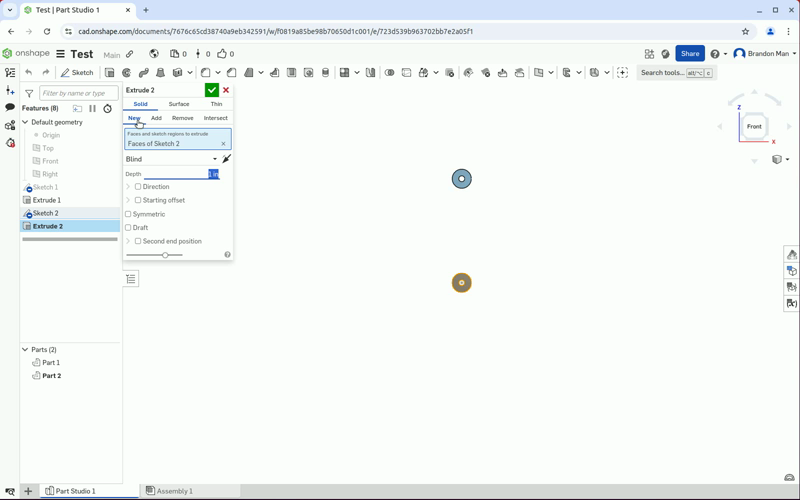
text(0.481)
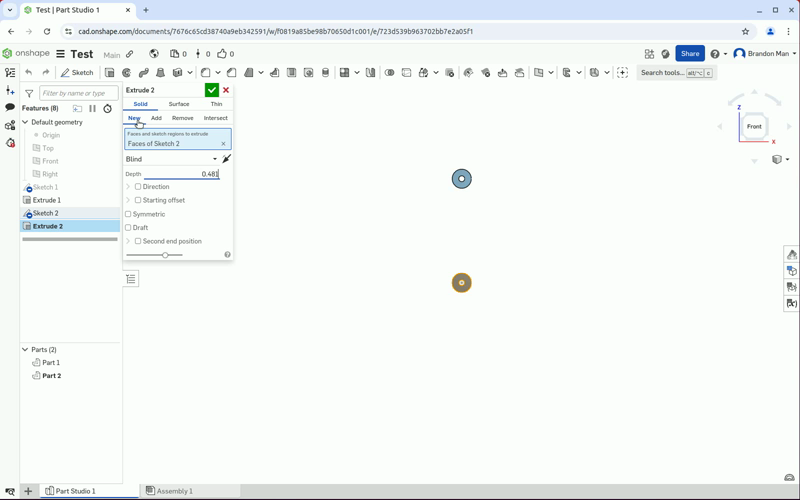
key(enter)
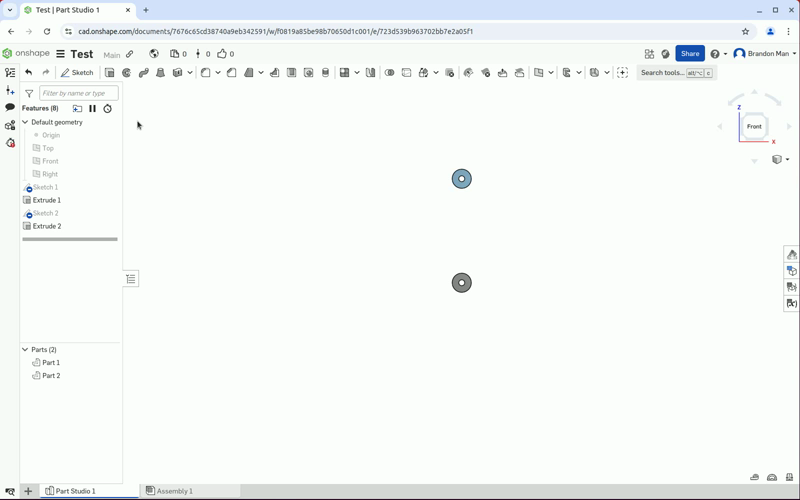
key(shift+h)
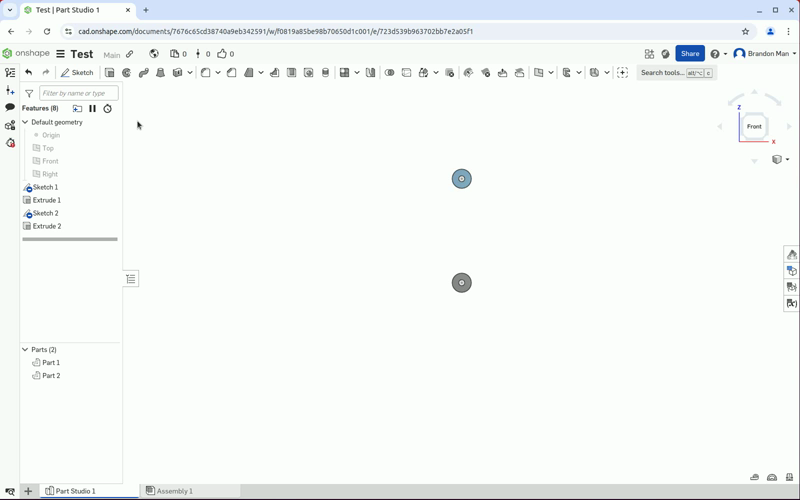
key(shift+h)
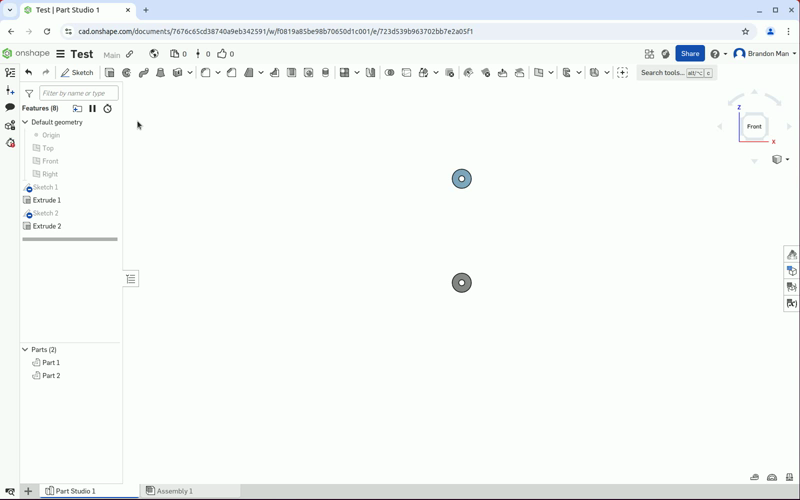
mouse_move(73, 189)
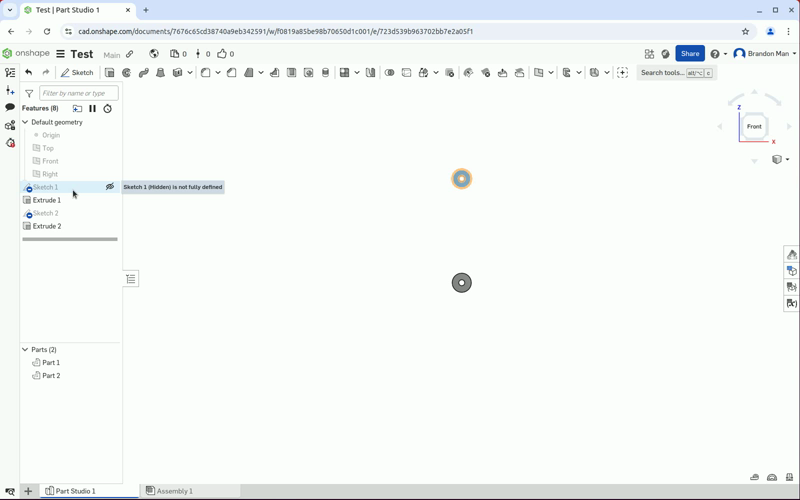
click(73, 189)
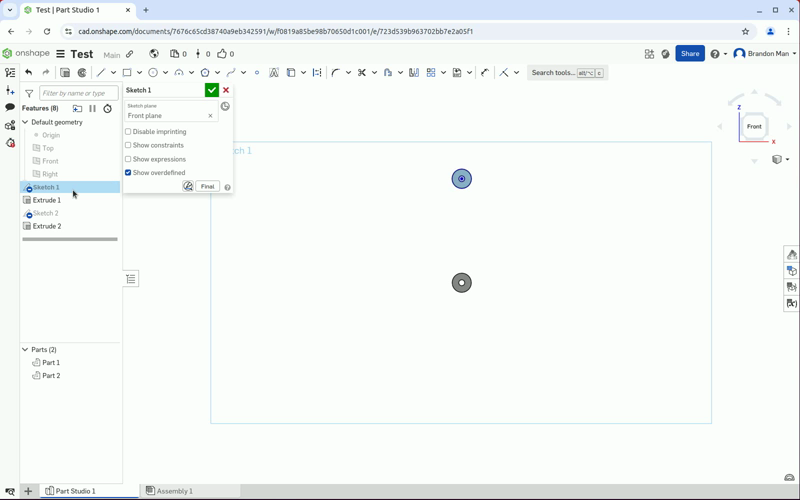
mouse_move(229, 92)
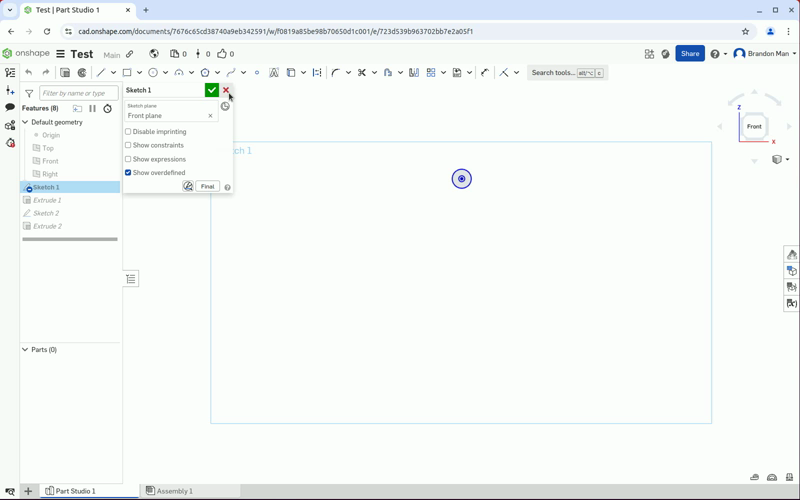
click(229, 92)
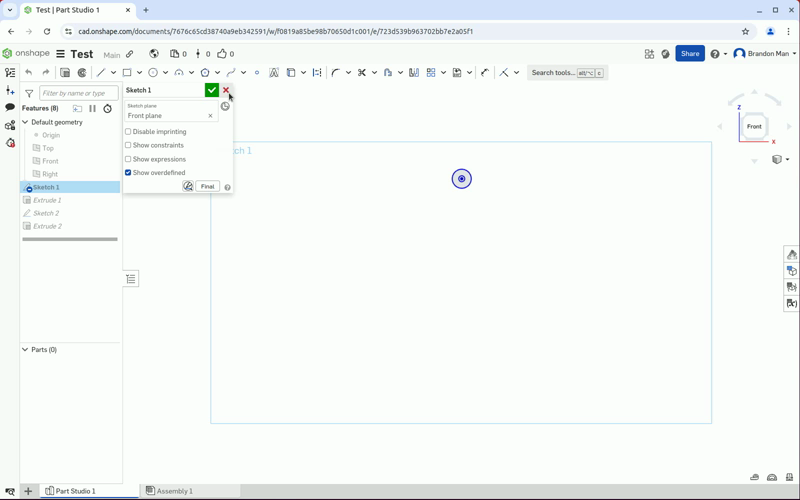
key(shift+s)
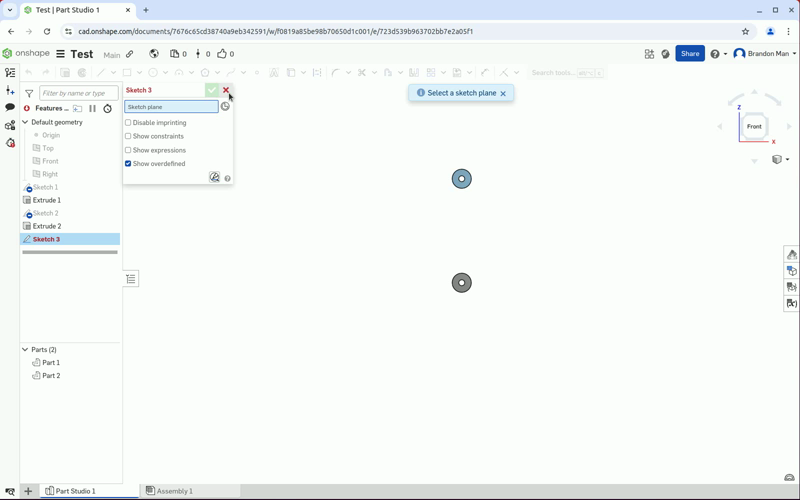
mouse_move(73, 163)
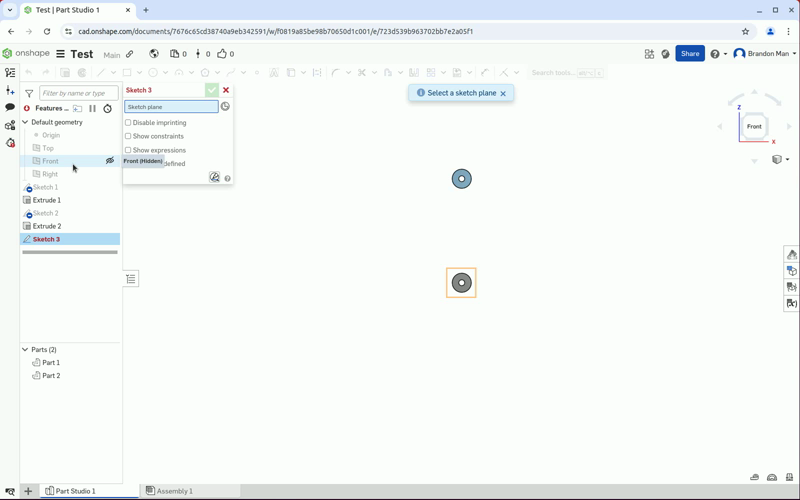
click(73, 163)
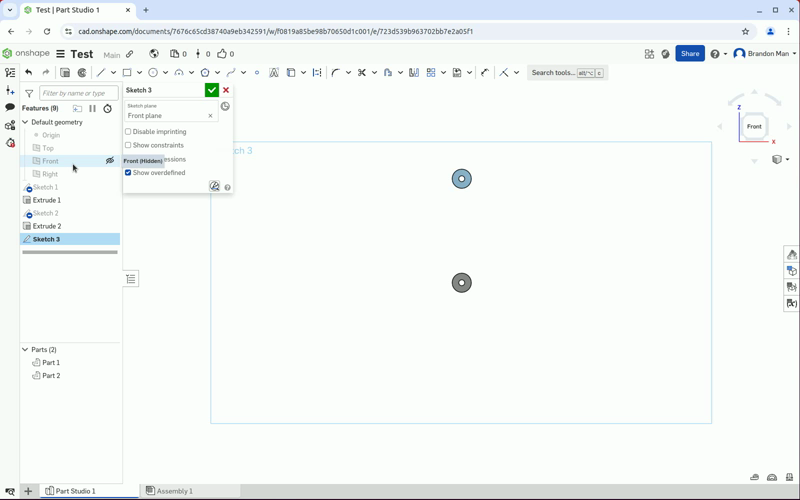
mouse_move(73, 352)
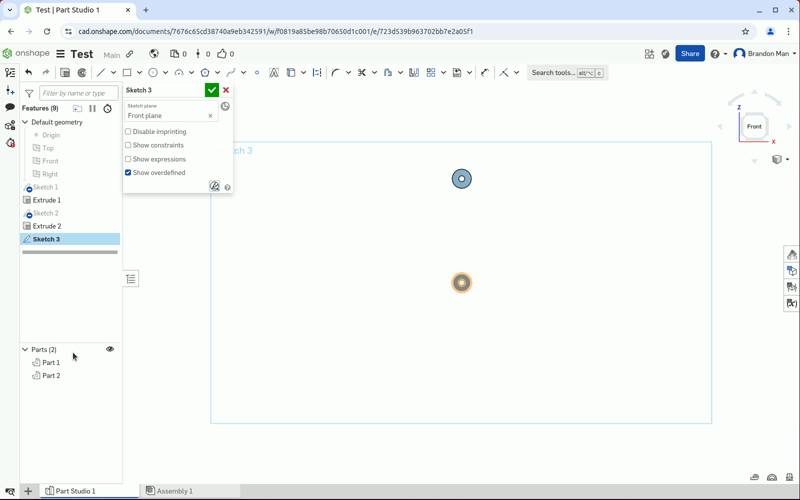
key(y)
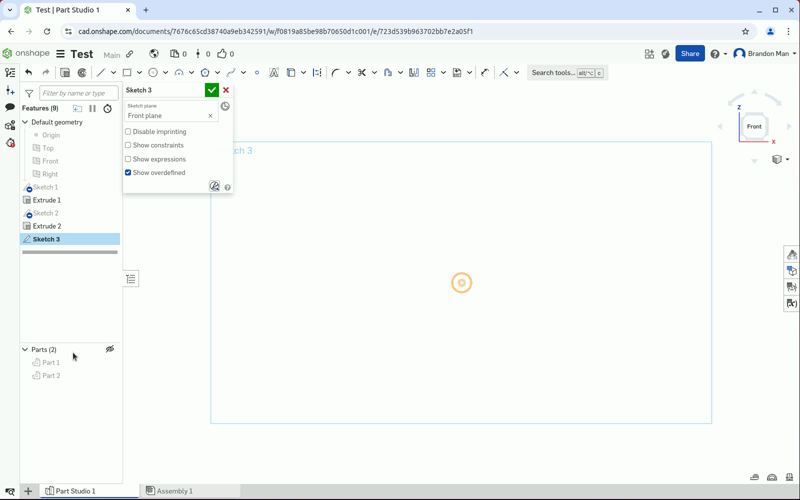
key(c)
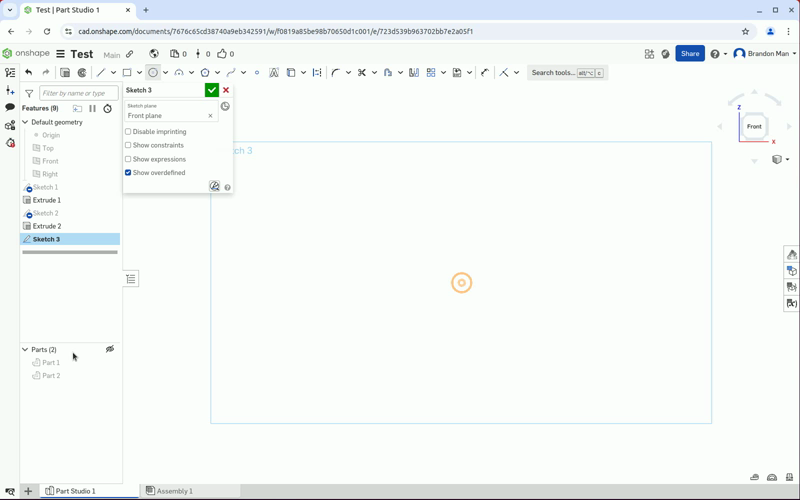
key_down(shift)
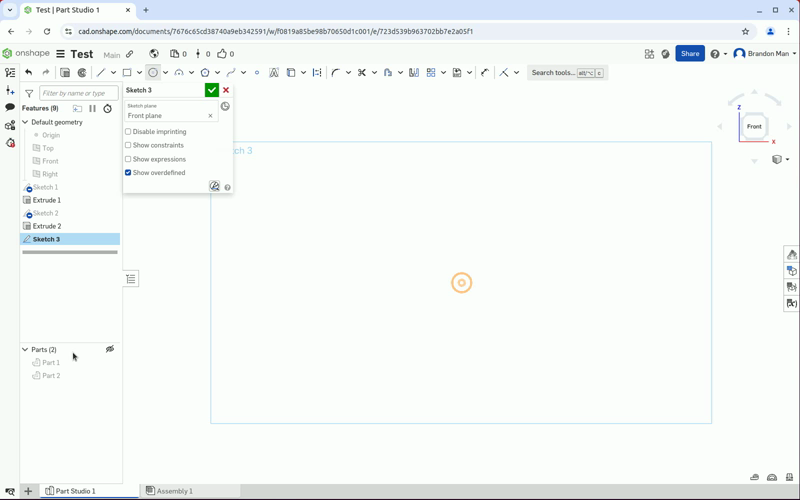
mouse_move(501, 282)
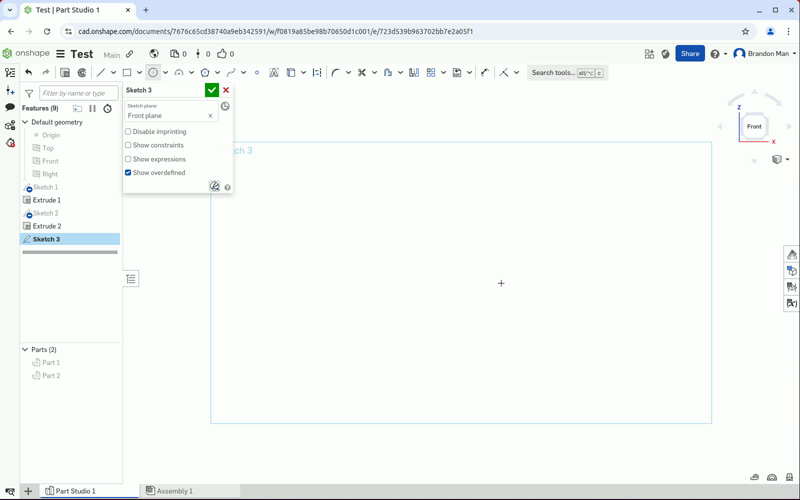
click(501, 282)
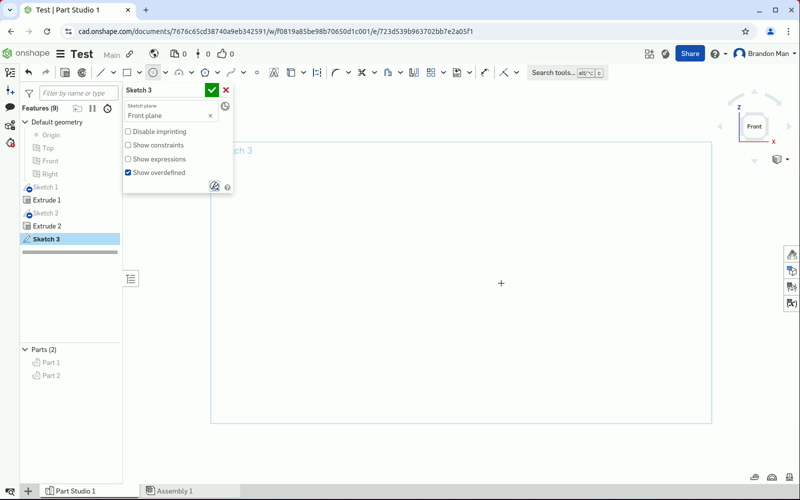
key_up(shift)
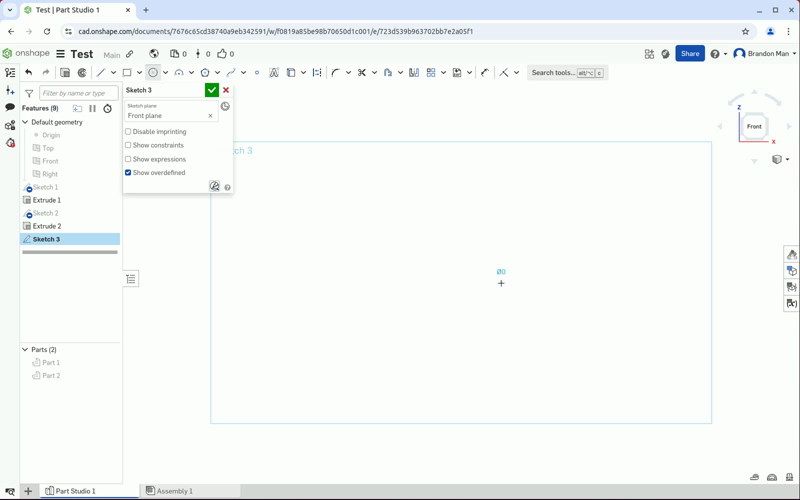
mouse_move(508, 282)
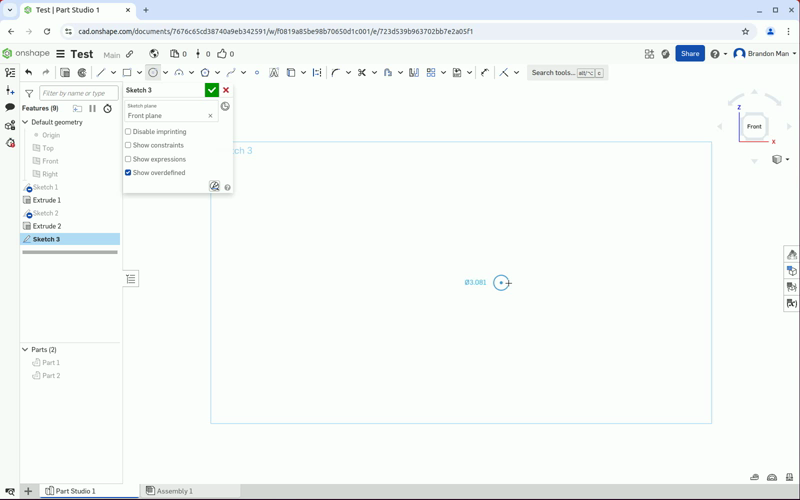
click(508, 282)
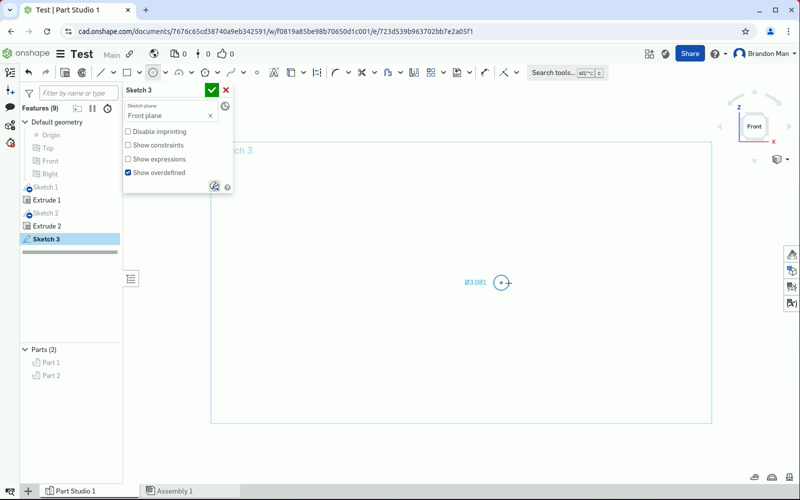
key(esc)
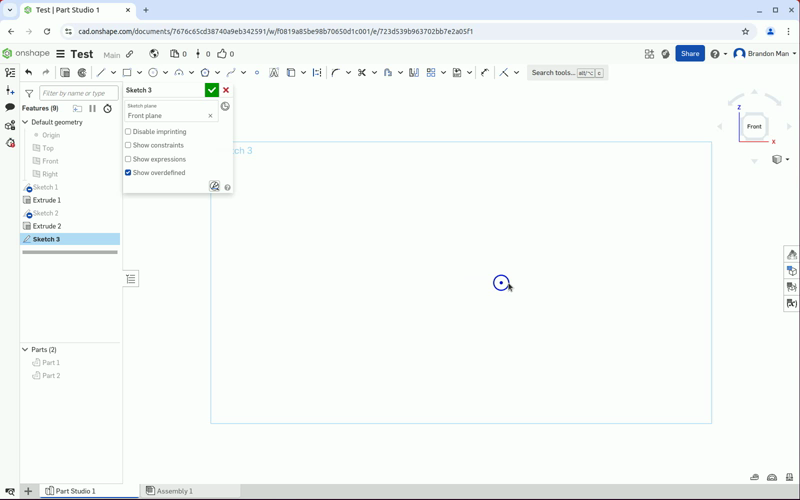
key(c)
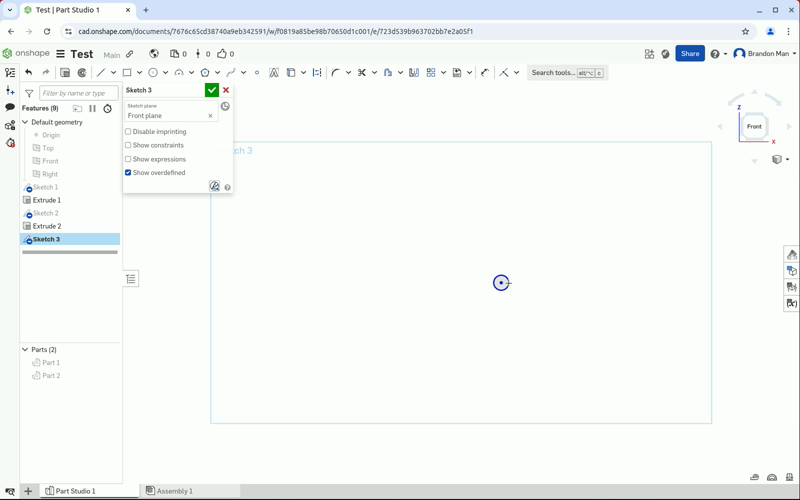
key_down(shift)
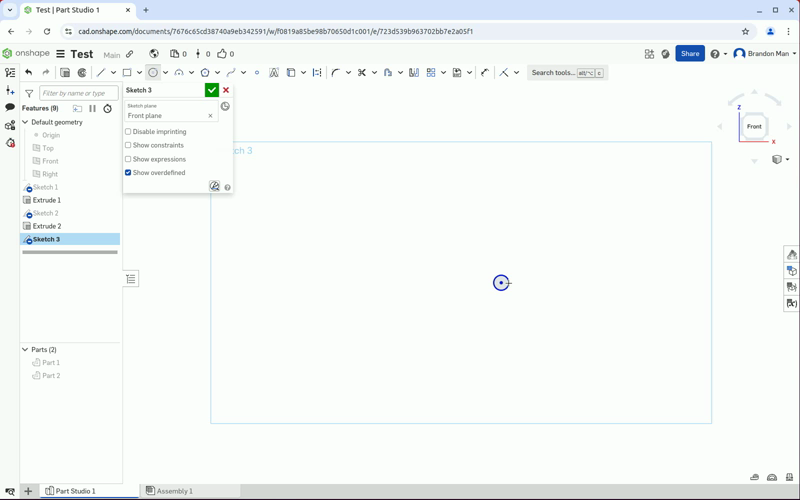
mouse_move(501, 282)
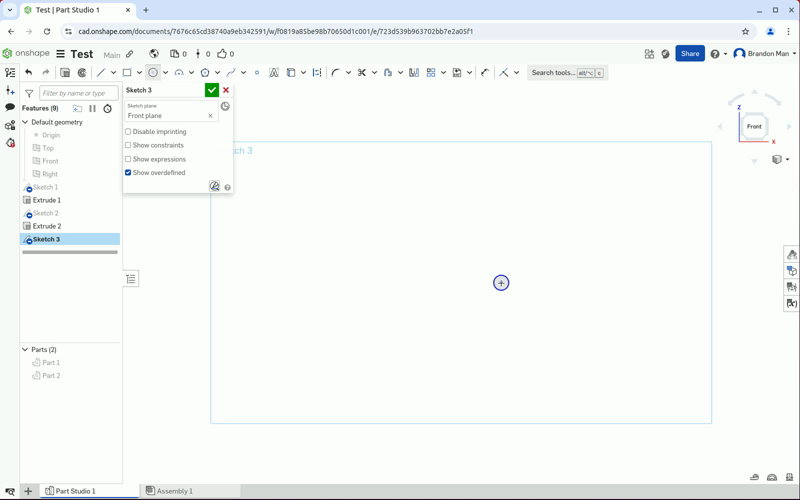
click(501, 282)
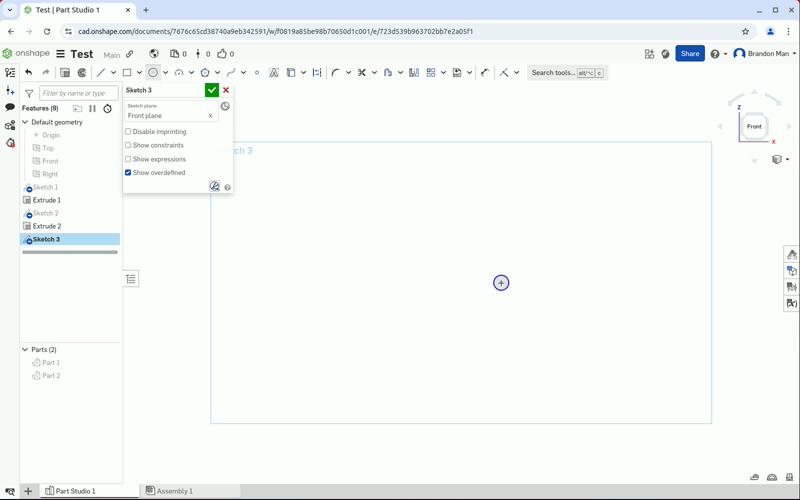
key_up(shift)
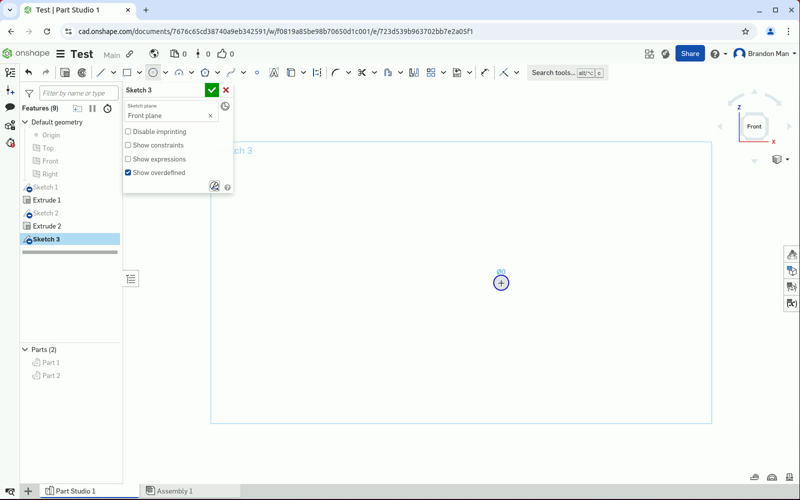
mouse_move(504, 282)
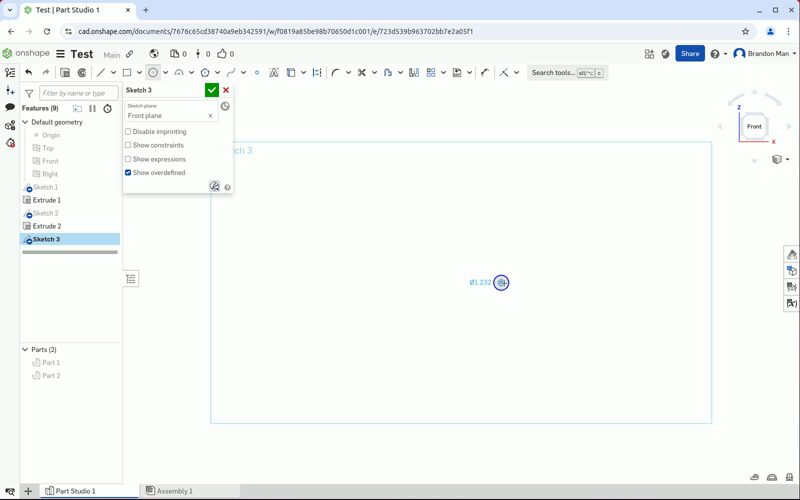
scroll(6)
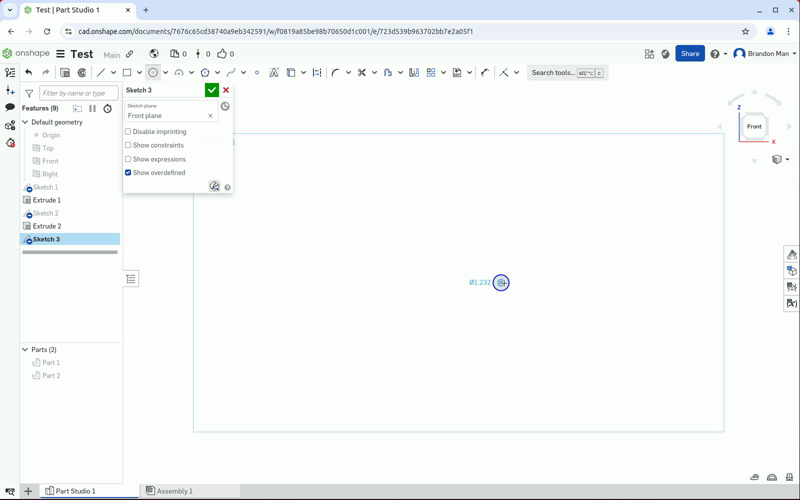
scroll(6)
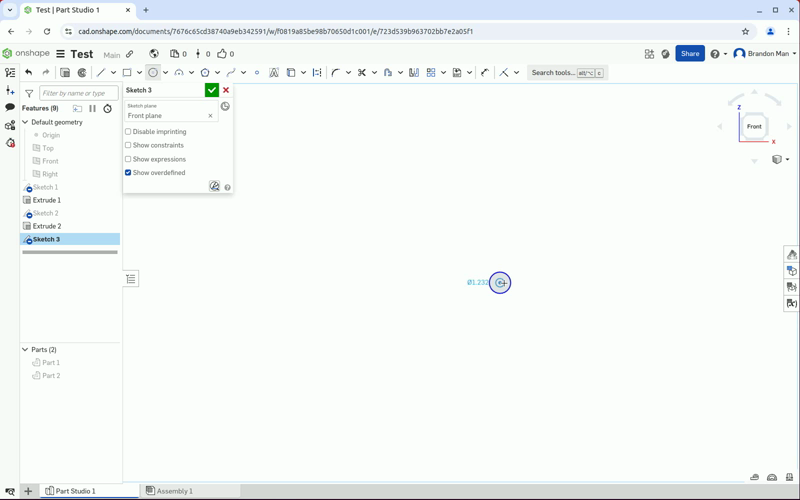
scroll(6)
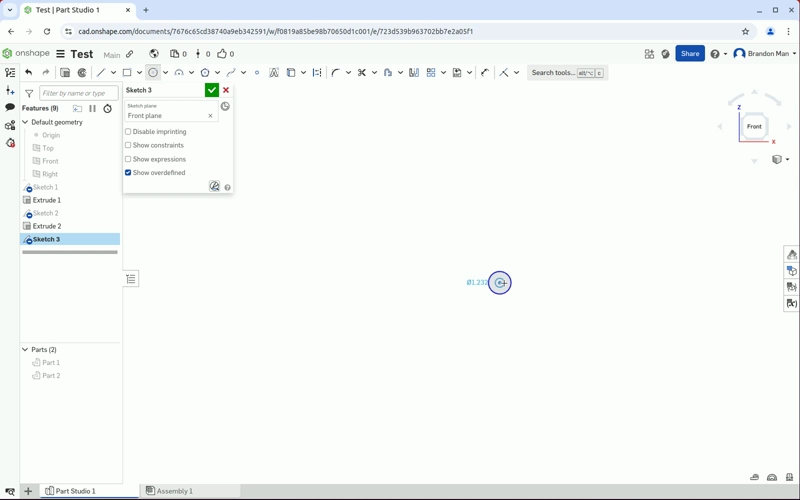
scroll(6)
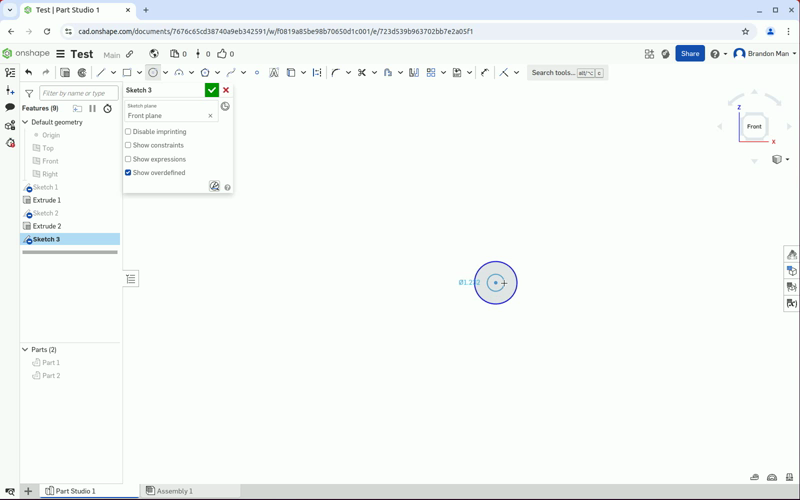
scroll(6)
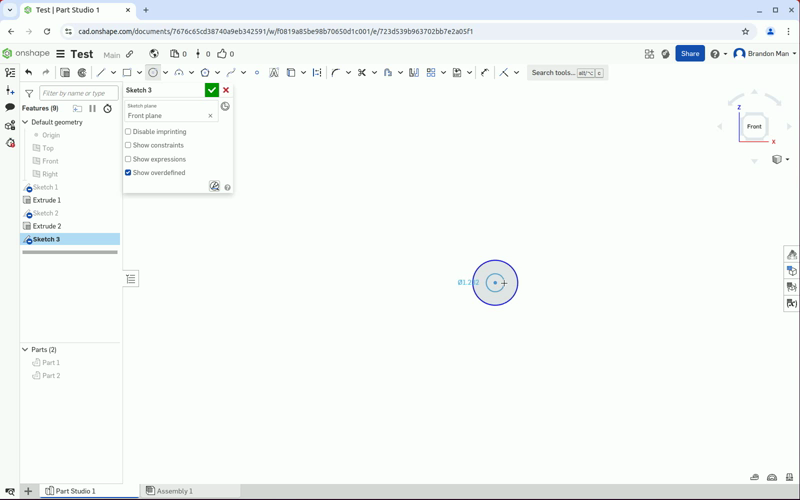
scroll(6)
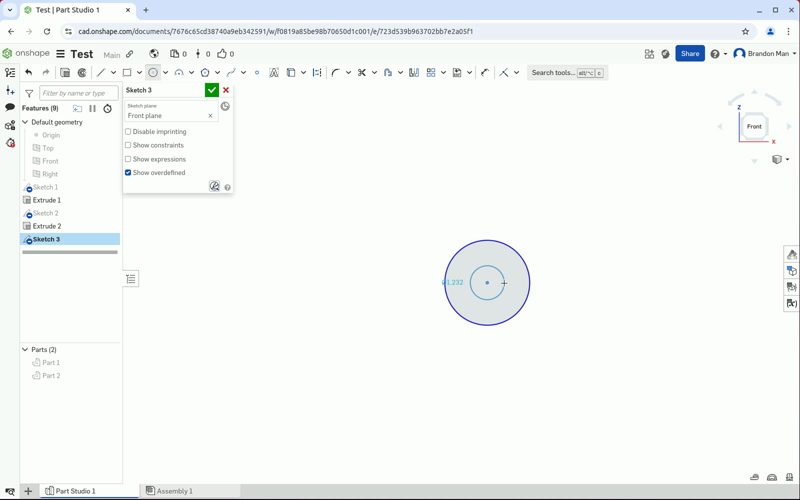
scroll(6)
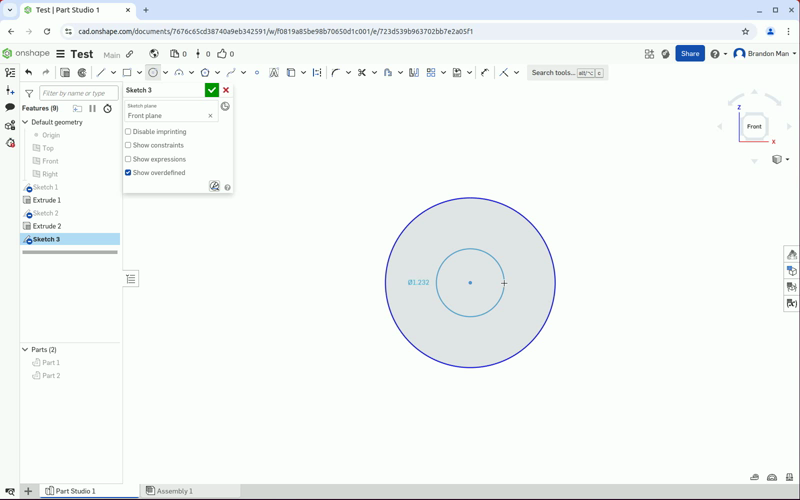
click(504, 282)
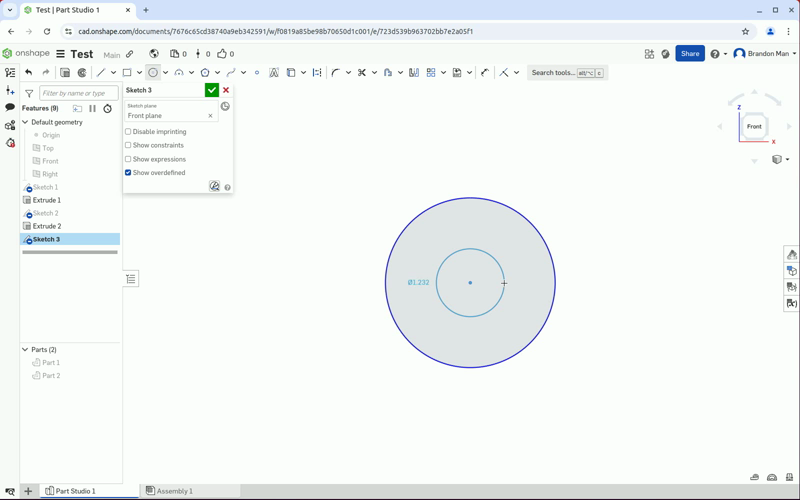
scroll(-6)
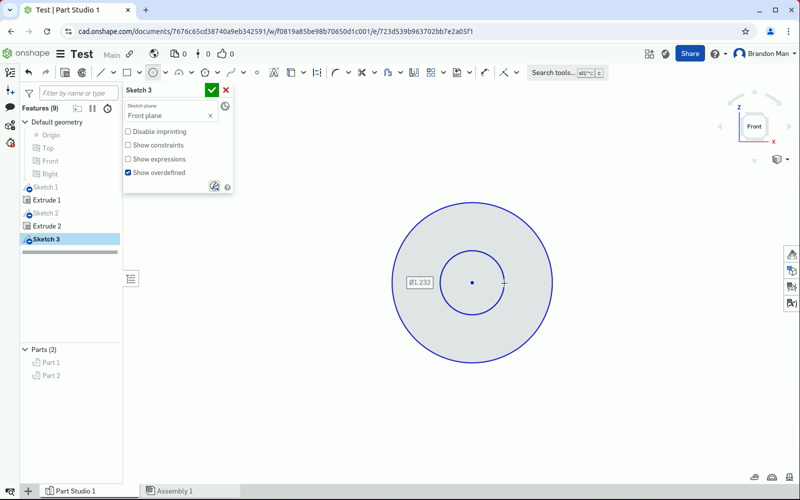
scroll(-6)
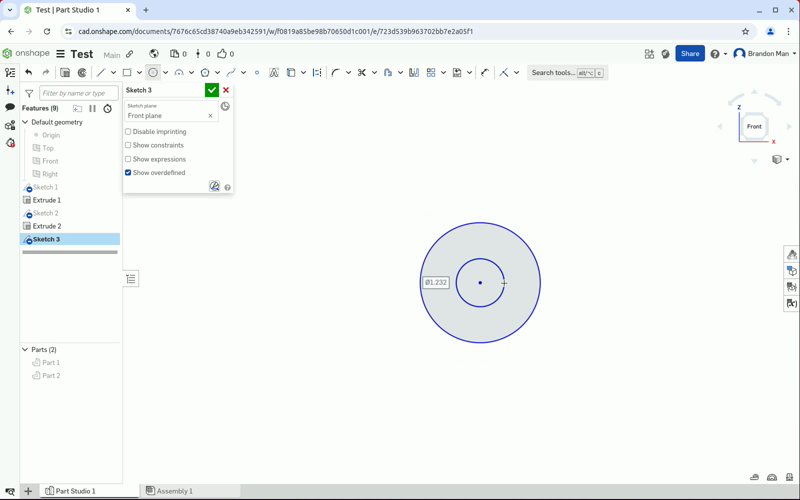
scroll(-6)
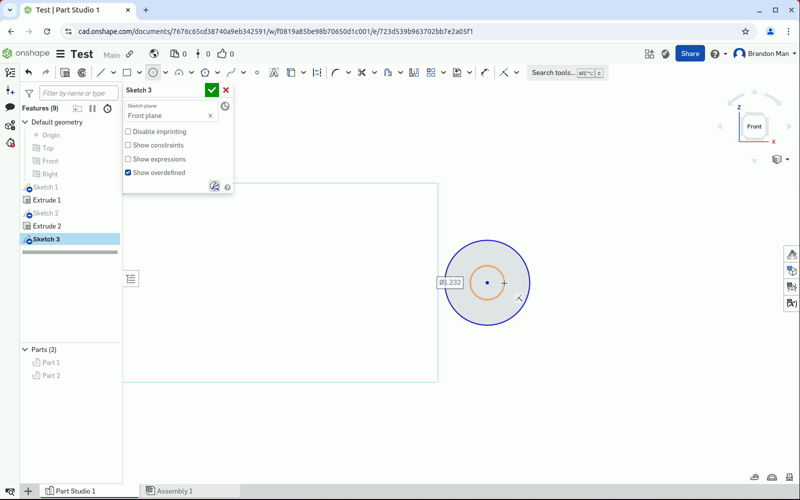
scroll(-6)
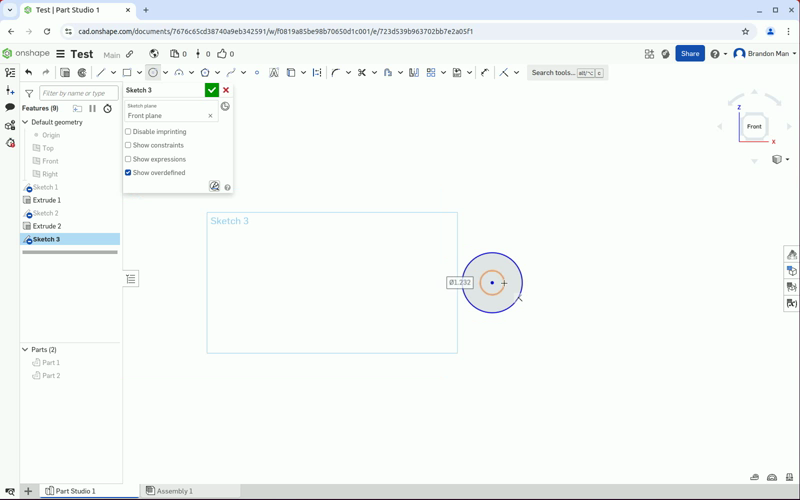
scroll(-6)
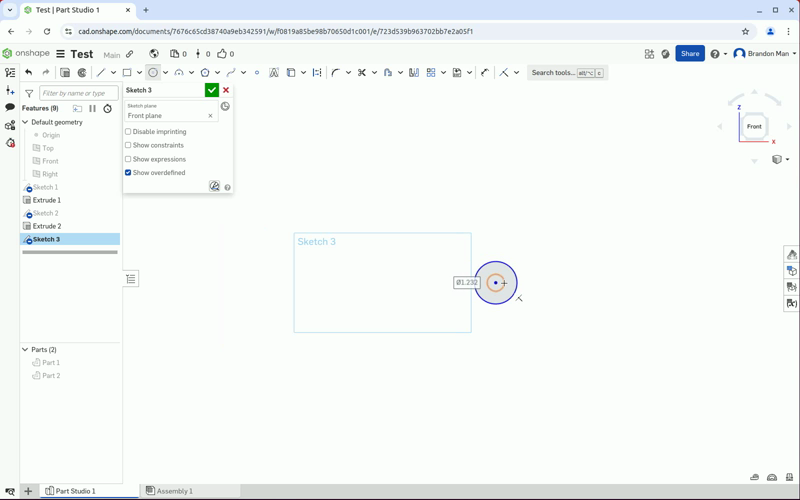
scroll(-6)
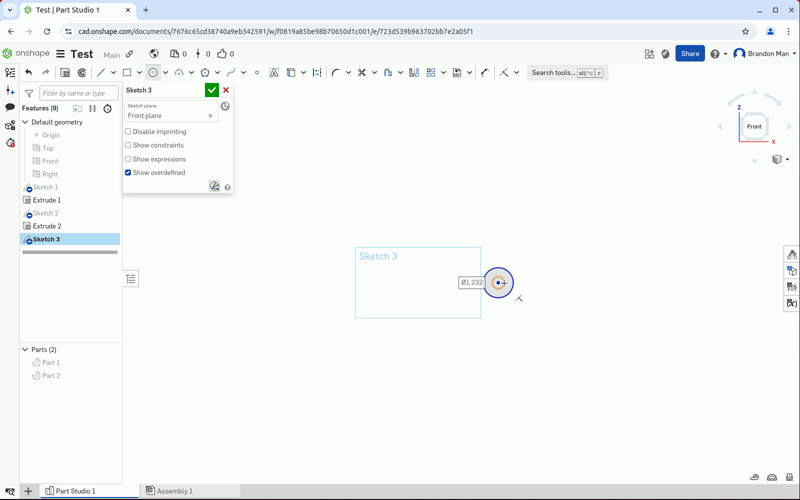
scroll(-6)
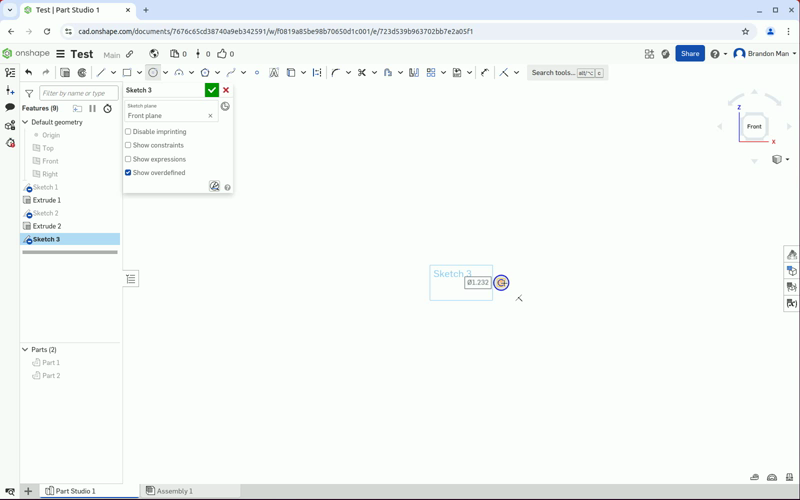
key(esc)
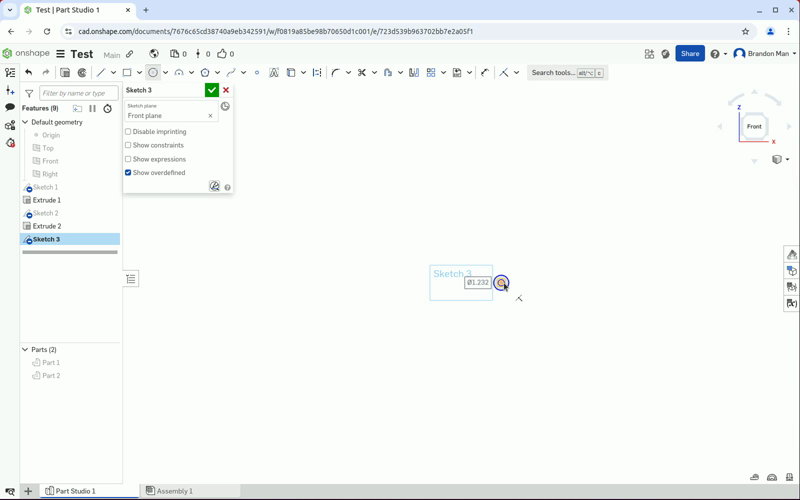
mouse_move(496, 284)
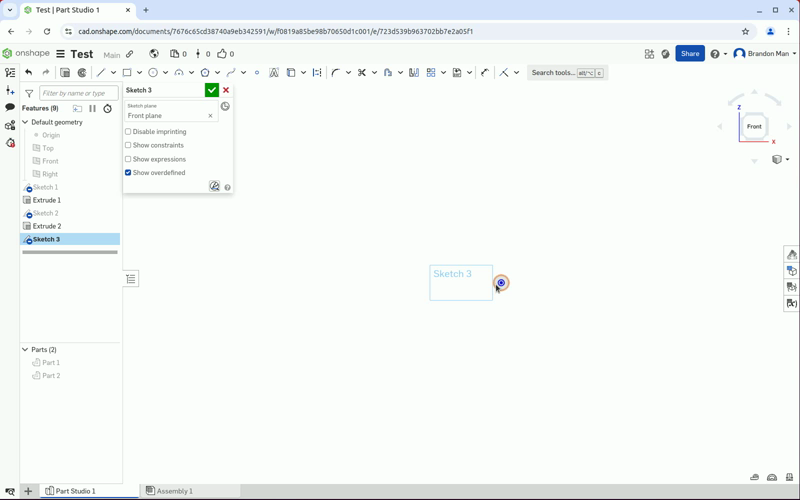
scroll(6)
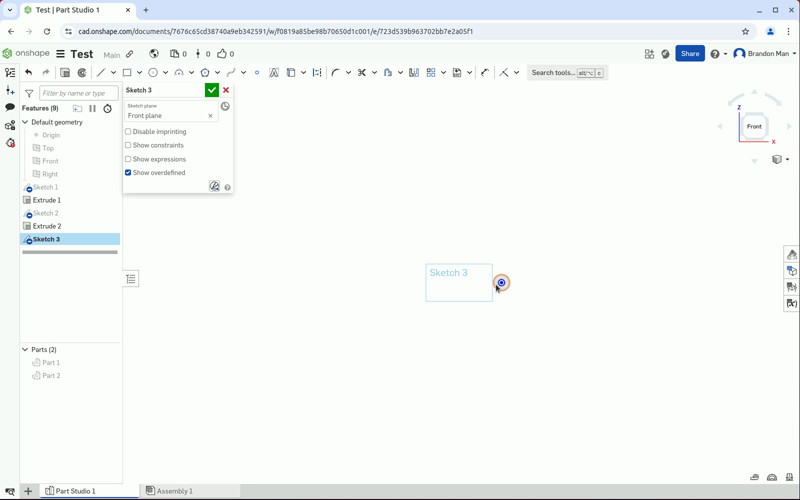
scroll(6)
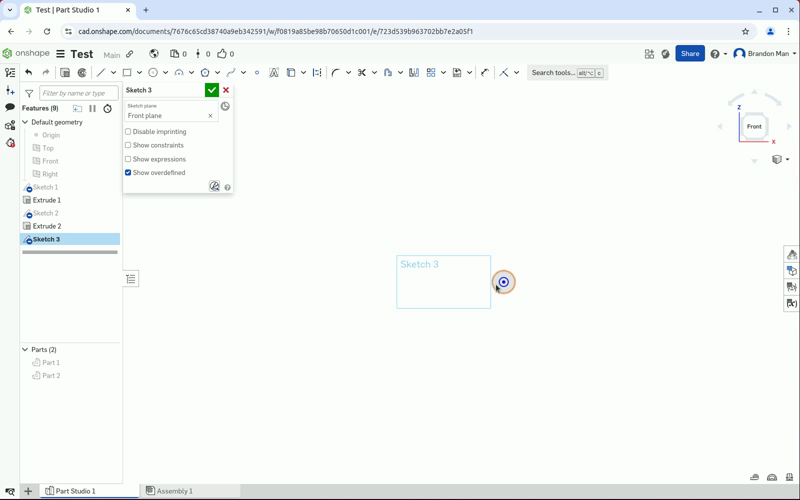
scroll(6)
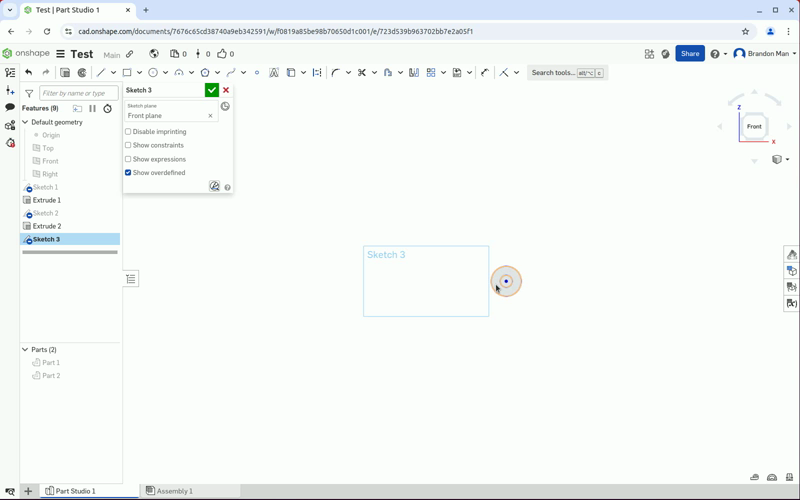
scroll(6)
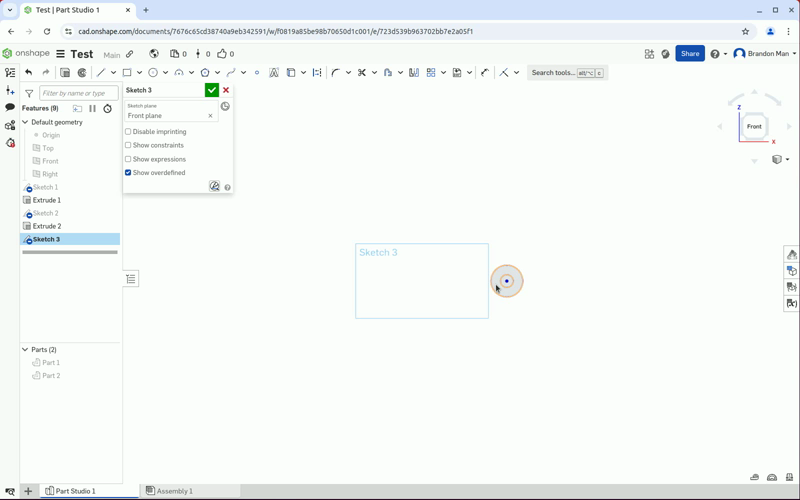
scroll(6)
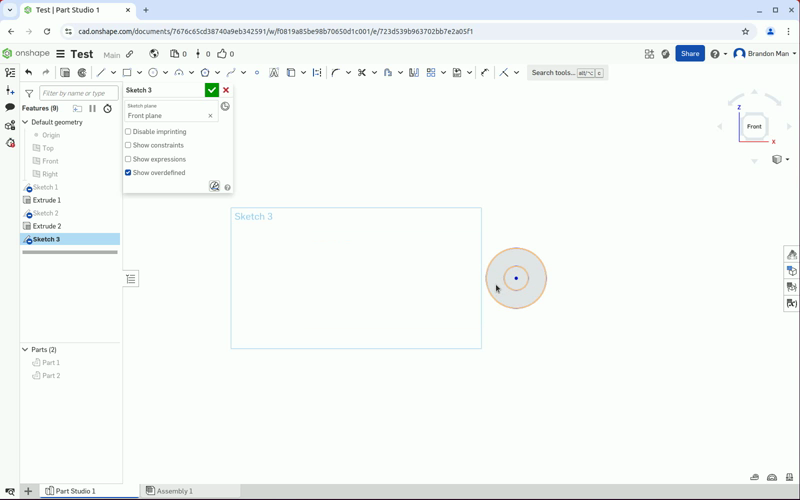
scroll(6)
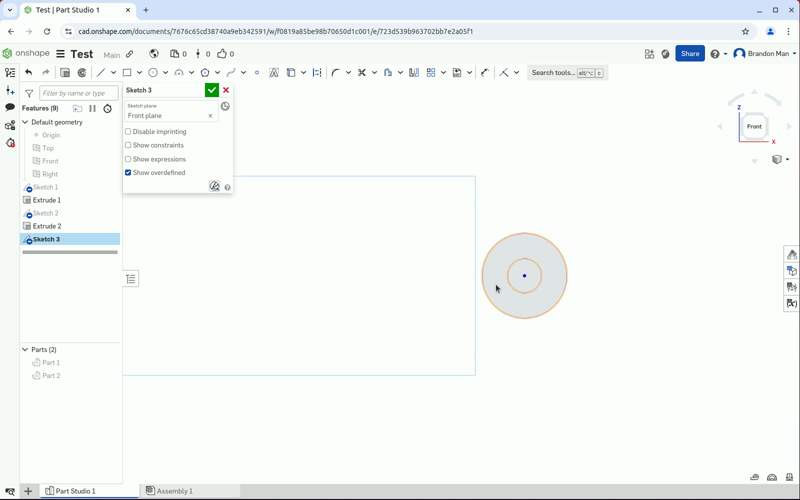
scroll(6)
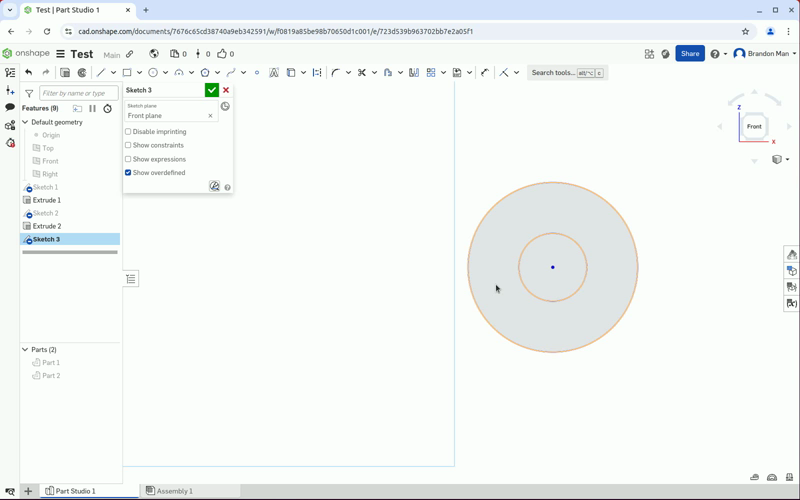
click(496, 284)
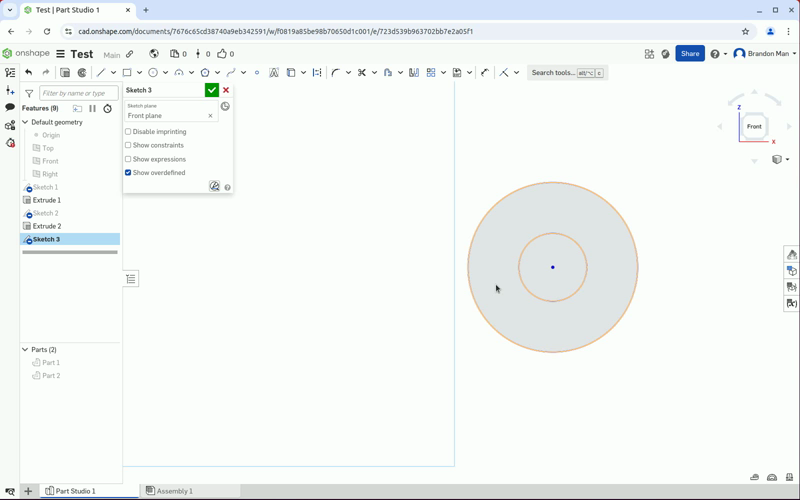
scroll(-6)
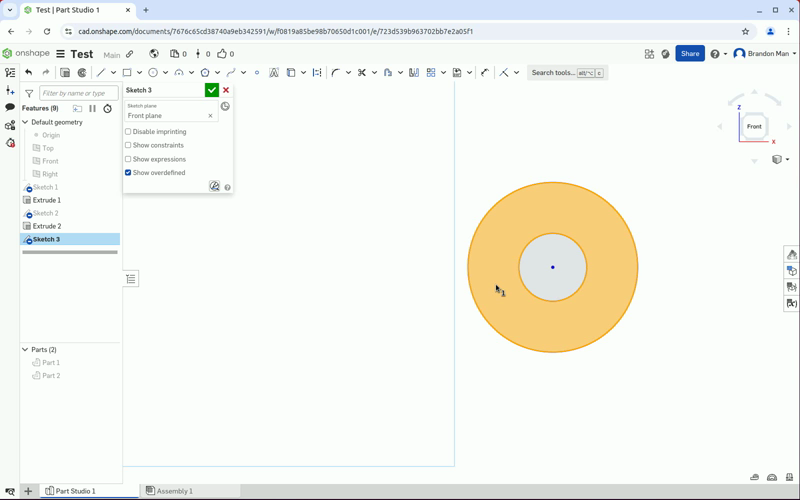
scroll(-6)
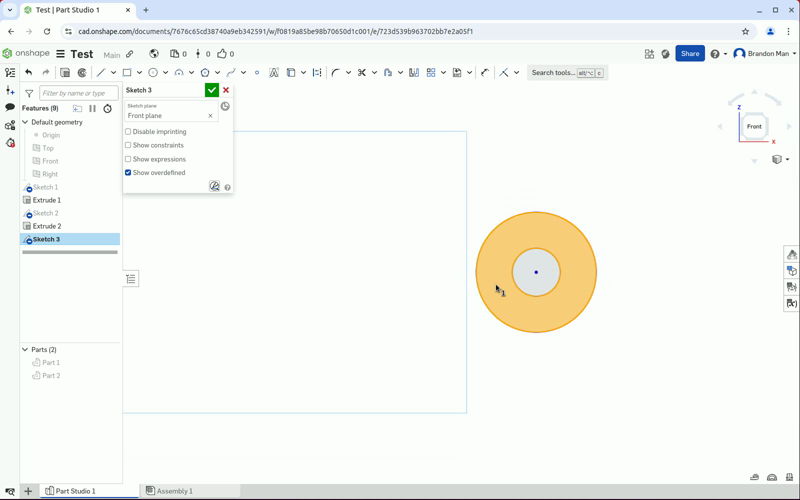
scroll(-6)
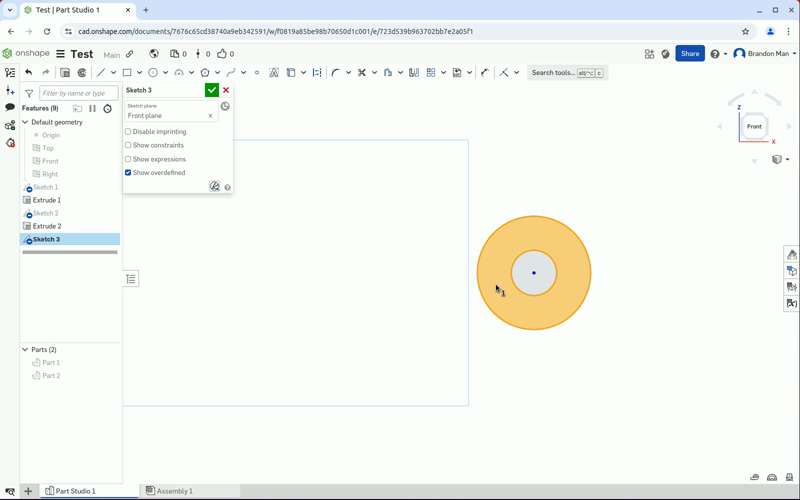
scroll(-6)
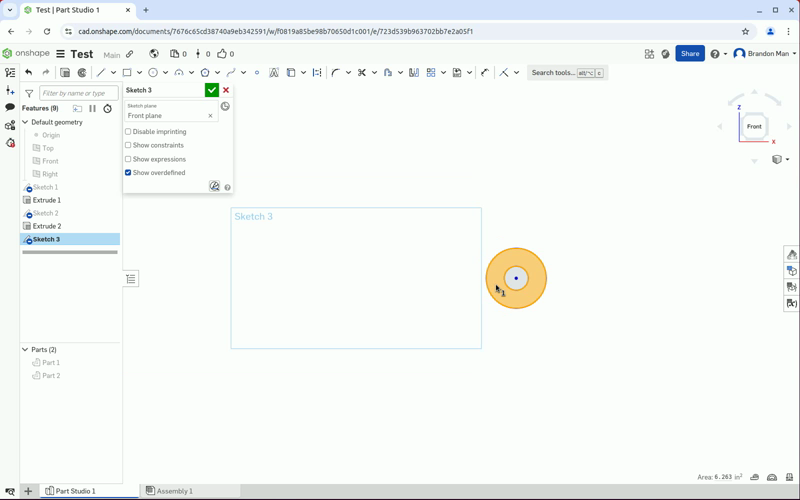
scroll(-6)
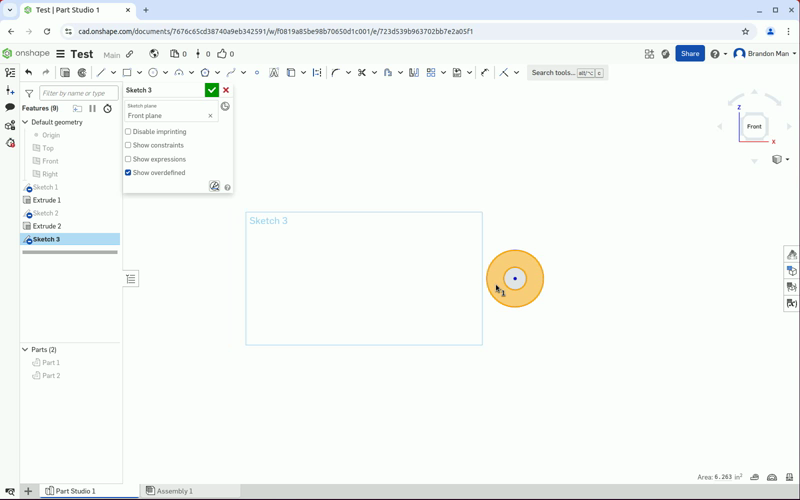
scroll(-6)
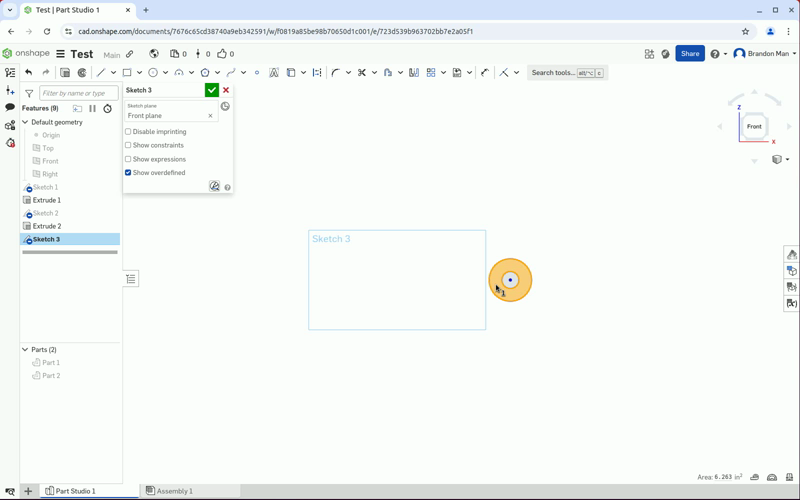
scroll(-6)
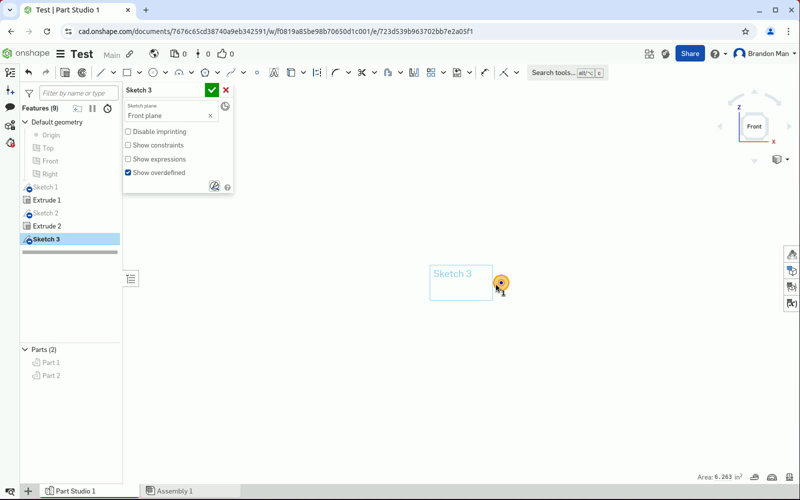
mouse_move(73, 352)
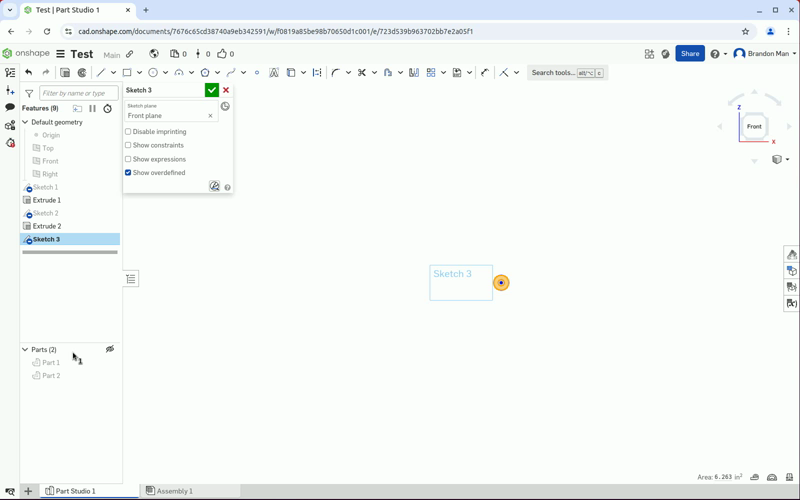
key(shift+y)
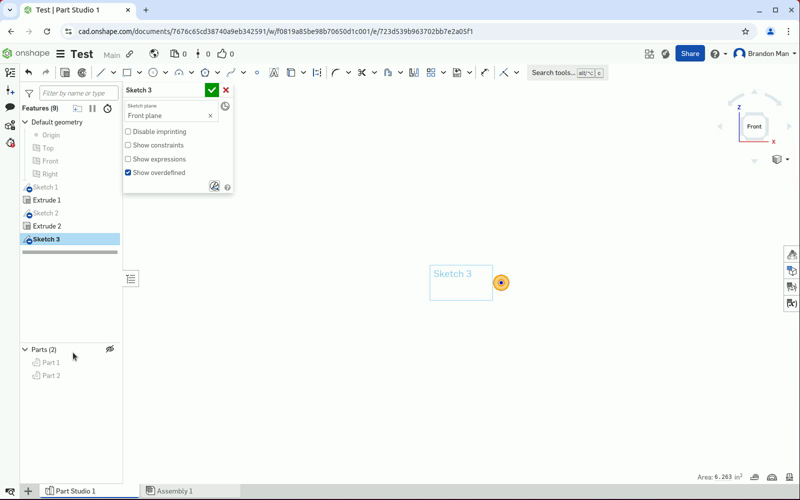
key(shift+e)
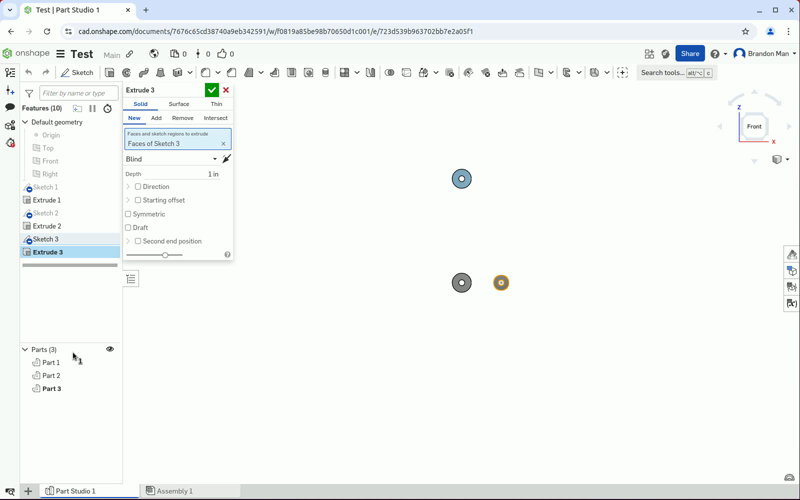
mouse_move(143, 106)
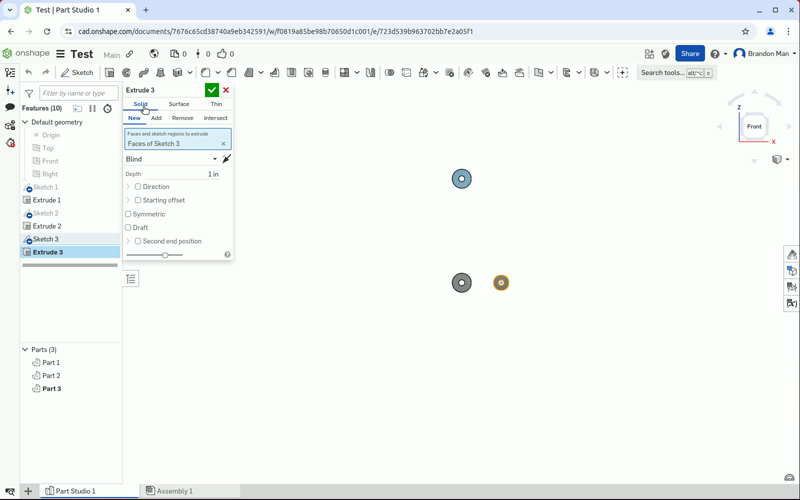
click(143, 106)
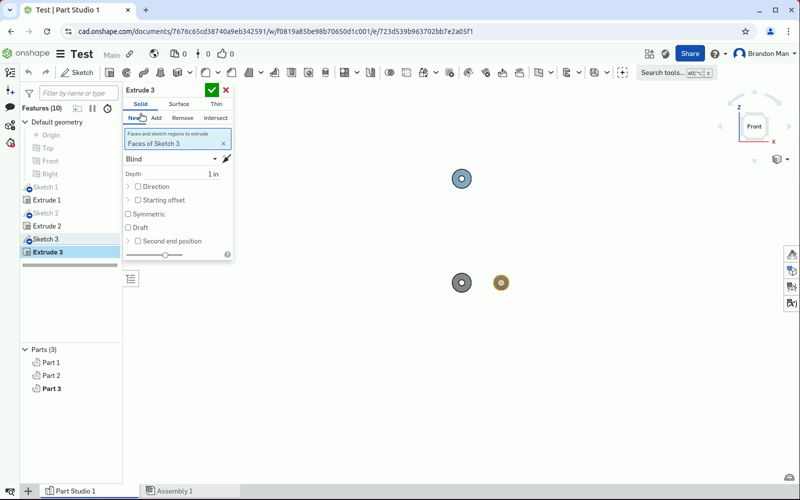
mouse_move(137, 120)
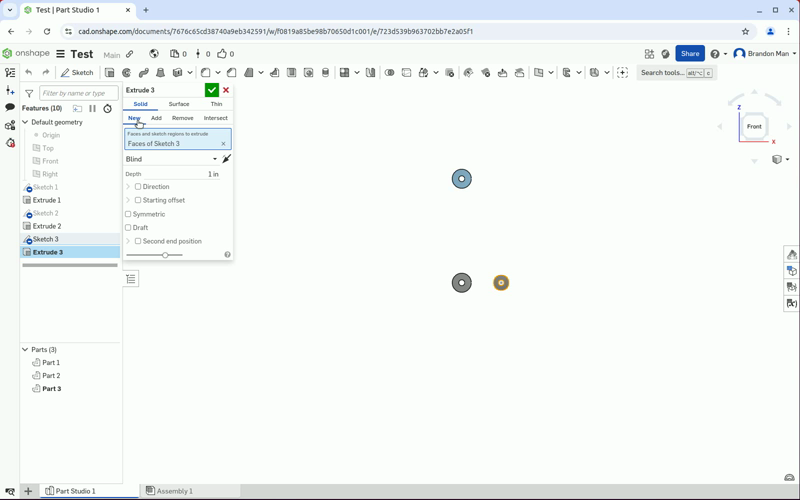
click(137, 120)
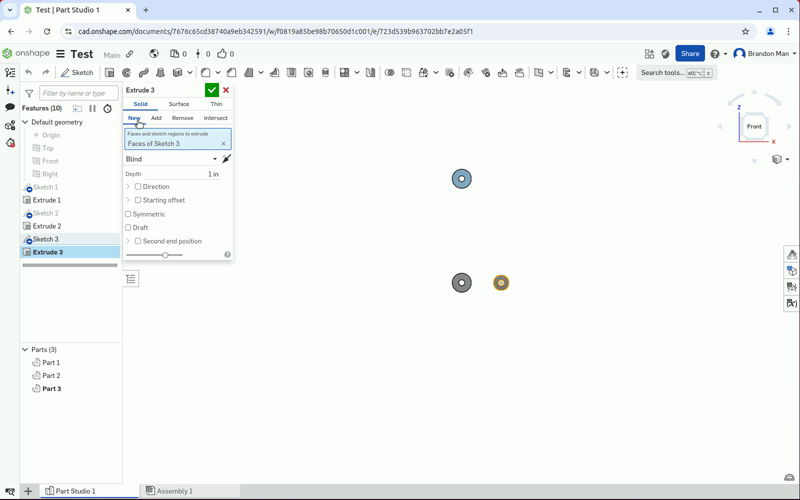
key(tab, 4)
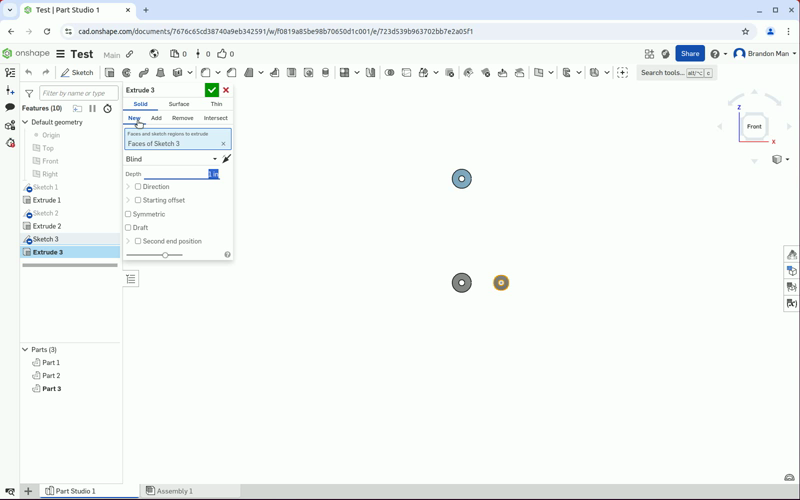
text(0.481)
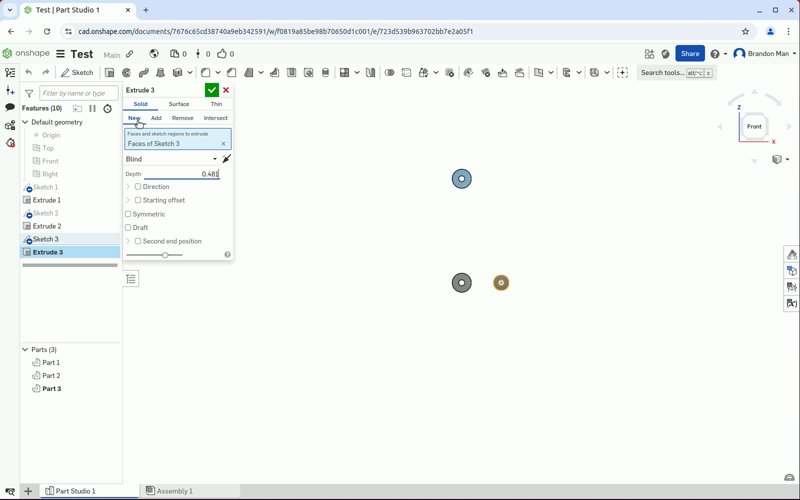
key(enter)
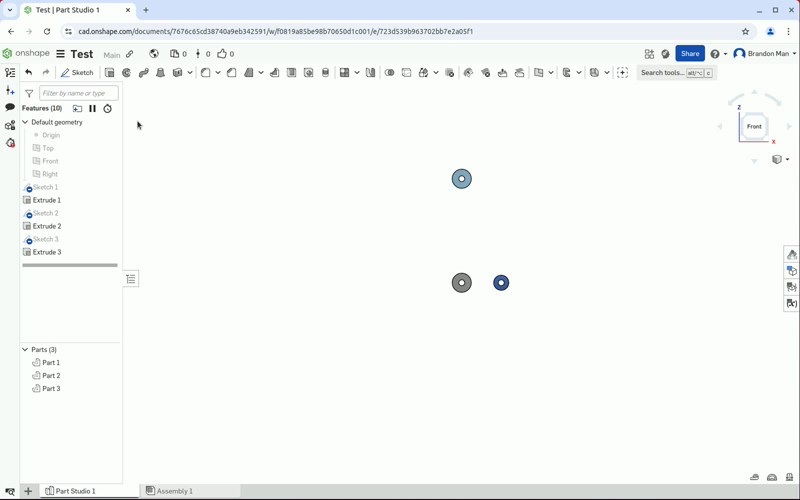
key(shift+h)
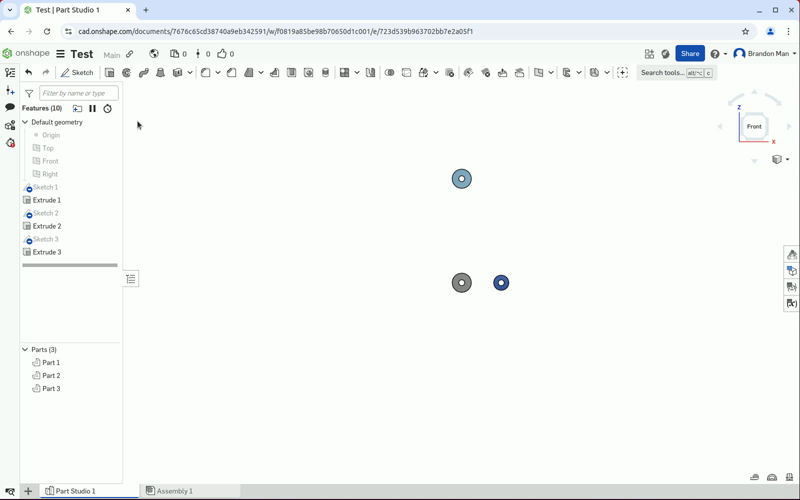
key(shift+h)
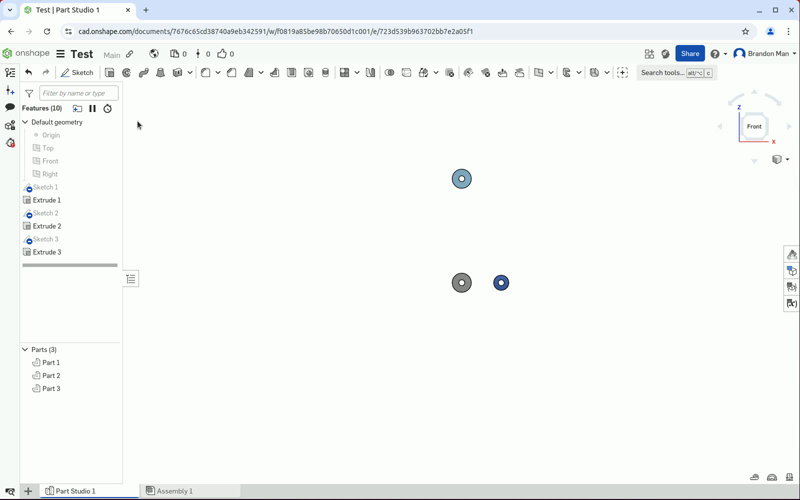
mouse_move(73, 189)
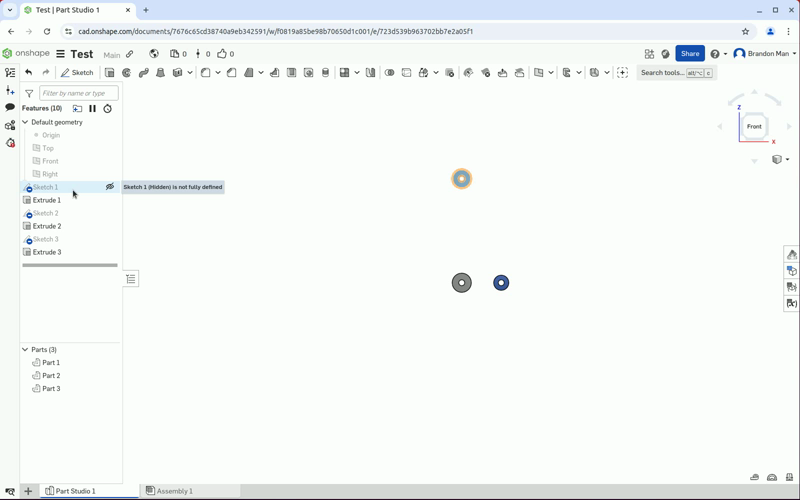
click(73, 189)
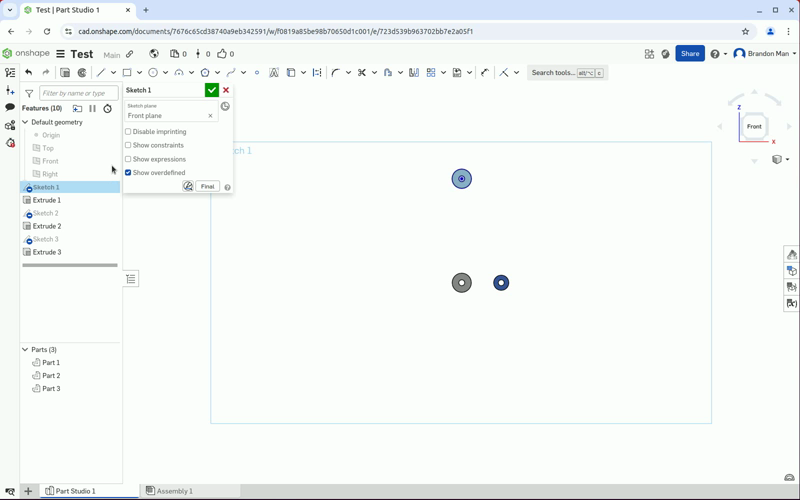
mouse_move(229, 92)
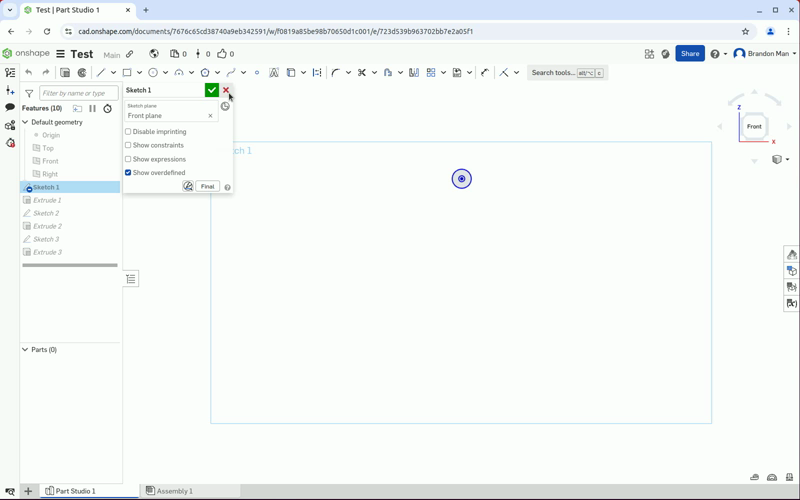
click(229, 92)
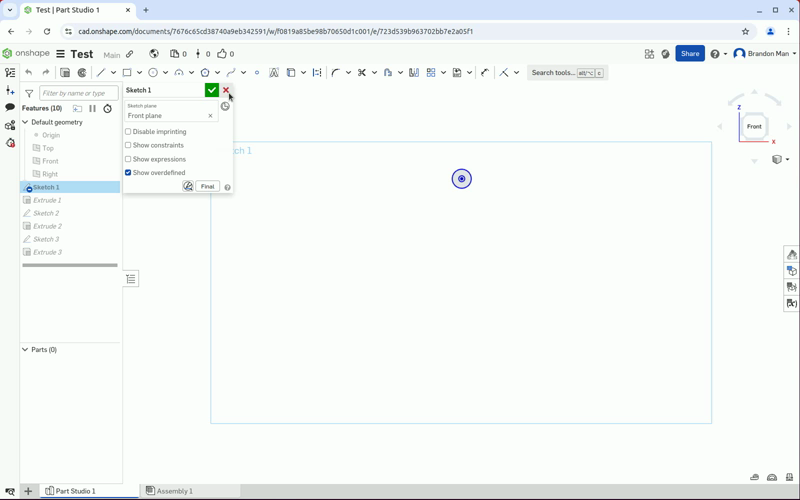
key(shift+s)
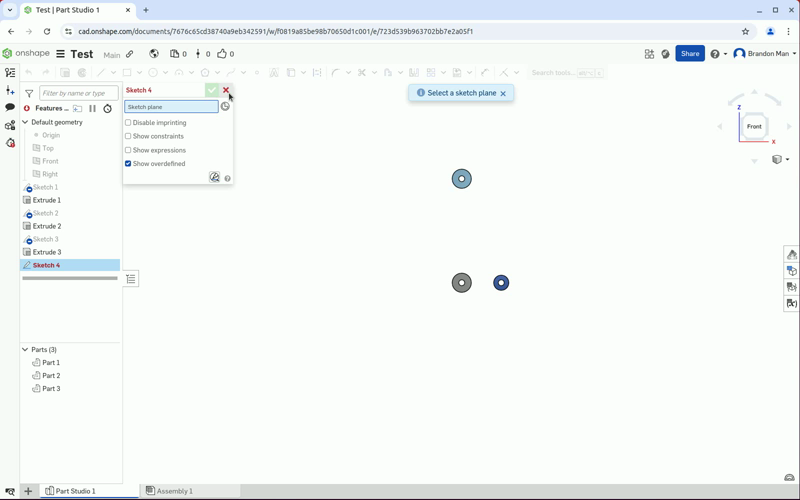
mouse_move(73, 163)
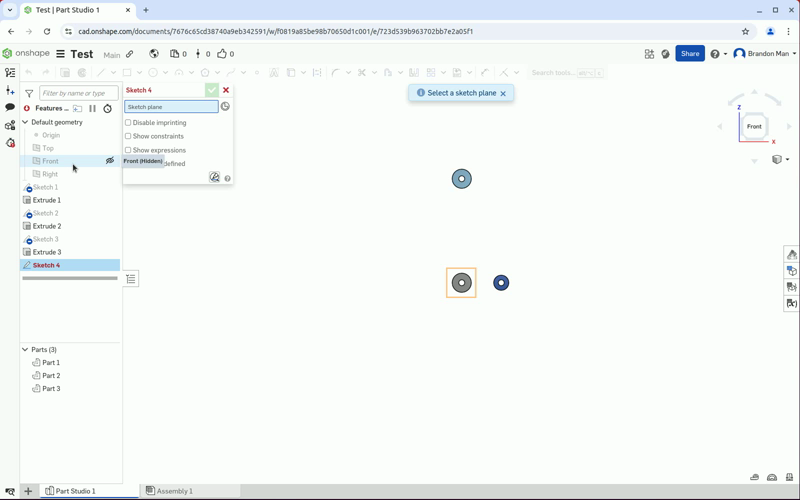
click(73, 163)
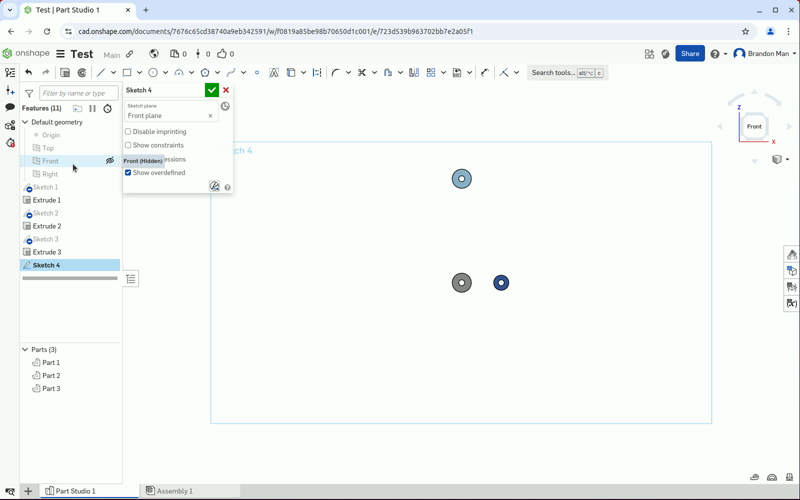
mouse_move(73, 352)
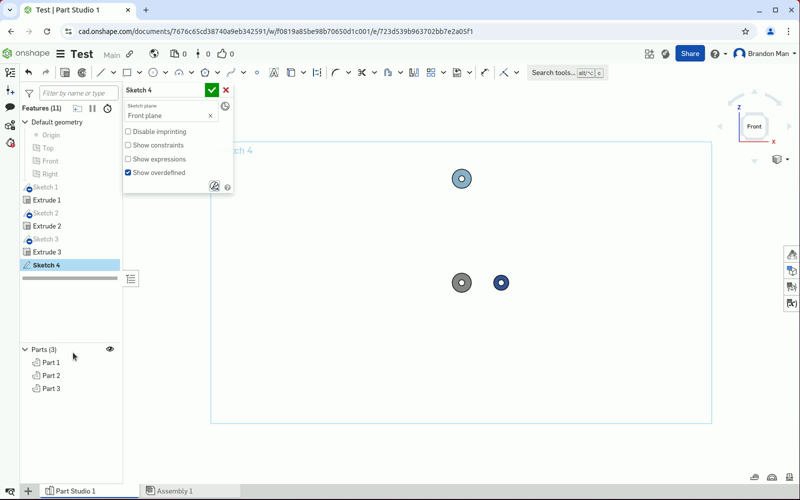
key(y)
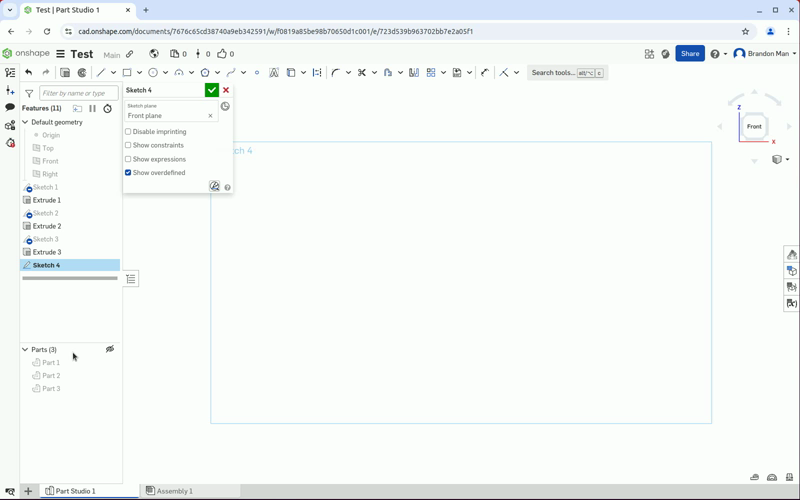
key(a)
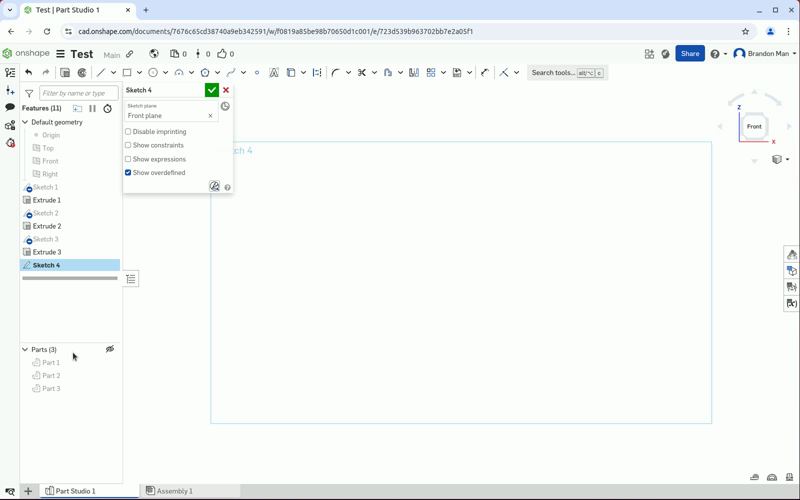
key_down(shift)
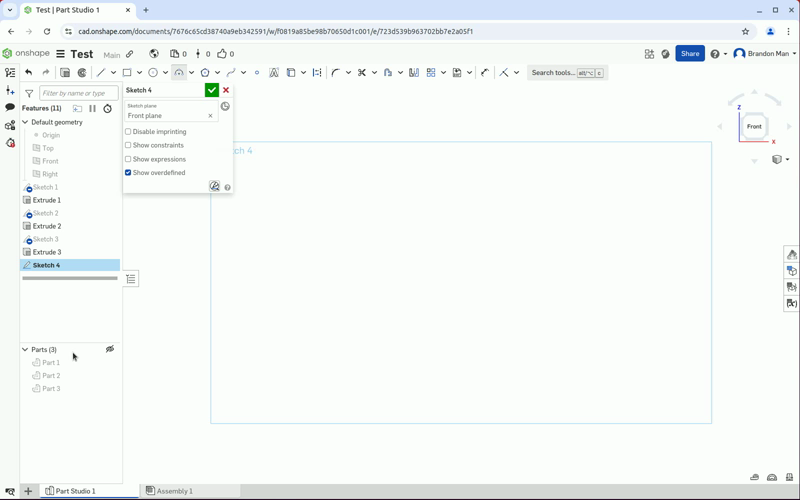
mouse_move(446, 223)
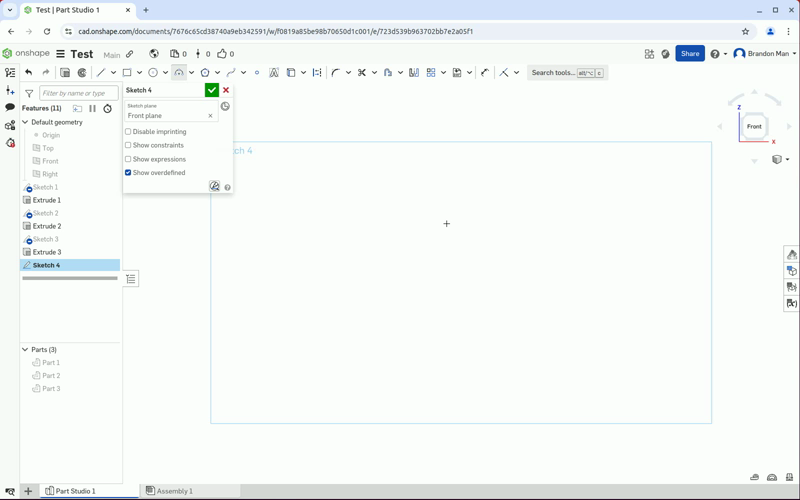
click(446, 223)
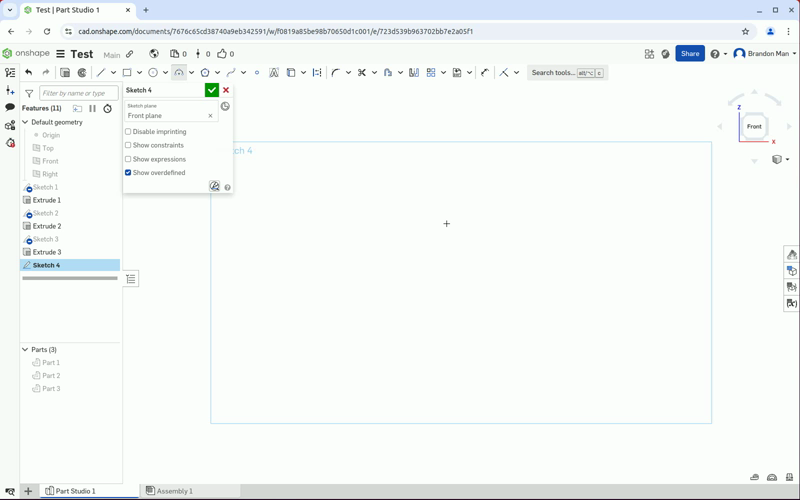
key_up(shift)
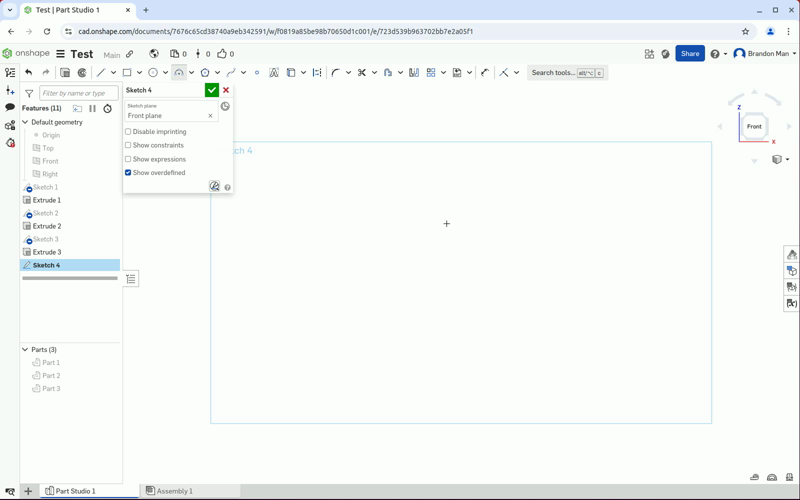
key_down(shift)
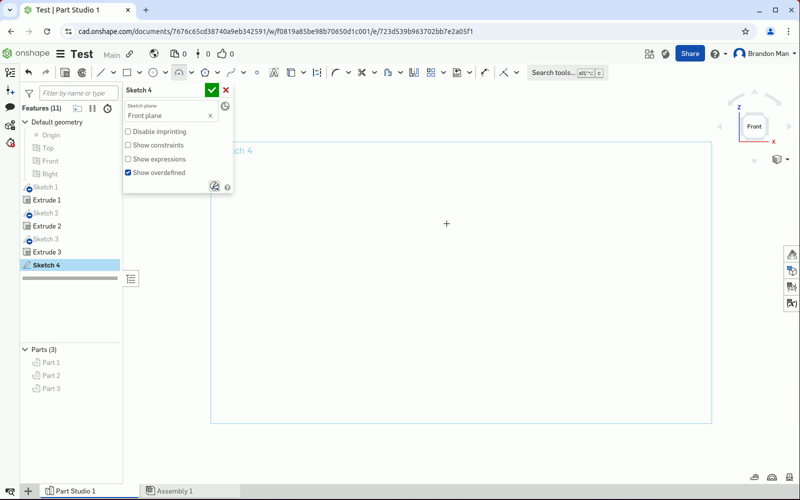
mouse_move(476, 223)
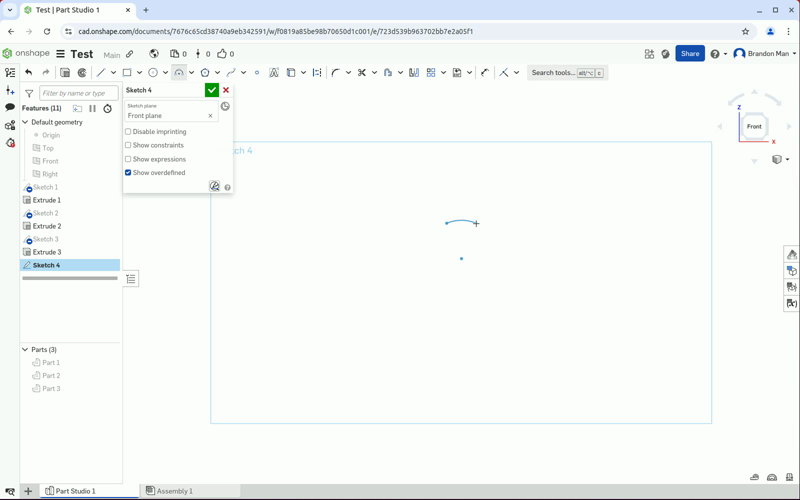
click(476, 223)
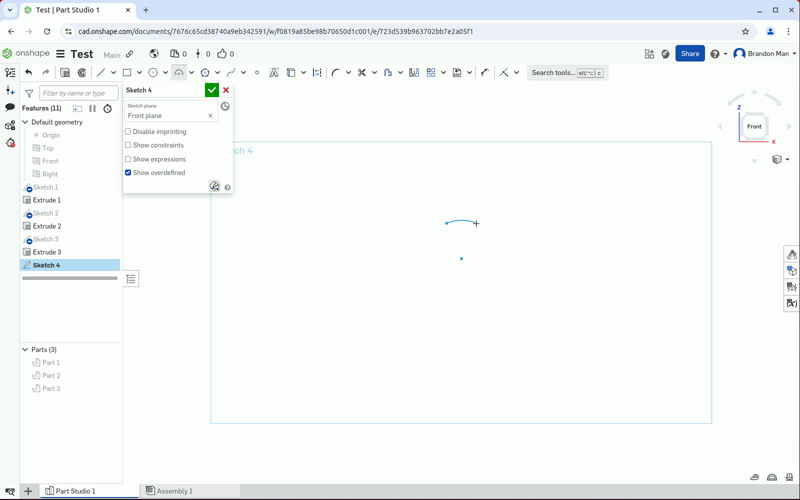
mouse_move(461, 210)
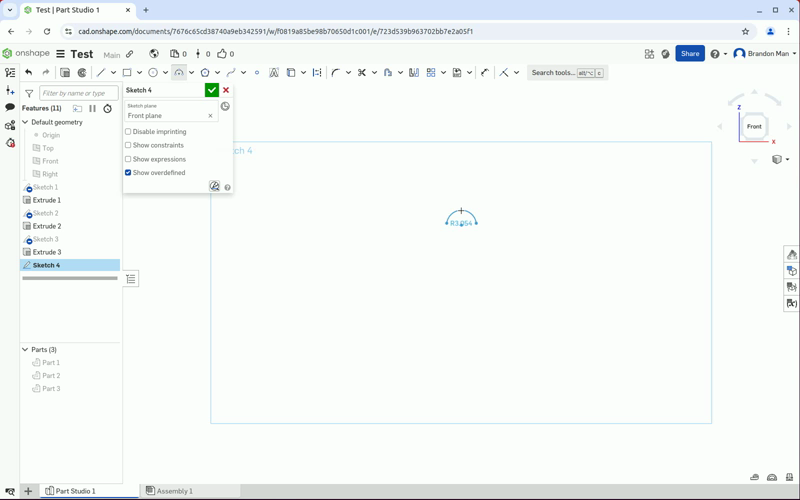
click(461, 210)
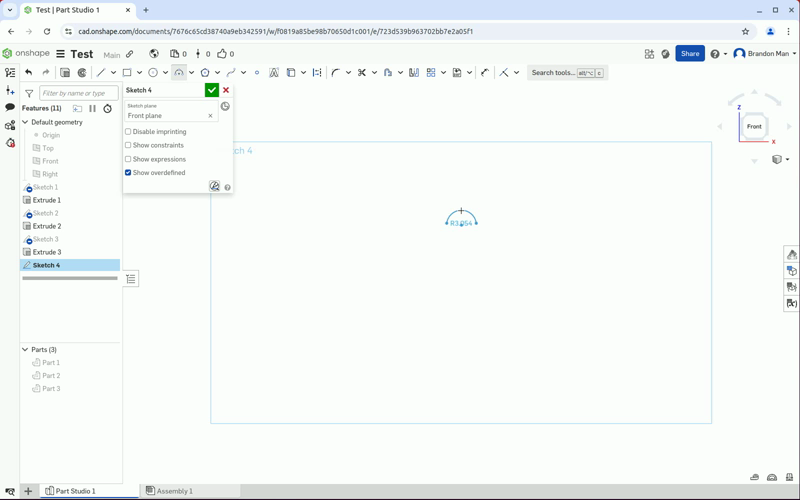
key_up(shift)
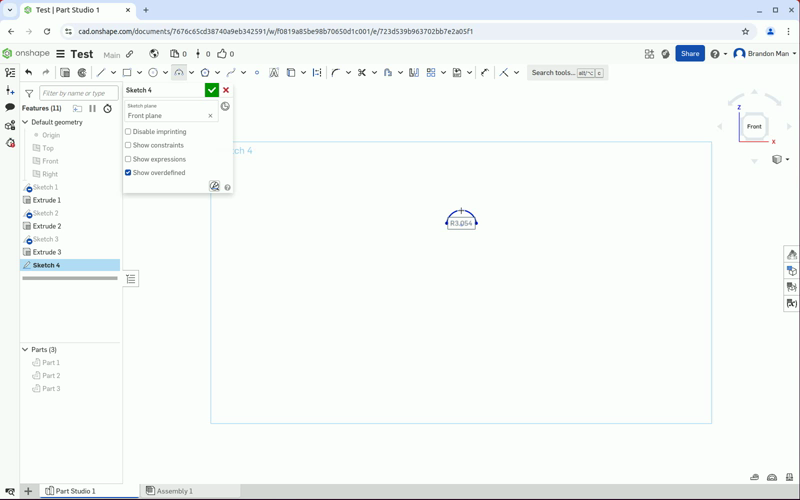
key(esc)
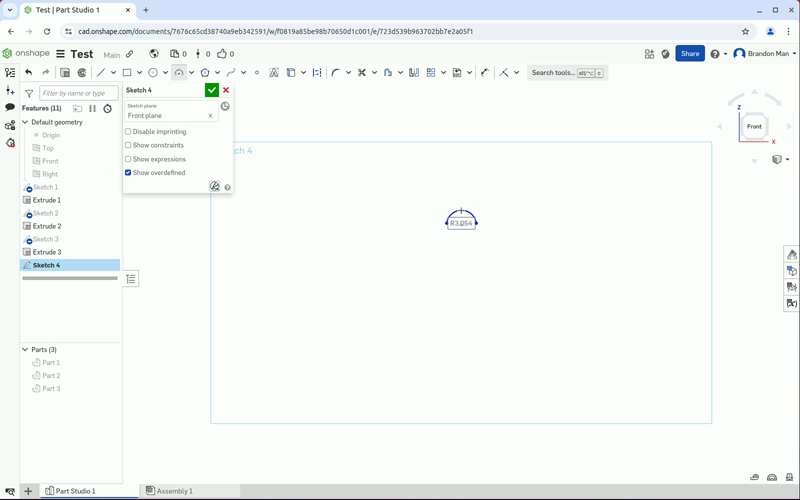
key(l)
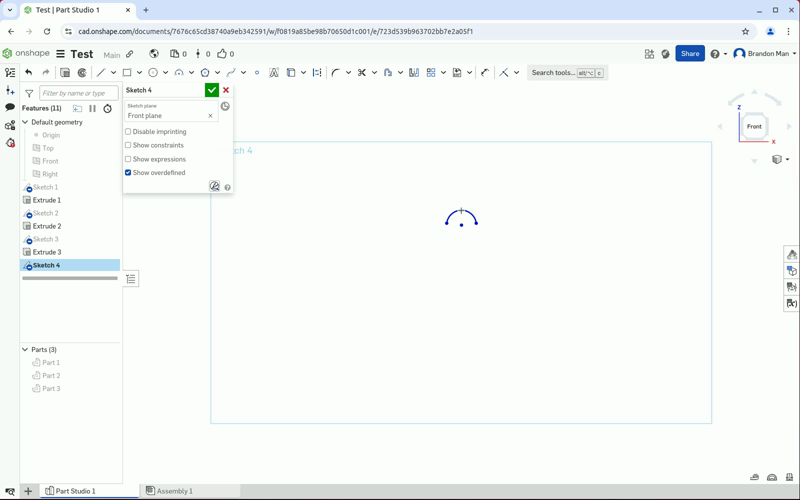
mouse_move(476, 223)
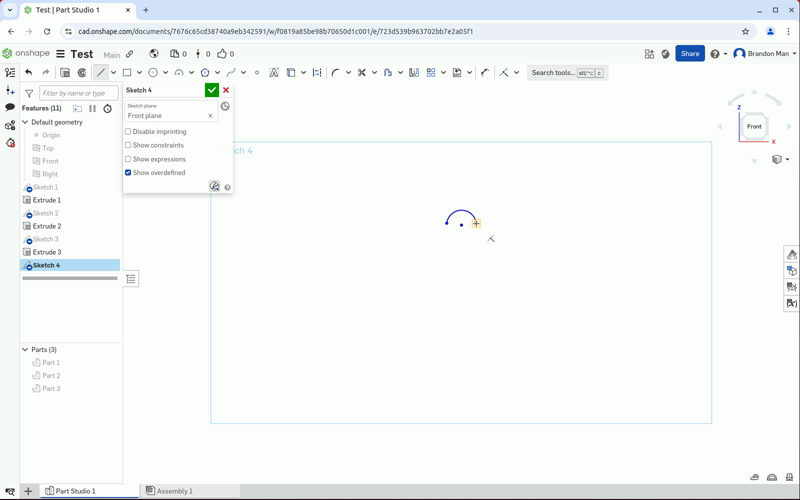
click(476, 223)
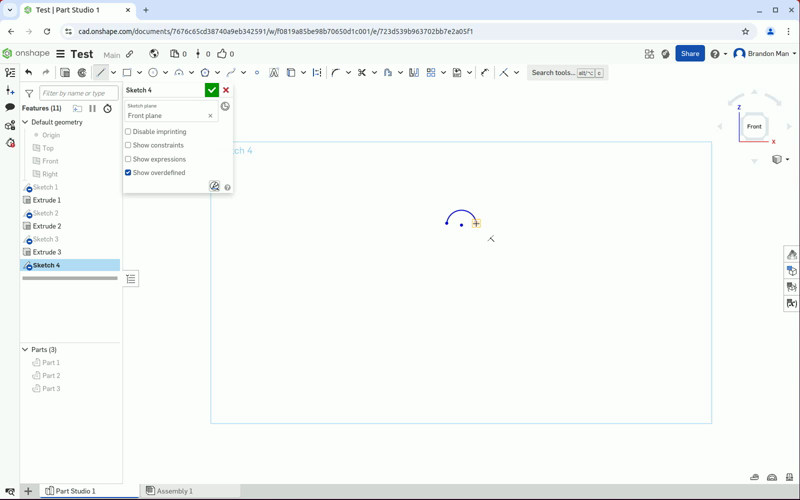
key_down(shift)
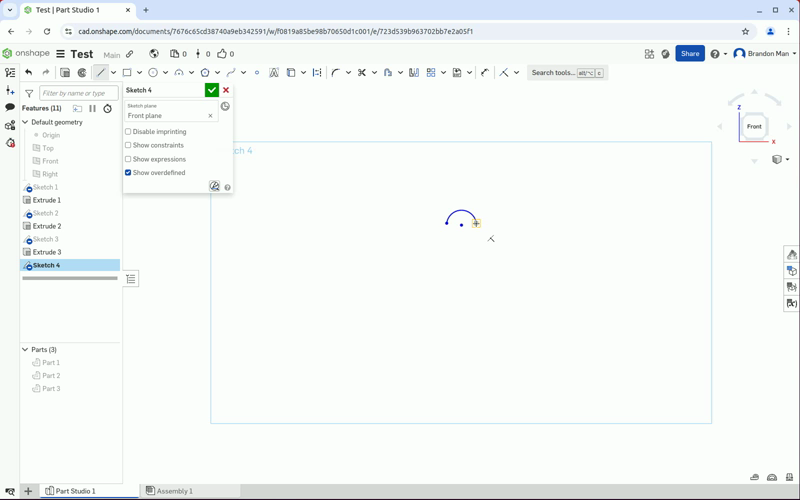
mouse_move(506, 223)
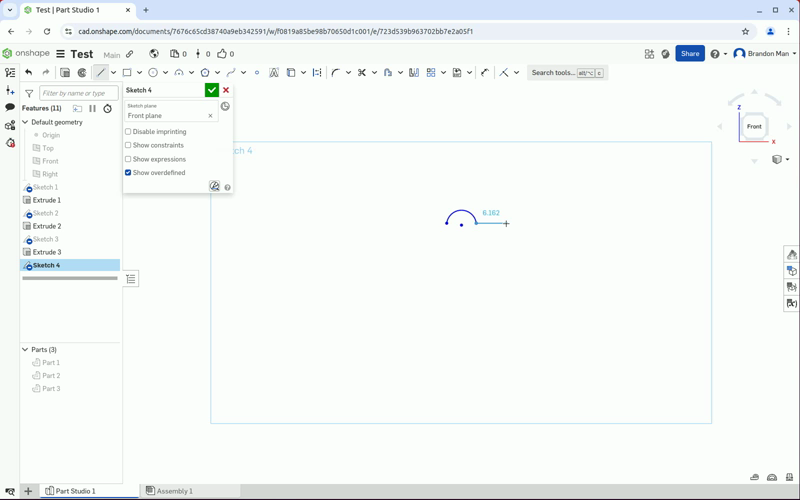
mouse_move(470, 176)
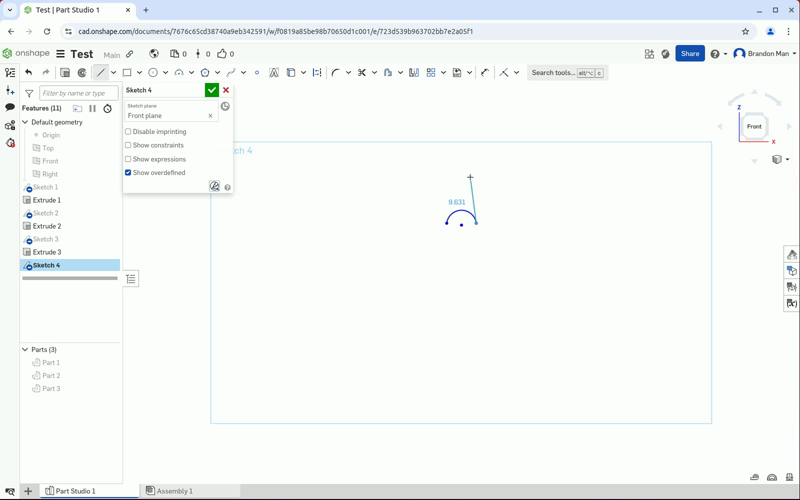
click(470, 176)
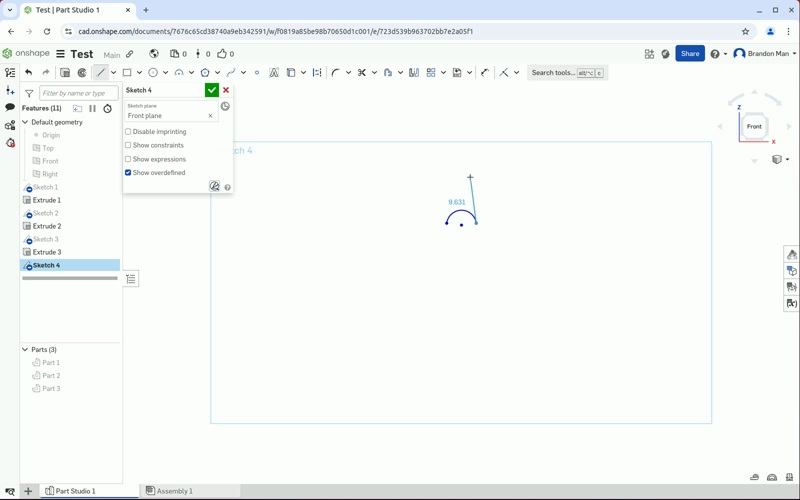
key_up(shift)
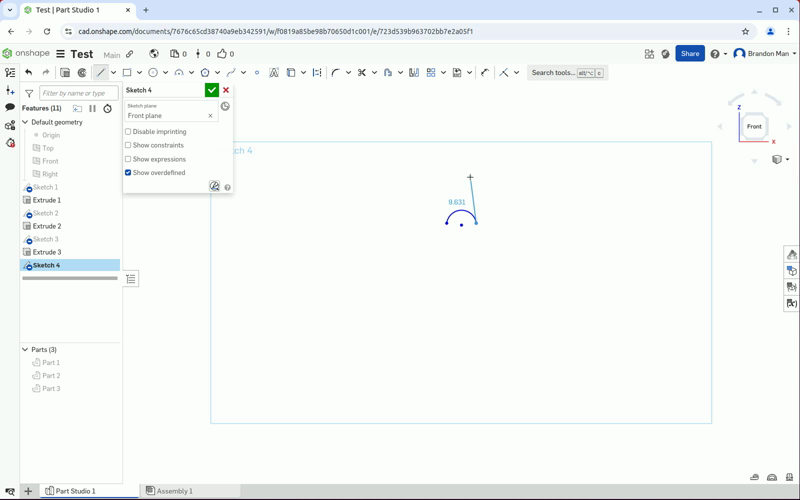
key(esc)
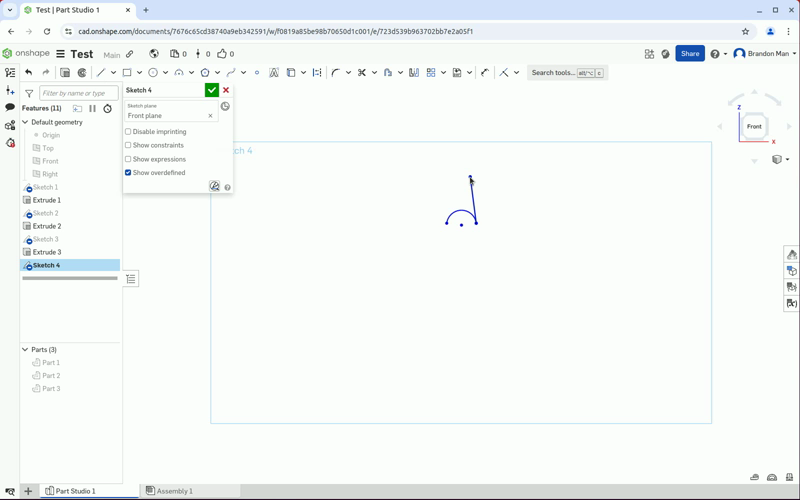
key(a)
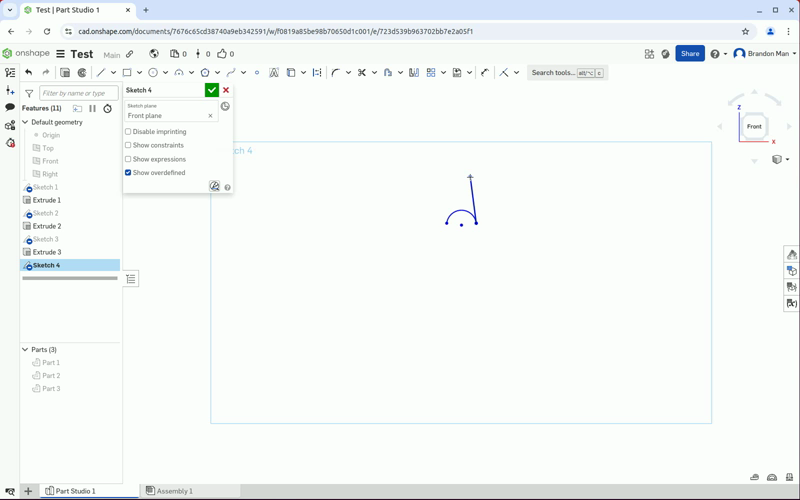
mouse_move(470, 176)
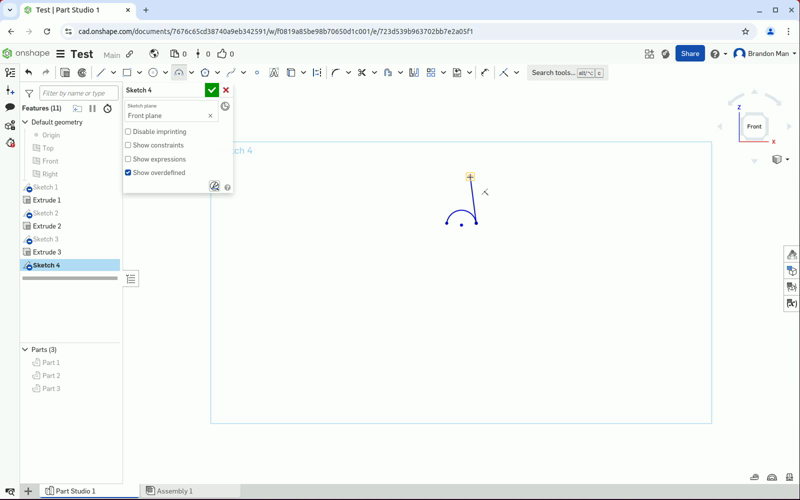
click(470, 176)
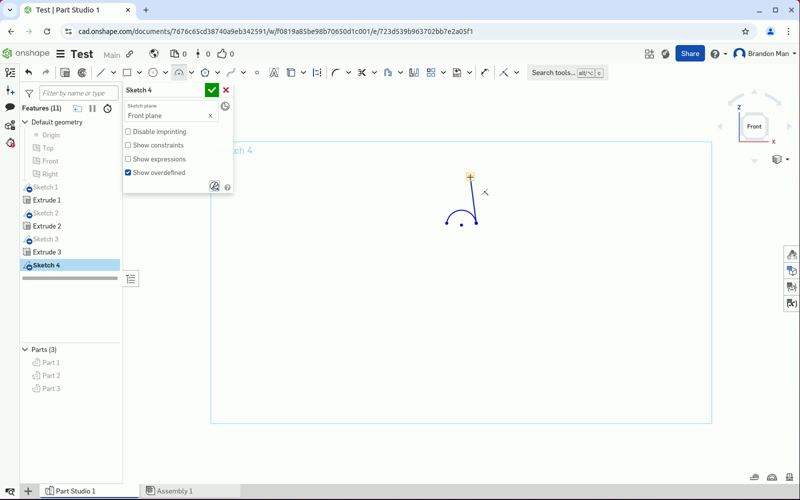
key_down(shift)
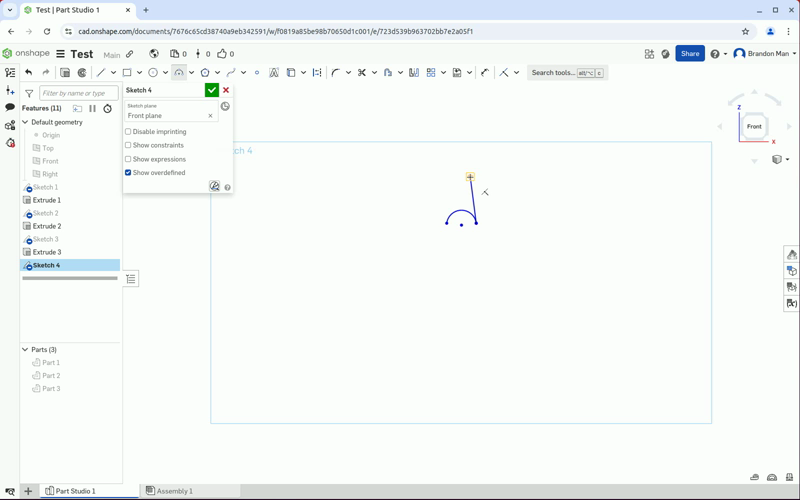
mouse_move(452, 176)
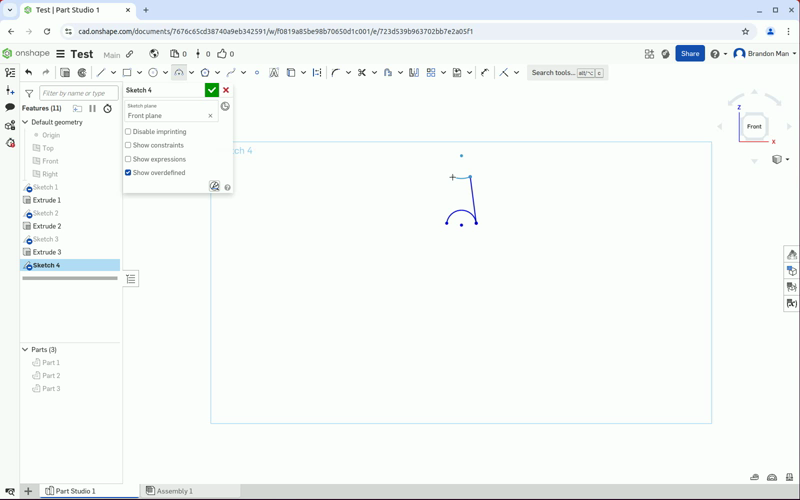
click(452, 176)
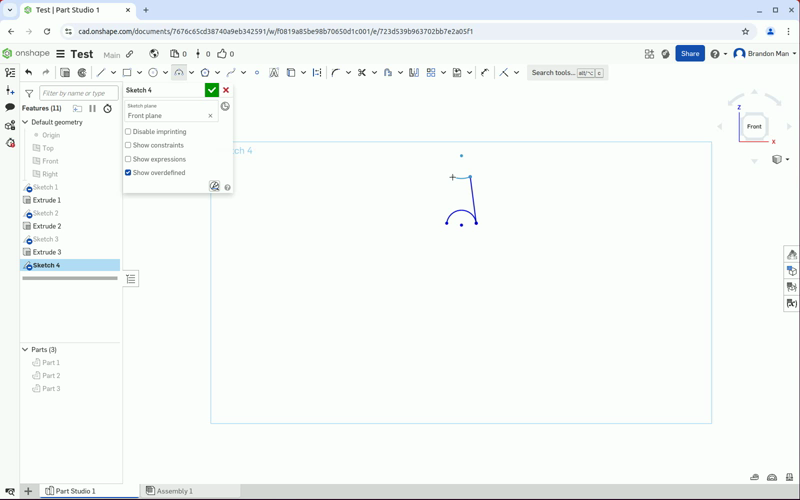
mouse_move(461, 186)
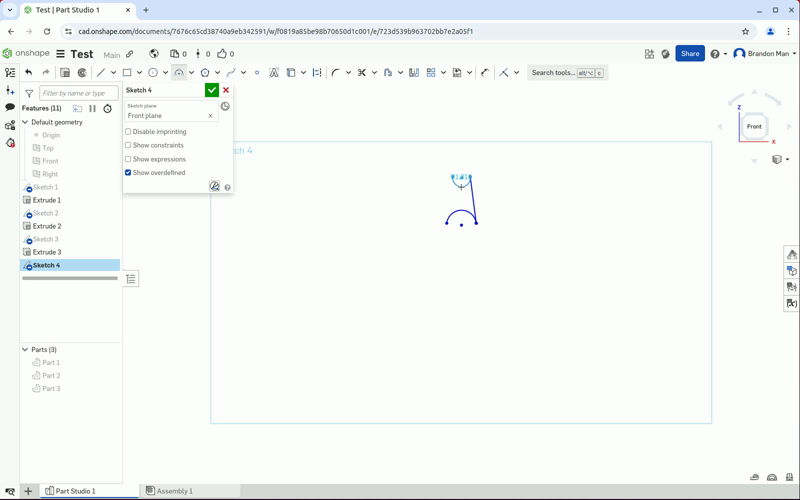
click(461, 186)
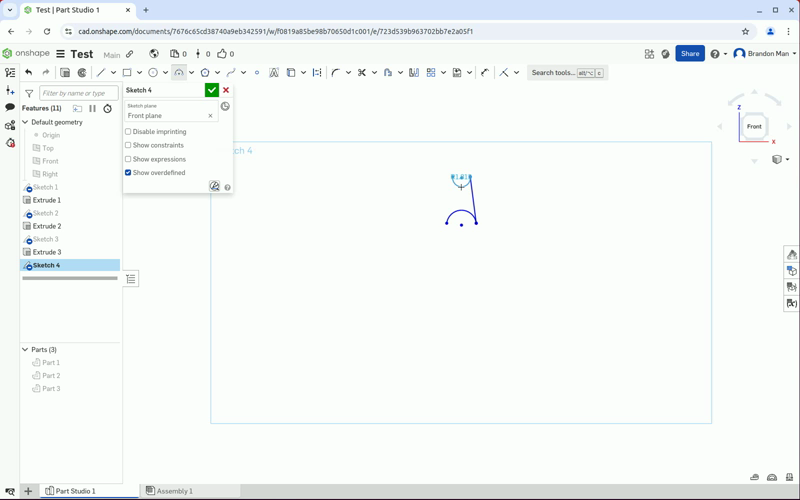
key_up(shift)
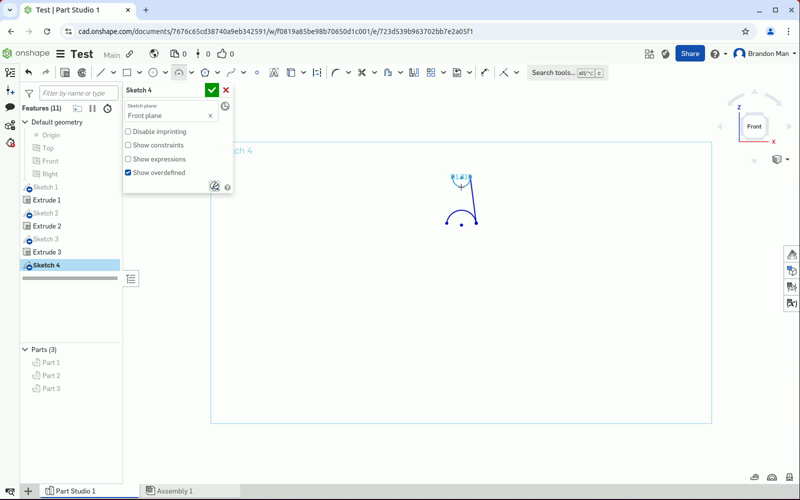
key(esc)
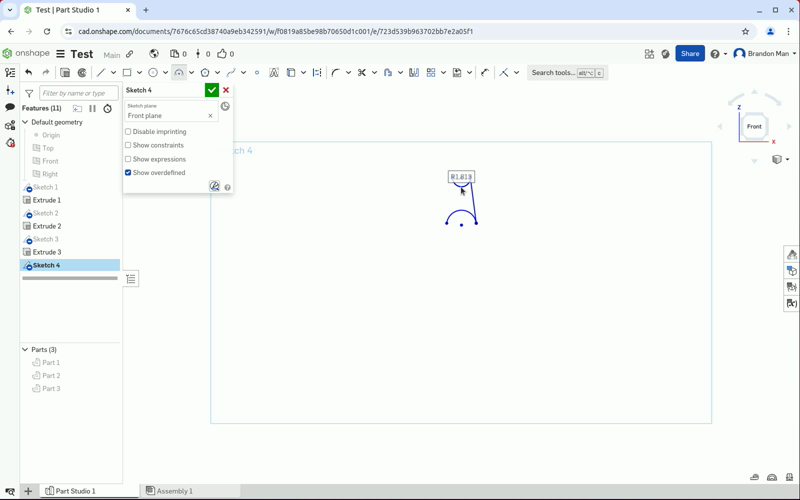
key(l)
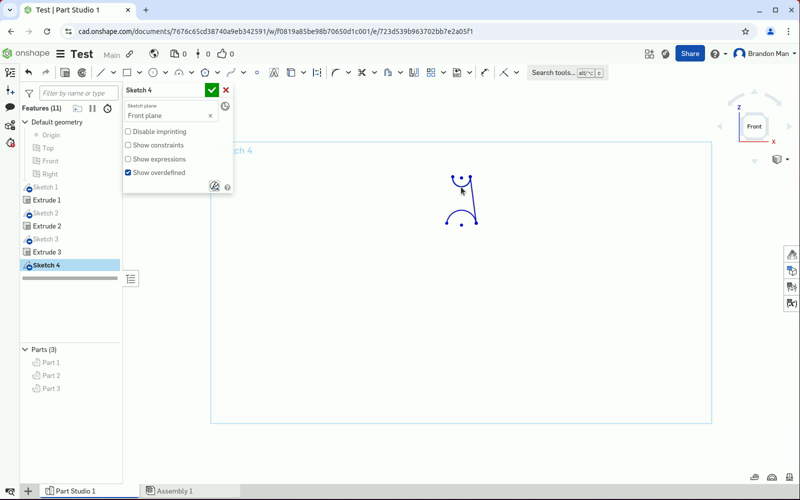
mouse_move(452, 176)
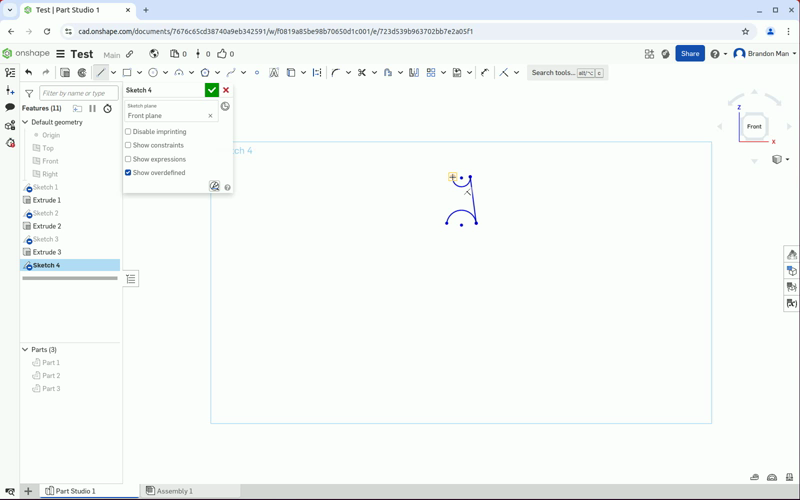
click(452, 176)
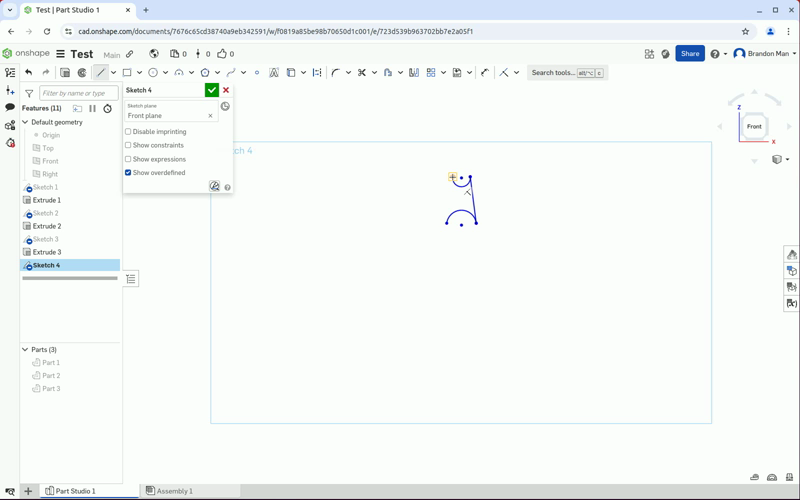
mouse_move(482, 176)
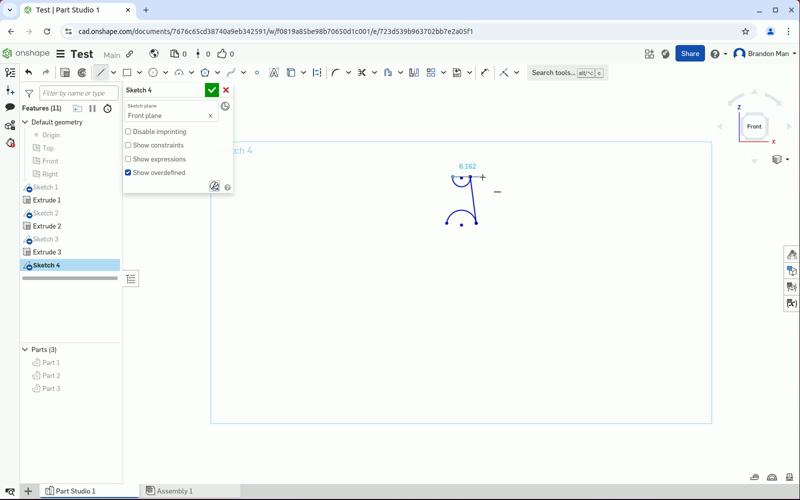
key_down(shift)
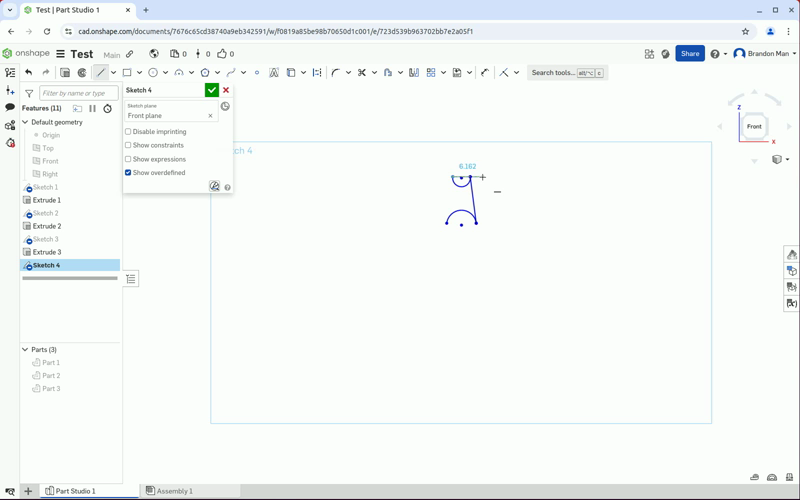
mouse_move(446, 223)
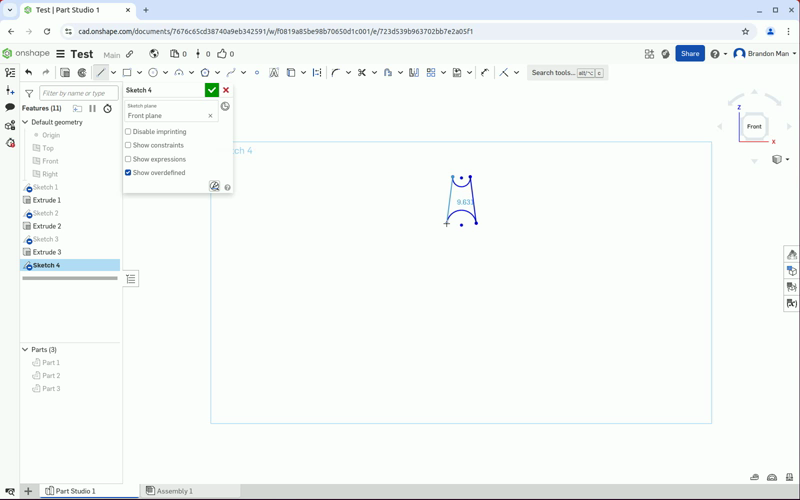
key_up(shift)
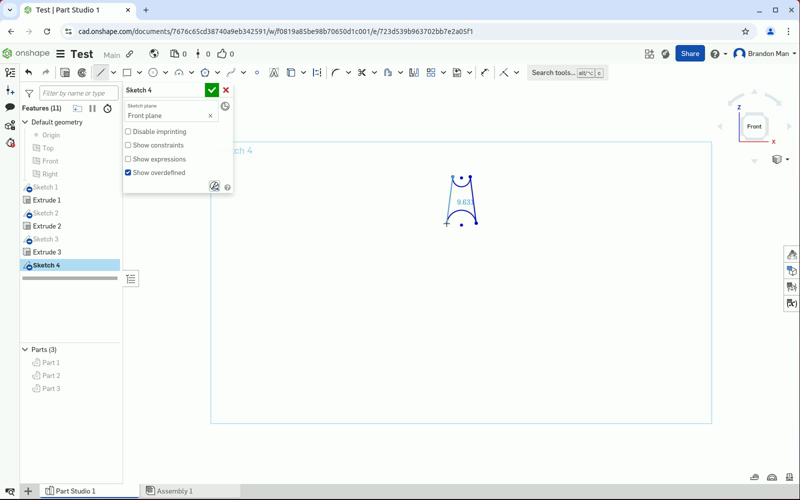
click(446, 223)
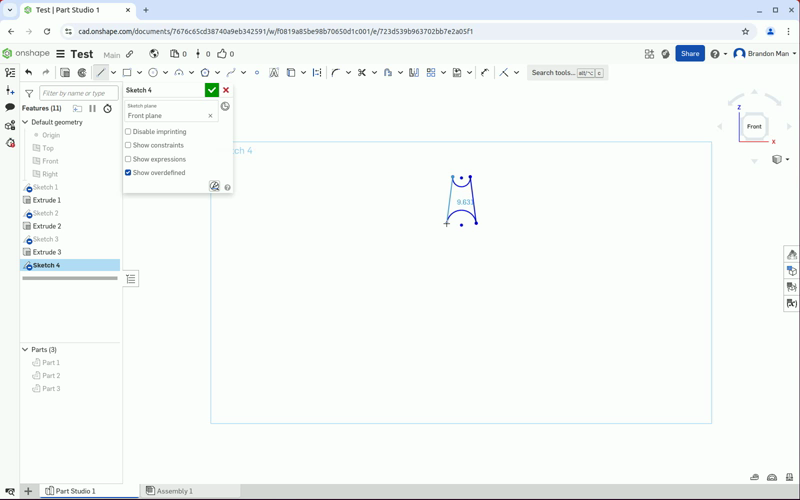
key(esc)
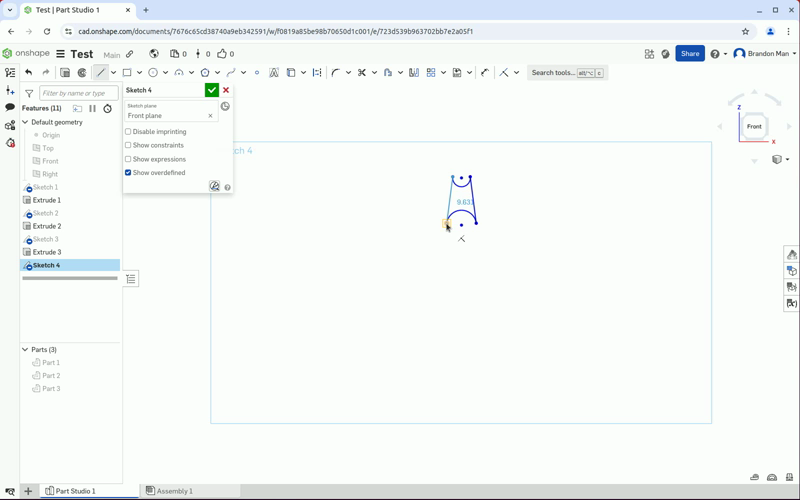
key(c)
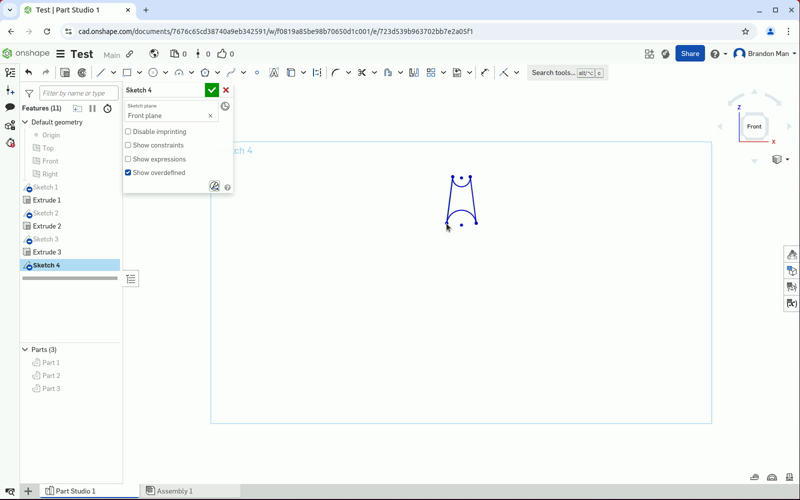
key_down(shift)
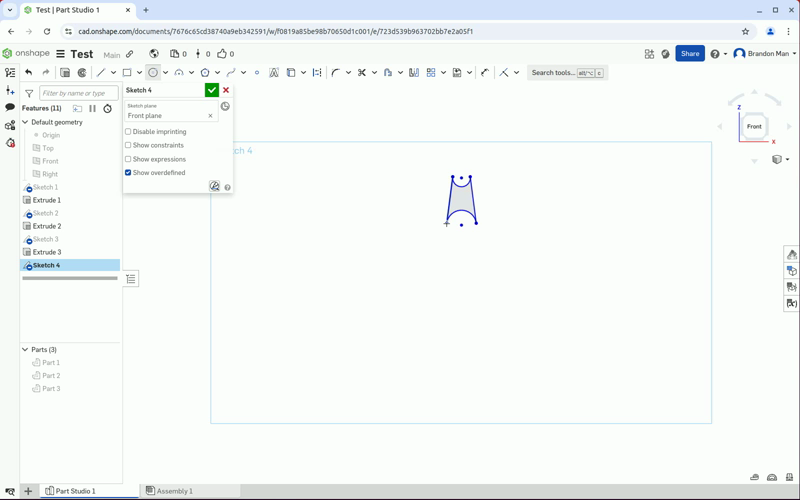
mouse_move(458, 191)
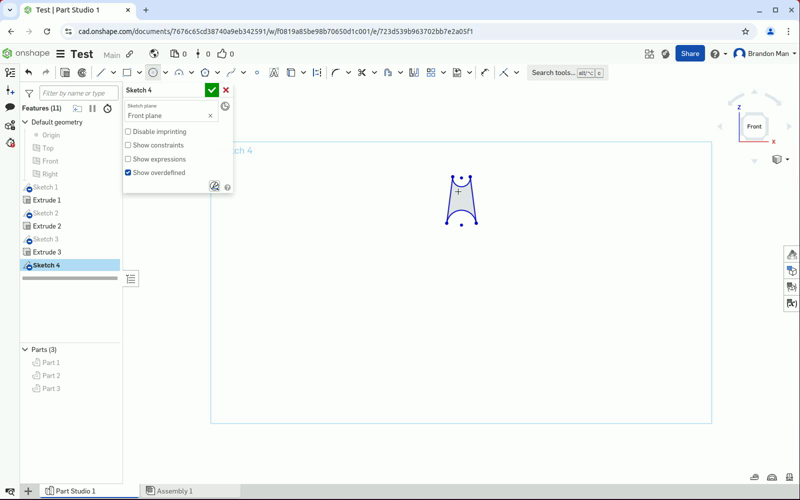
click(458, 191)
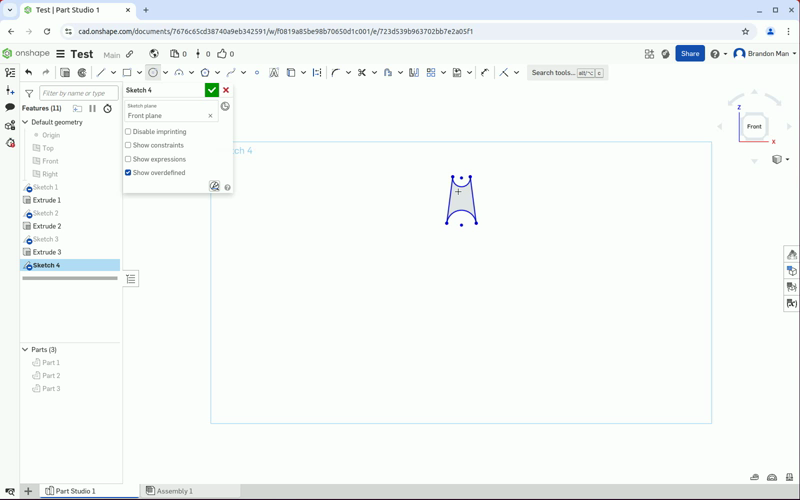
key_up(shift)
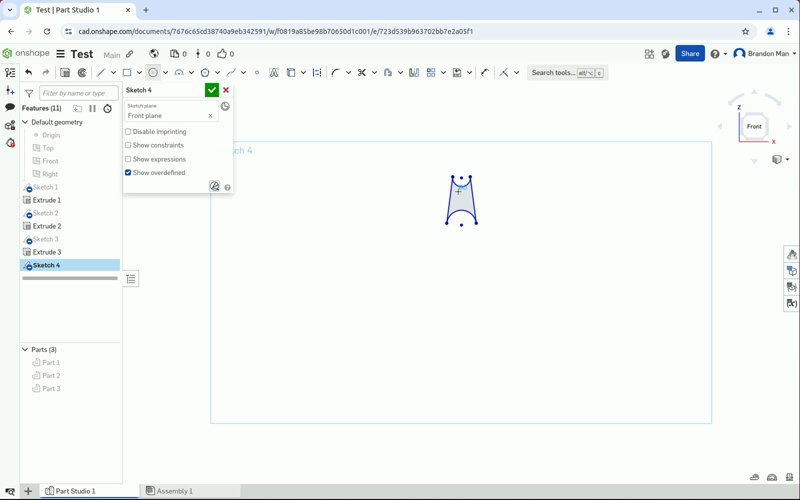
mouse_move(461, 191)
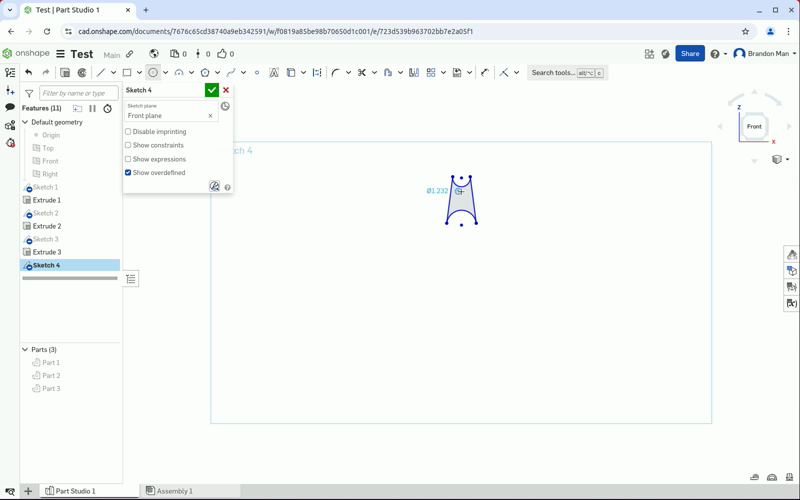
scroll(6)
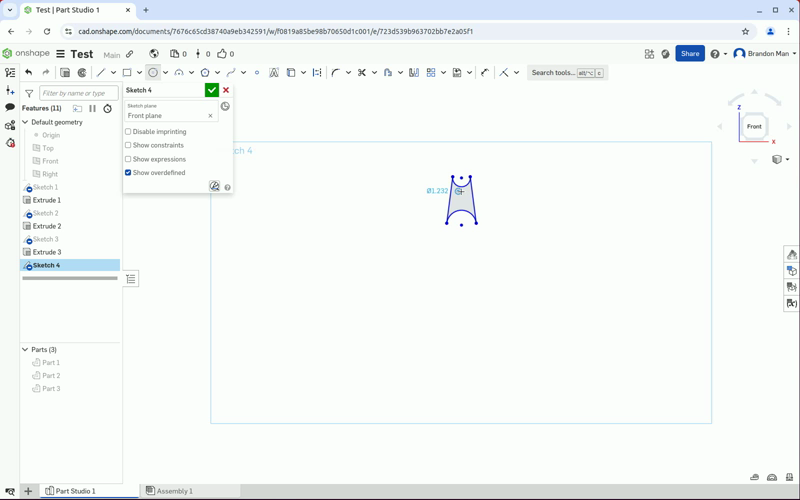
scroll(6)
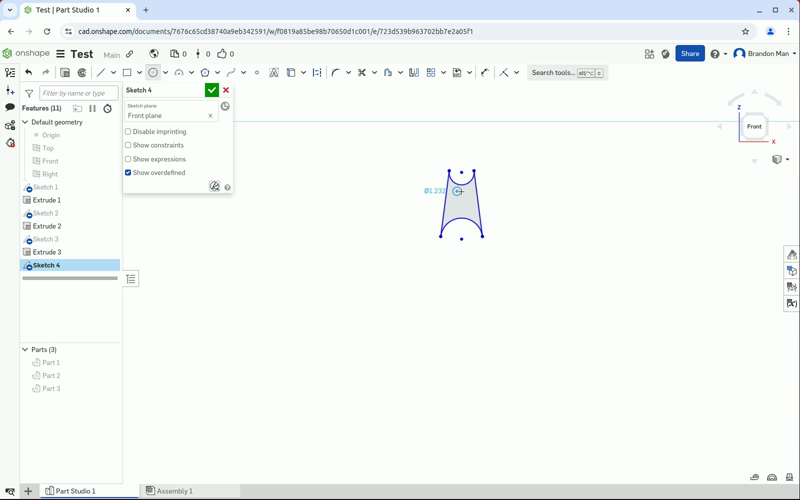
scroll(6)
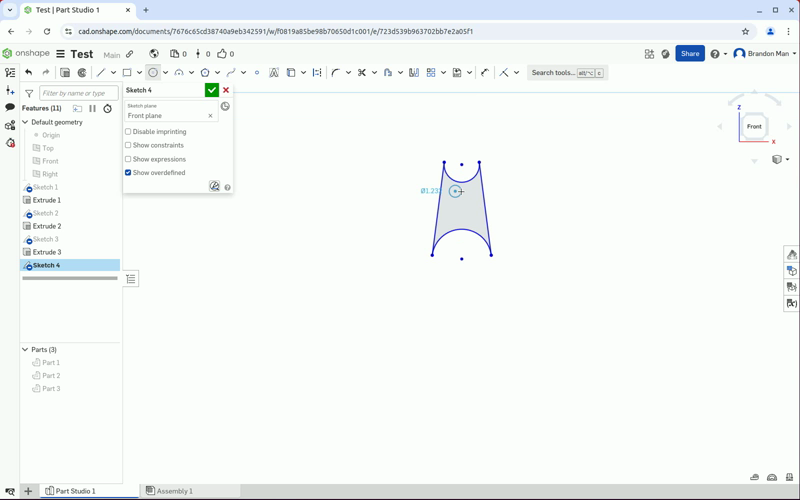
scroll(6)
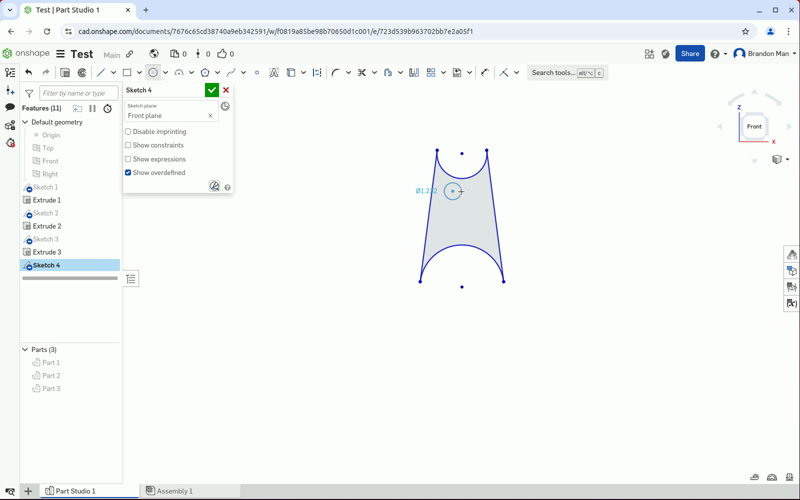
scroll(6)
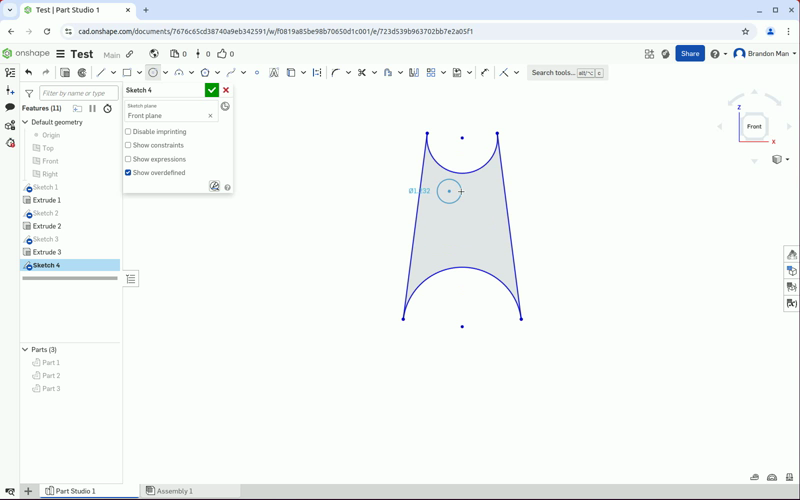
scroll(6)
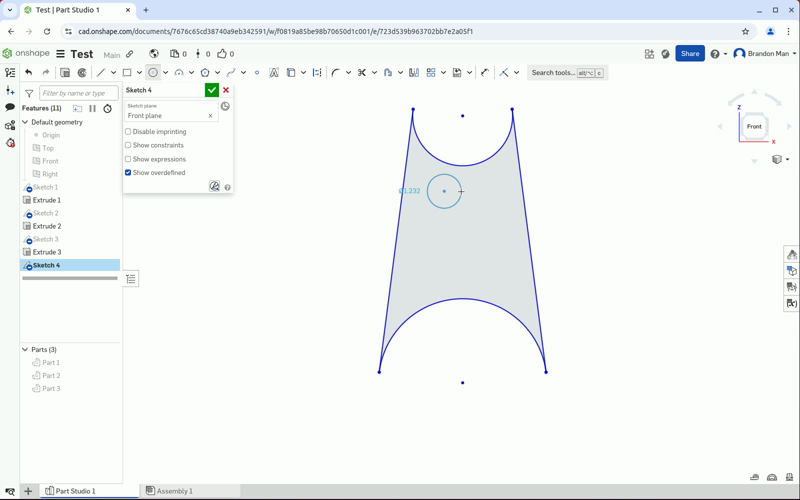
scroll(6)
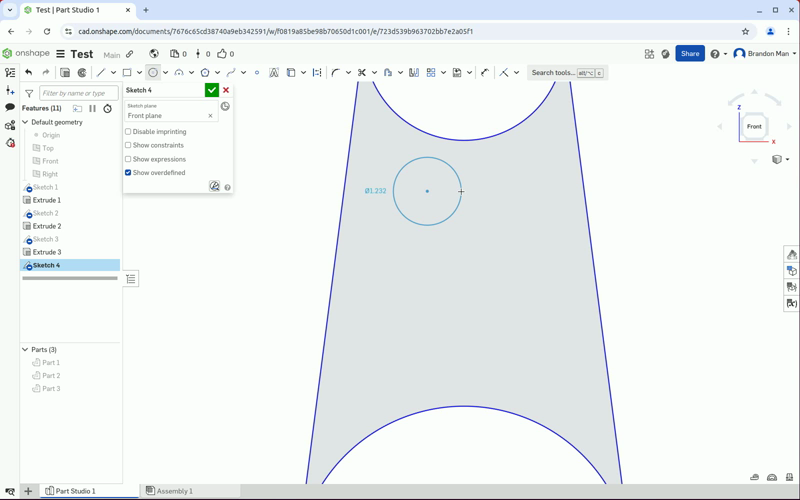
click(461, 191)
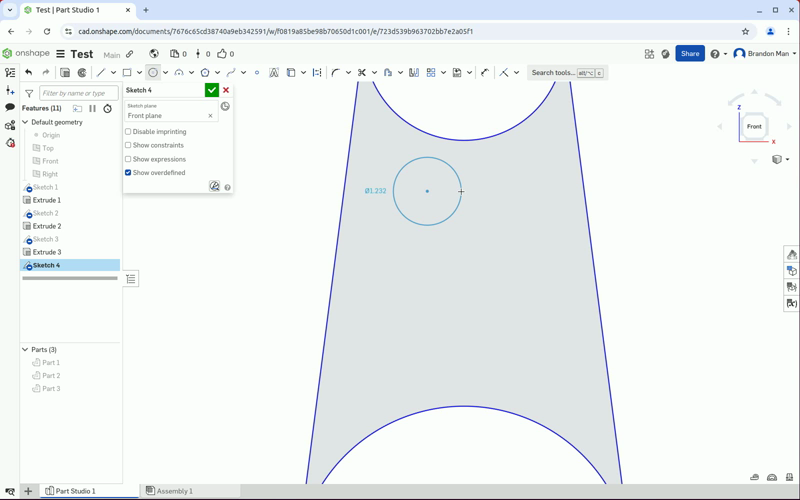
scroll(-6)
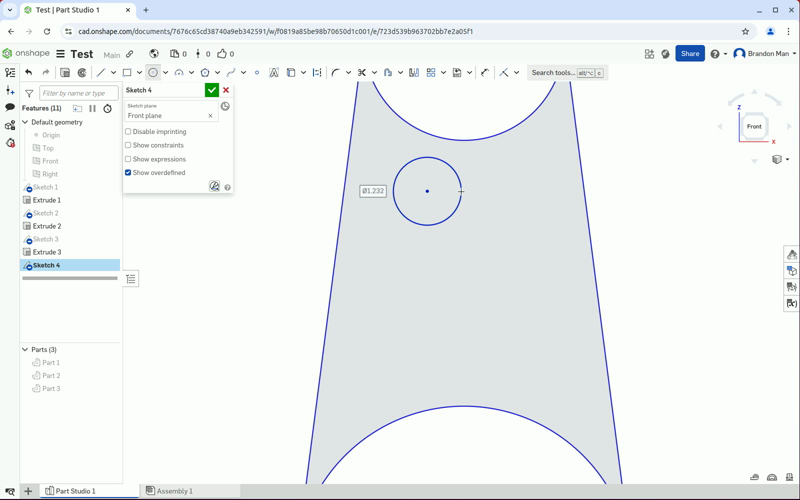
scroll(-6)
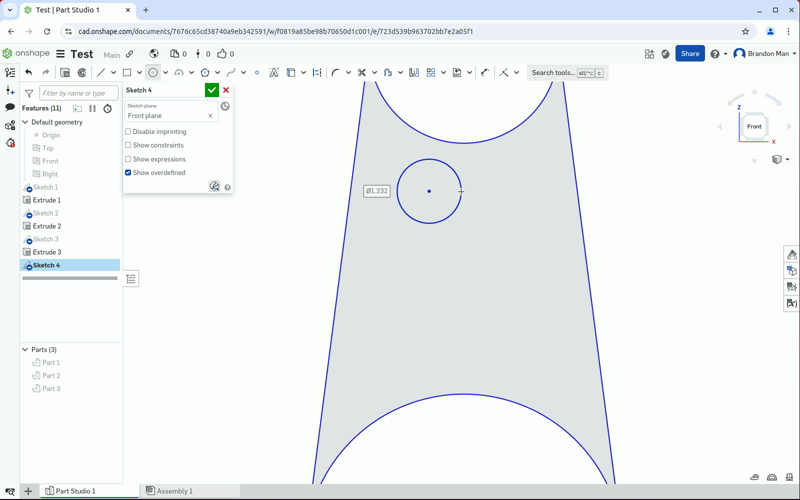
scroll(-6)
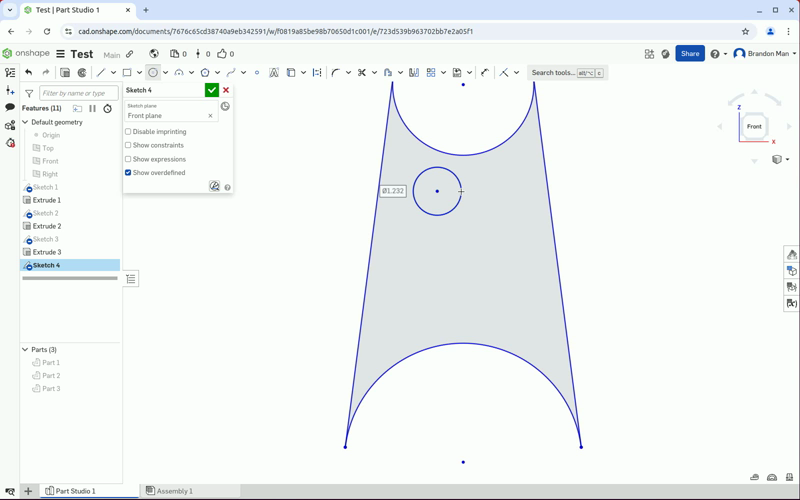
scroll(-6)
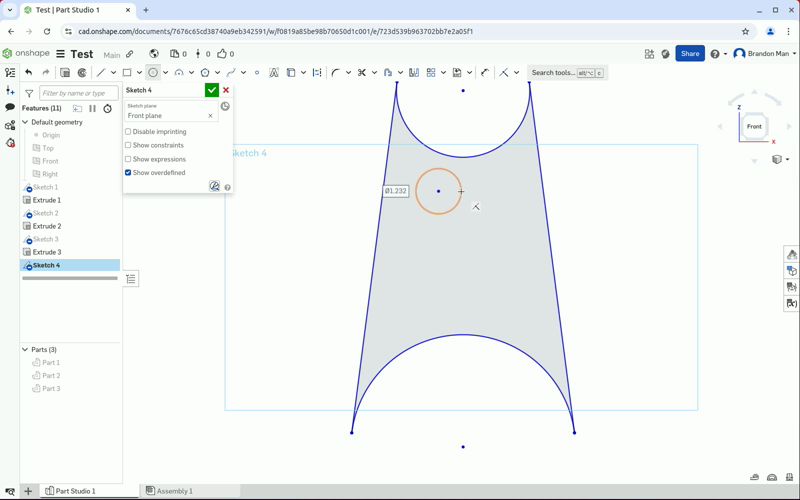
scroll(-6)
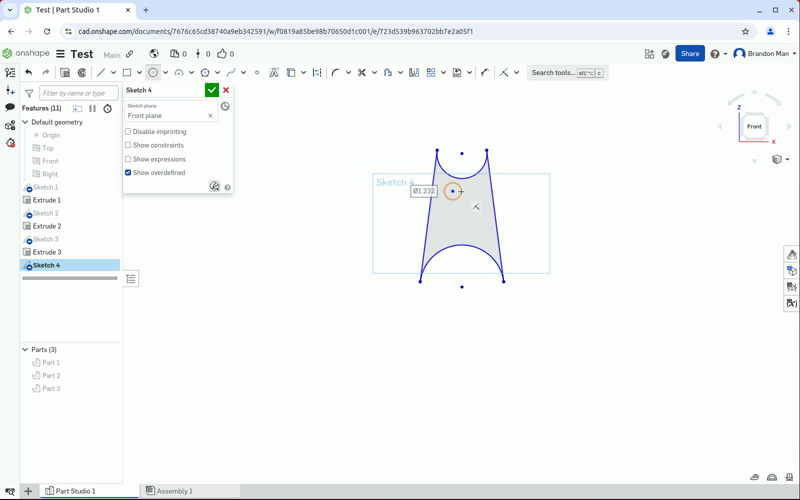
scroll(-6)
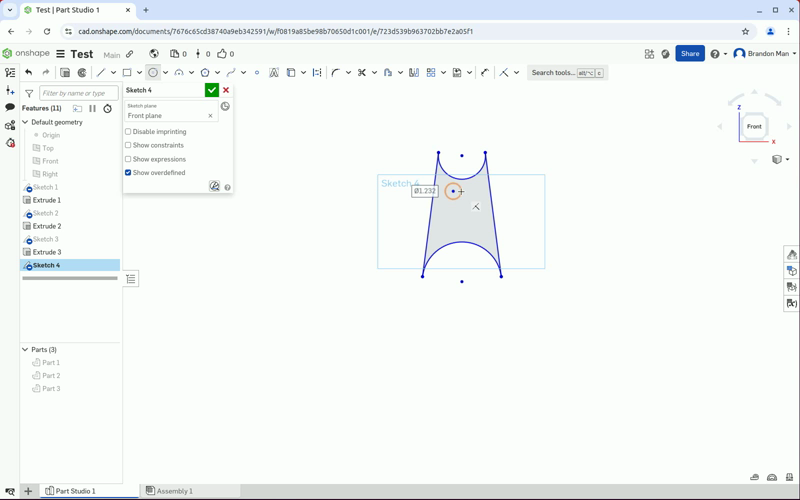
scroll(-6)
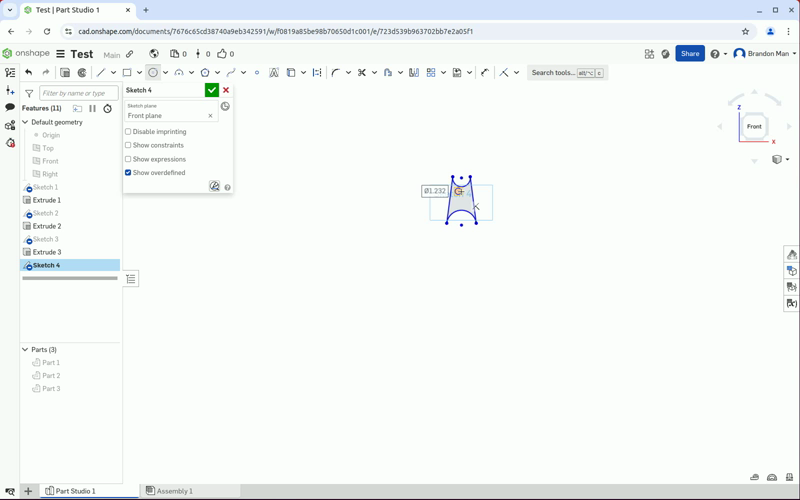
key(esc)
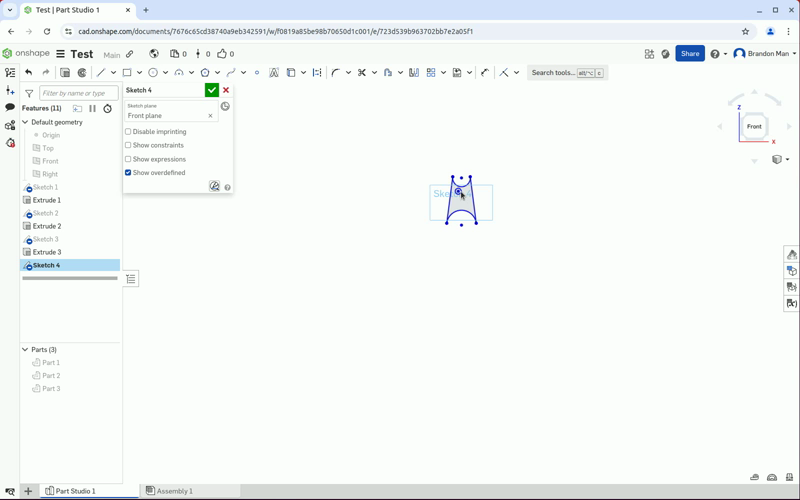
mouse_move(463, 201)
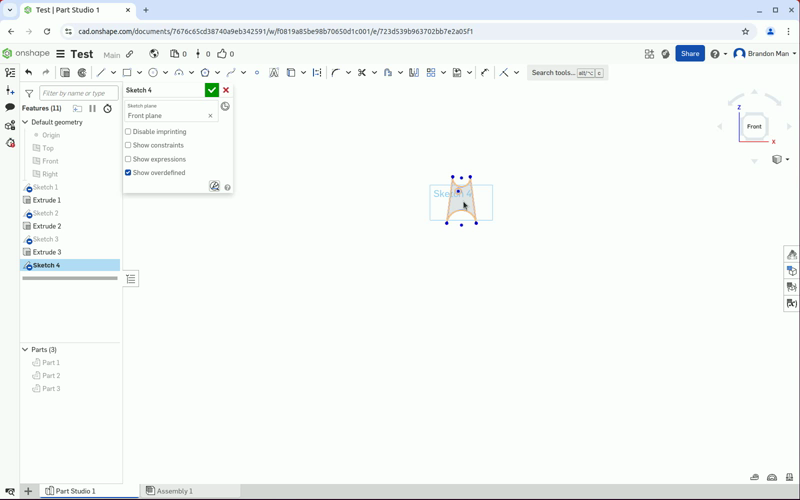
scroll(6)
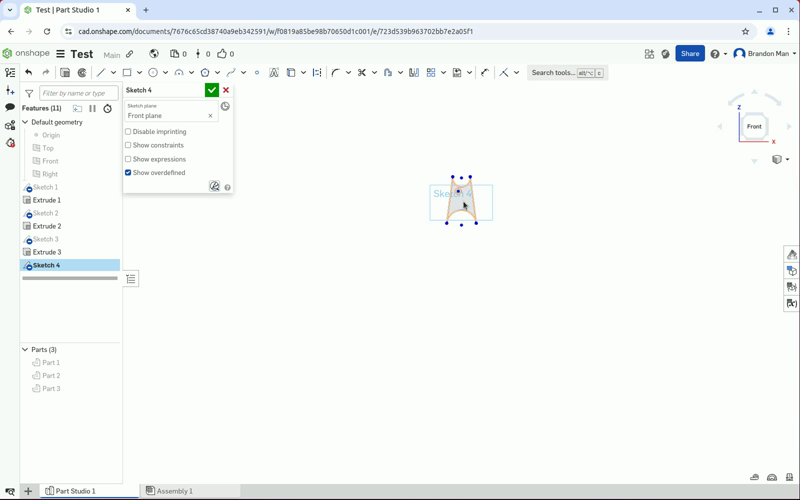
scroll(6)
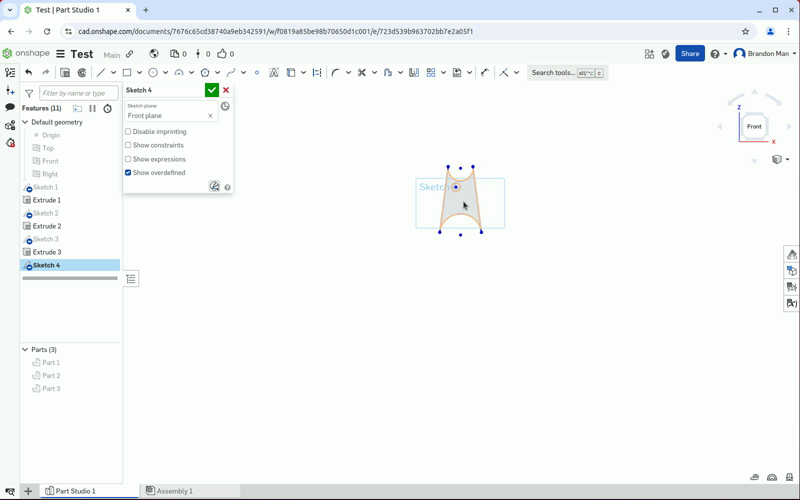
scroll(6)
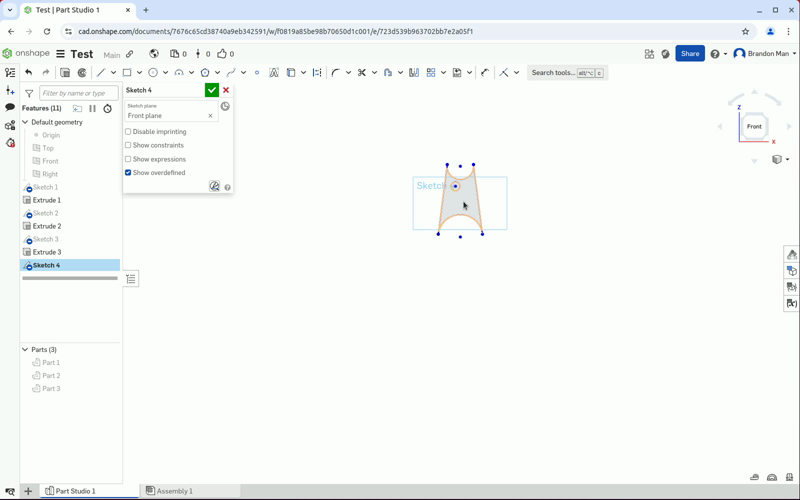
scroll(6)
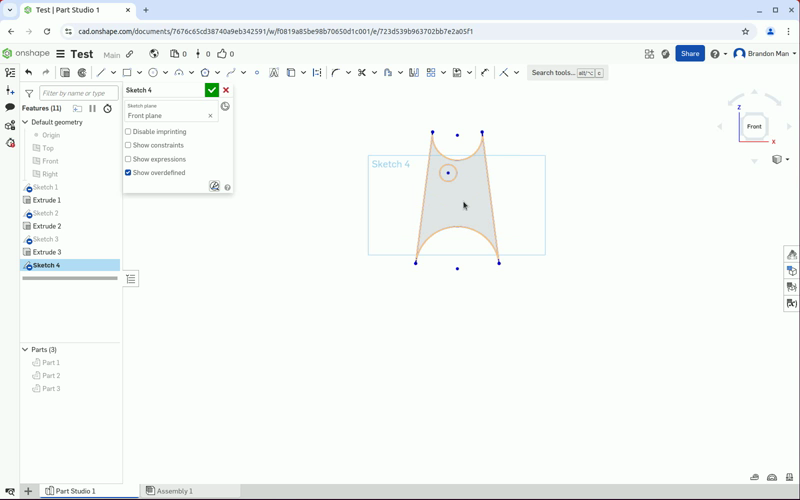
scroll(6)
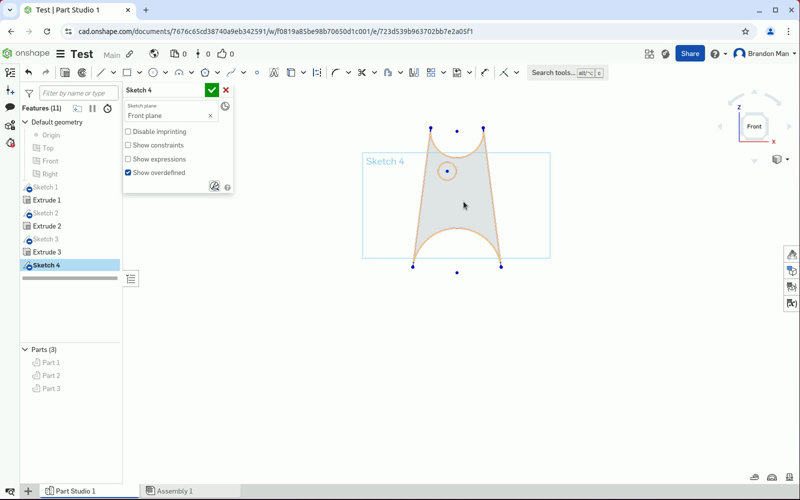
scroll(6)
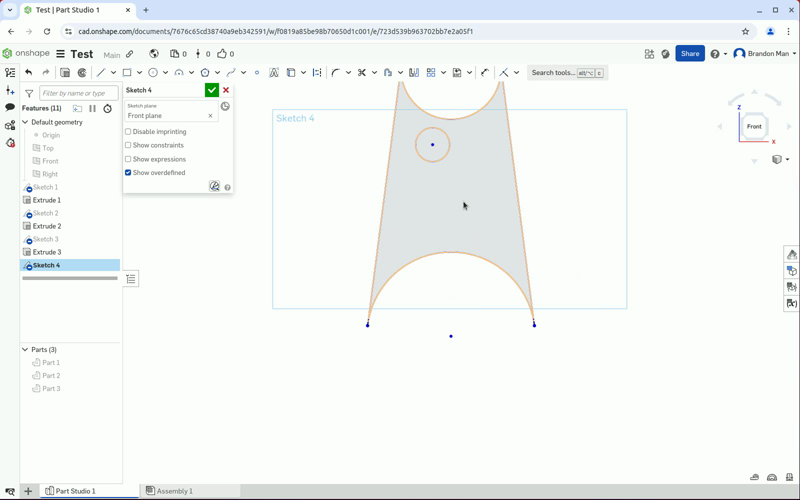
scroll(6)
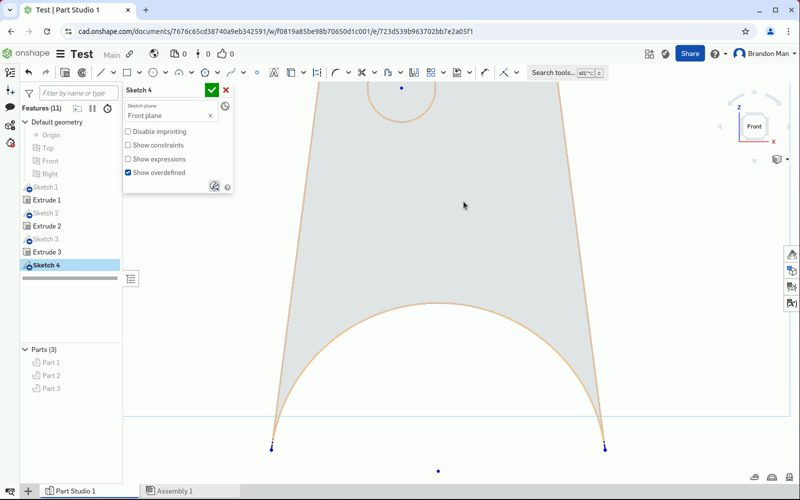
click(463, 201)
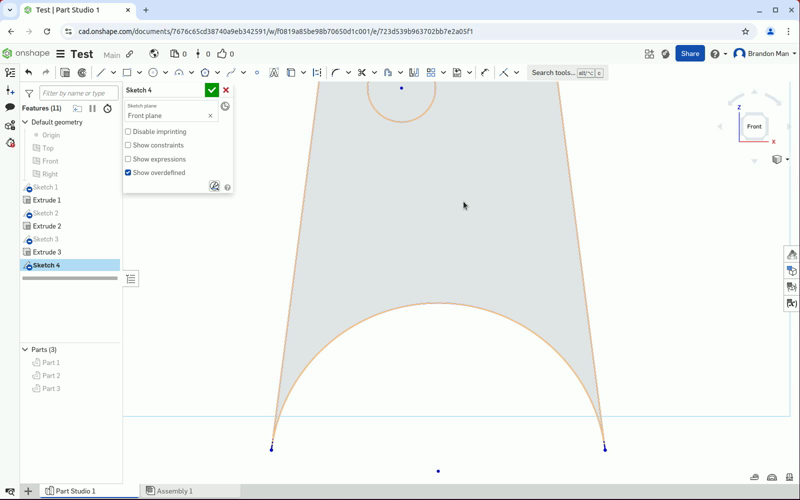
scroll(-6)
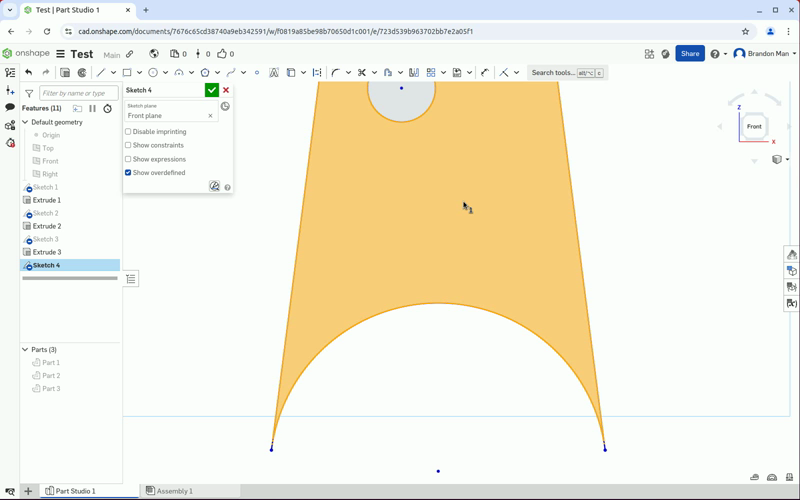
scroll(-6)
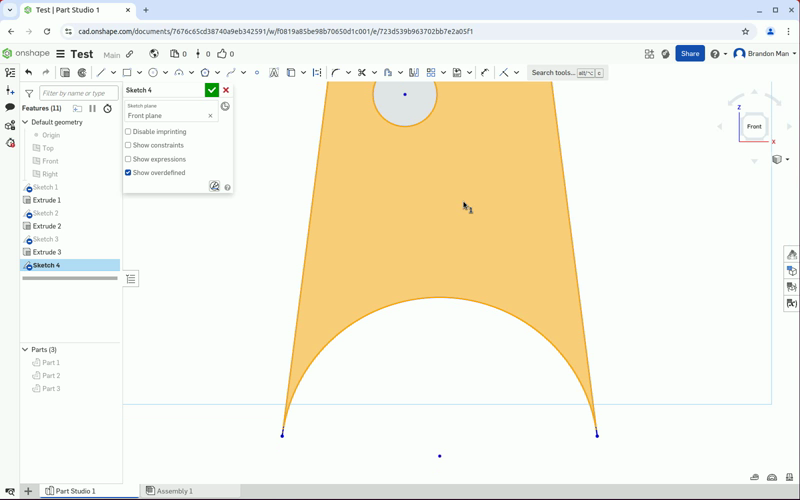
scroll(-6)
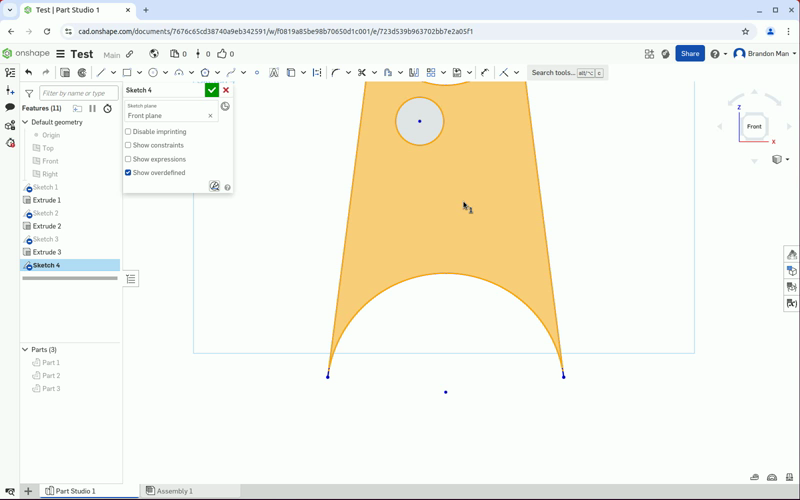
scroll(-6)
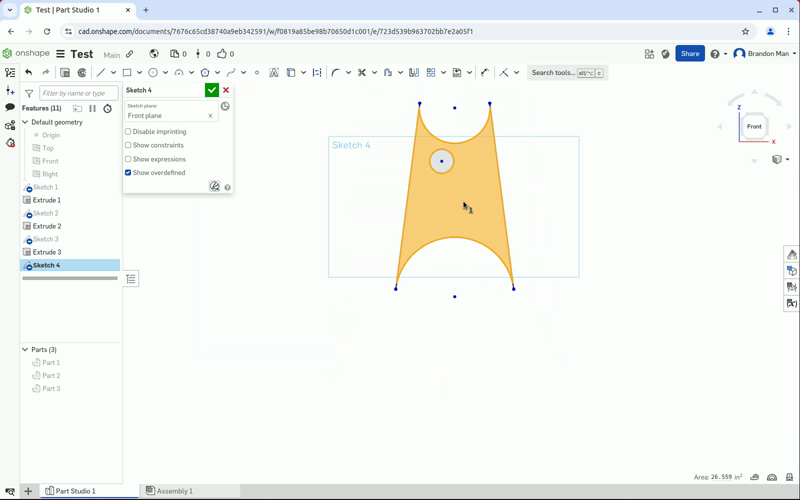
scroll(-6)
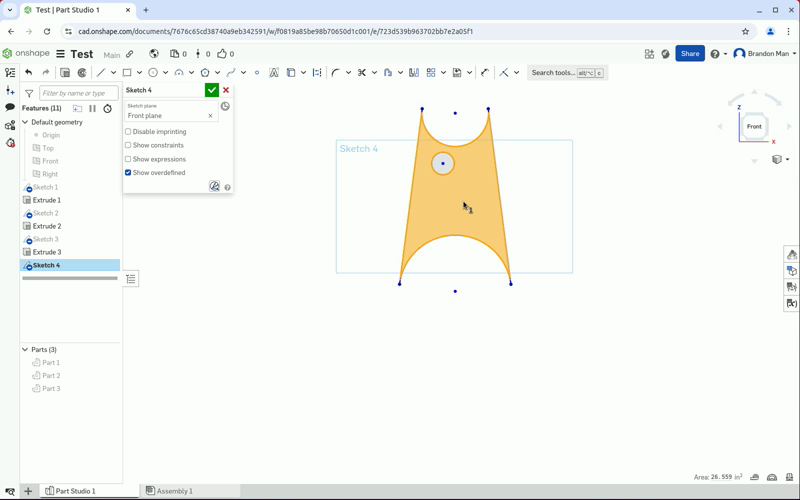
scroll(-6)
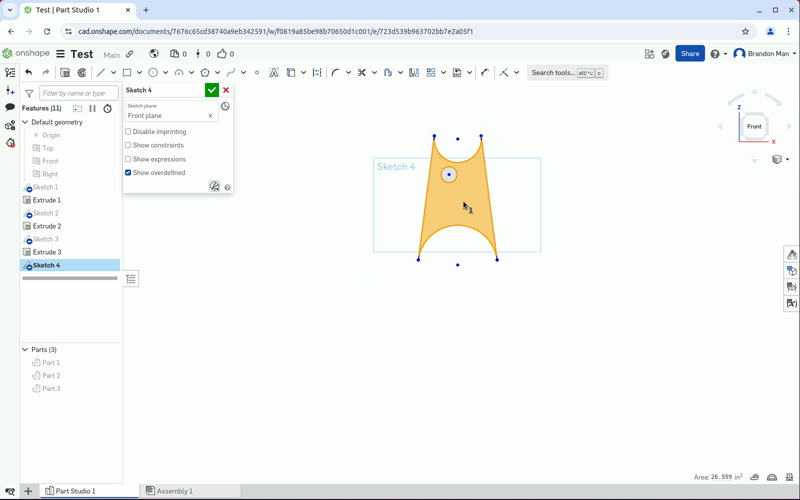
scroll(-6)
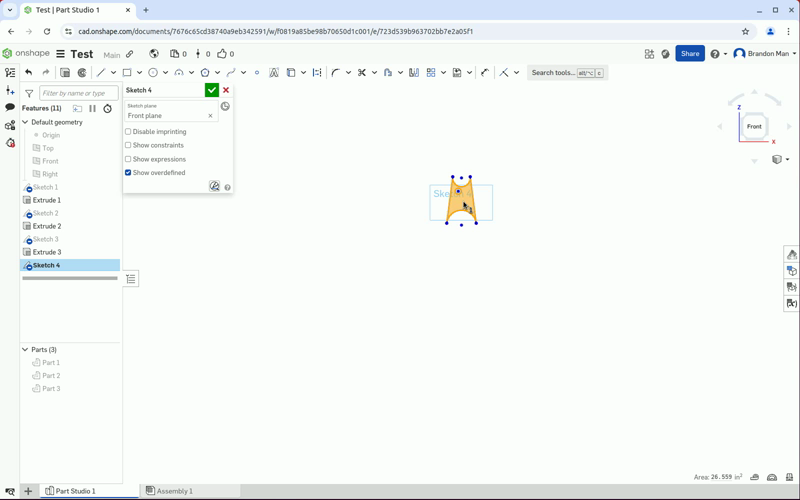
mouse_move(73, 352)
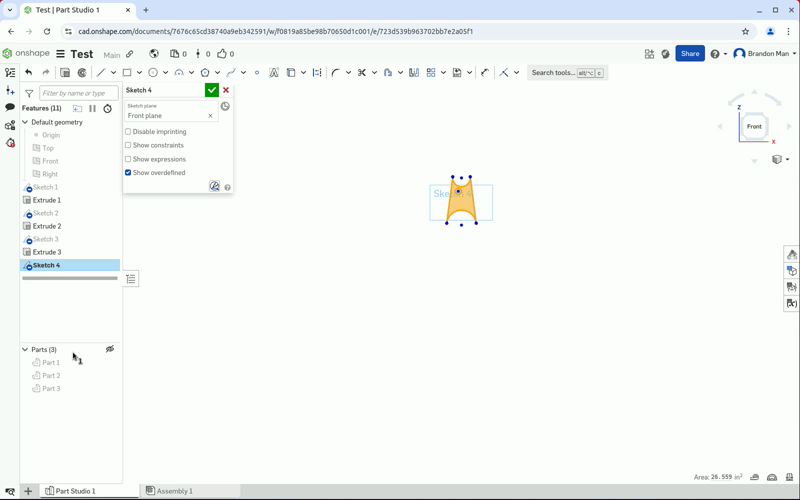
key(shift+y)
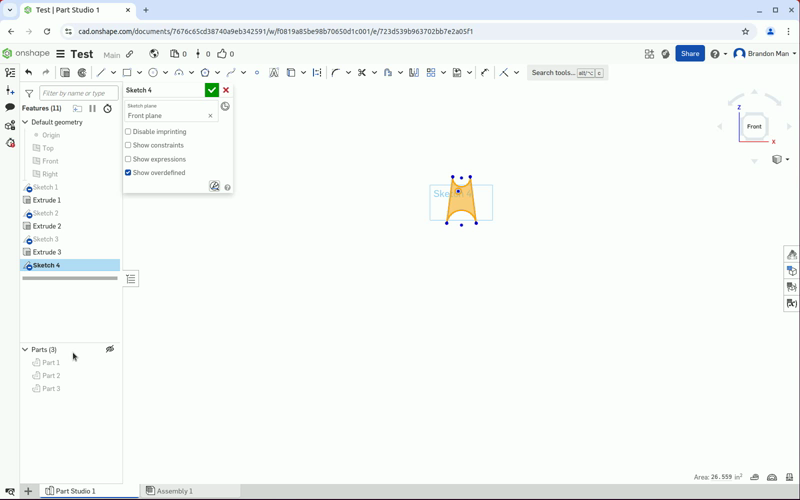
key(shift+e)
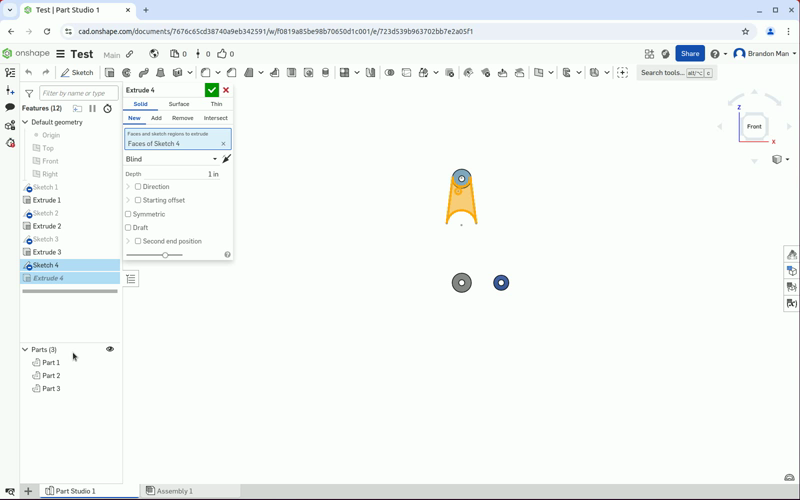
mouse_move(143, 106)
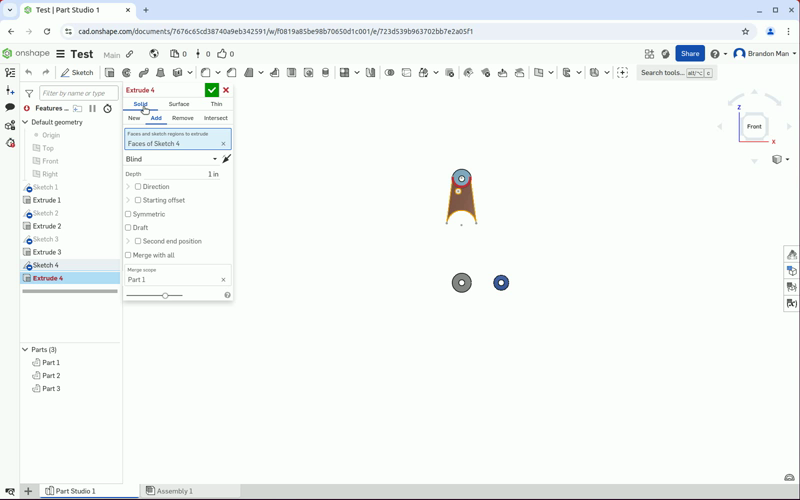
click(143, 106)
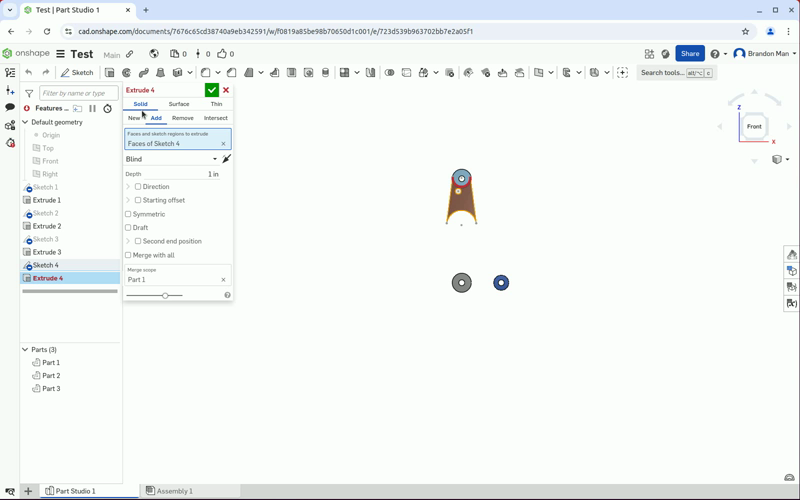
mouse_move(137, 120)
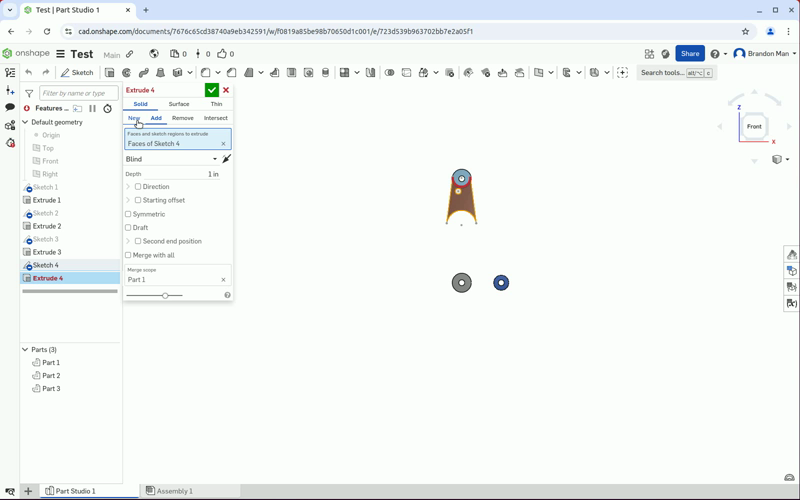
click(137, 120)
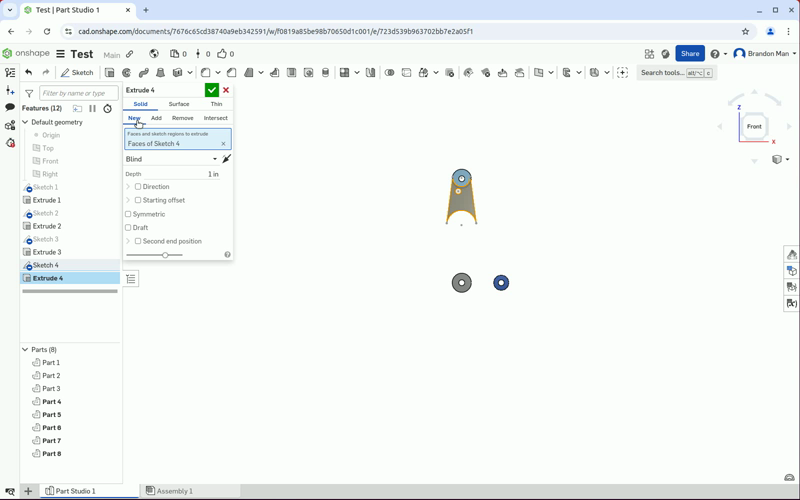
key(tab, 4)
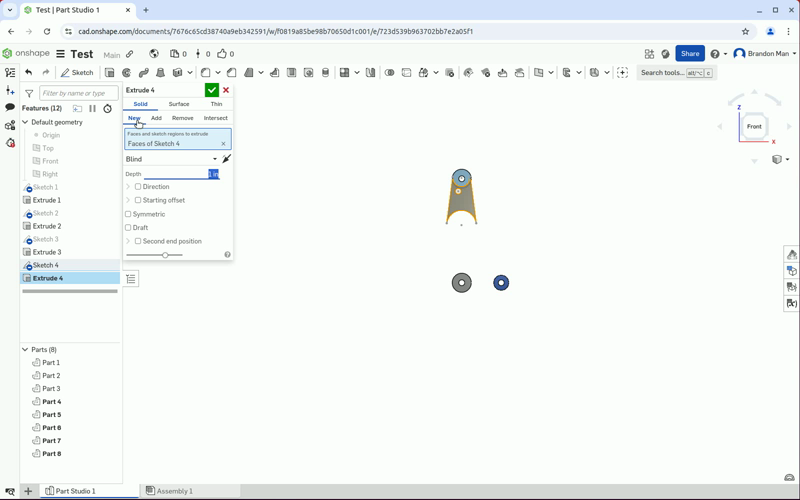
text(0.481)
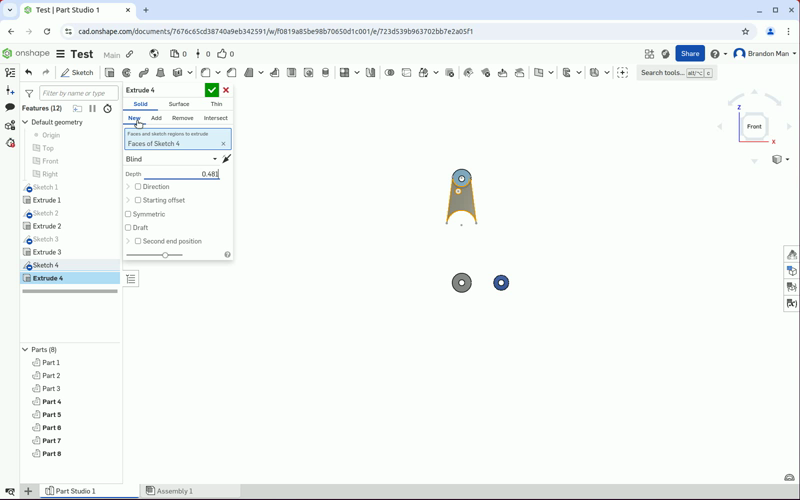
key(enter)
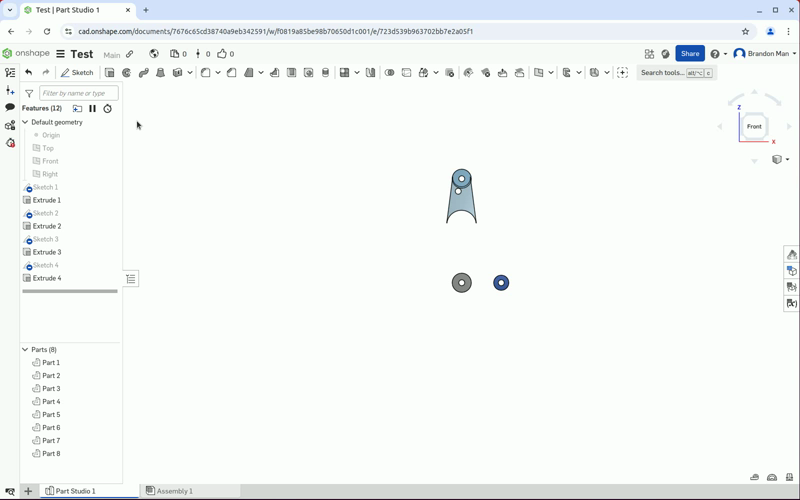
key(shift+h)
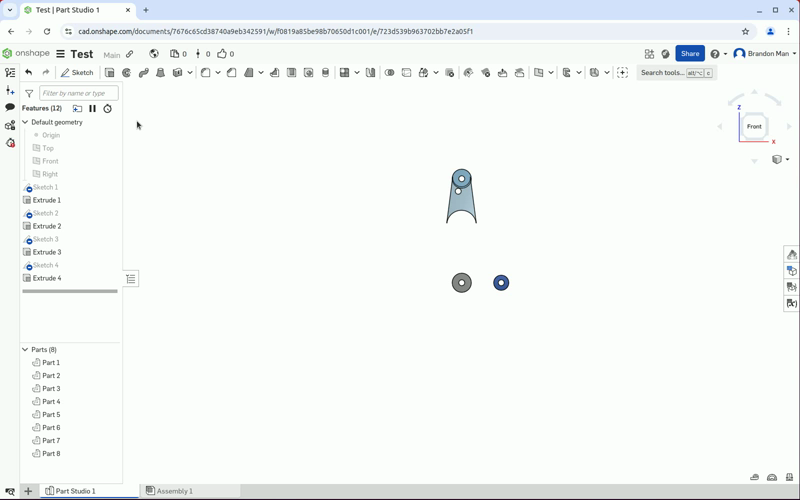
key(shift+h)
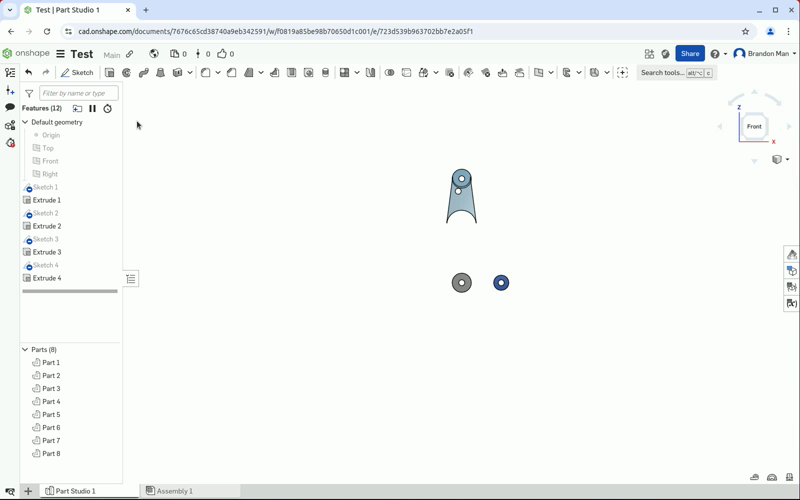
mouse_move(73, 189)
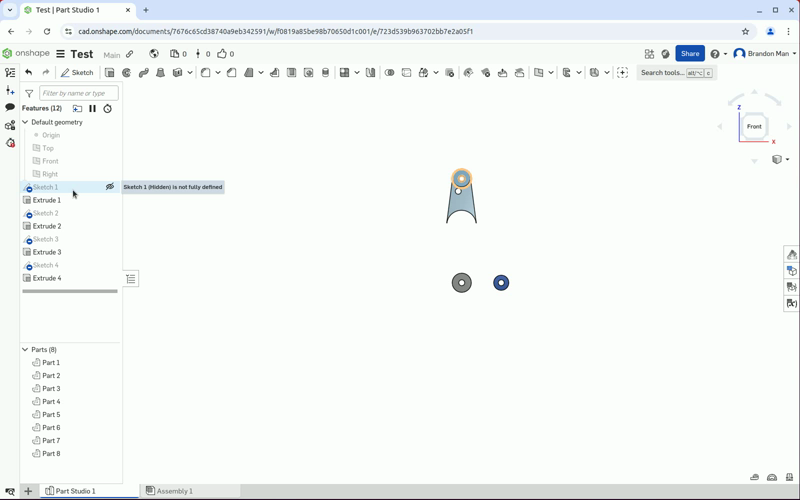
click(73, 189)
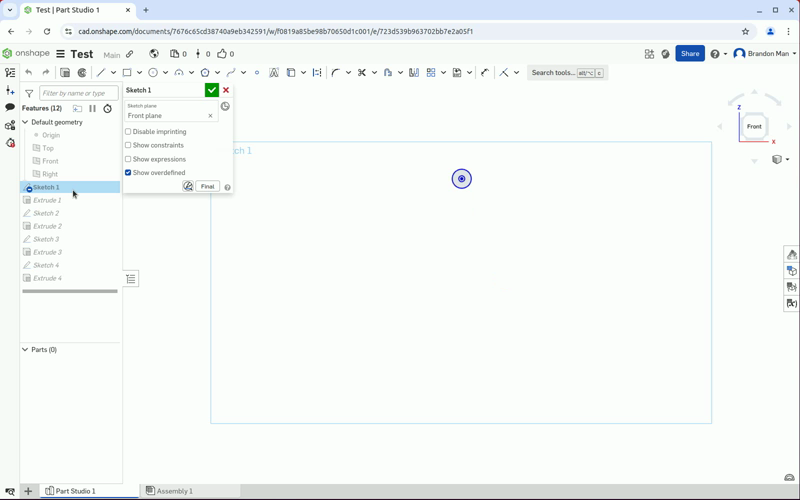
mouse_move(229, 92)
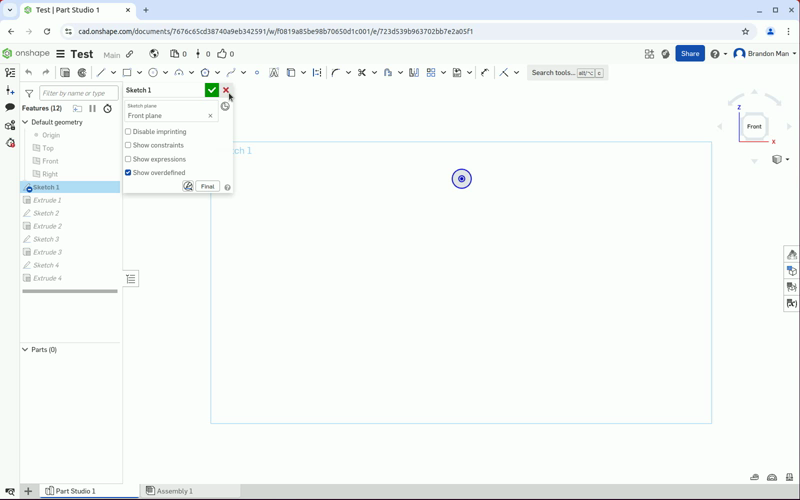
click(229, 92)
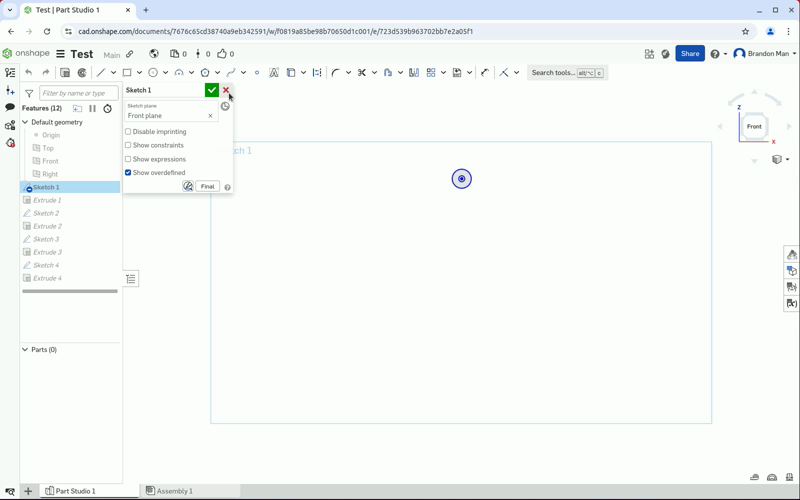
key(shift+s)
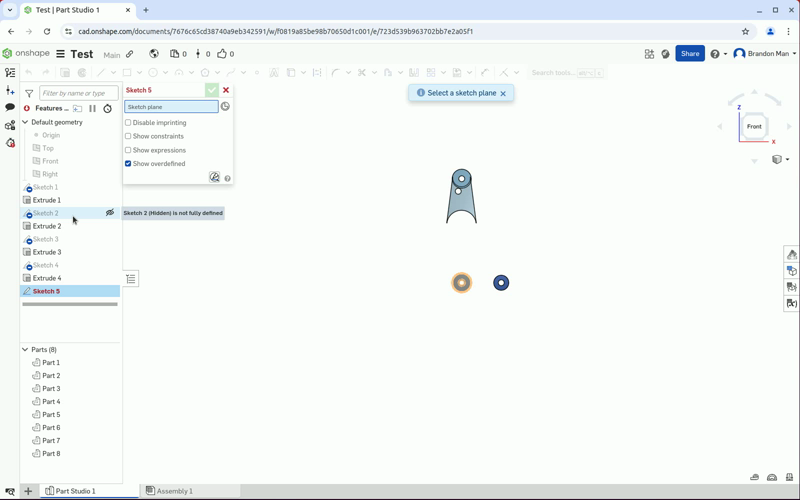
scroll(3)
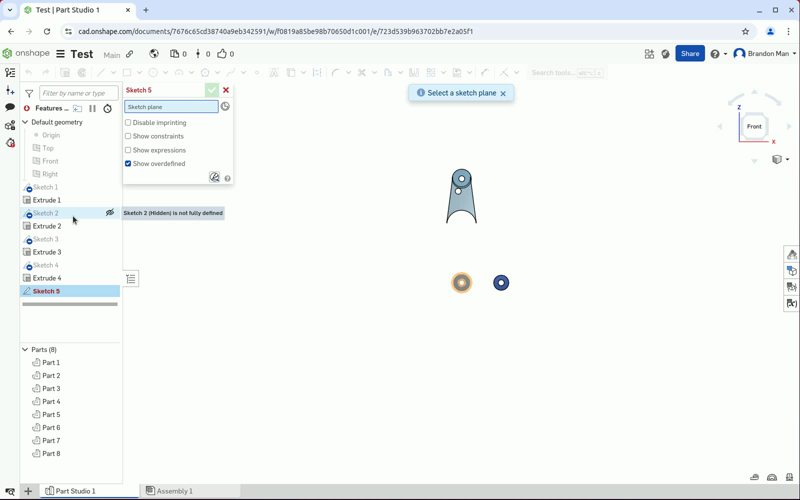
mouse_move(73, 163)
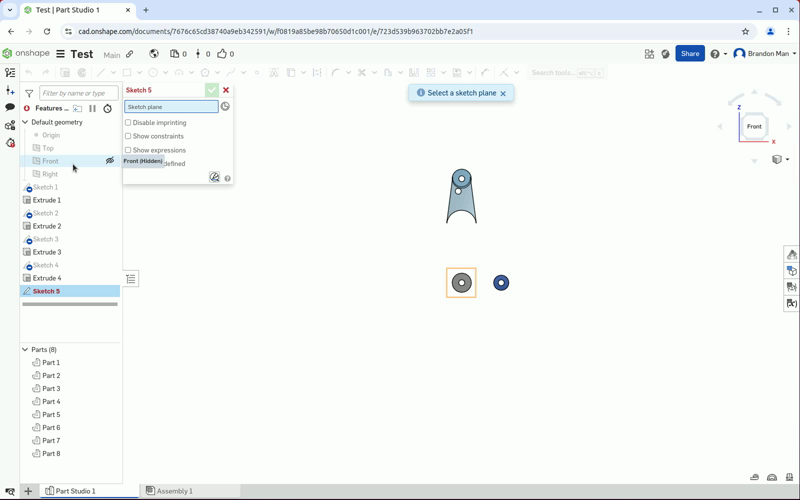
click(73, 163)
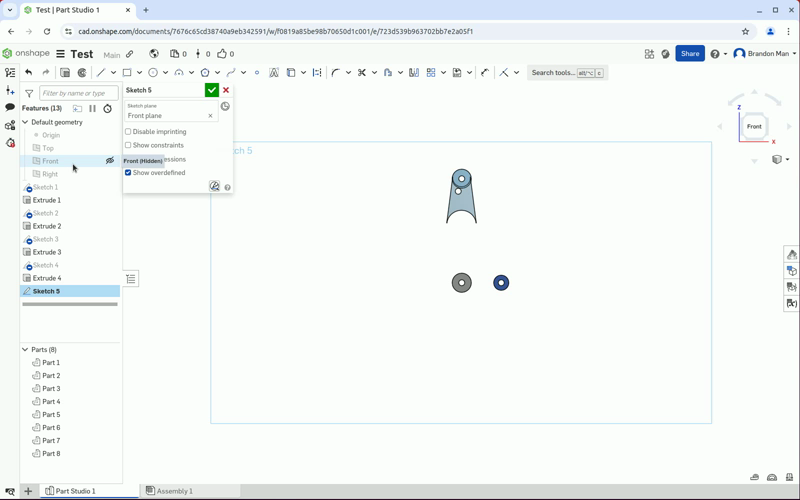
mouse_move(73, 352)
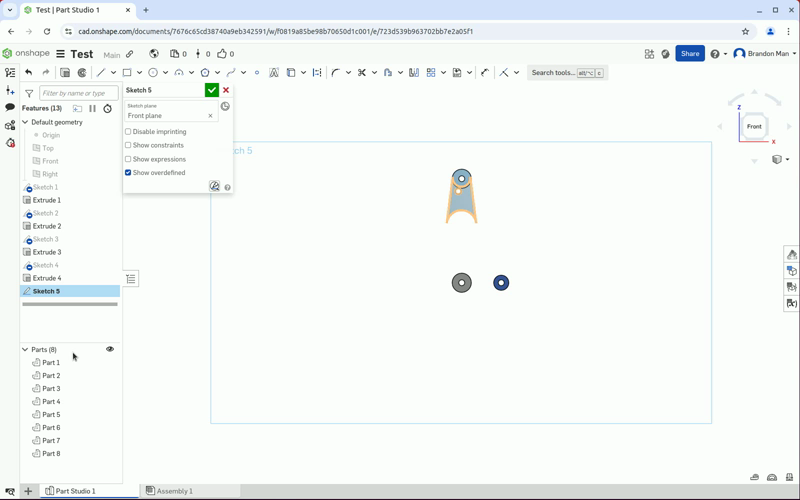
key(y)
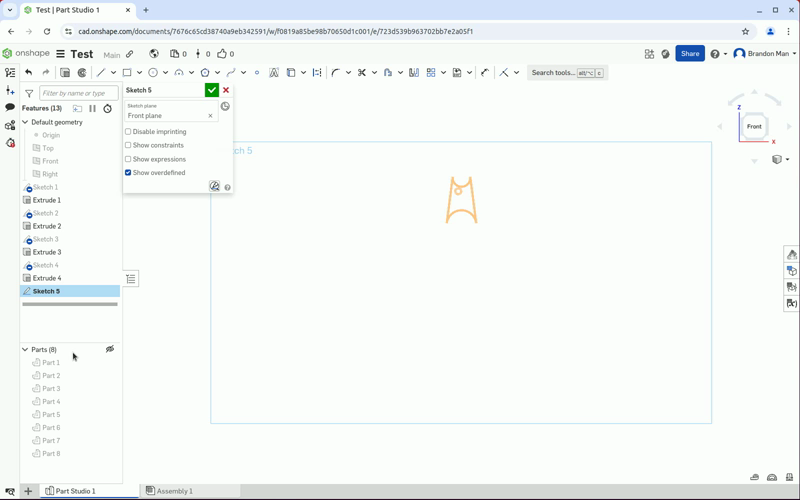
key(c)
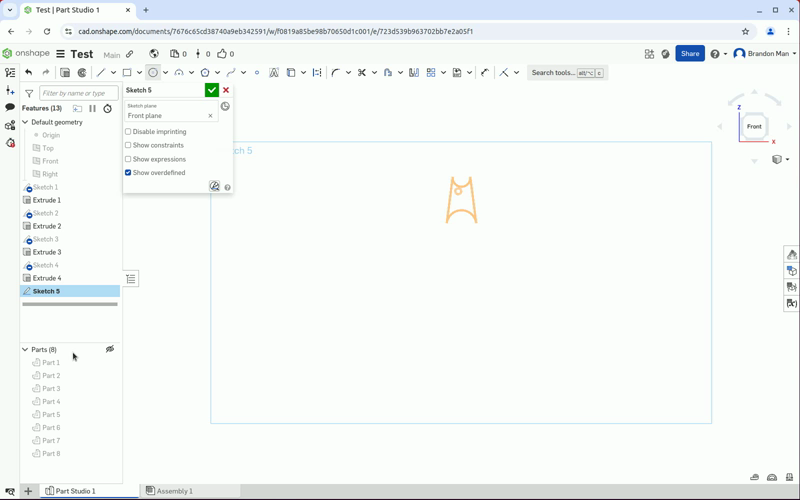
key_down(shift)
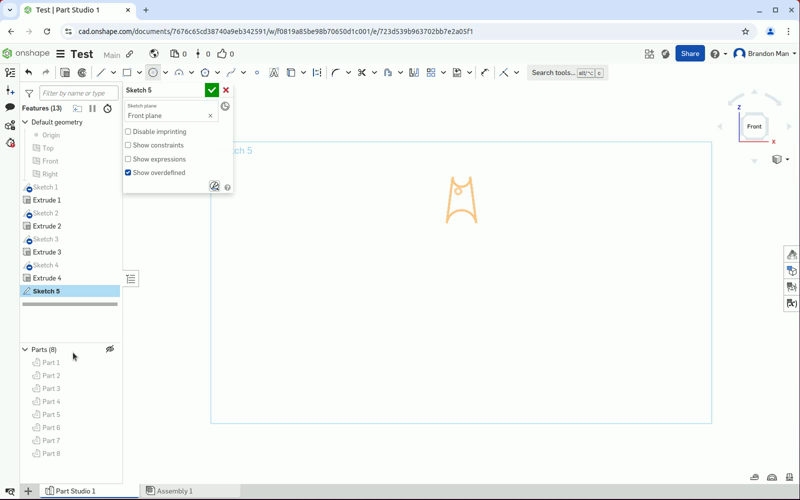
mouse_move(461, 225)
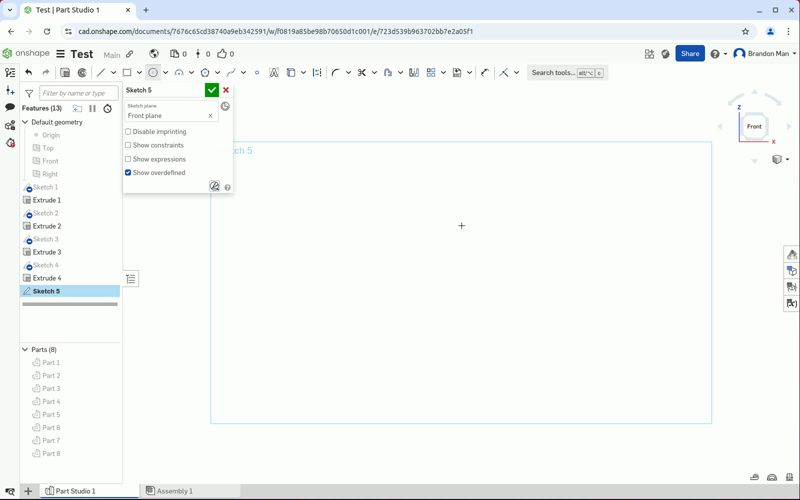
click(461, 225)
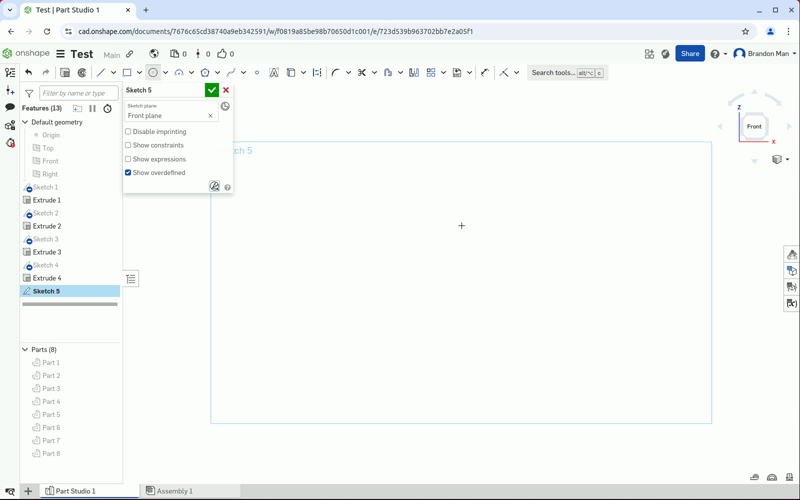
key_up(shift)
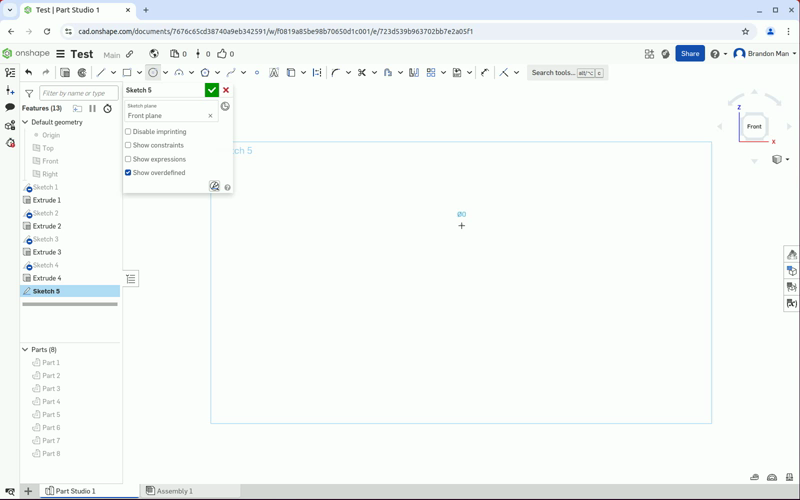
mouse_move(477, 225)
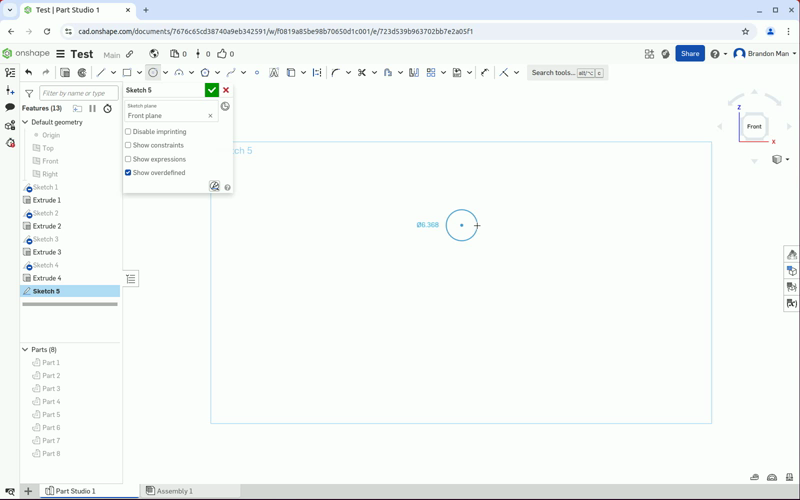
click(477, 225)
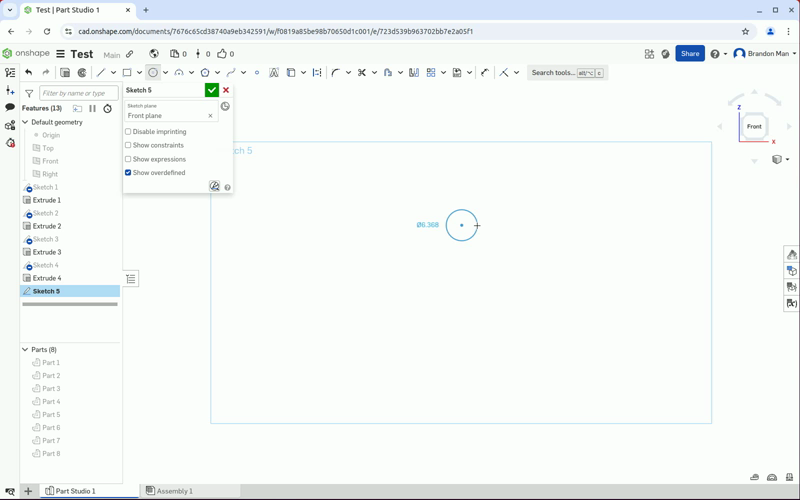
key(esc)
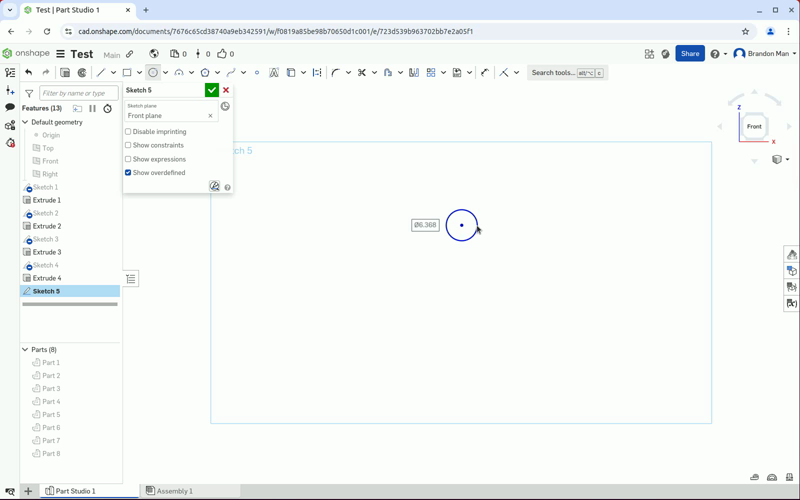
key(c)
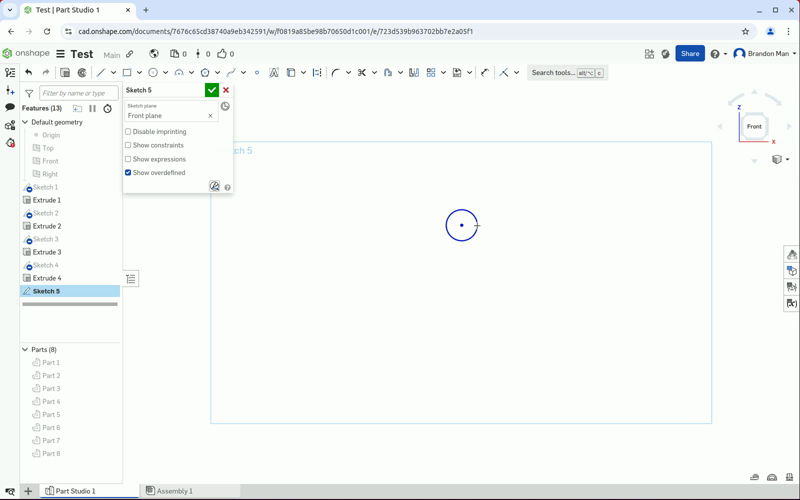
key_down(shift)
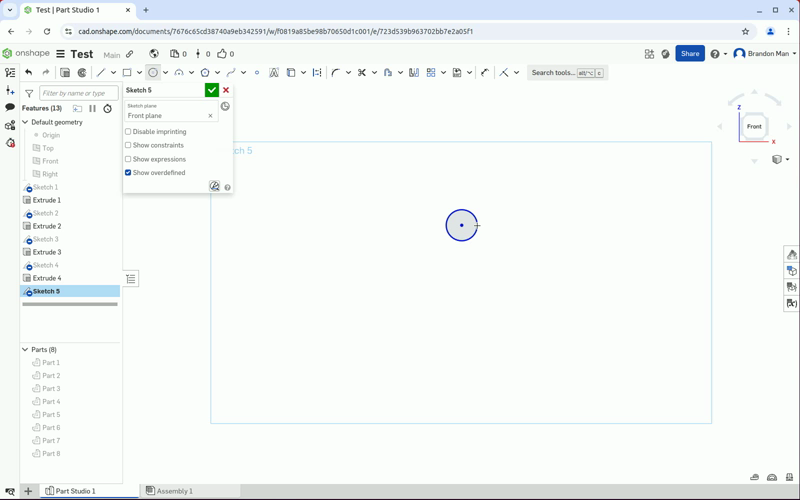
mouse_move(461, 225)
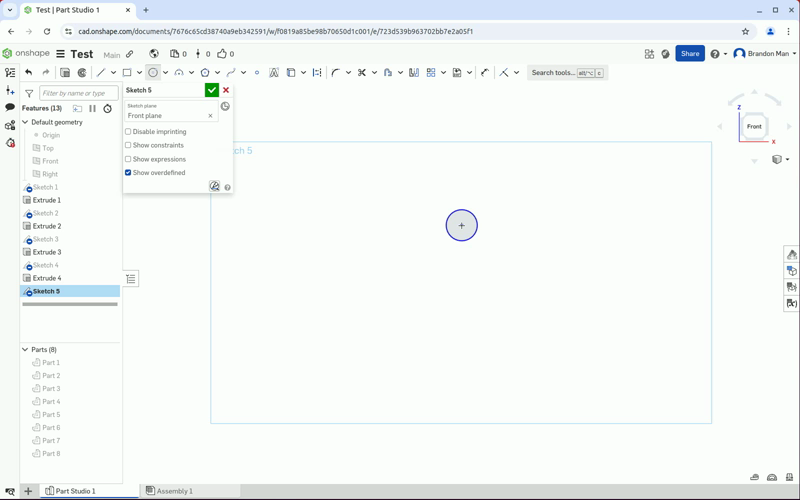
click(461, 225)
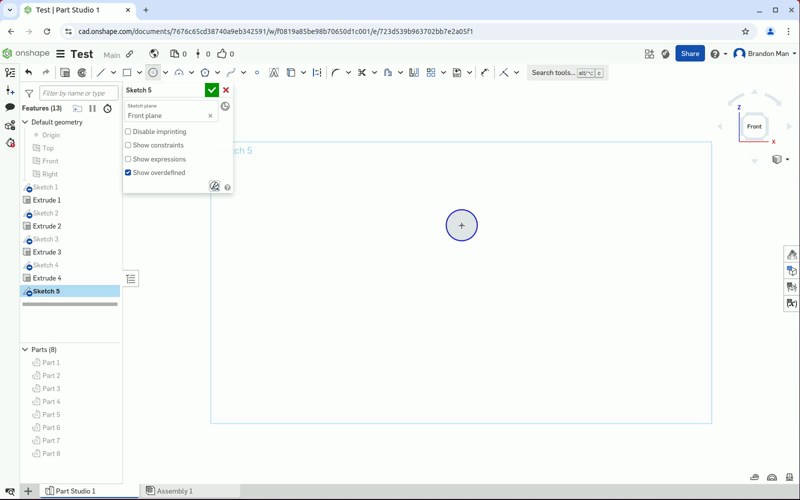
key_up(shift)
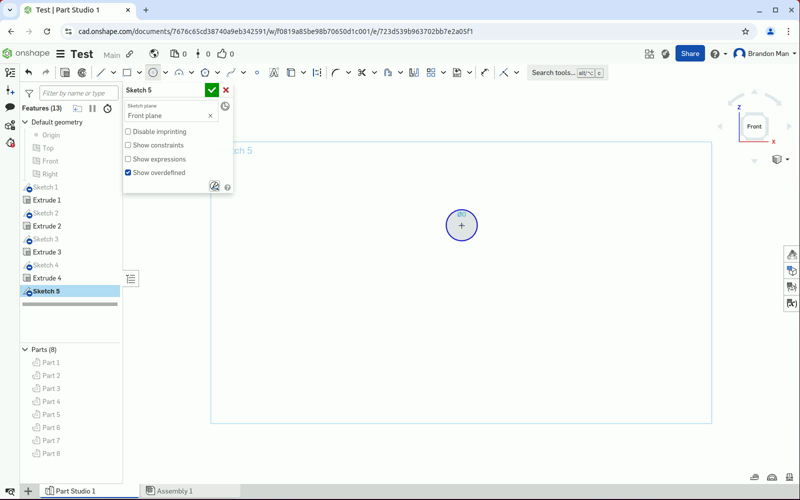
mouse_move(465, 225)
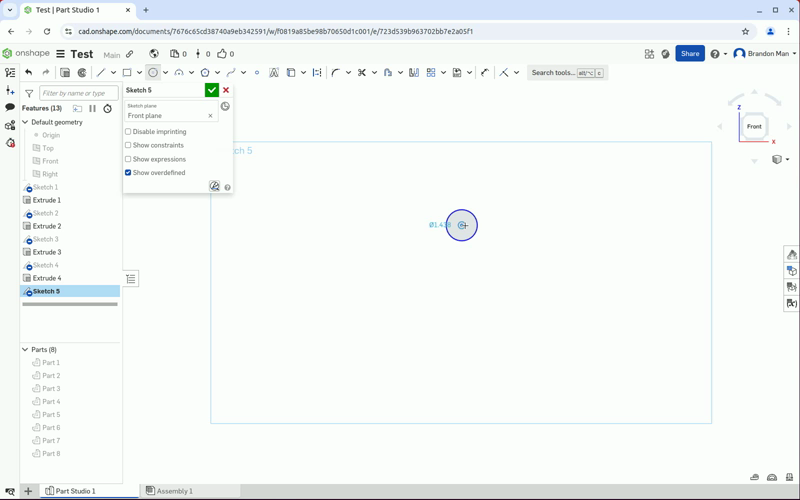
scroll(6)
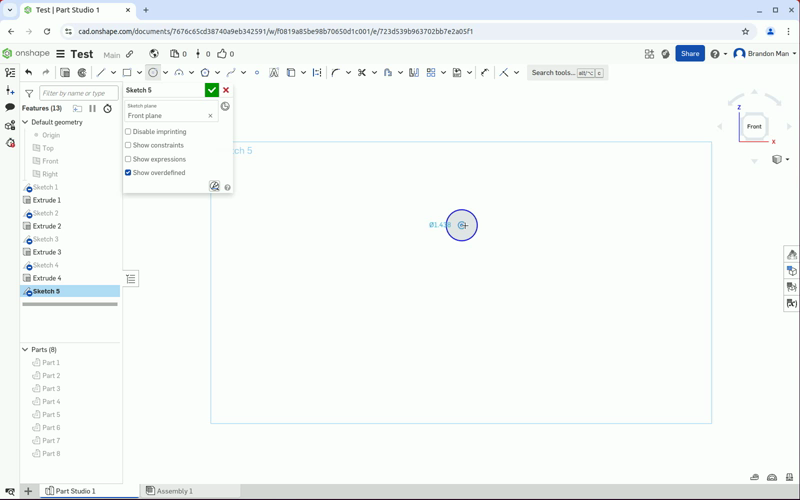
scroll(6)
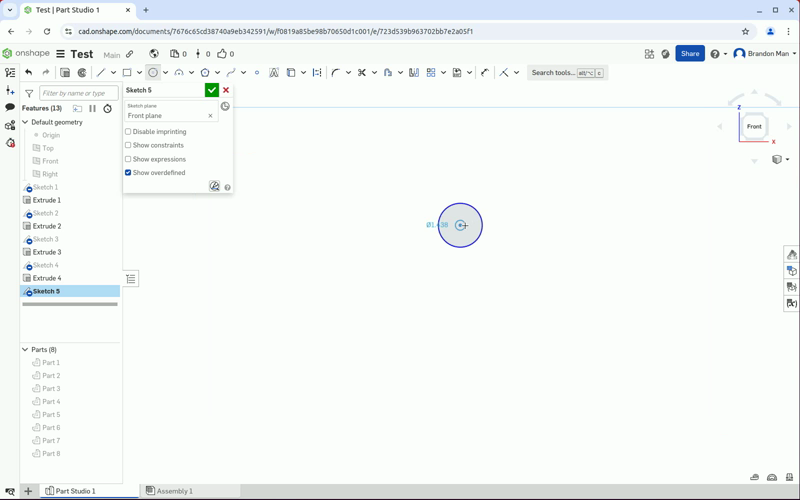
scroll(6)
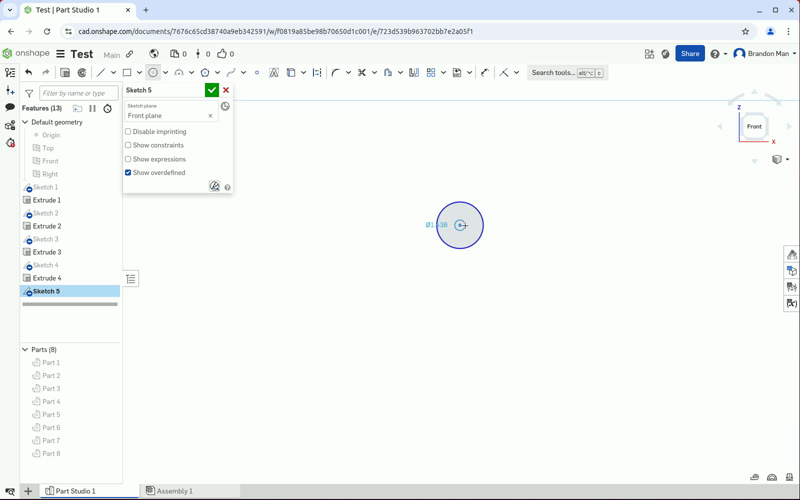
scroll(6)
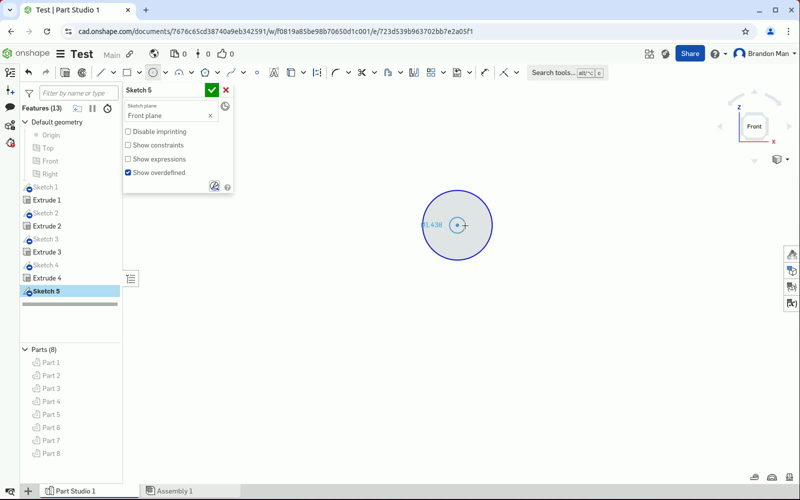
scroll(6)
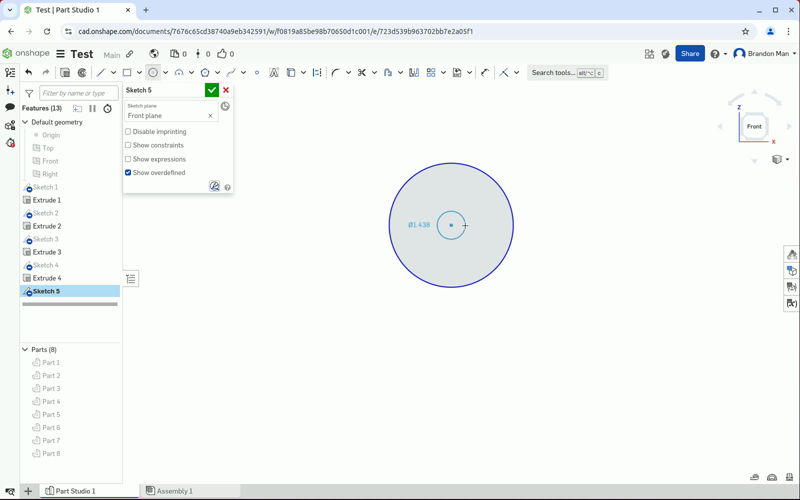
scroll(6)
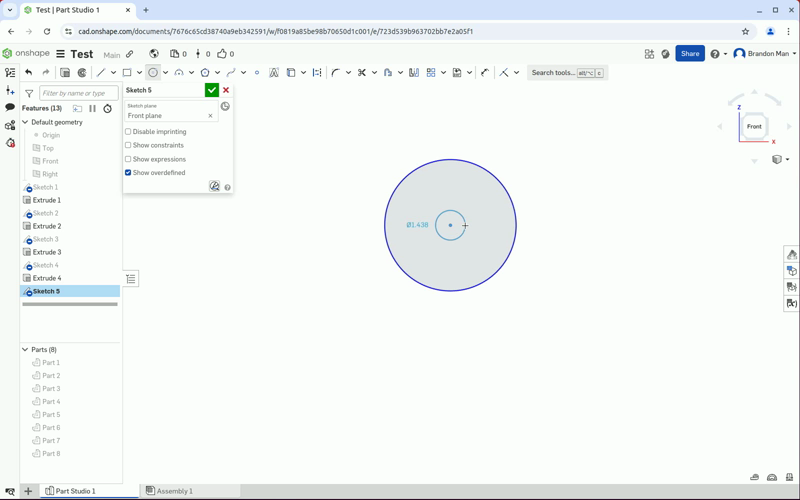
scroll(6)
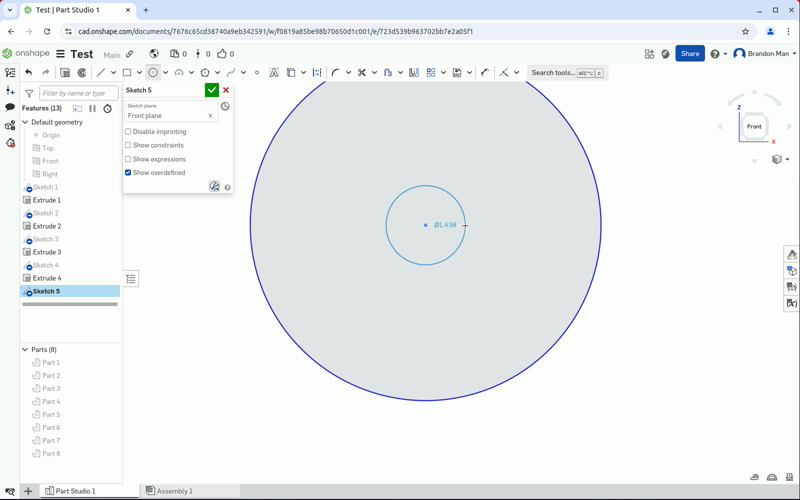
click(465, 225)
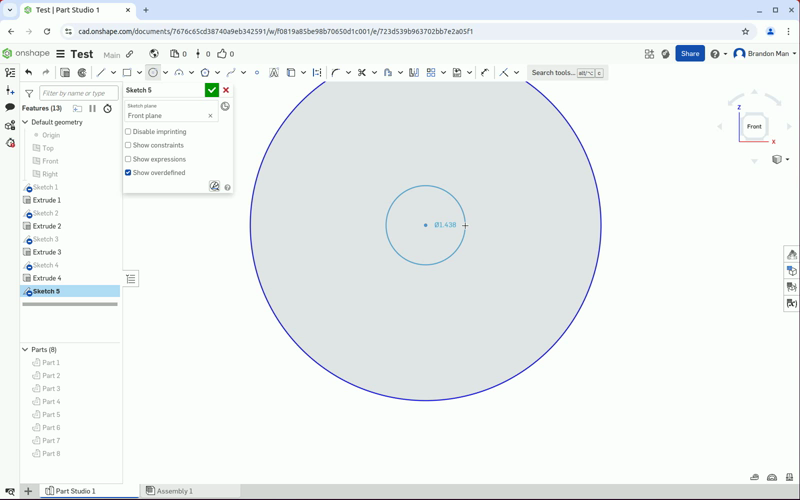
scroll(-6)
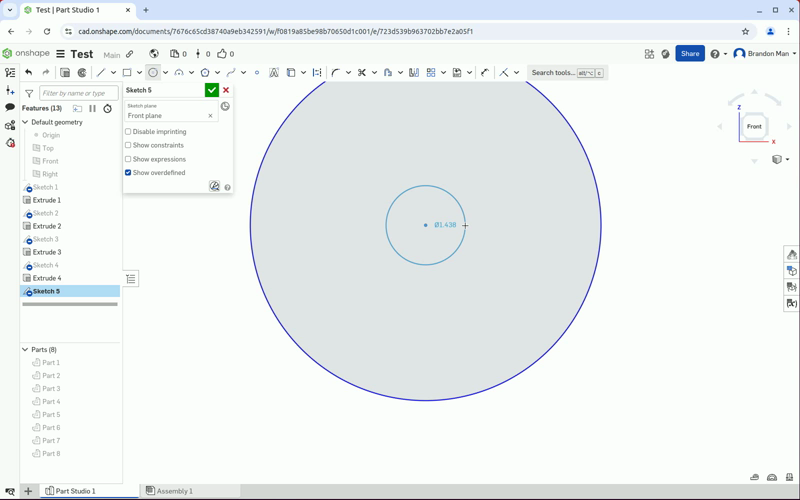
scroll(-6)
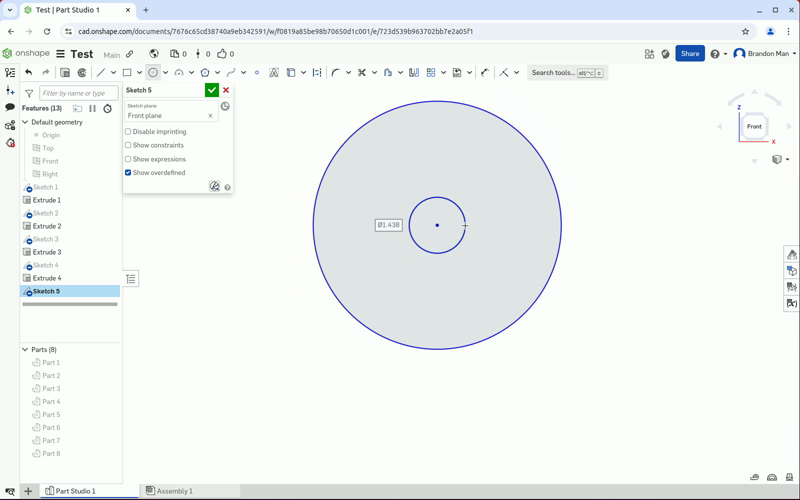
scroll(-6)
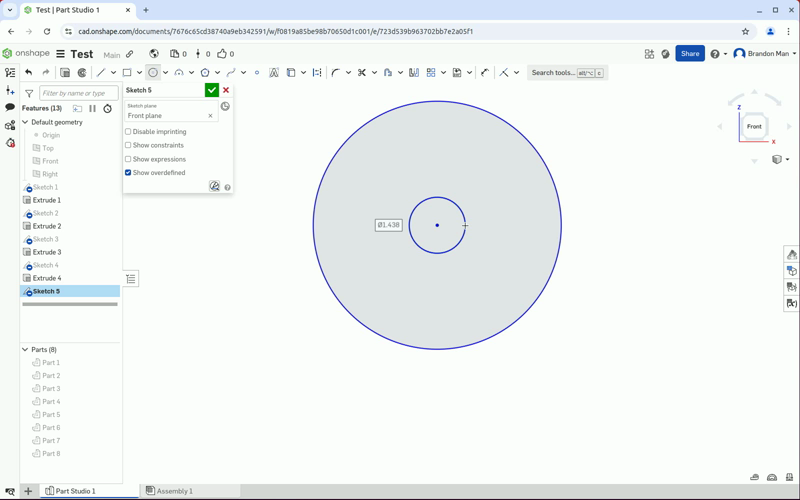
scroll(-6)
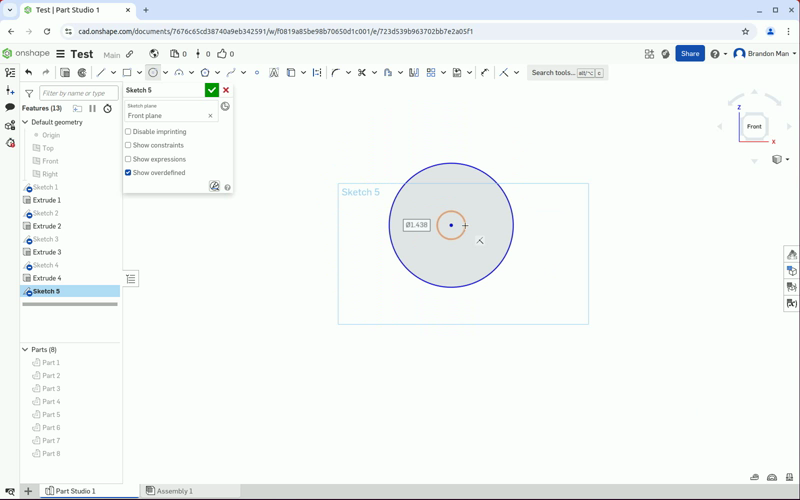
scroll(-6)
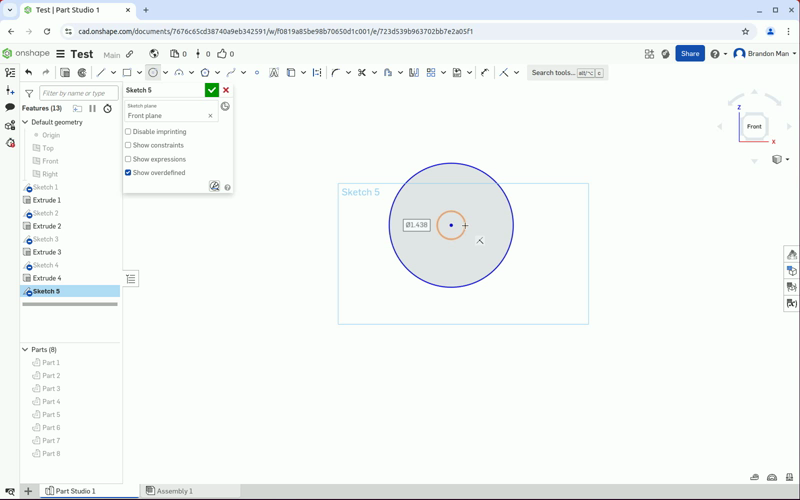
scroll(-6)
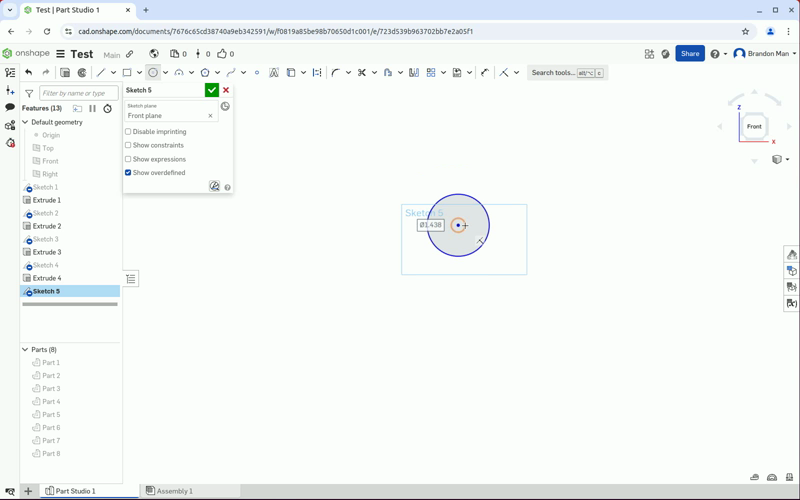
scroll(-6)
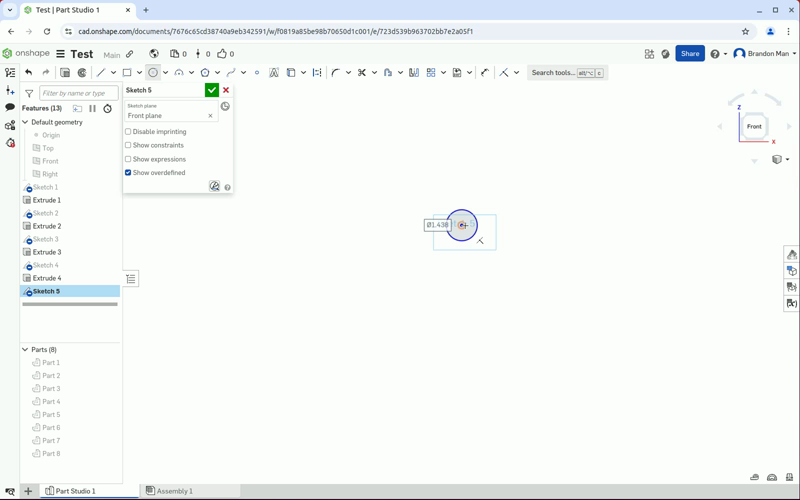
key(esc)
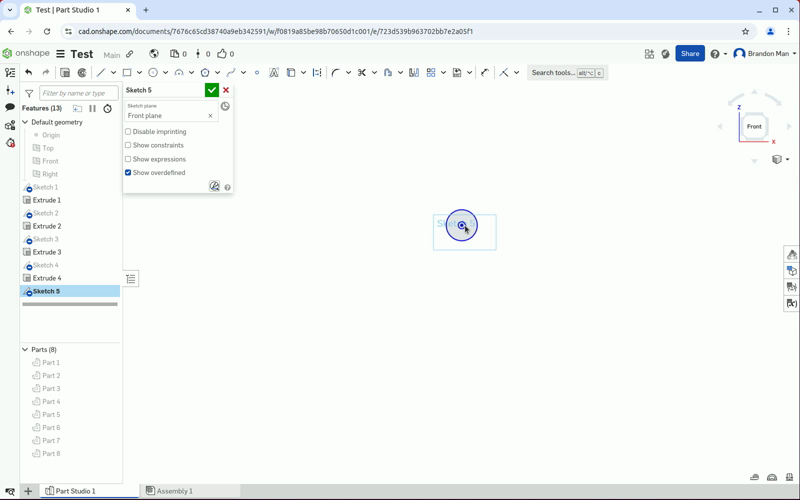
mouse_move(457, 232)
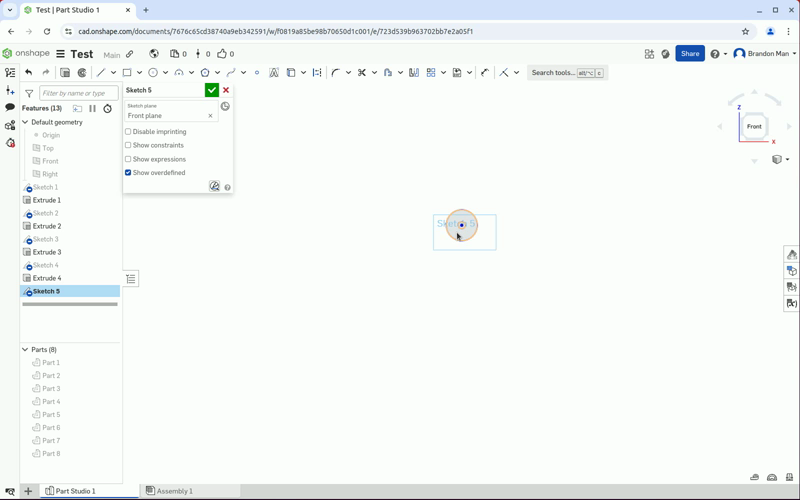
scroll(6)
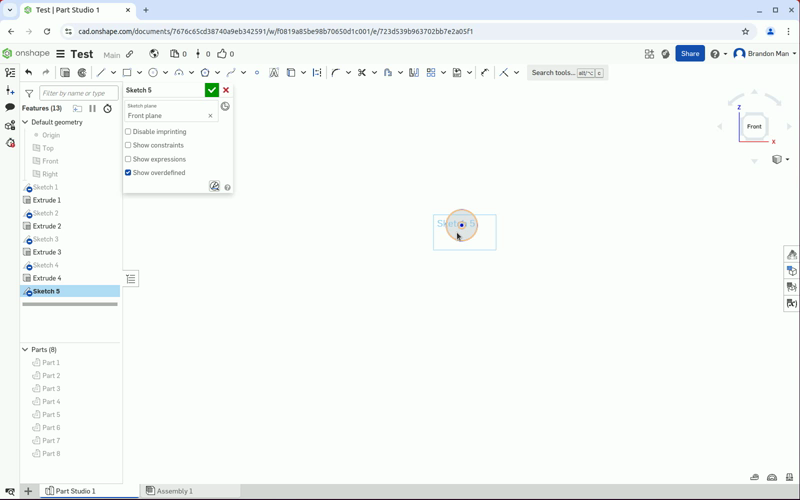
scroll(6)
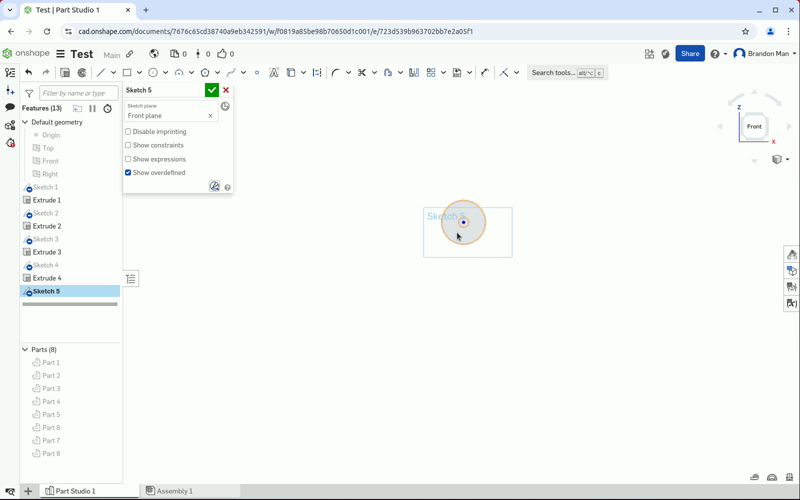
scroll(6)
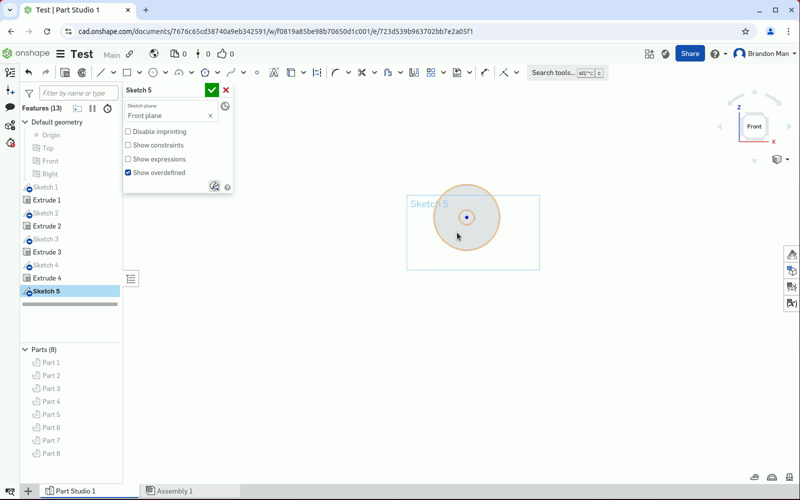
scroll(6)
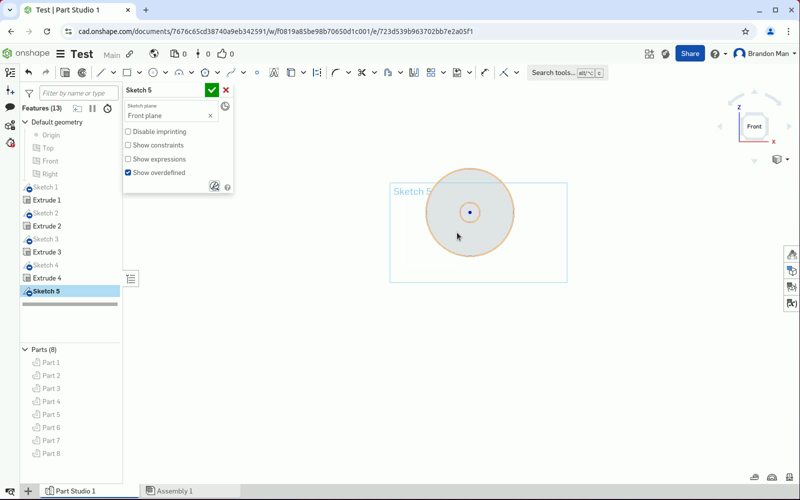
scroll(6)
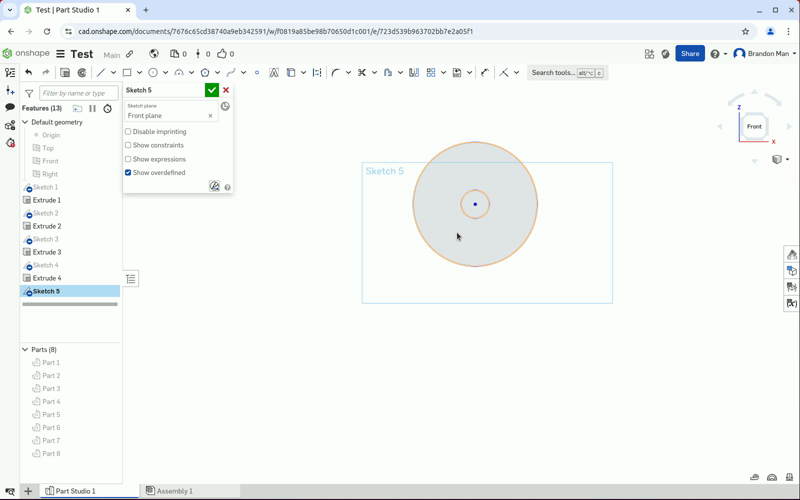
scroll(6)
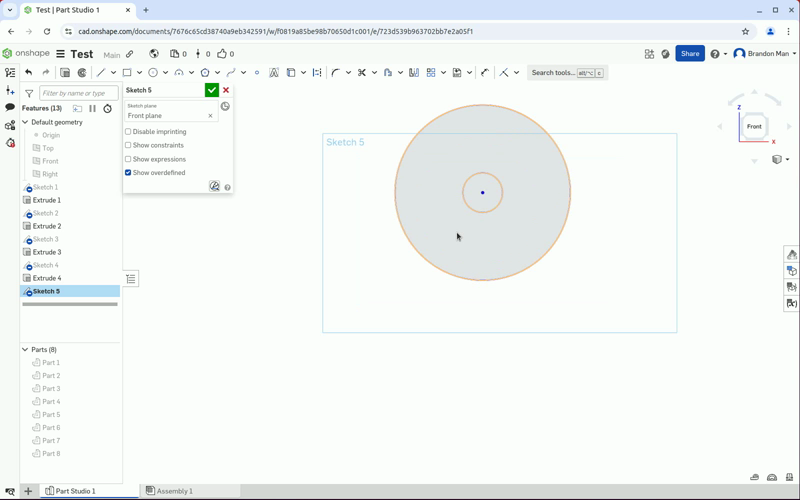
scroll(6)
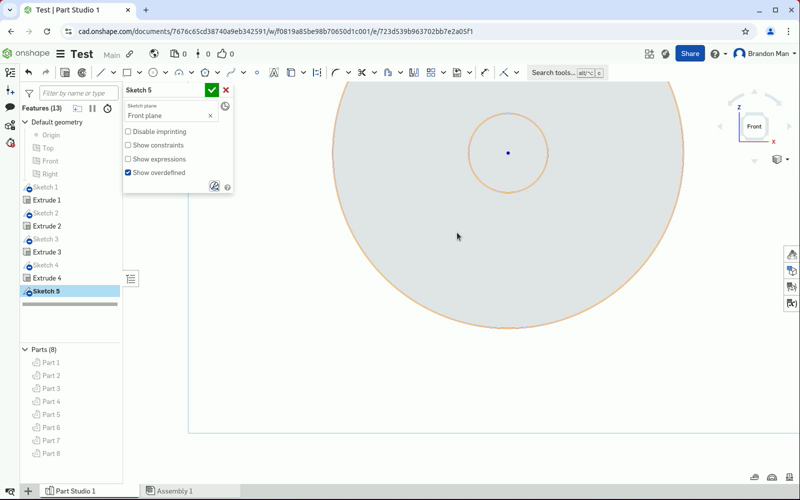
click(457, 232)
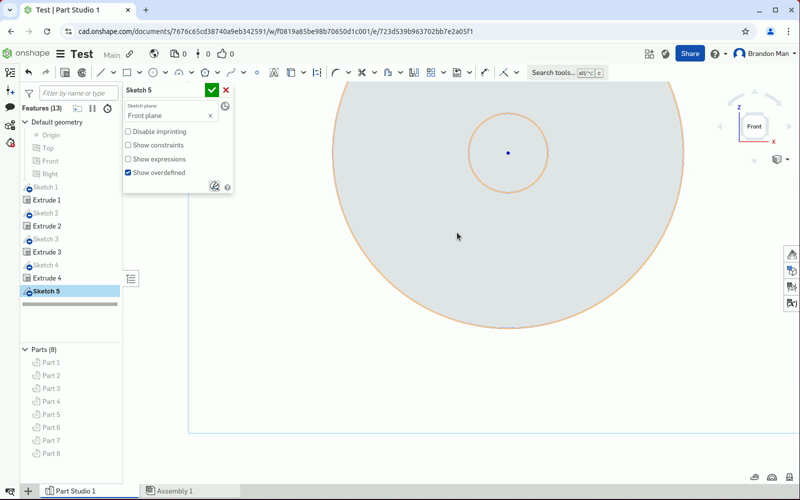
scroll(-6)
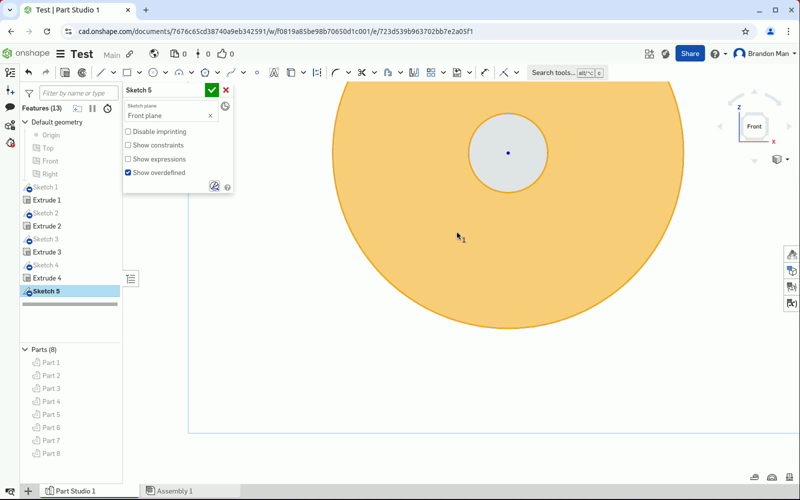
scroll(-6)
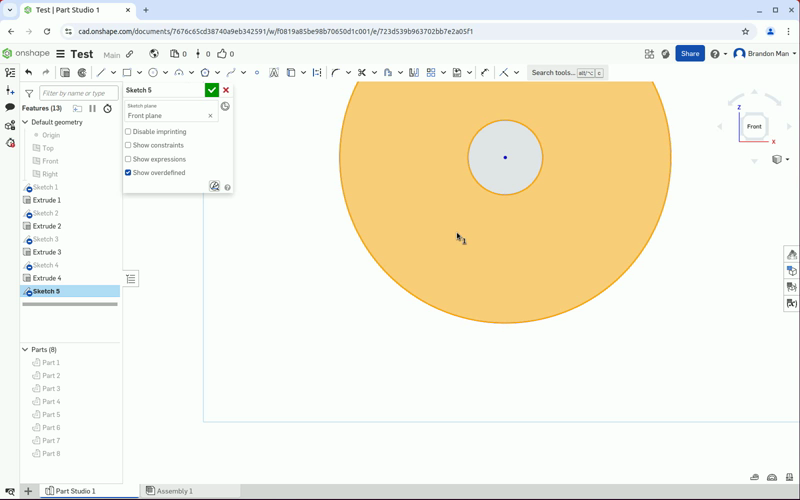
scroll(-6)
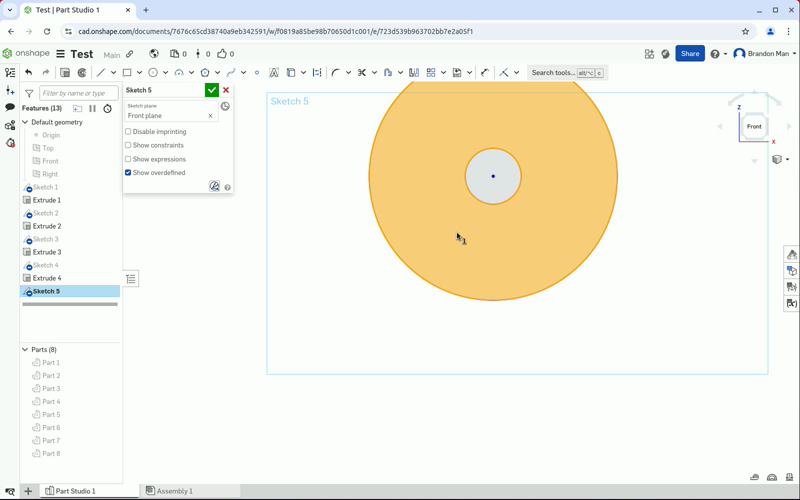
scroll(-6)
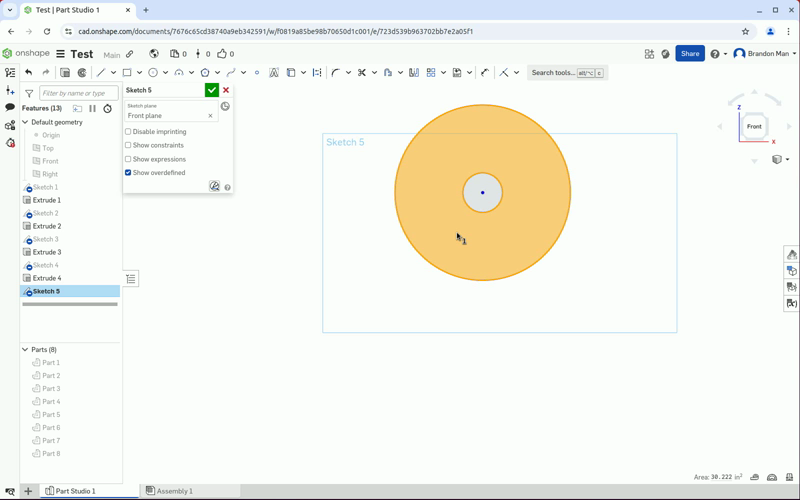
scroll(-6)
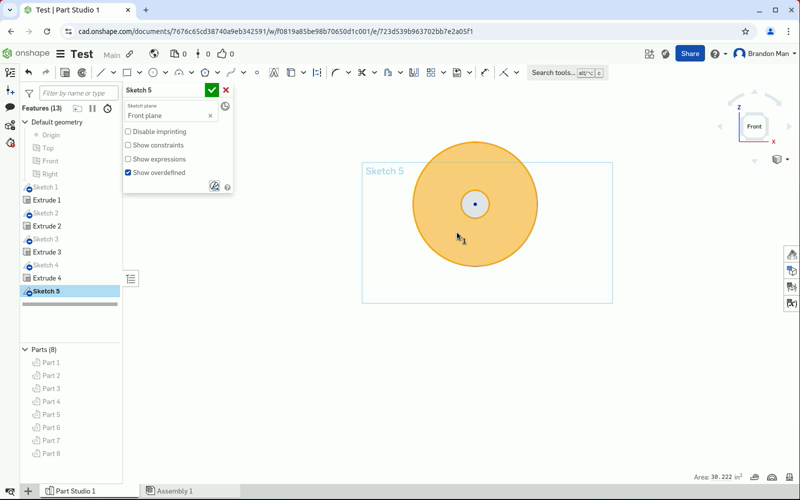
scroll(-6)
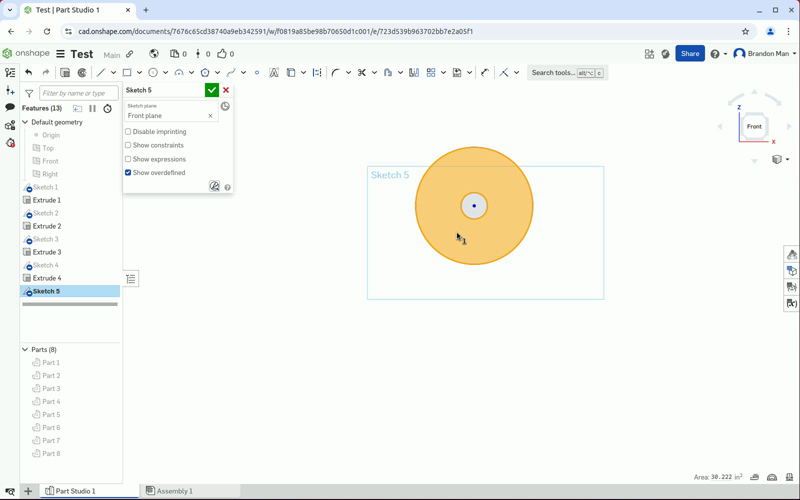
scroll(-6)
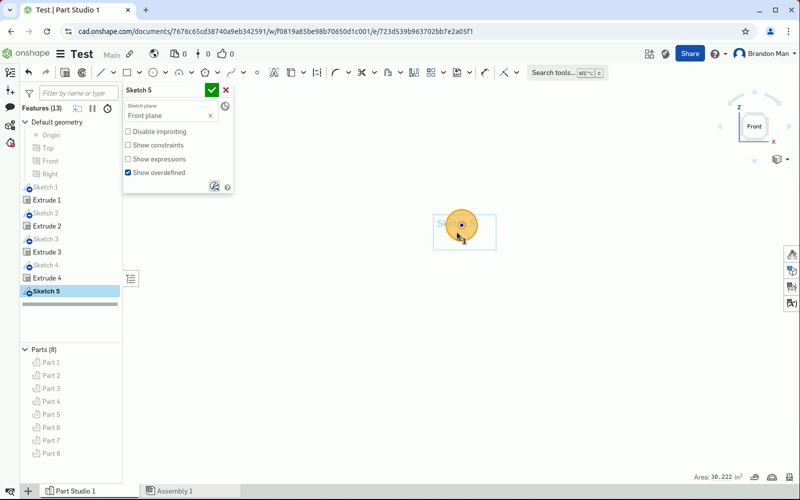
mouse_move(73, 352)
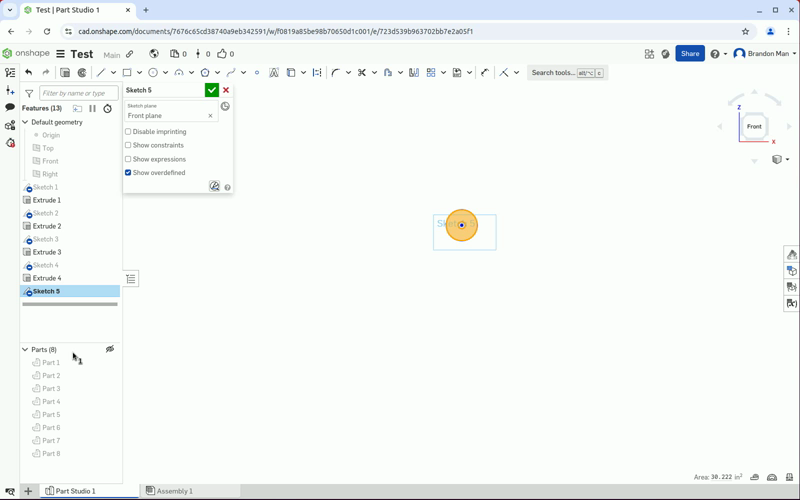
key(shift+y)
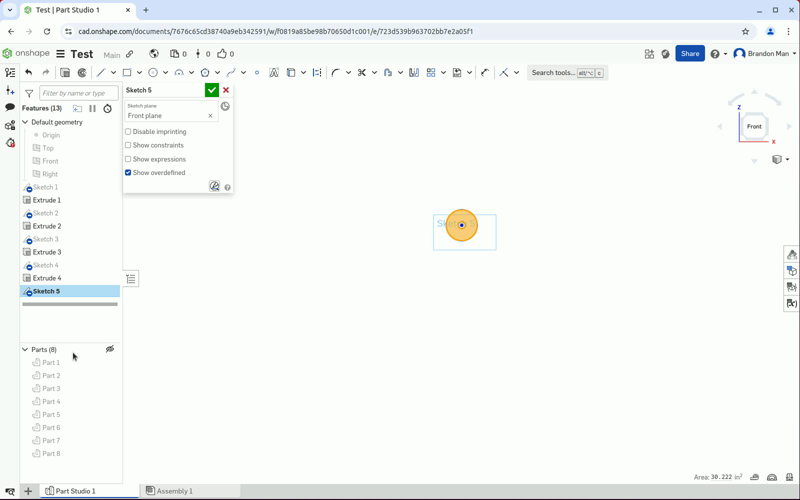
key(shift+e)
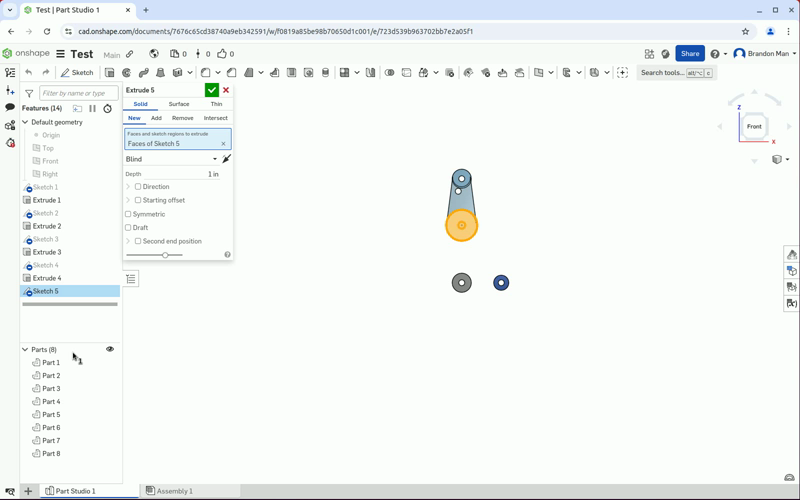
mouse_move(143, 106)
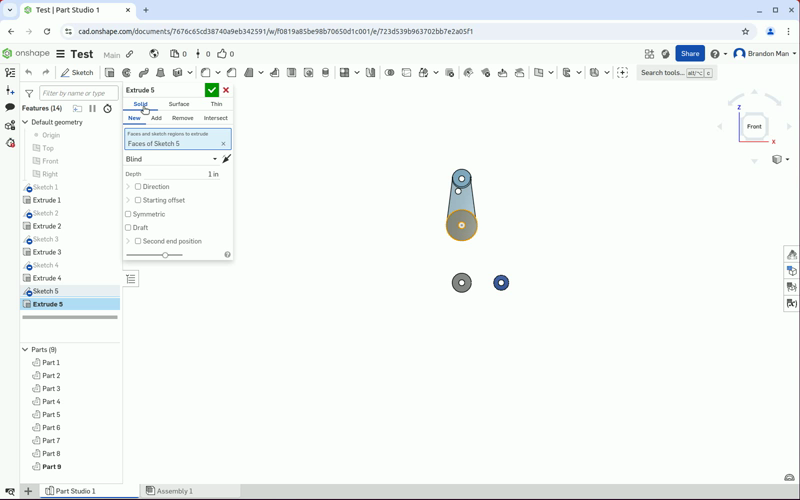
click(143, 106)
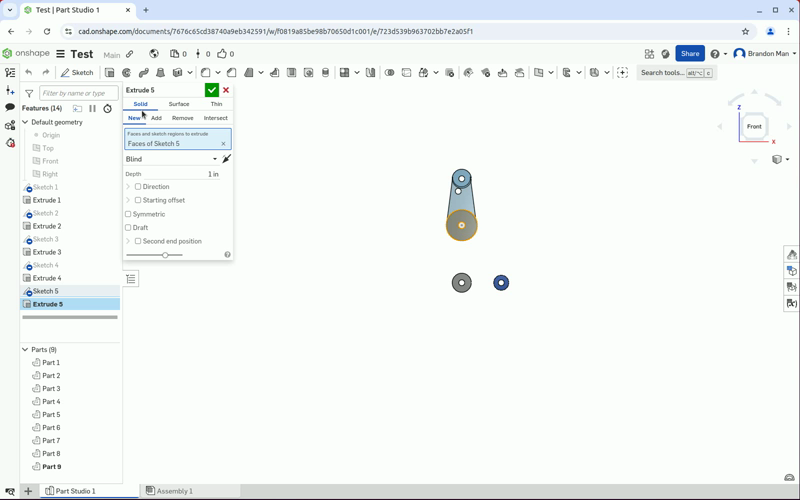
mouse_move(137, 120)
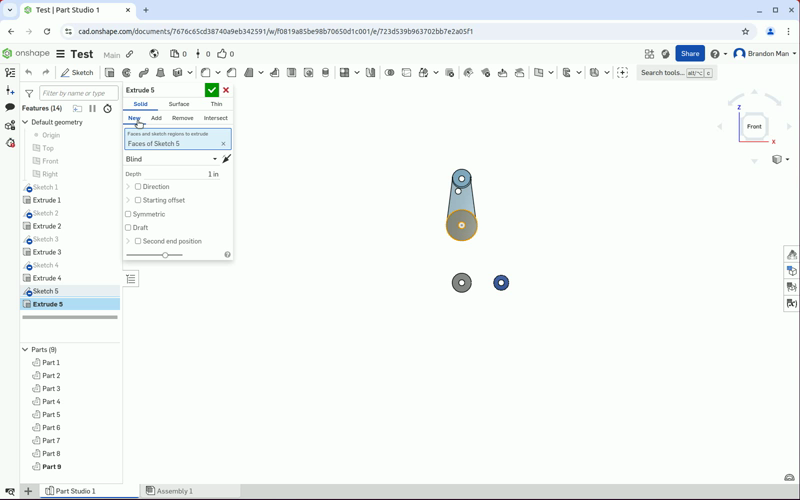
click(137, 120)
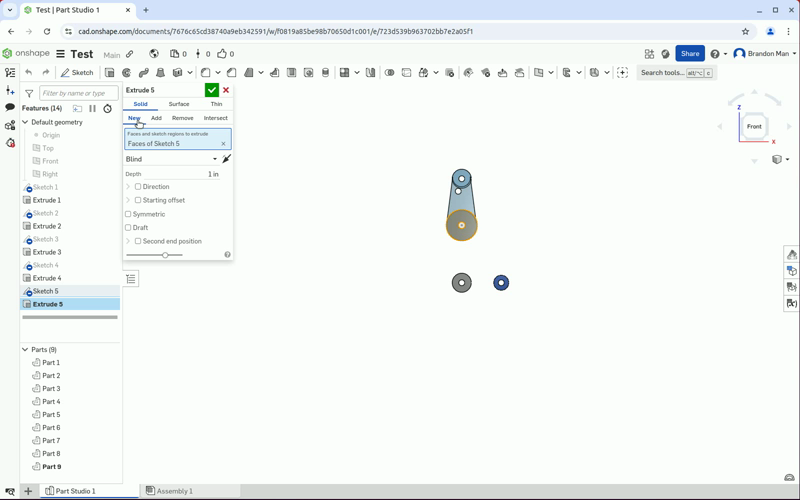
key(tab, 4)
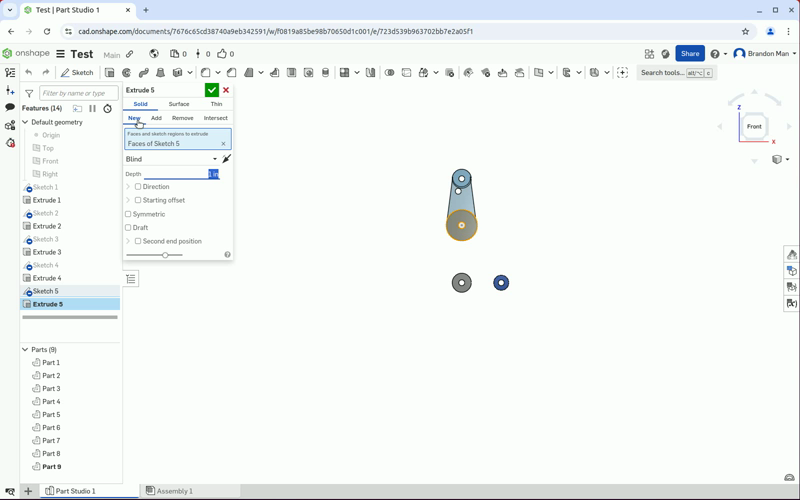
text(0.481)
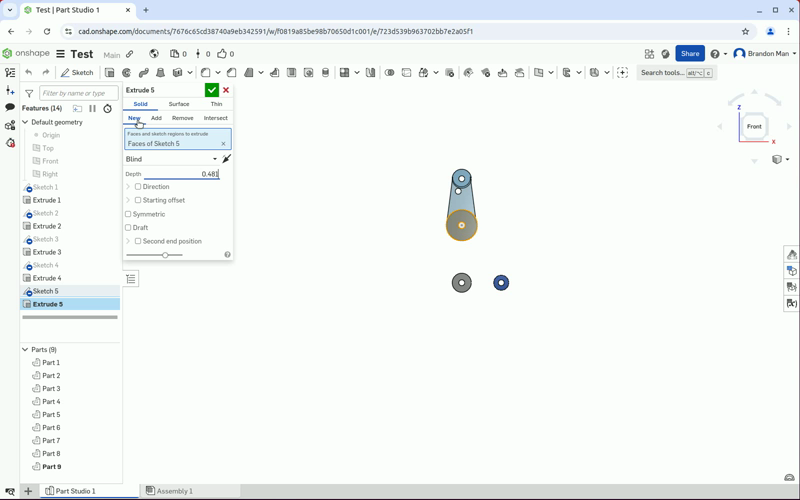
key(enter)
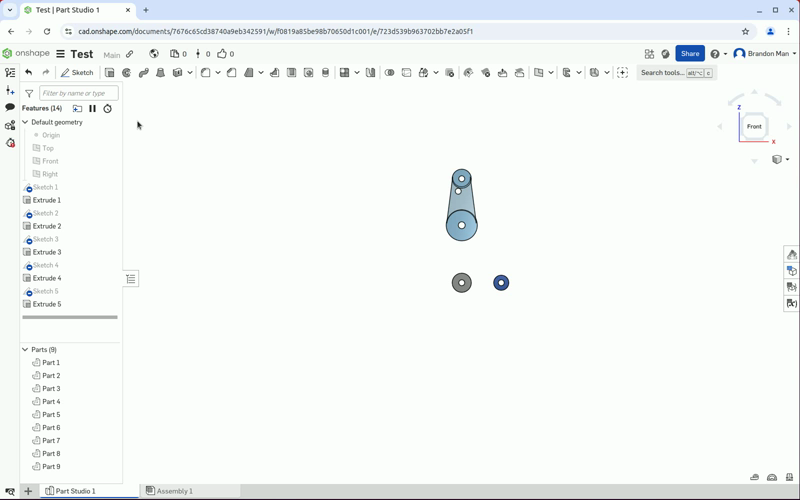
key(shift+h)
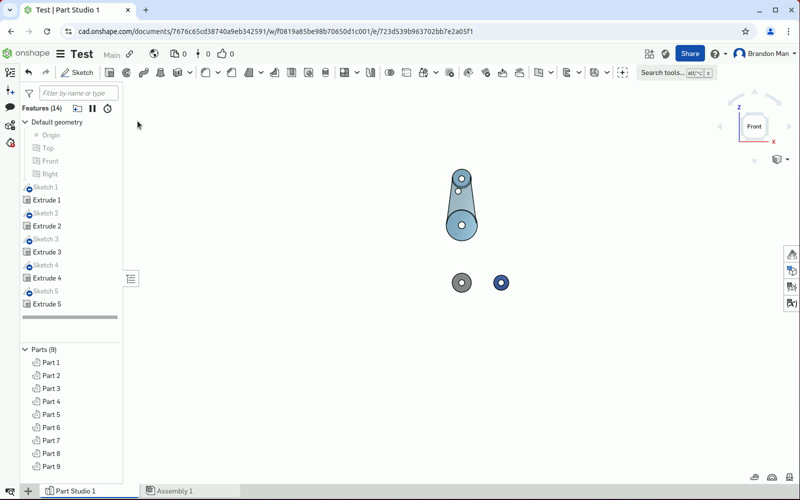
key(shift+h)
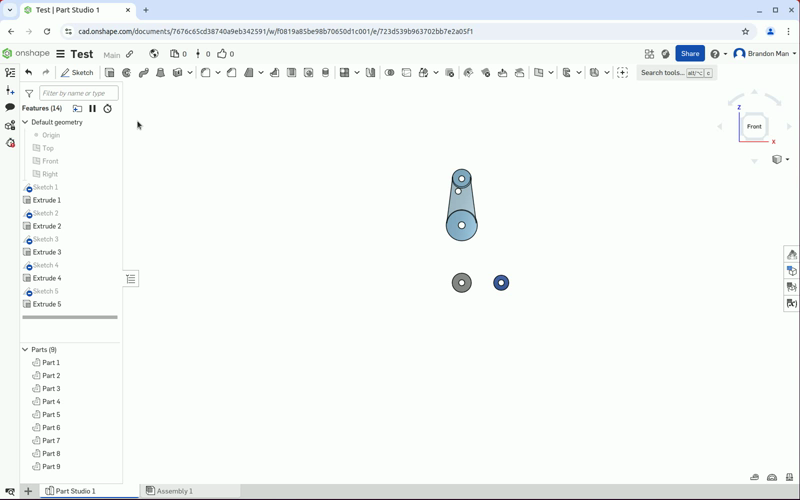
mouse_move(73, 189)
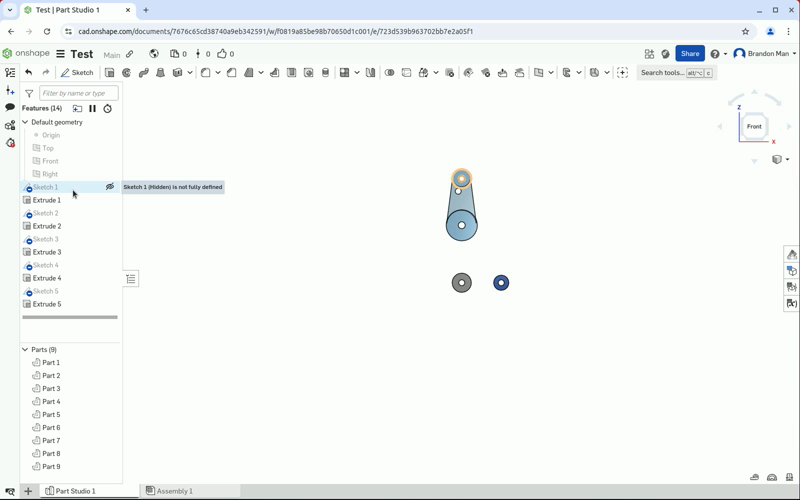
click(73, 189)
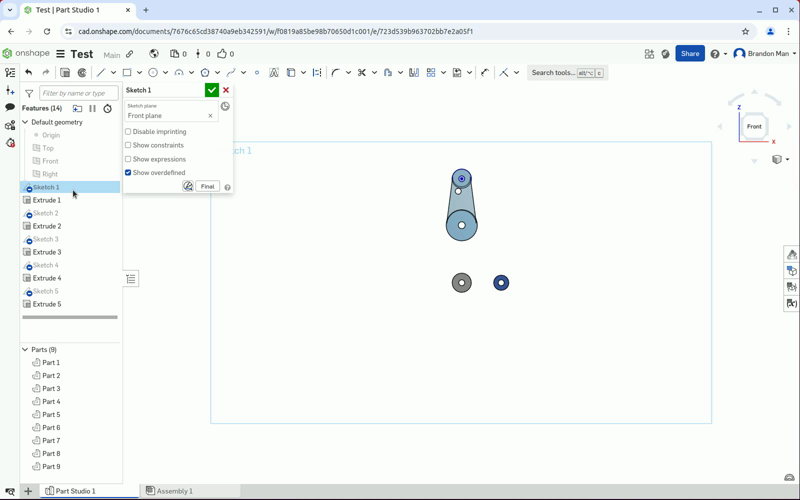
mouse_move(229, 92)
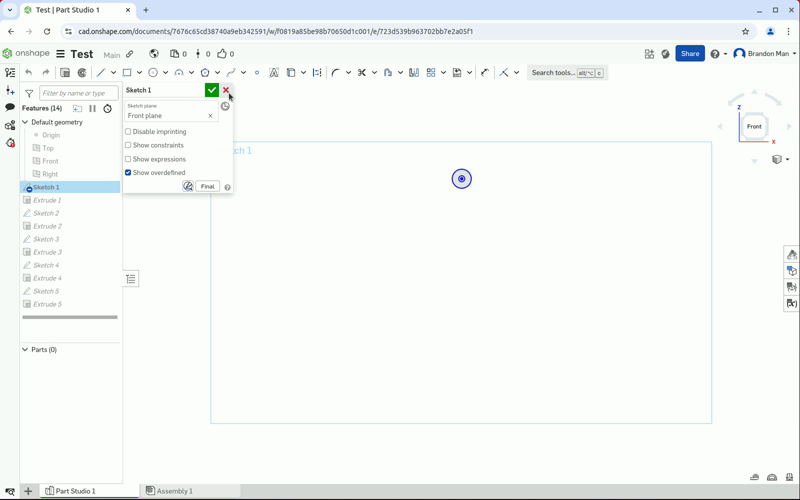
click(229, 92)
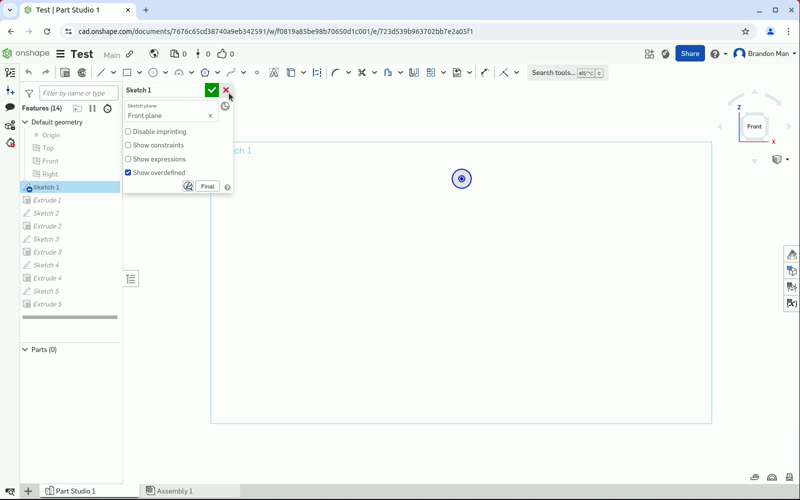
key(shift+s)
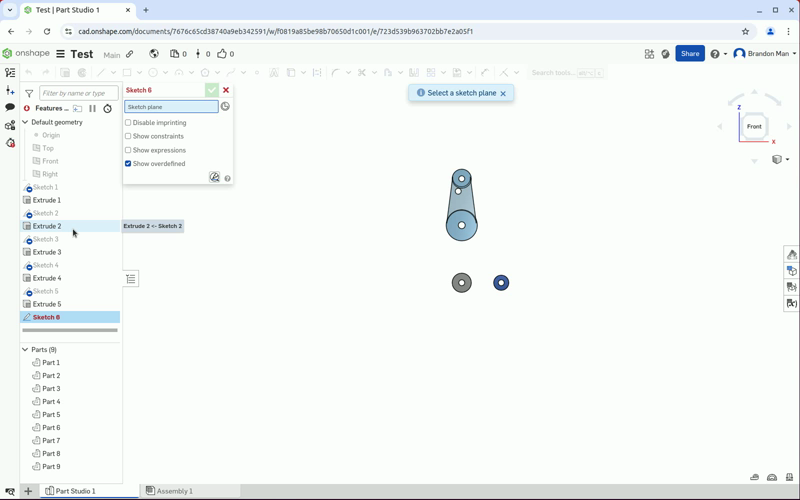
scroll(3)
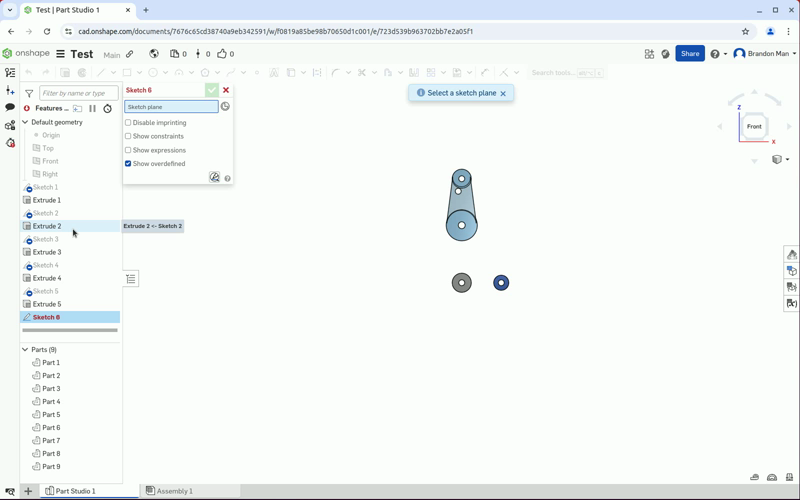
mouse_move(73, 163)
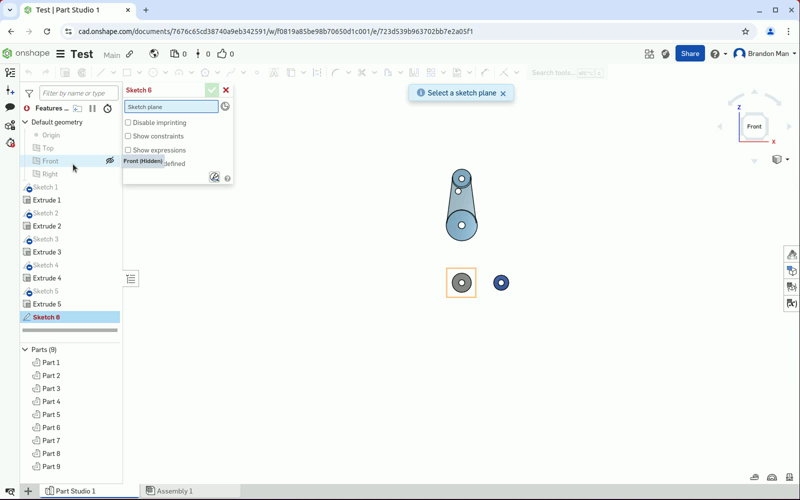
click(73, 163)
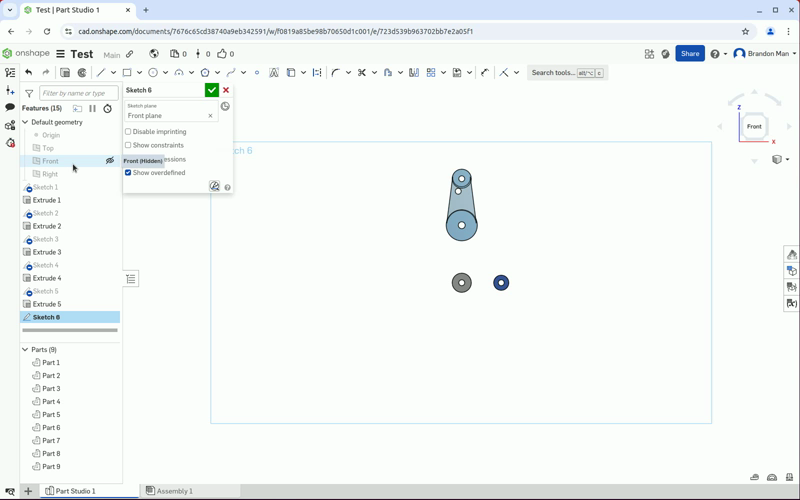
mouse_move(73, 352)
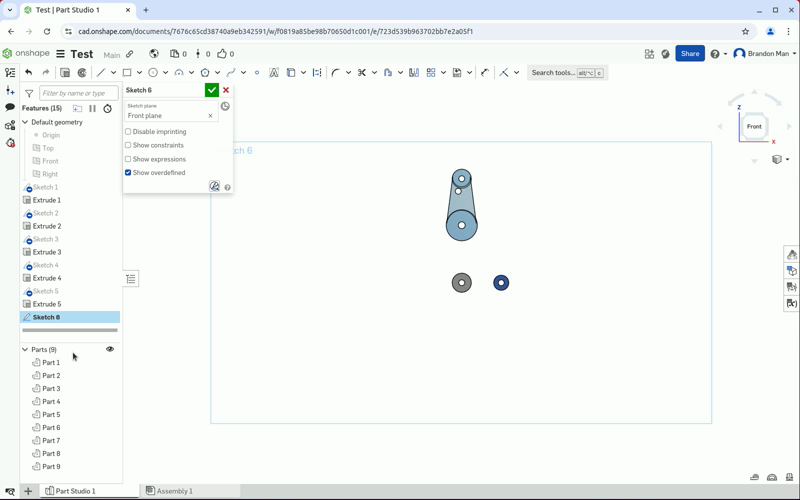
key(y)
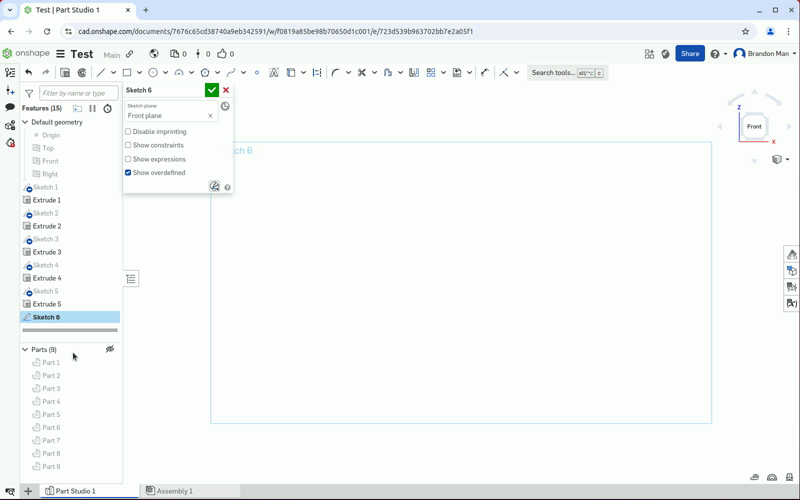
key(l)
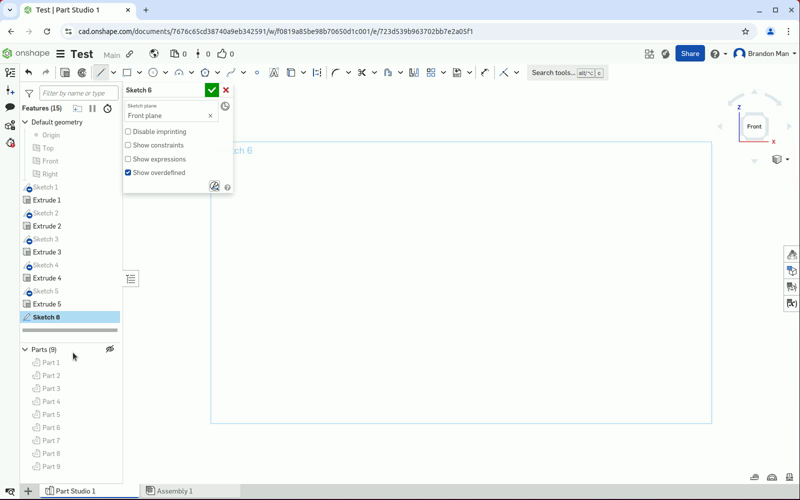
key_down(shift)
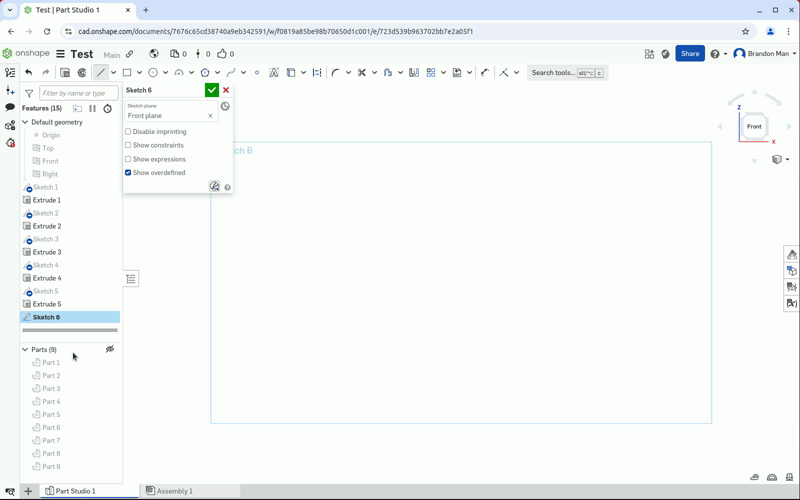
mouse_move(446, 226)
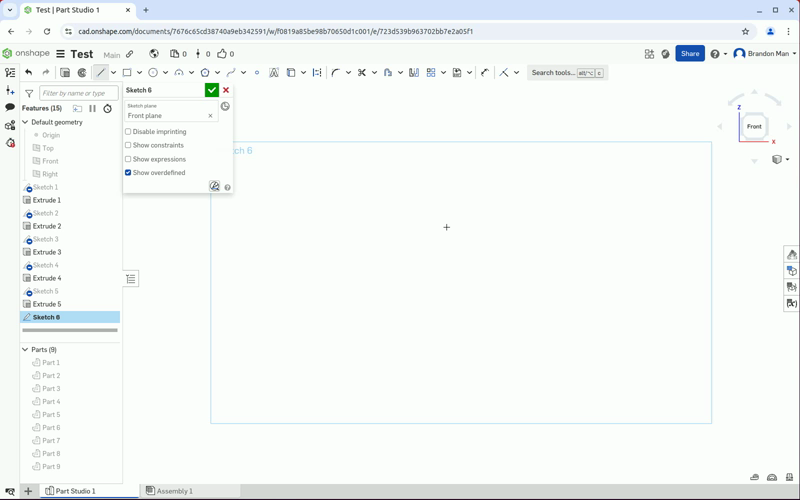
click(446, 226)
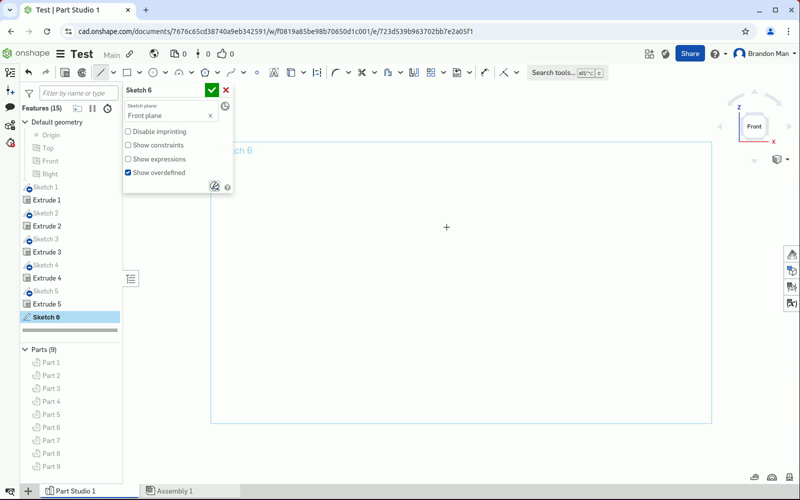
key_up(shift)
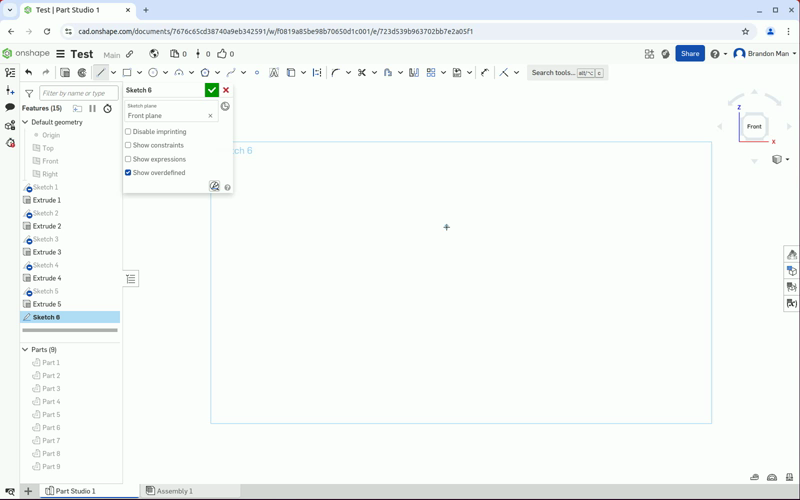
key_down(shift)
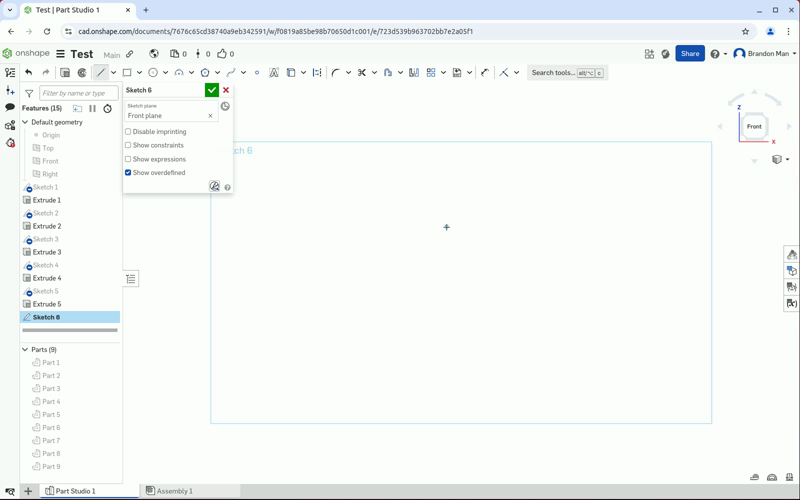
mouse_move(476, 226)
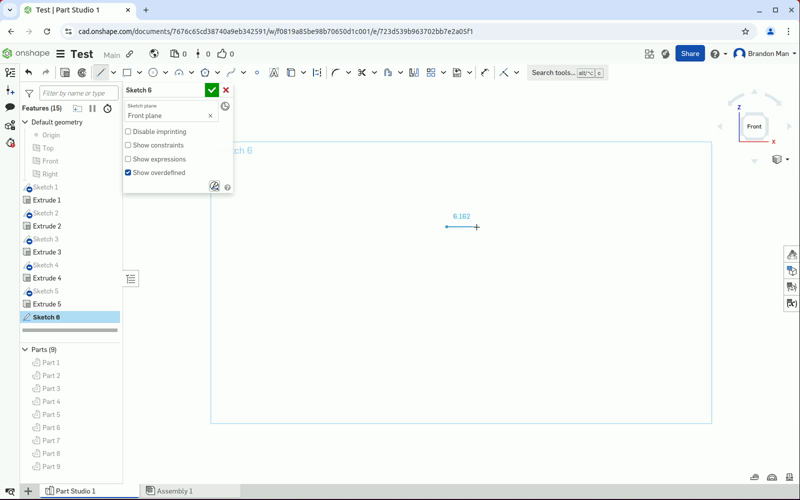
mouse_move(452, 284)
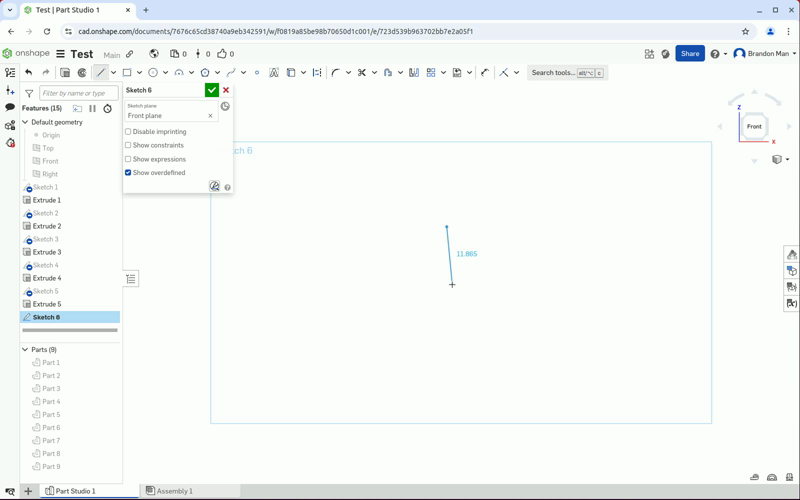
click(452, 284)
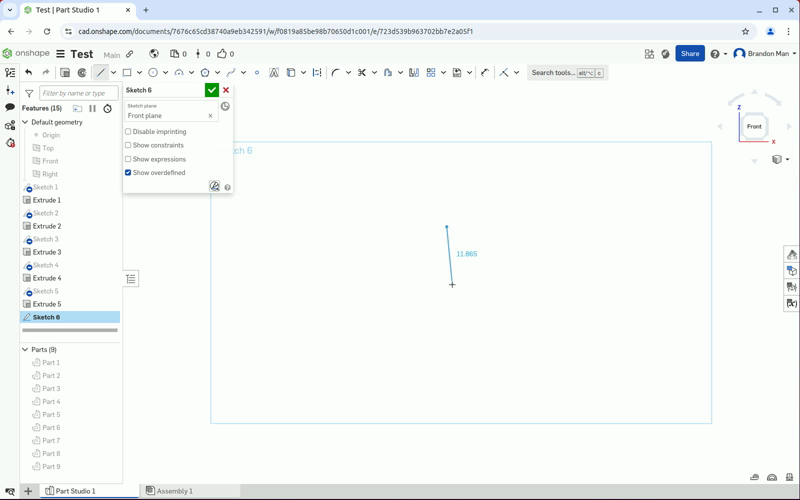
key_up(shift)
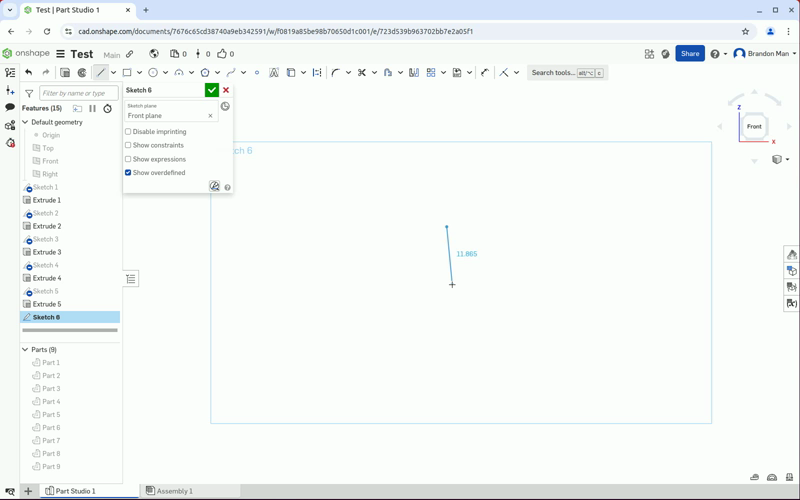
key(esc)
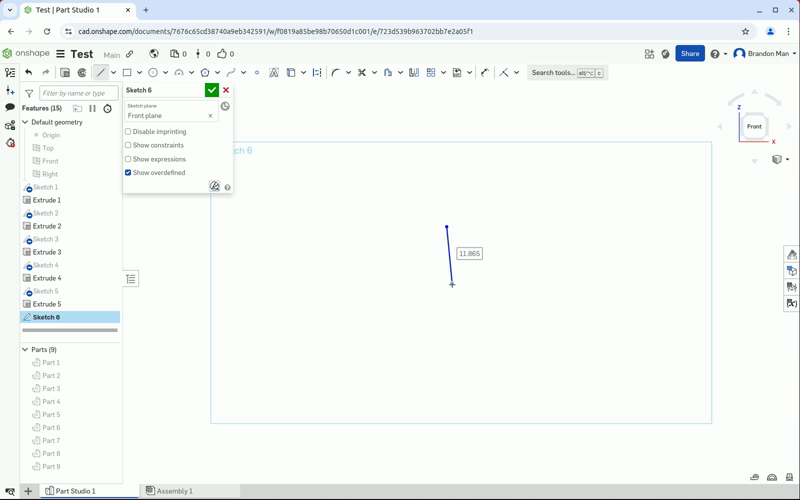
key(a)
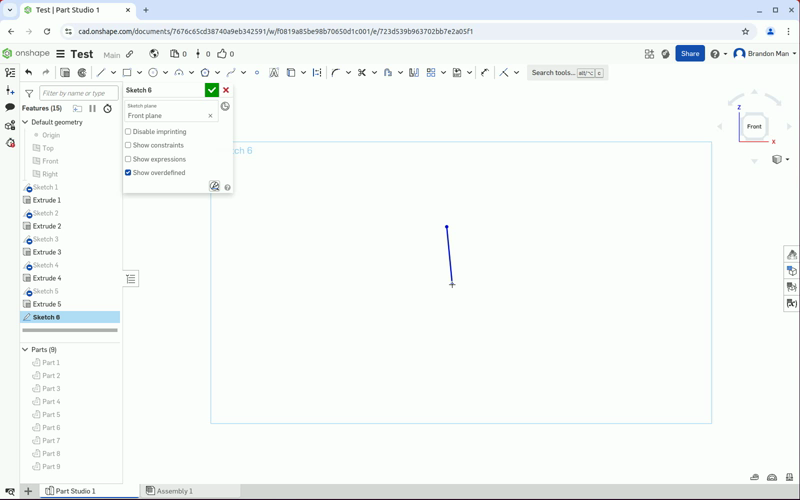
mouse_move(452, 284)
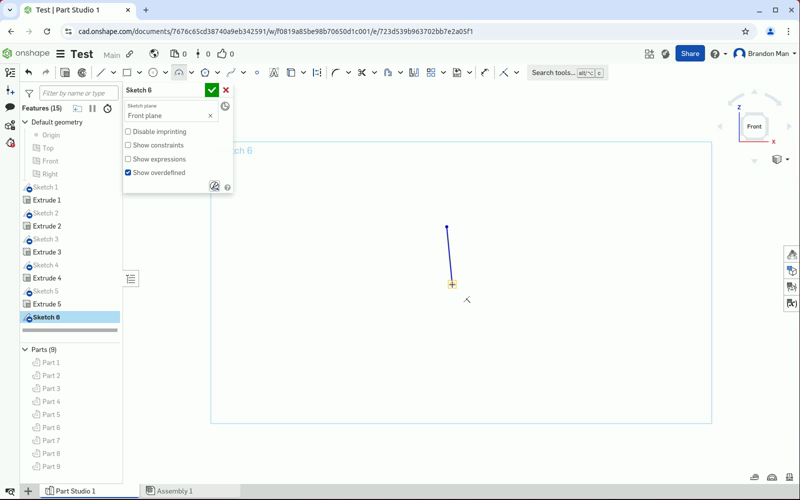
click(452, 284)
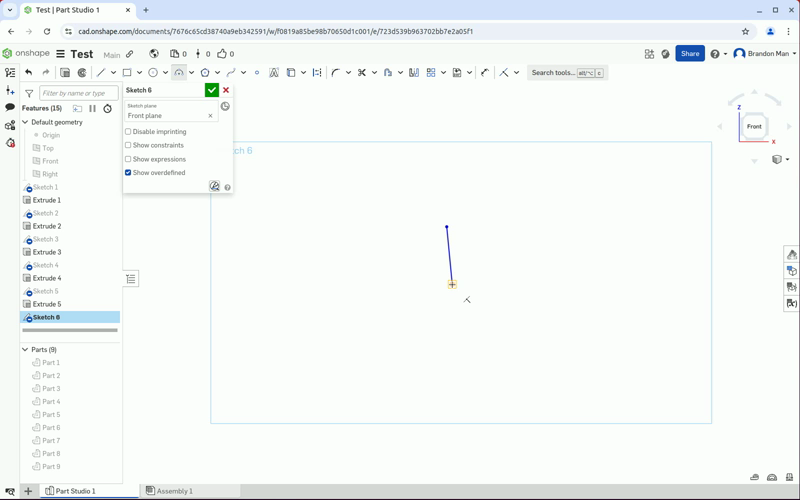
key_down(shift)
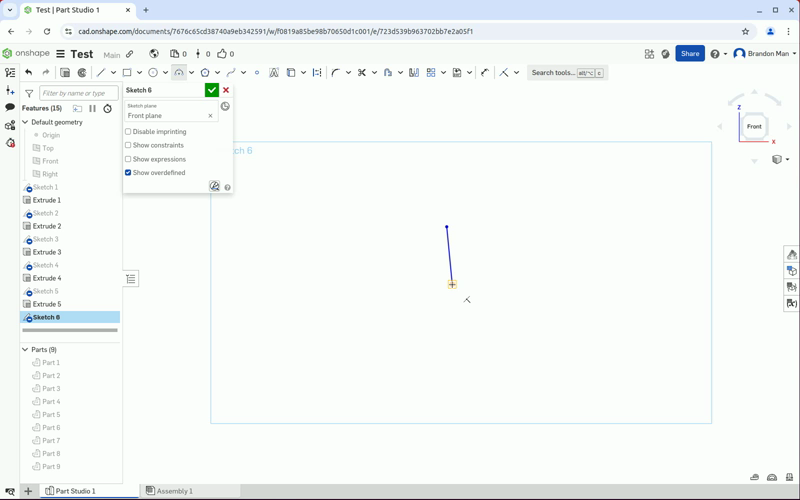
mouse_move(461, 291)
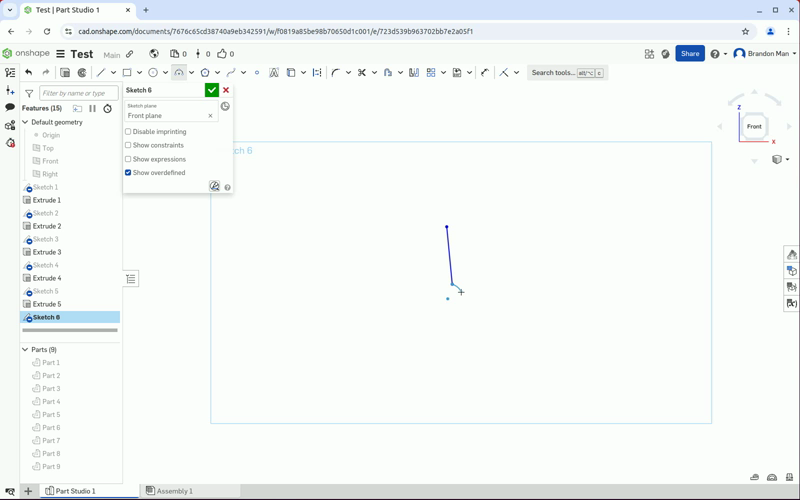
click(461, 291)
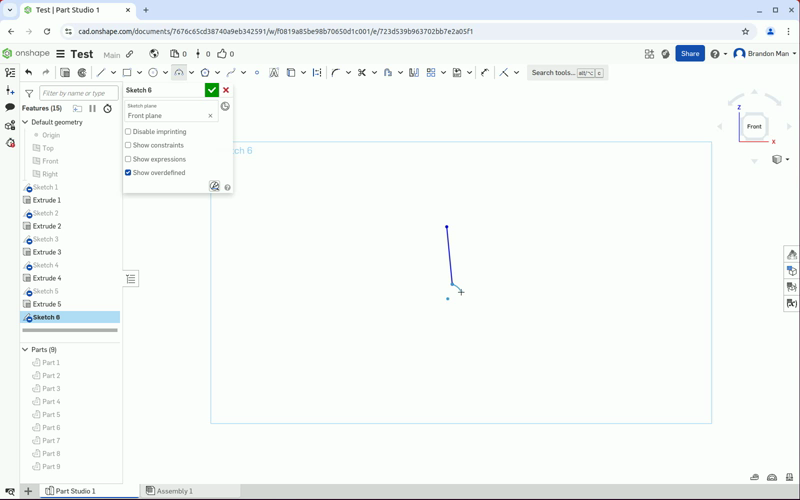
mouse_move(466, 276)
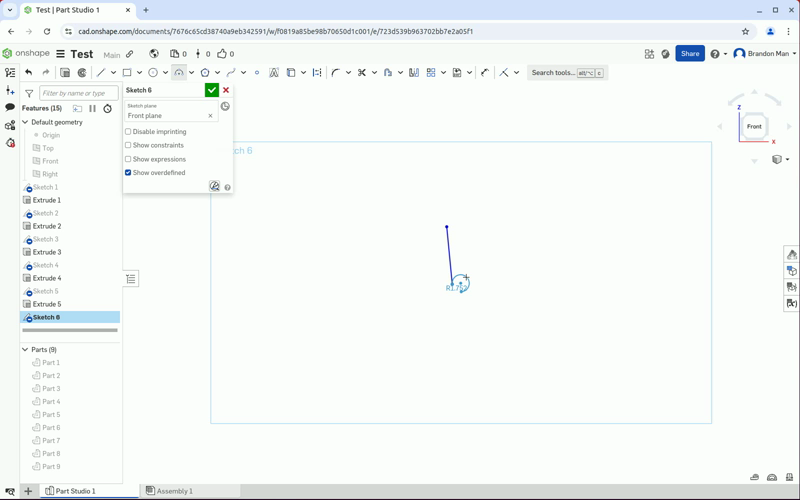
click(466, 276)
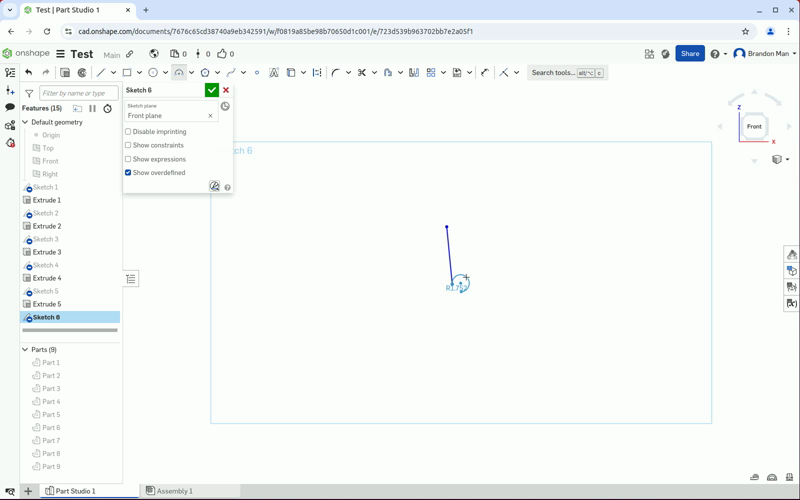
key_up(shift)
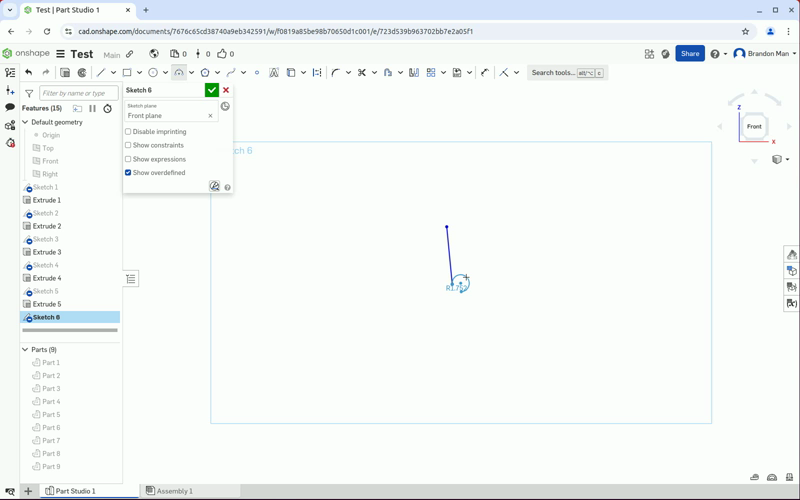
key(esc)
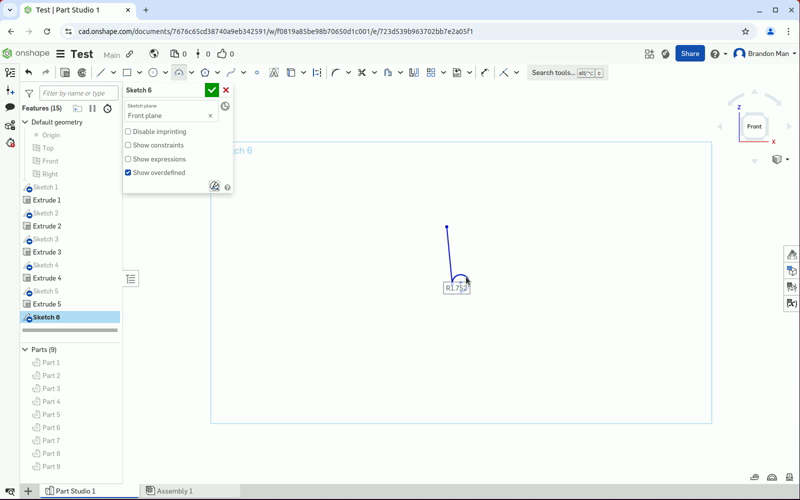
key(l)
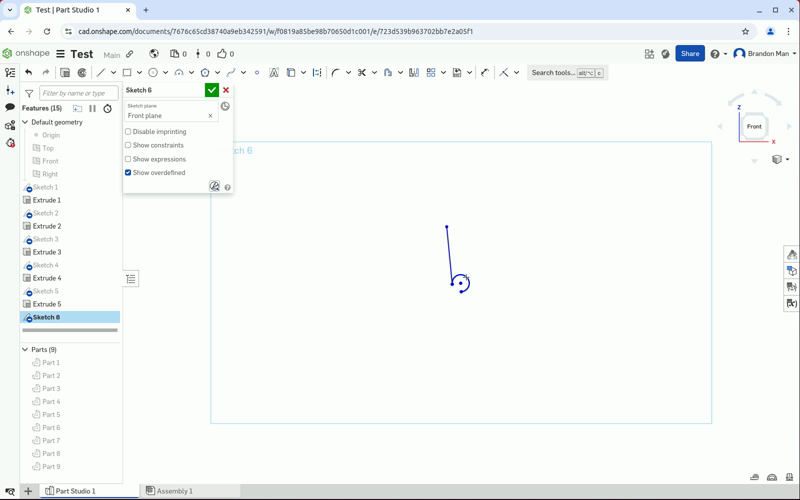
mouse_move(461, 291)
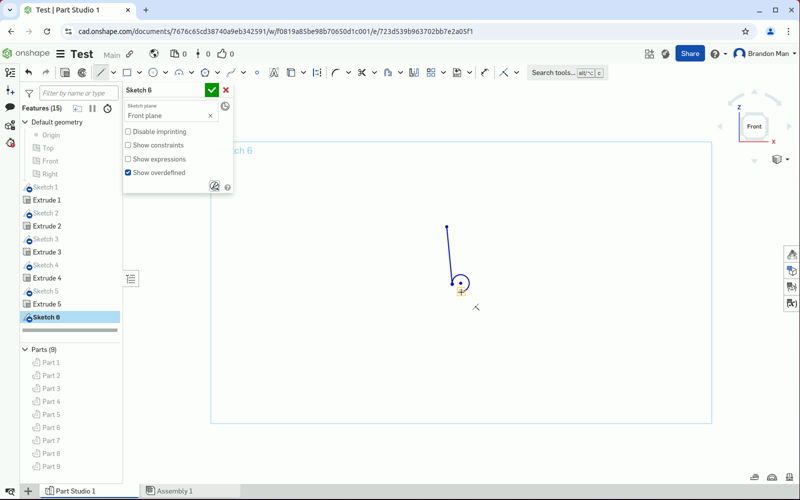
click(461, 291)
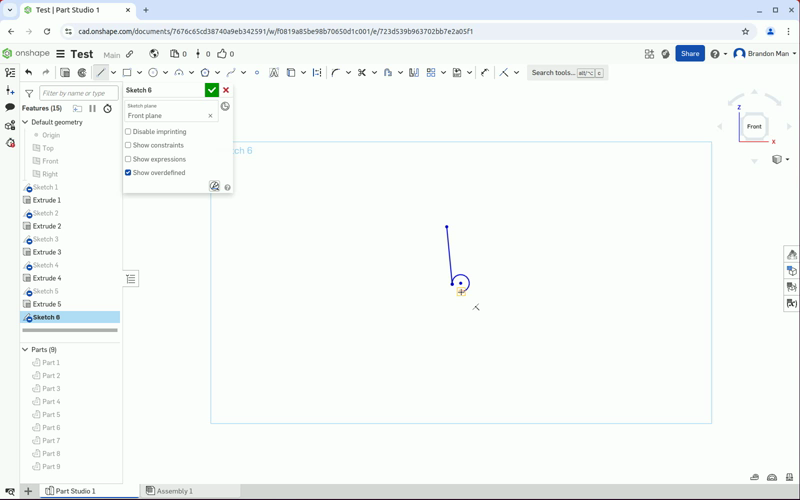
key_down(shift)
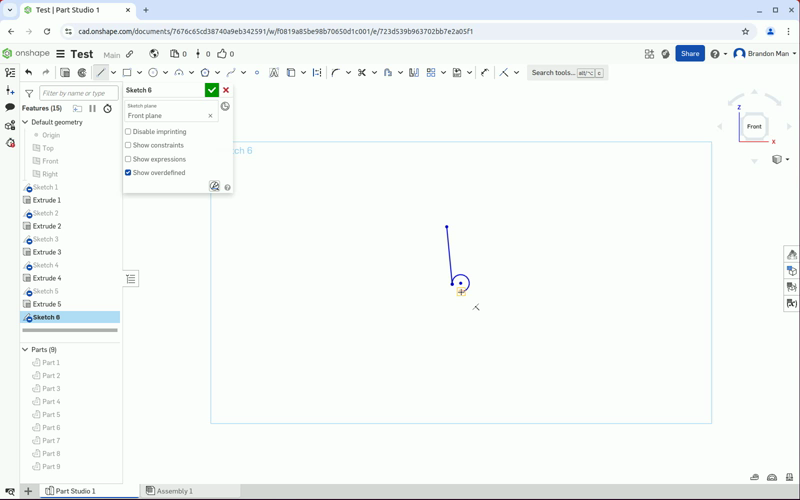
mouse_move(491, 291)
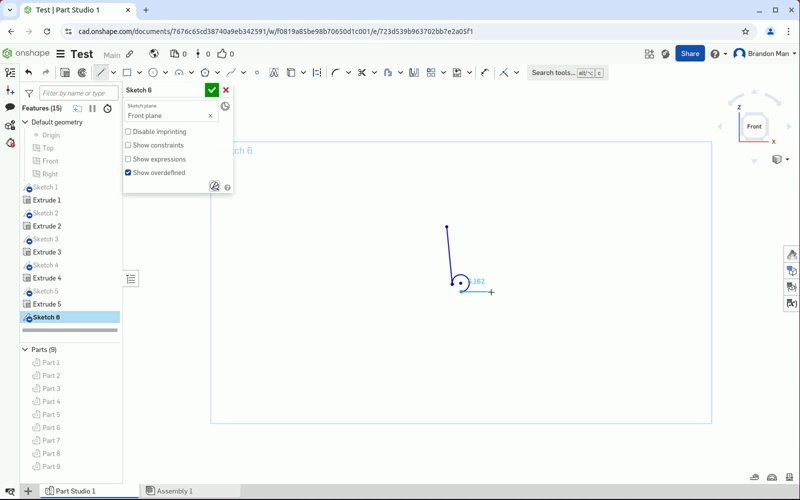
mouse_move(502, 290)
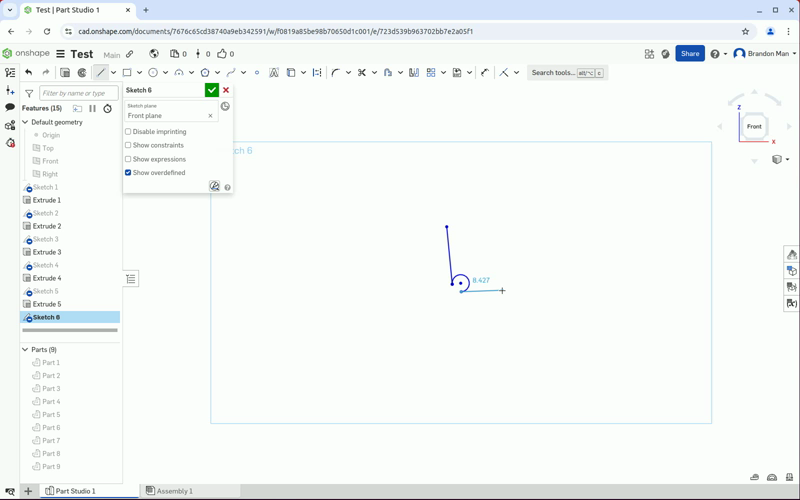
click(502, 290)
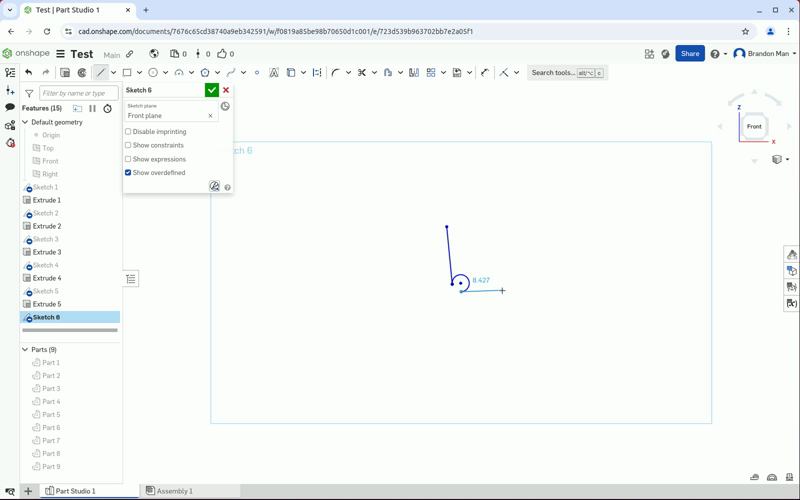
key_up(shift)
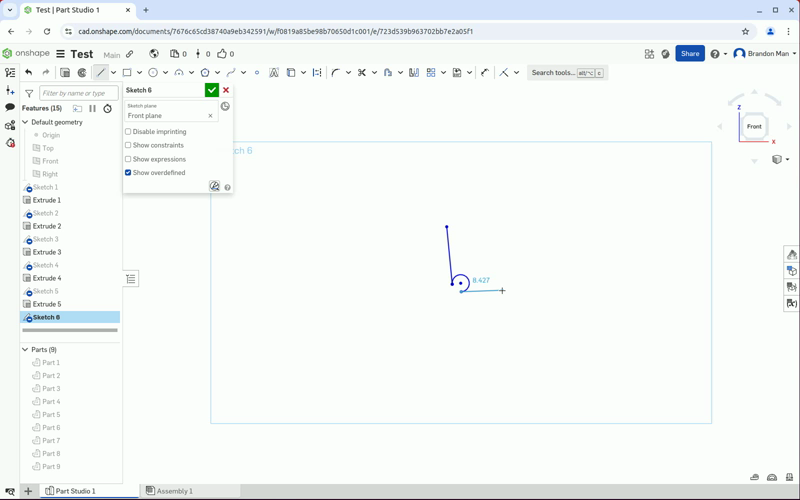
key(esc)
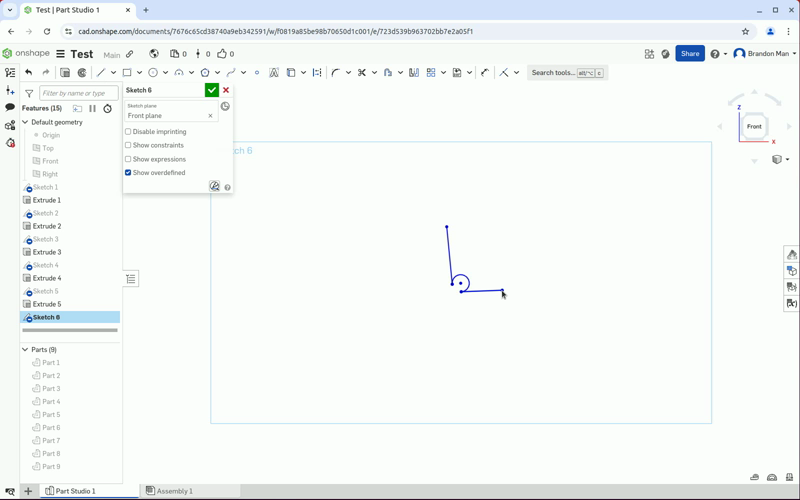
key(a)
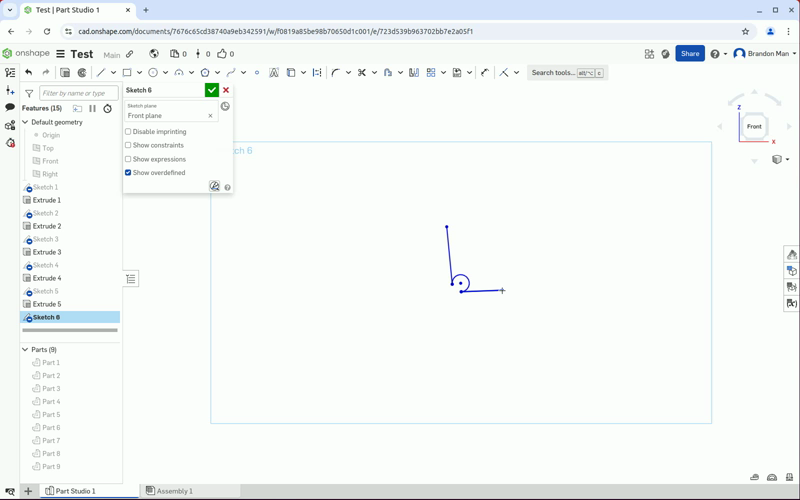
mouse_move(502, 290)
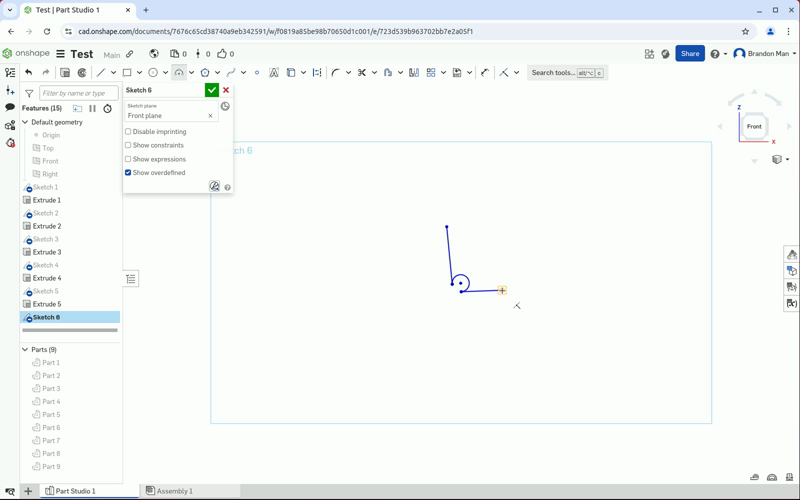
click(502, 290)
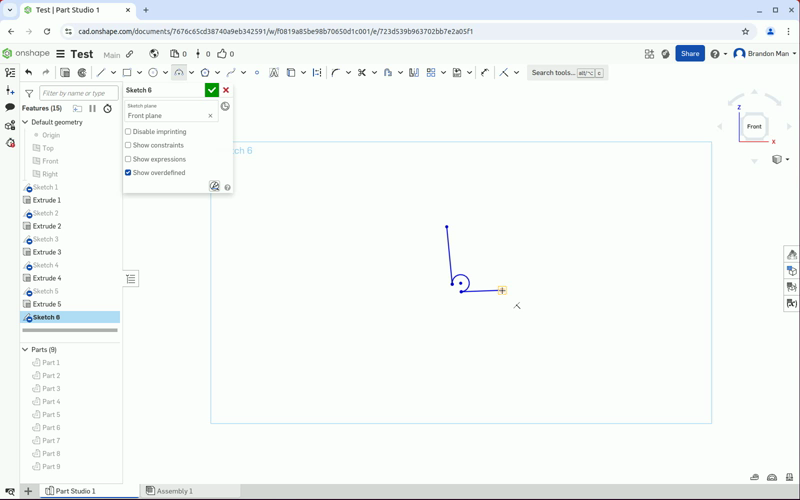
key_down(shift)
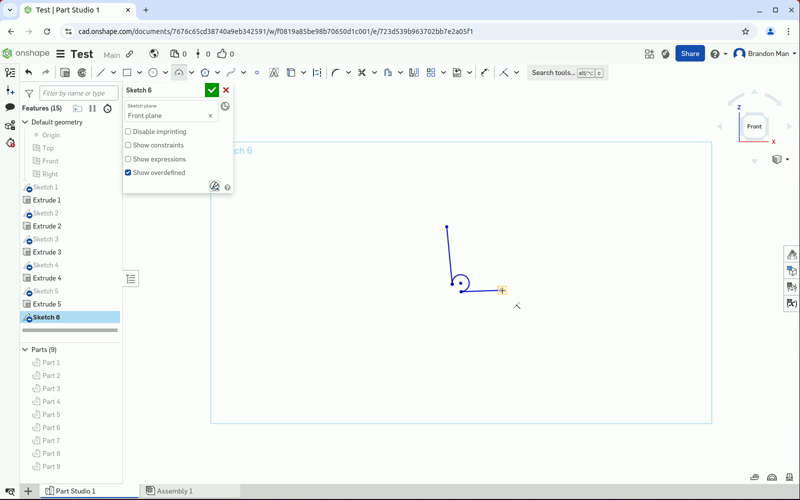
mouse_move(502, 276)
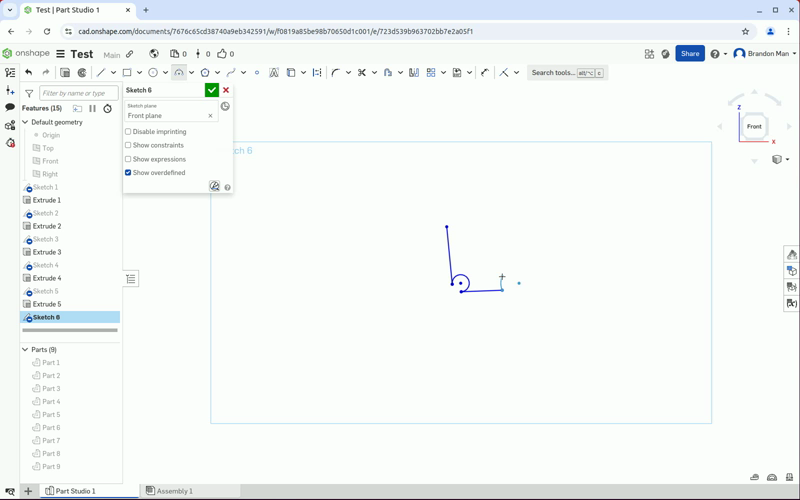
click(502, 276)
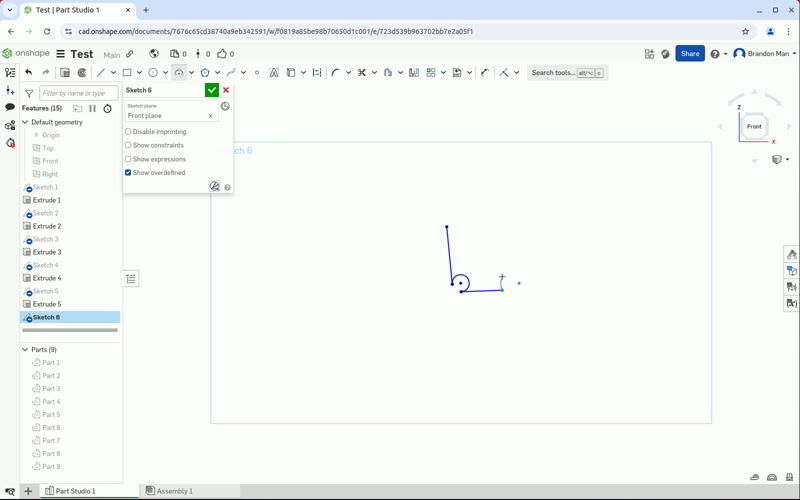
mouse_move(494, 282)
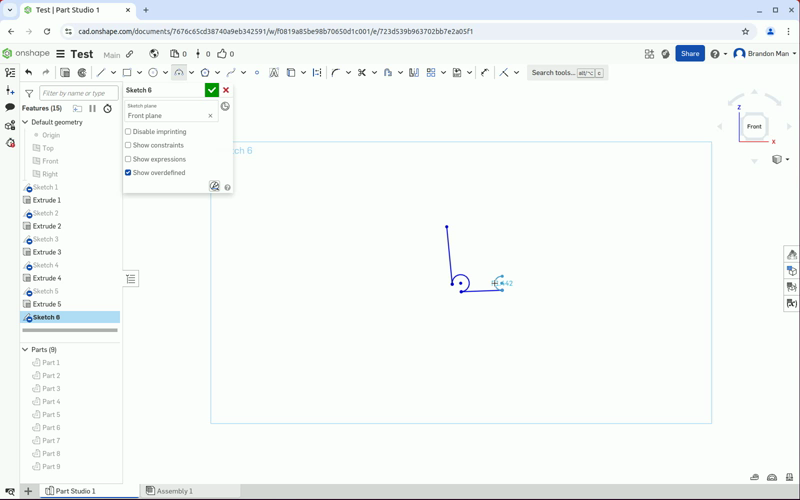
click(494, 282)
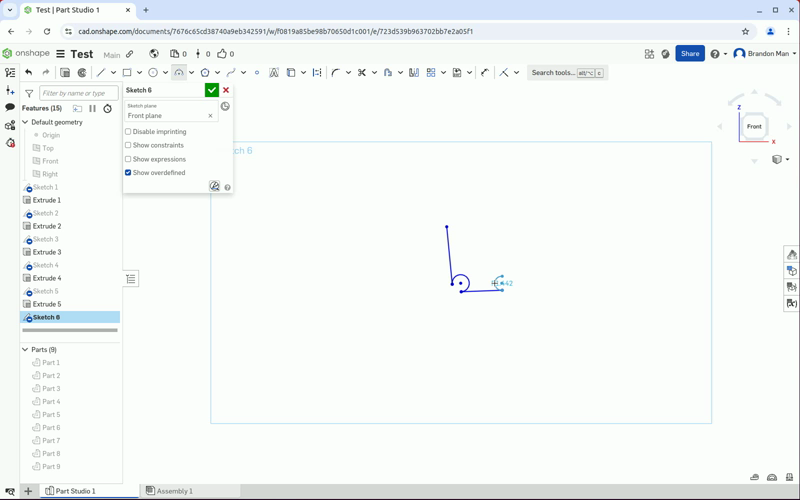
key_up(shift)
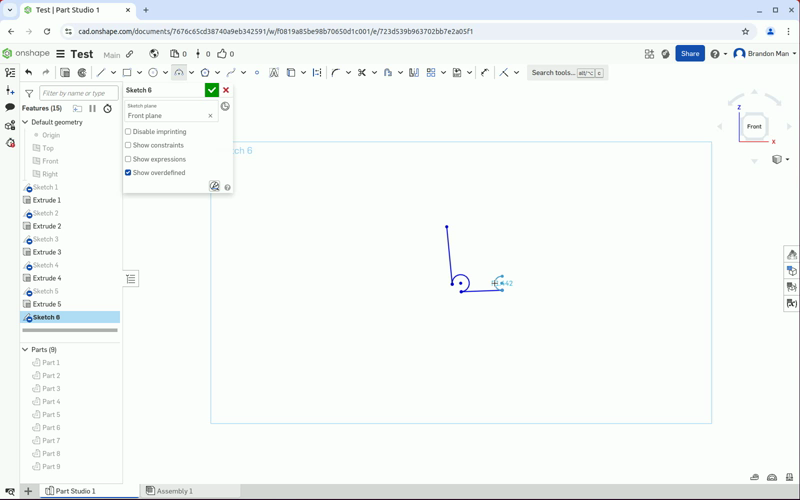
key(esc)
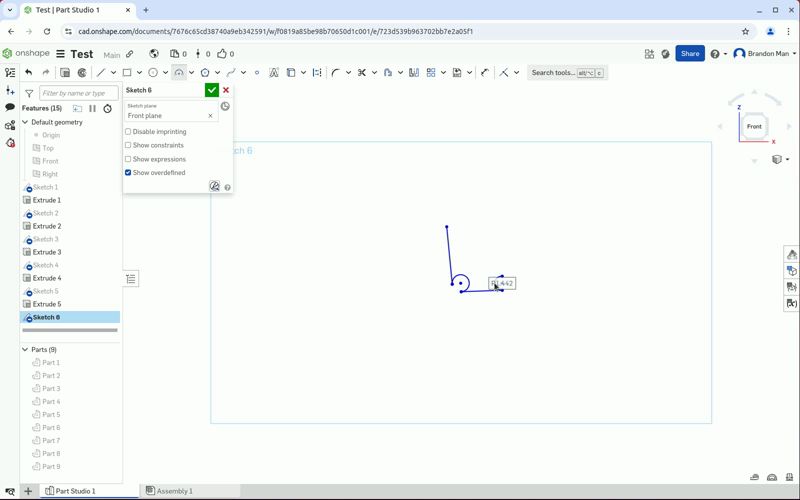
key(l)
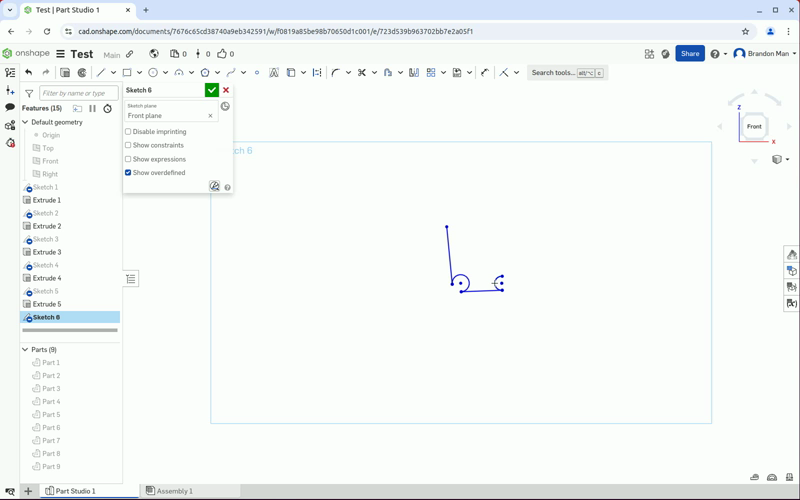
mouse_move(502, 276)
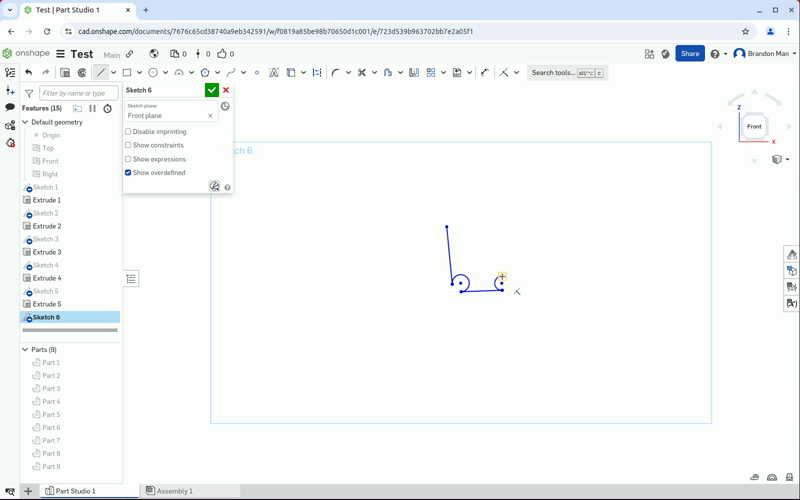
click(502, 276)
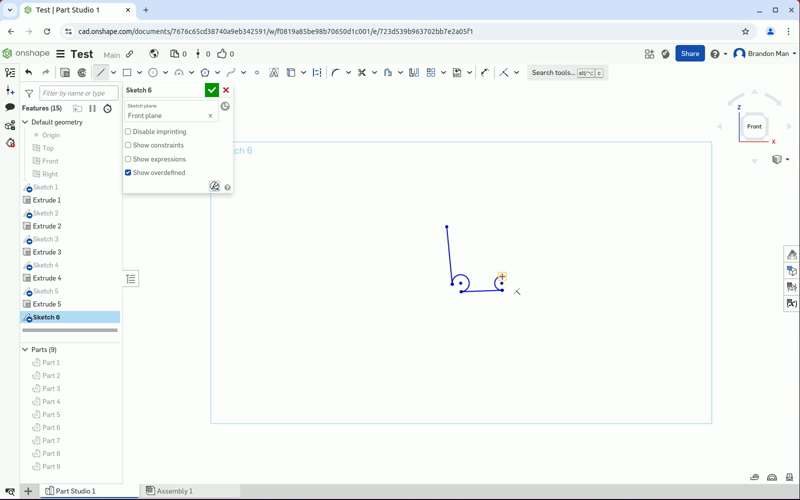
key_down(shift)
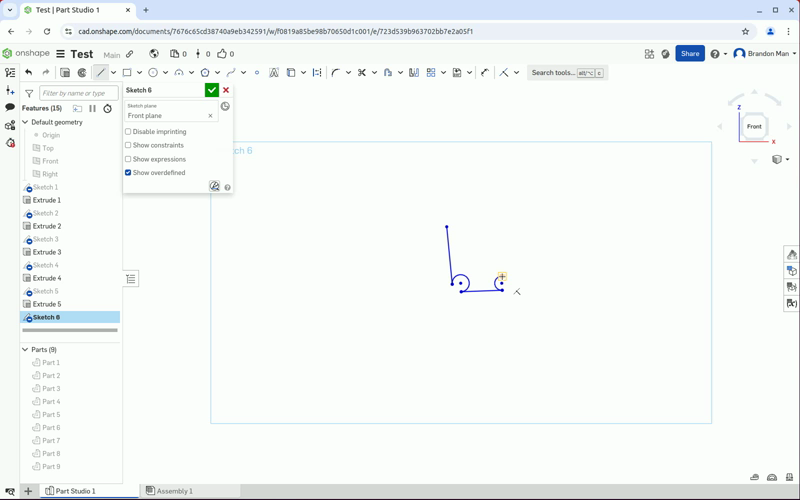
mouse_move(532, 276)
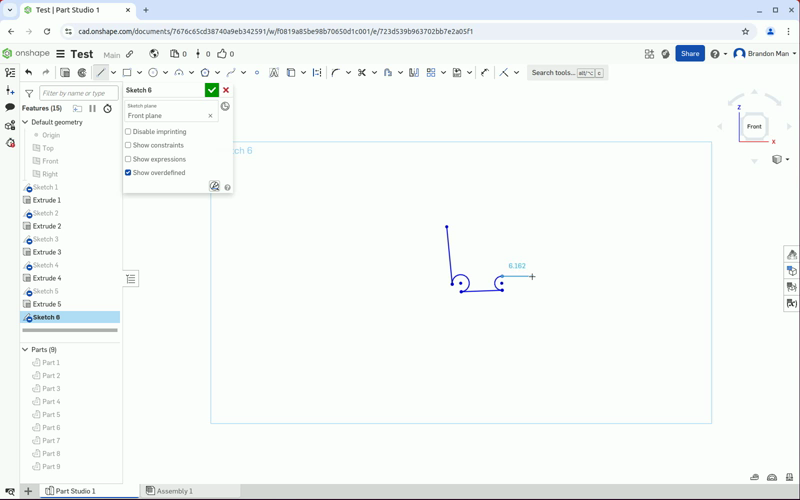
mouse_move(478, 275)
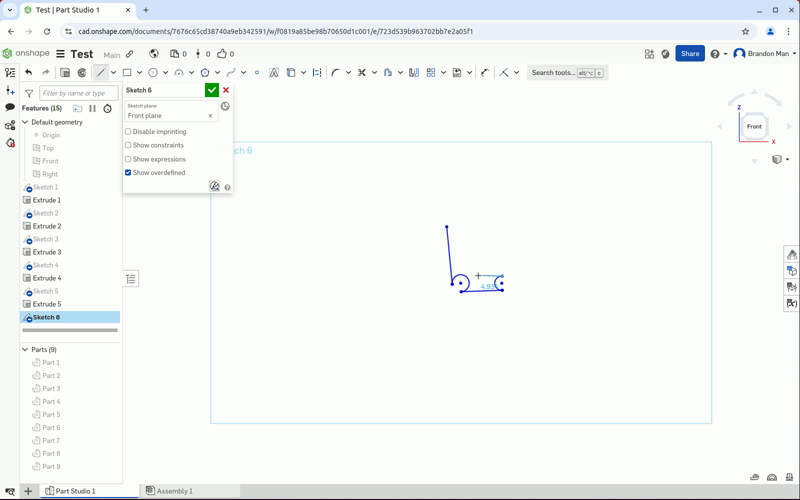
click(478, 275)
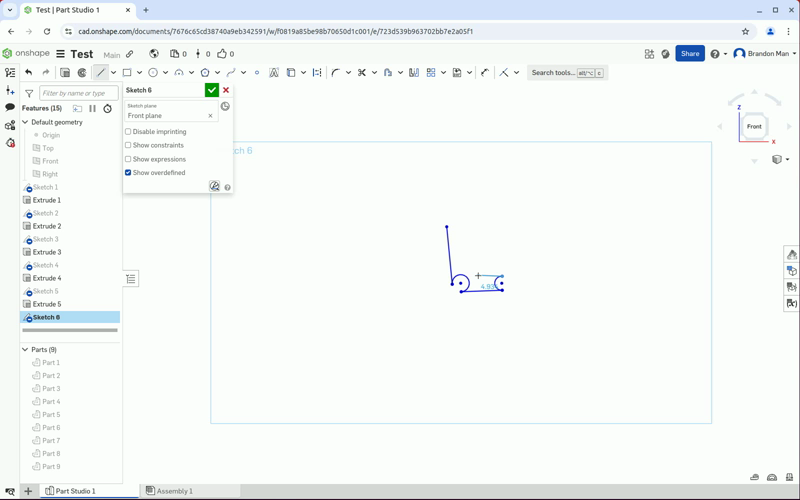
key_up(shift)
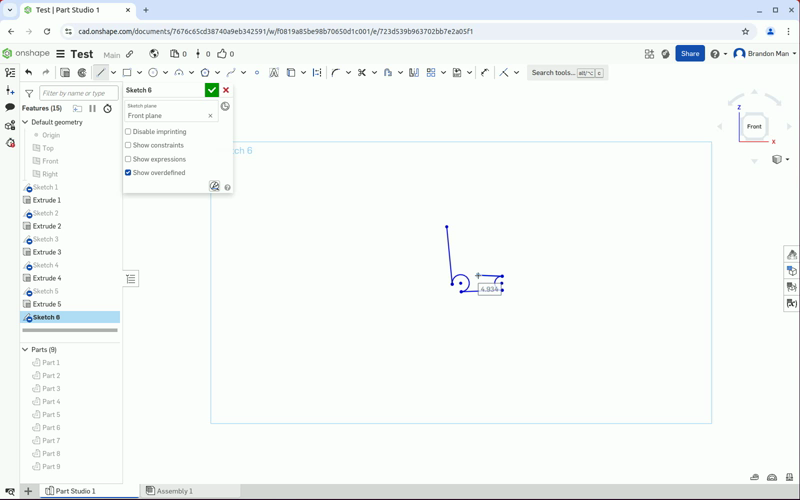
key(esc)
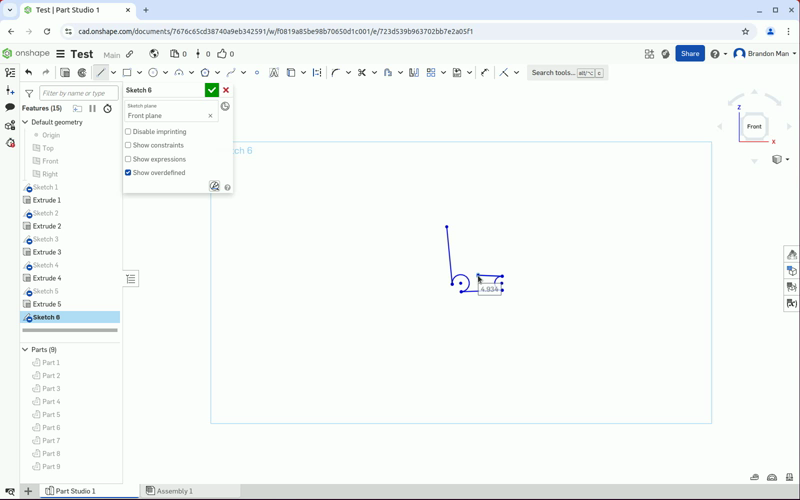
key(a)
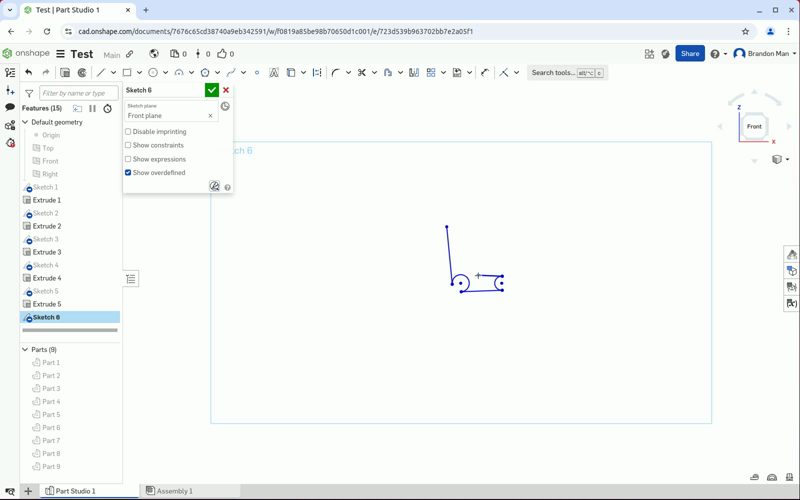
mouse_move(478, 275)
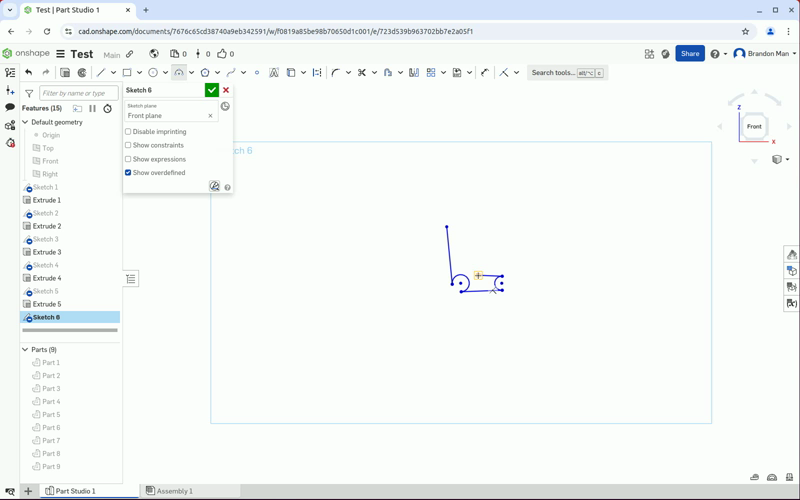
click(478, 275)
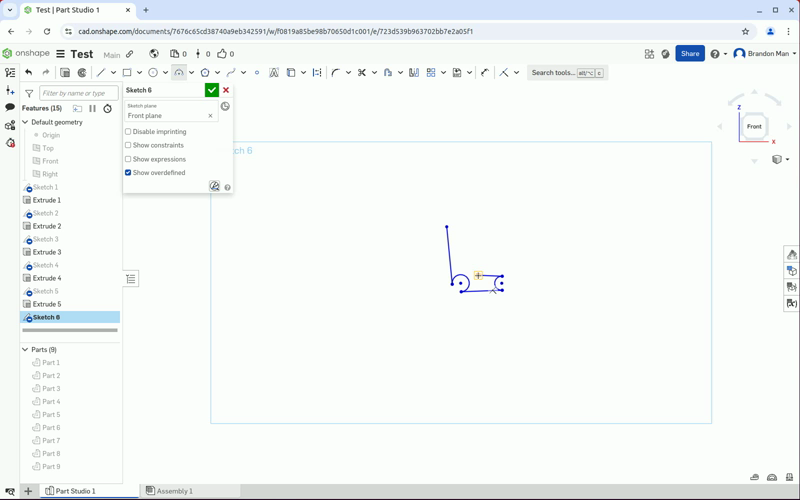
key_down(shift)
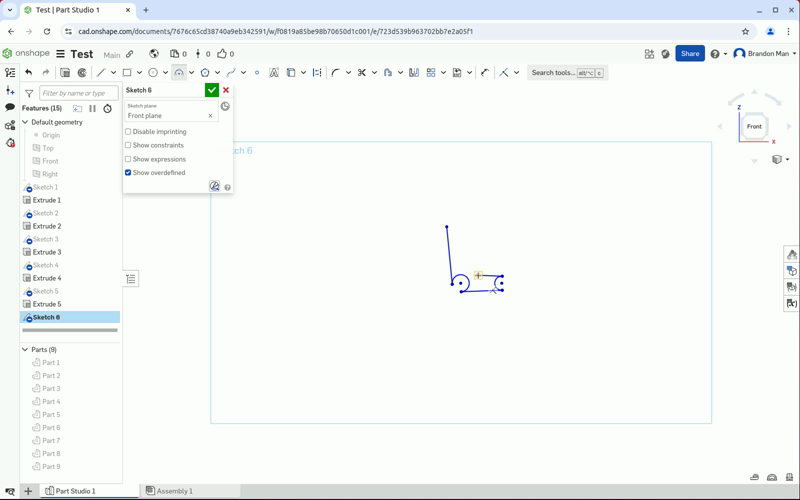
mouse_move(471, 267)
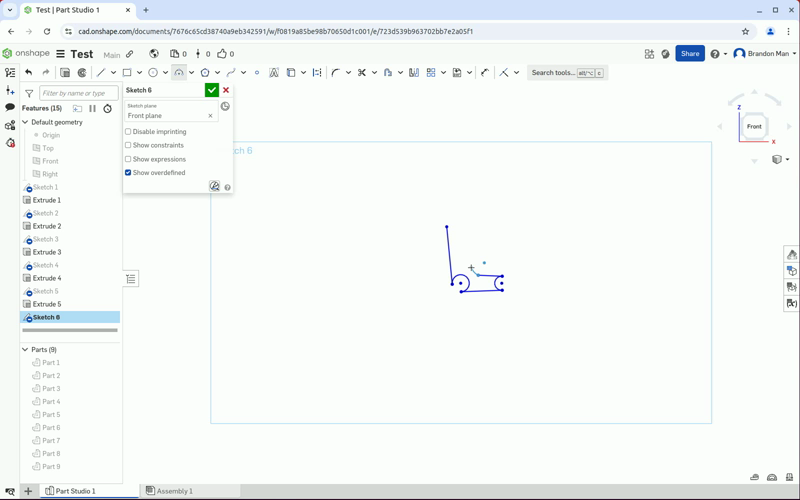
click(471, 267)
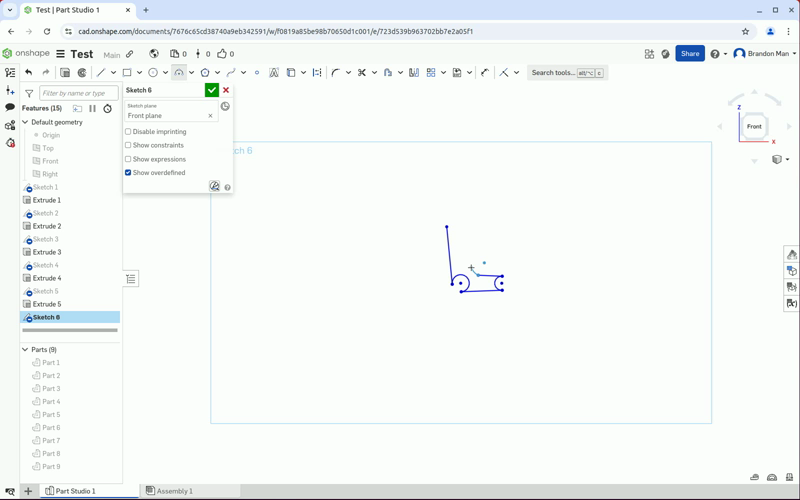
mouse_move(472, 272)
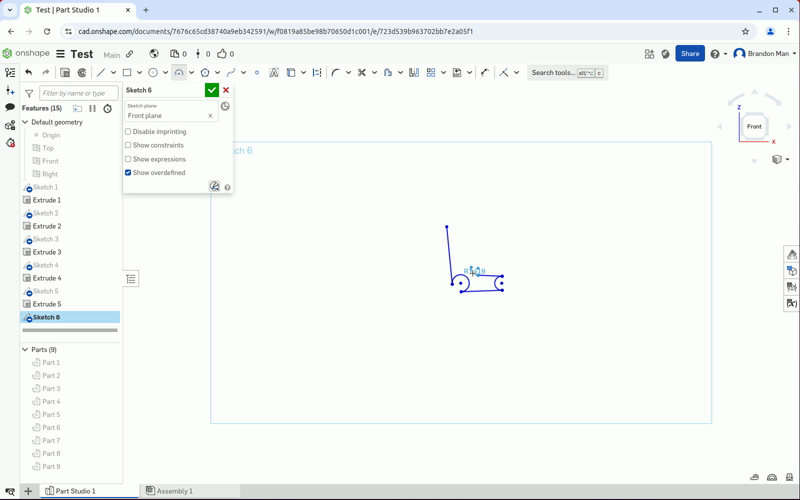
click(472, 272)
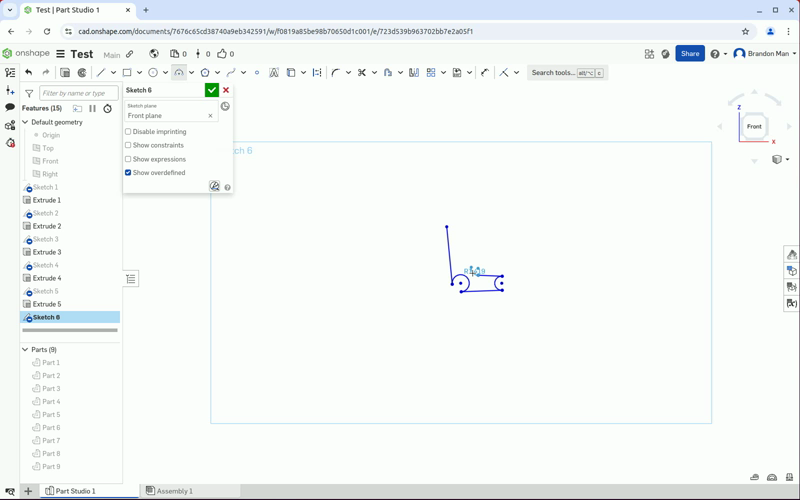
key_up(shift)
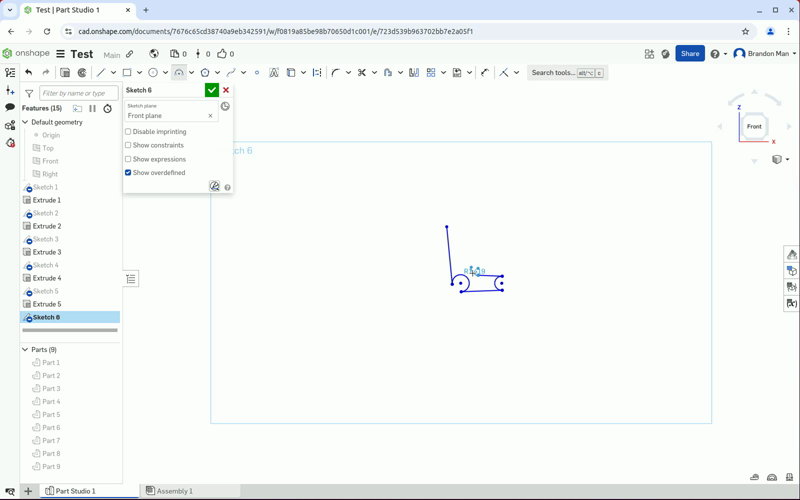
key(esc)
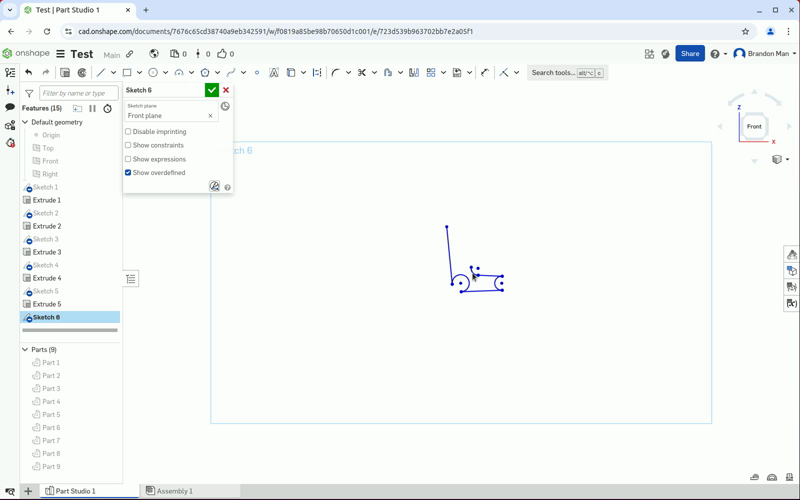
key(l)
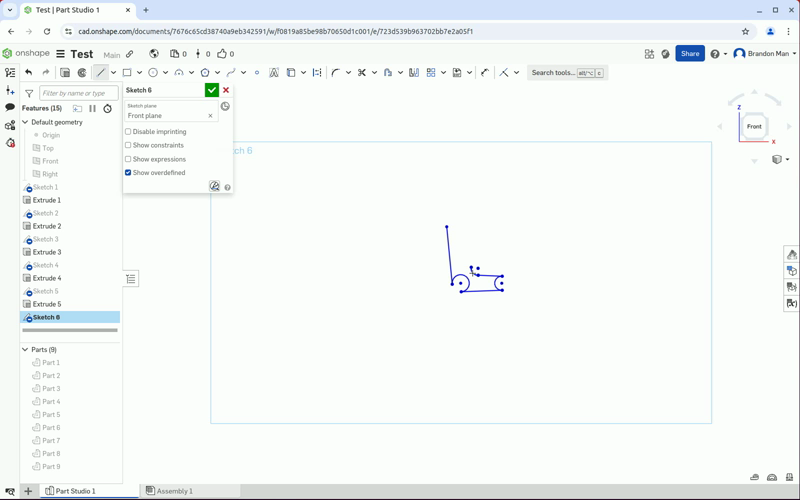
mouse_move(471, 267)
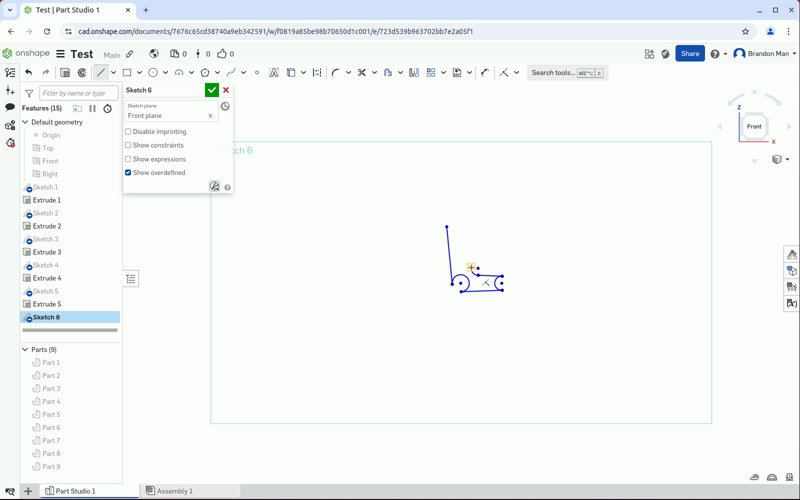
click(471, 267)
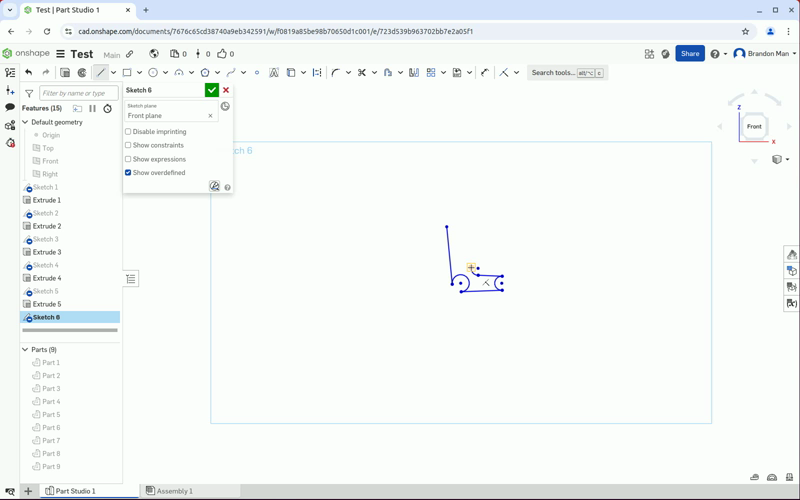
key_down(shift)
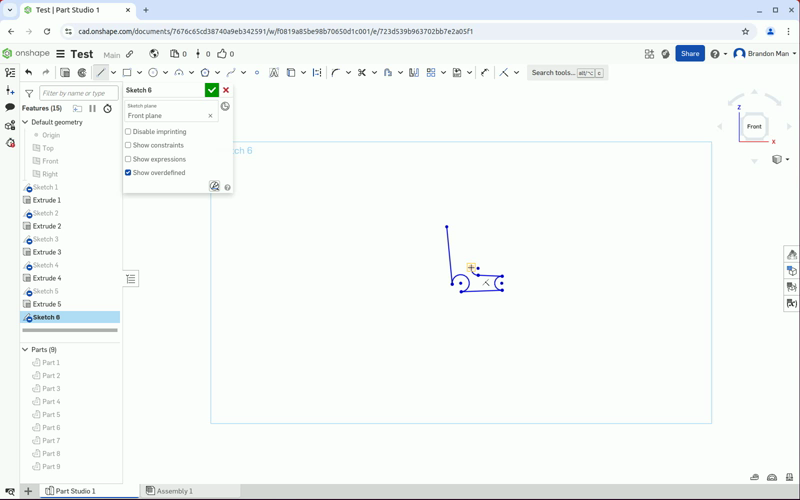
mouse_move(501, 267)
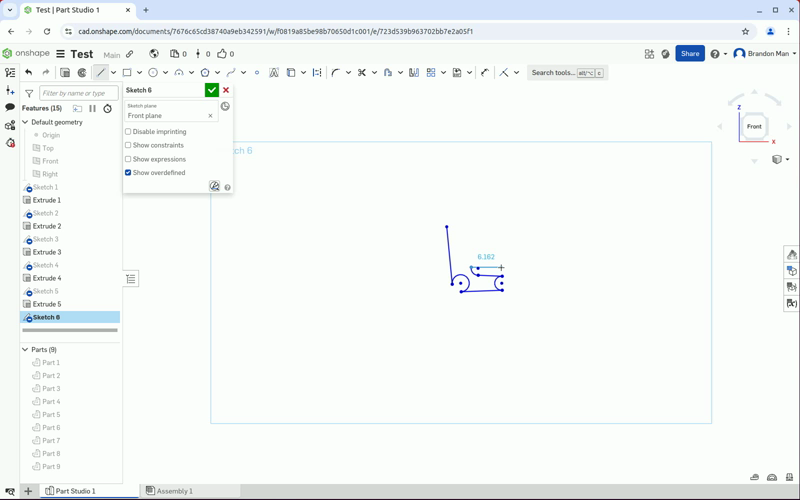
mouse_move(475, 226)
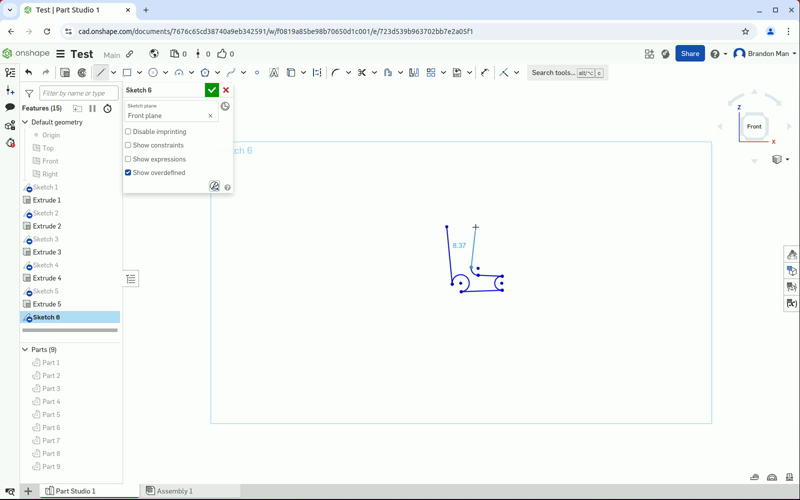
click(475, 226)
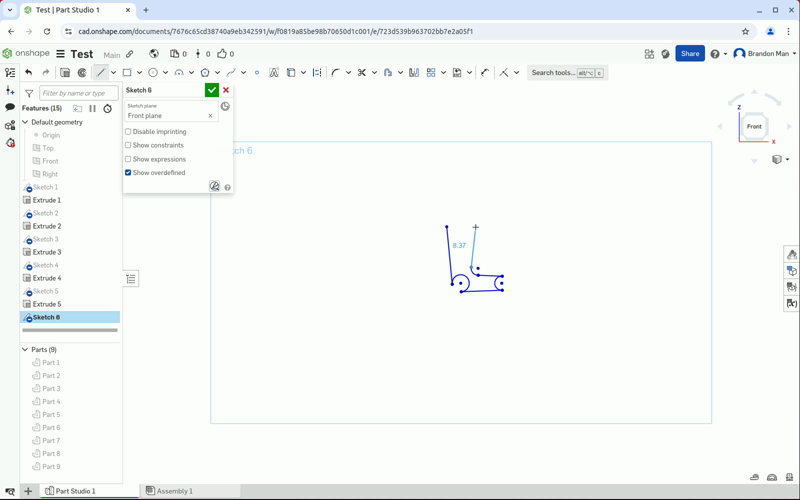
key_up(shift)
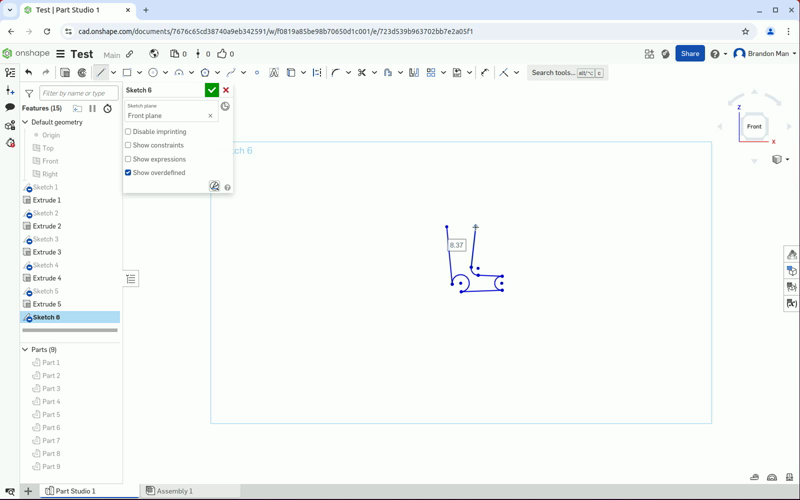
key(esc)
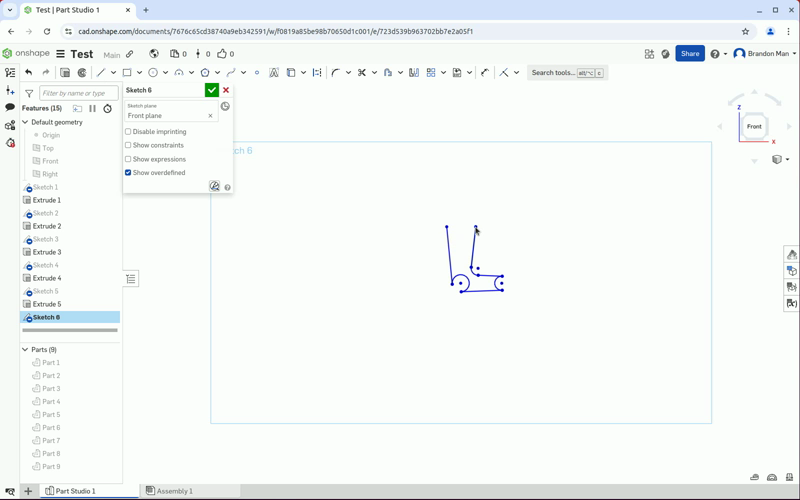
key(a)
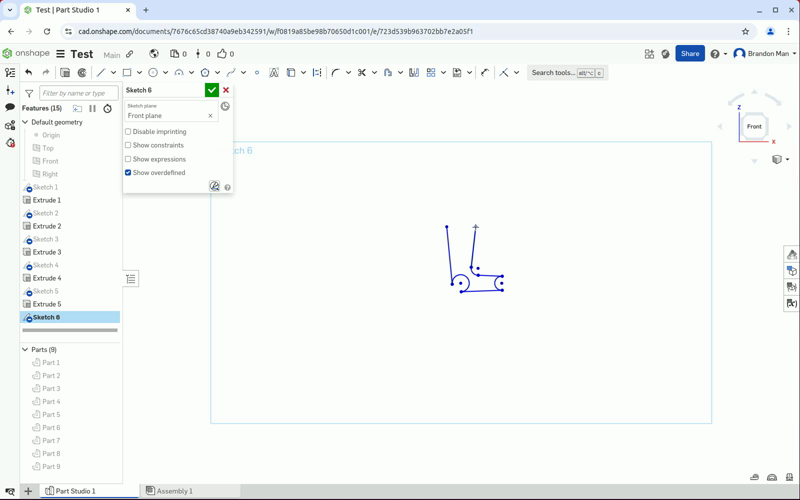
mouse_move(475, 226)
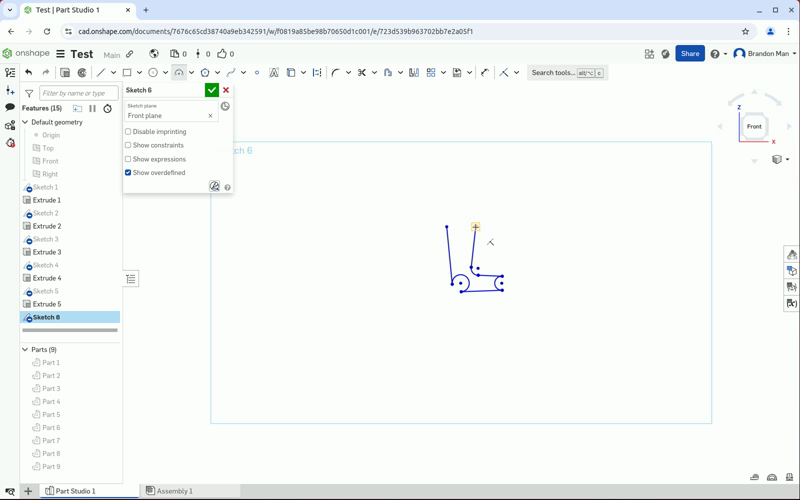
click(475, 226)
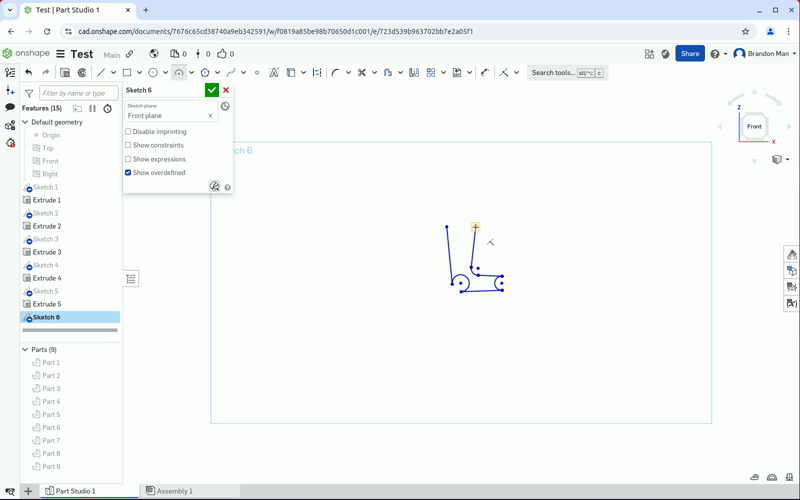
mouse_move(446, 226)
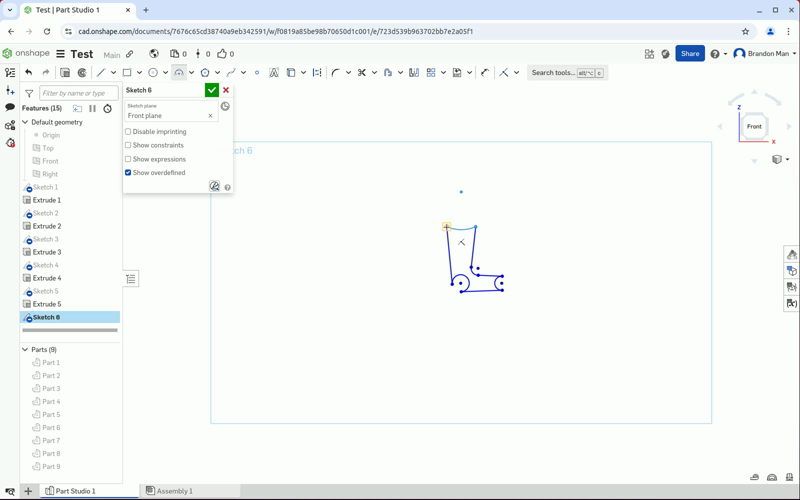
click(446, 226)
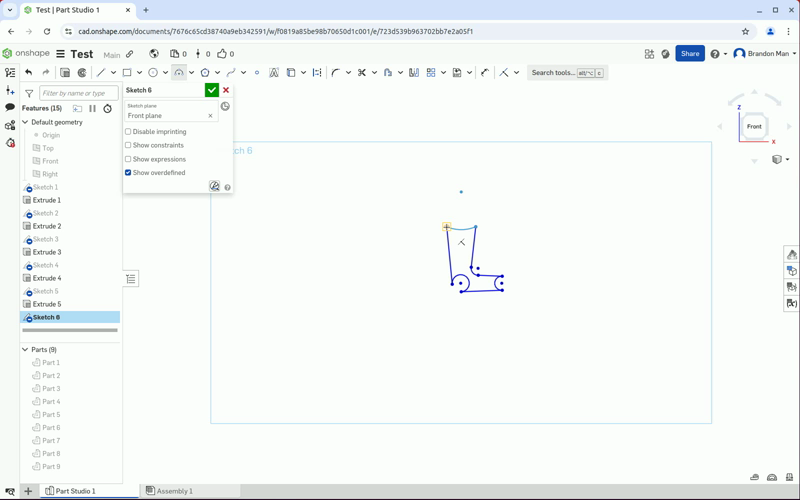
key_down(shift)
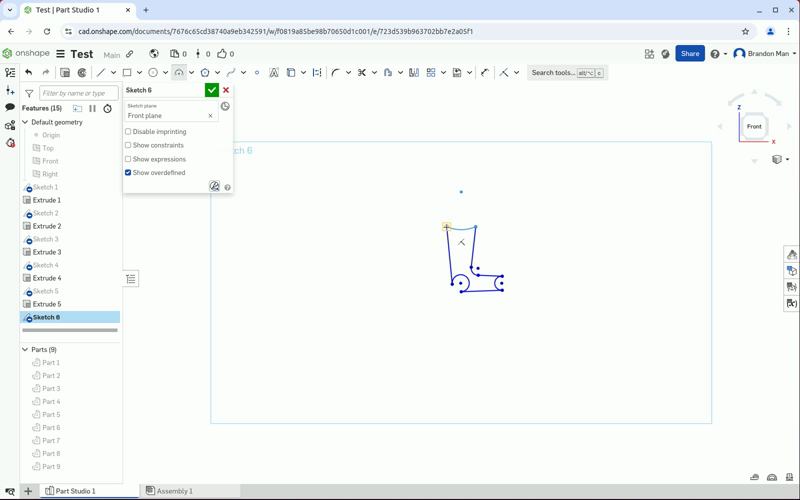
mouse_move(461, 239)
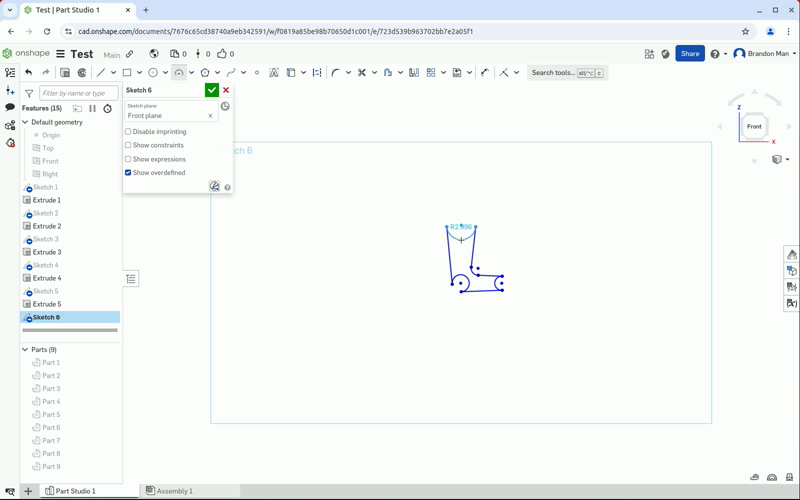
click(461, 239)
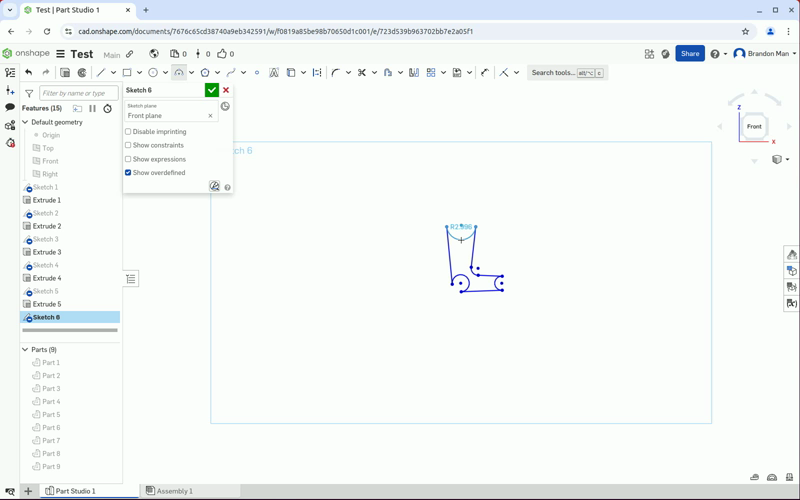
key_up(shift)
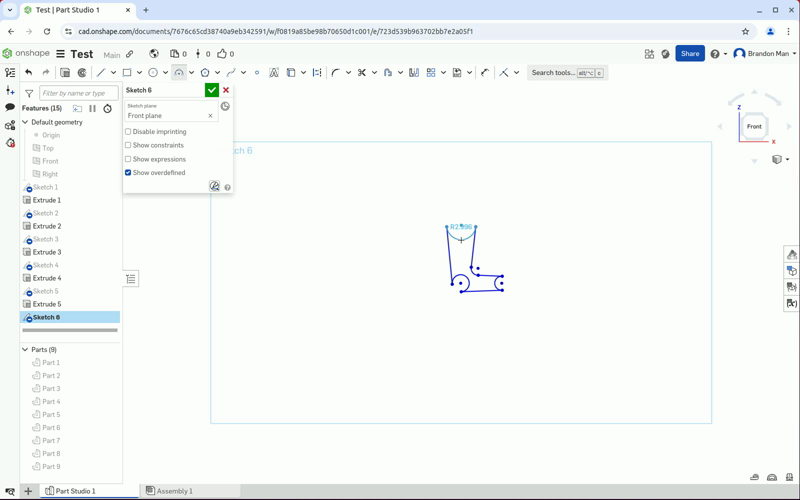
key(esc)
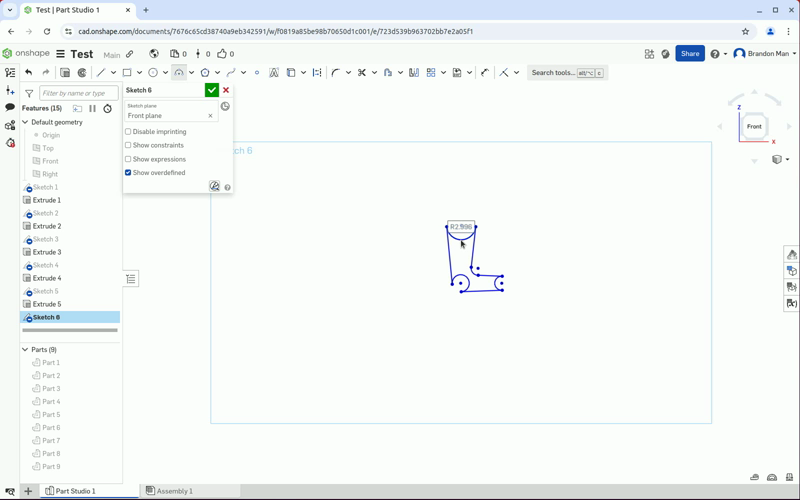
mouse_move(462, 249)
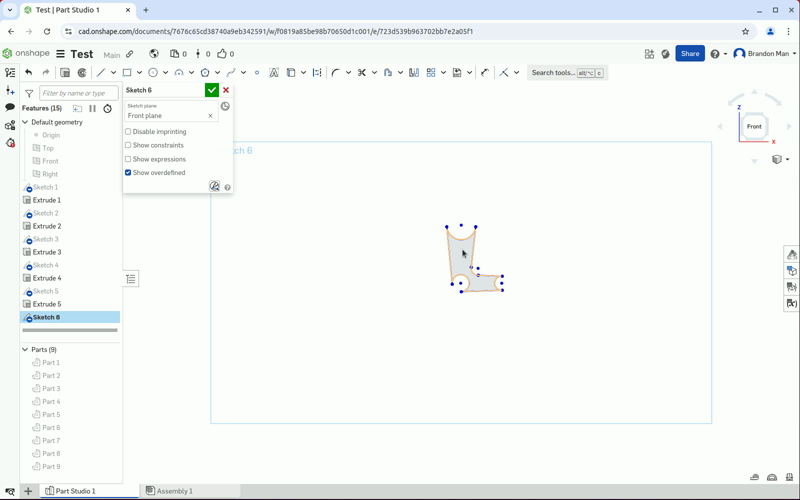
scroll(6)
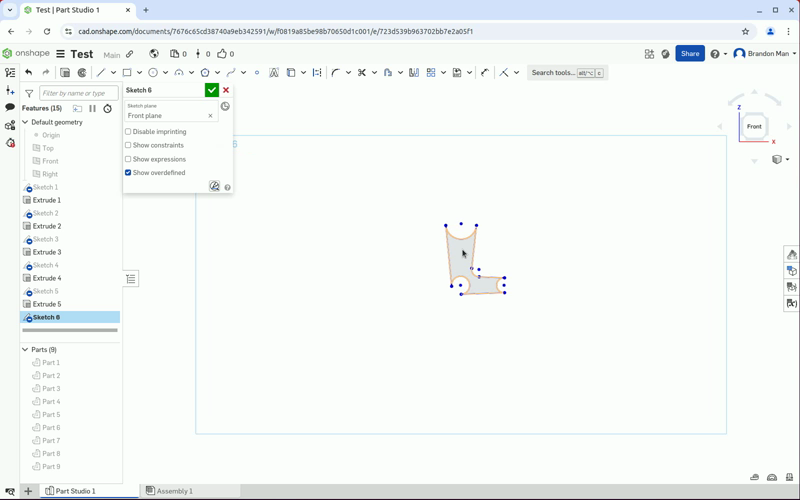
scroll(6)
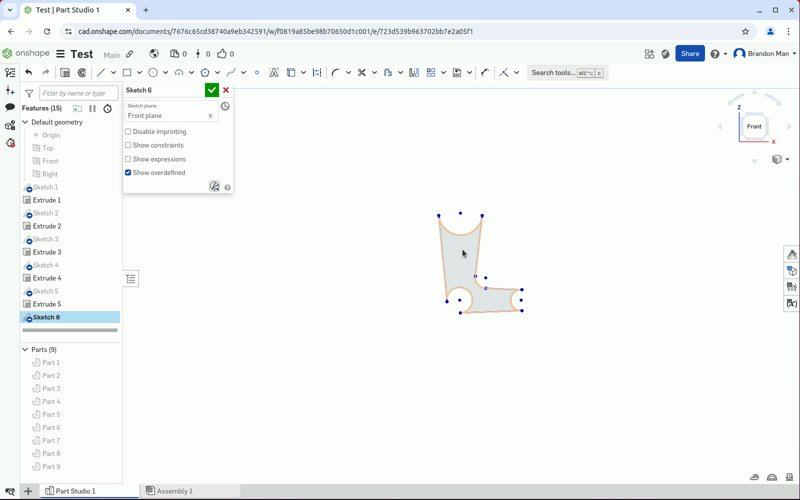
scroll(6)
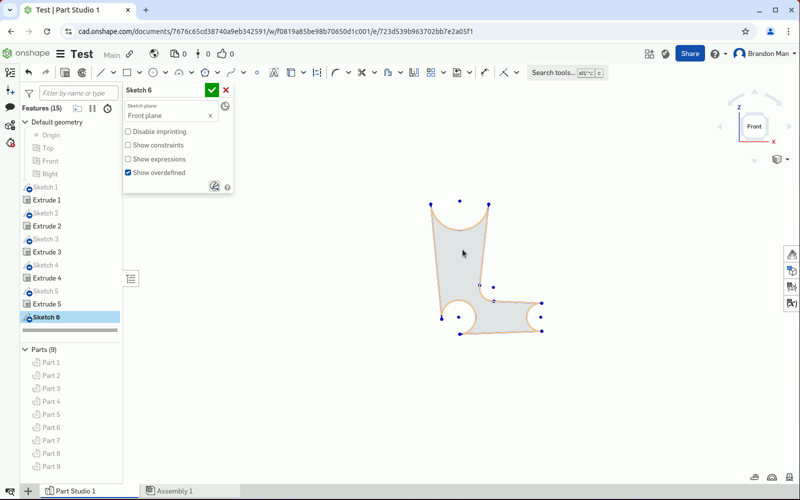
scroll(6)
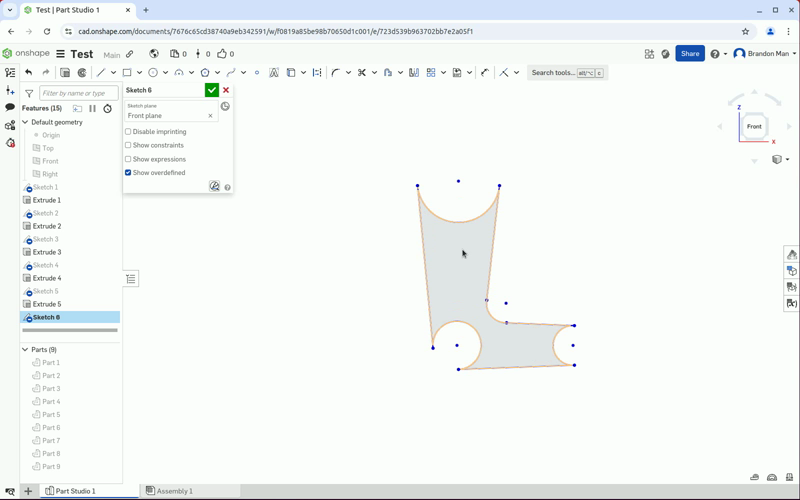
scroll(6)
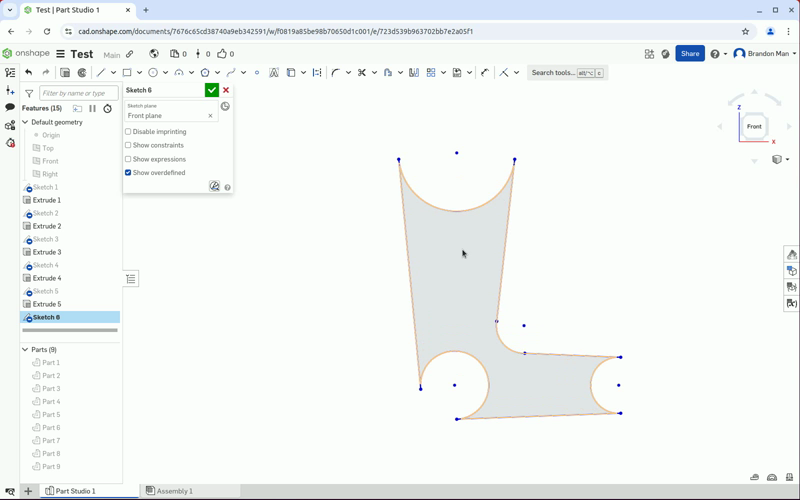
scroll(6)
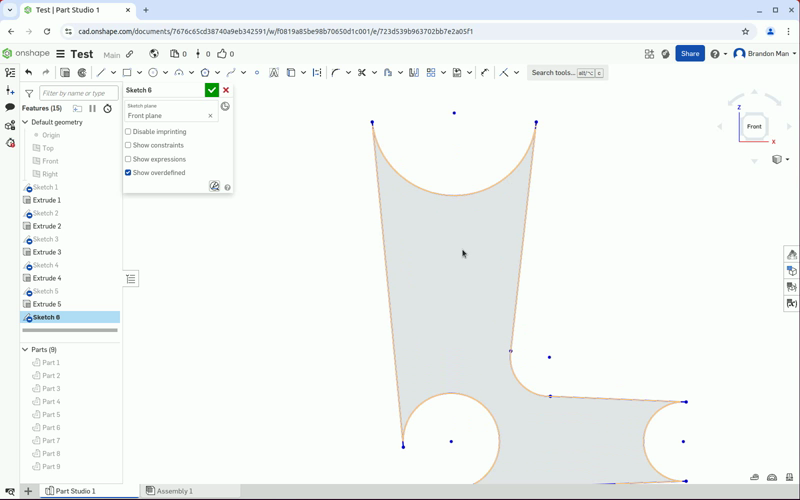
scroll(6)
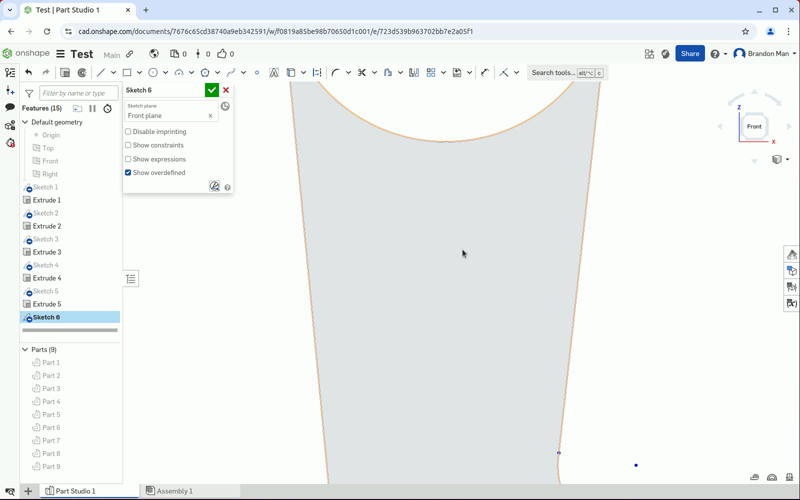
click(462, 249)
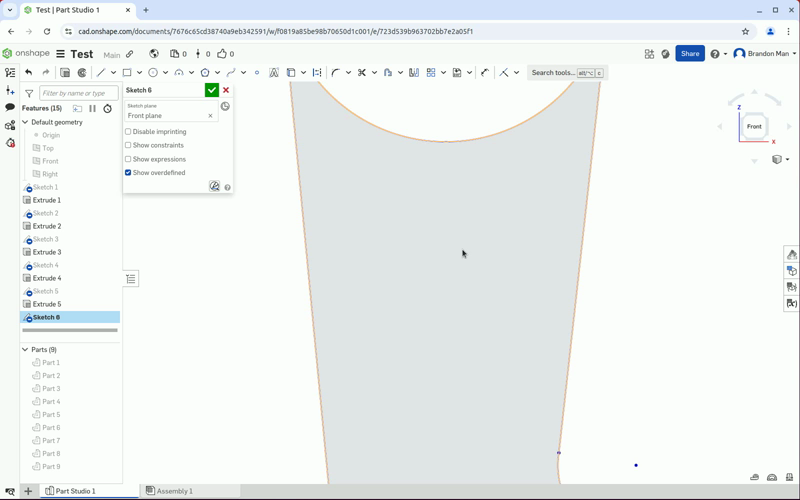
scroll(-6)
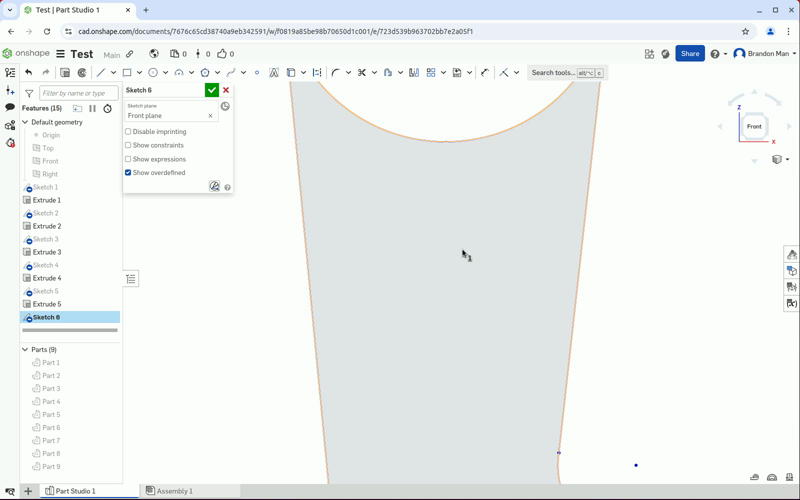
scroll(-6)
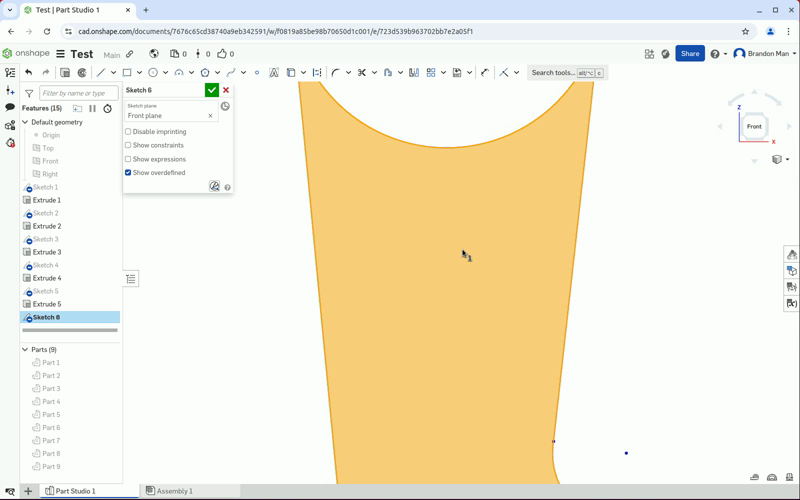
scroll(-6)
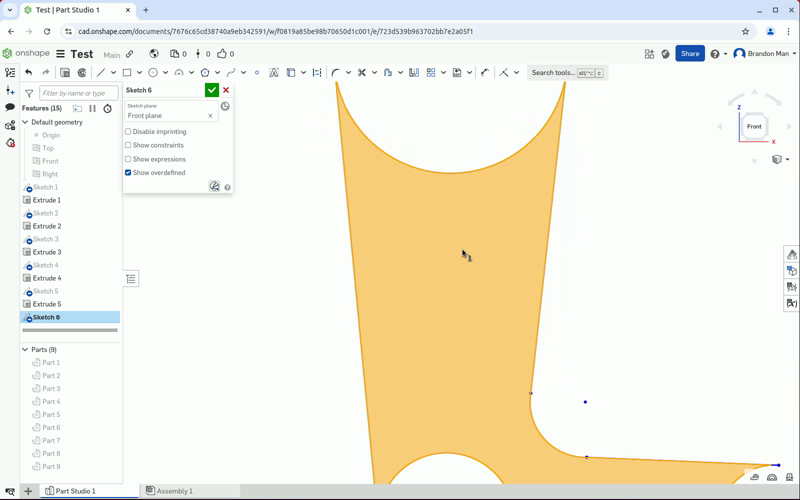
scroll(-6)
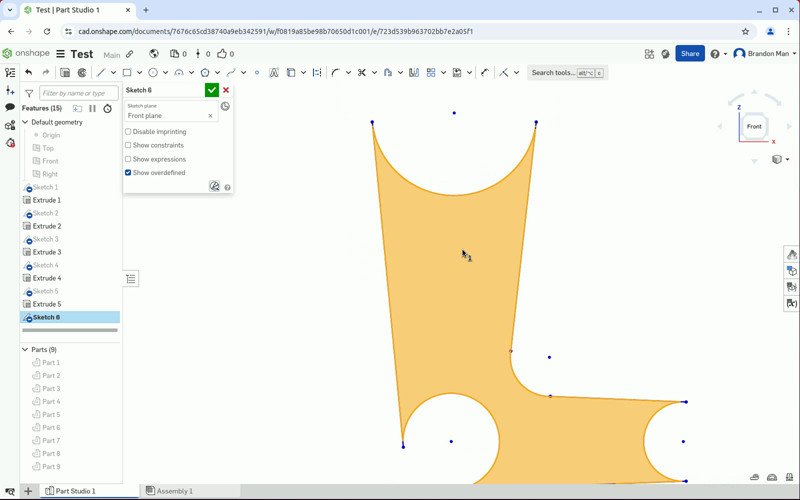
scroll(-6)
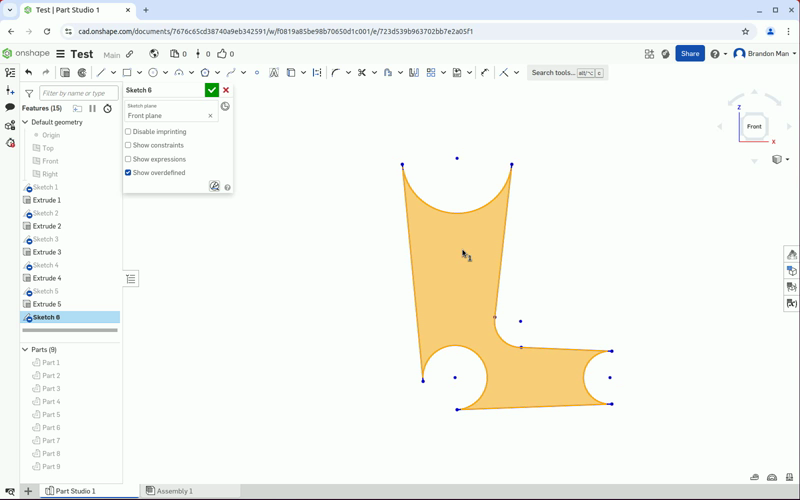
scroll(-6)
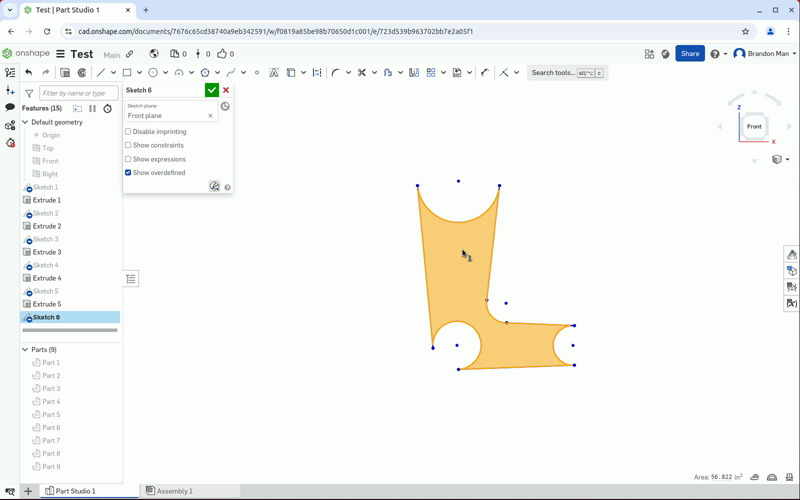
scroll(-6)
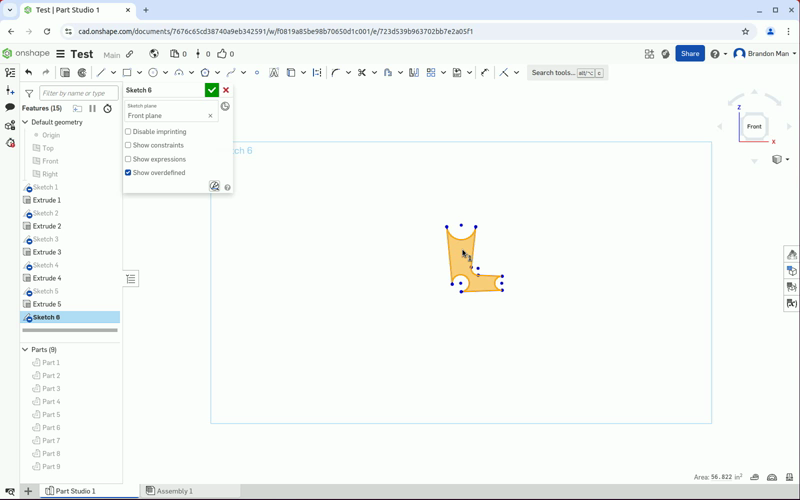
mouse_move(73, 352)
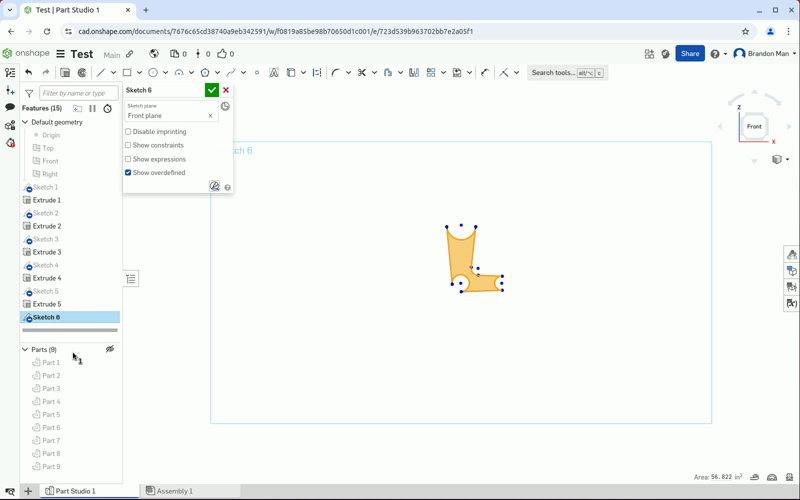
key(shift+y)
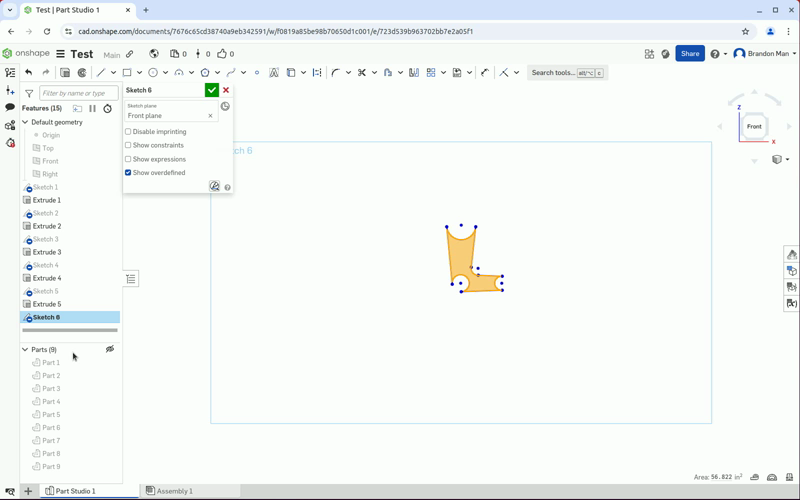
key(shift+e)
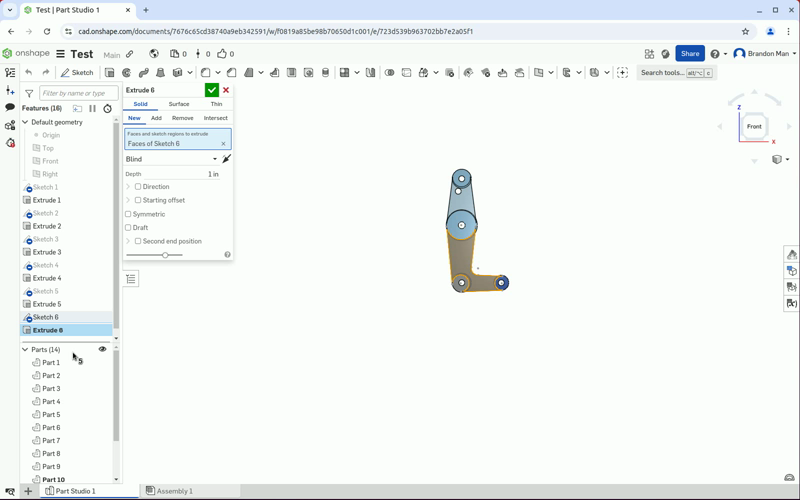
mouse_move(143, 106)
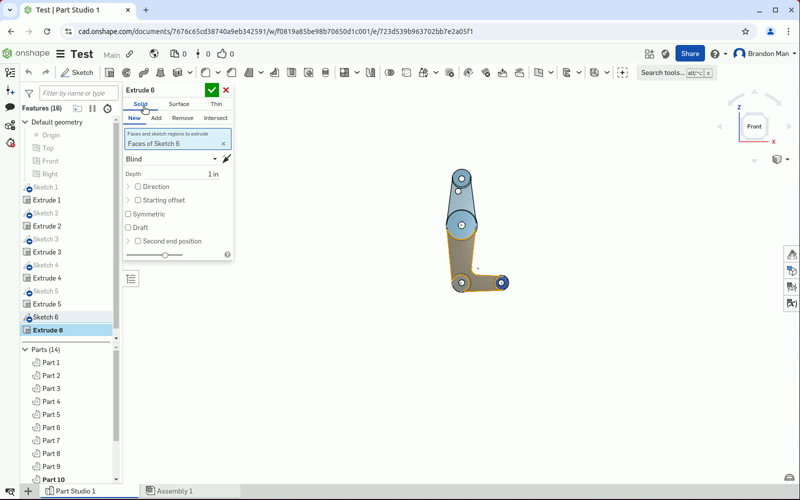
click(143, 106)
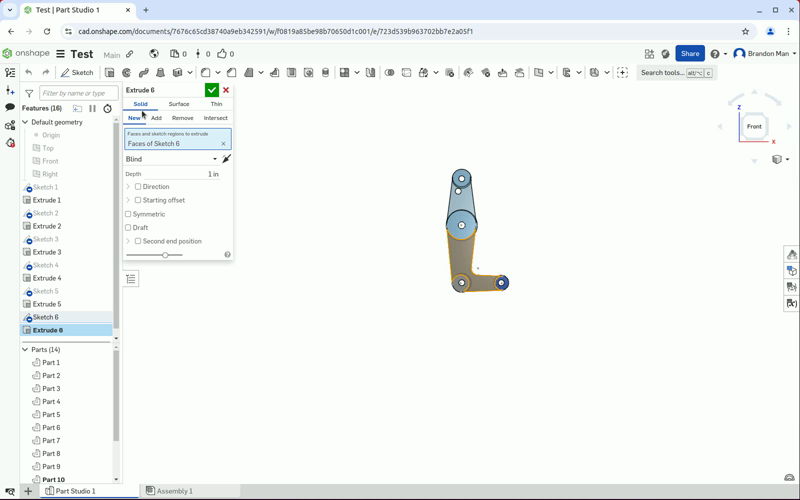
mouse_move(137, 120)
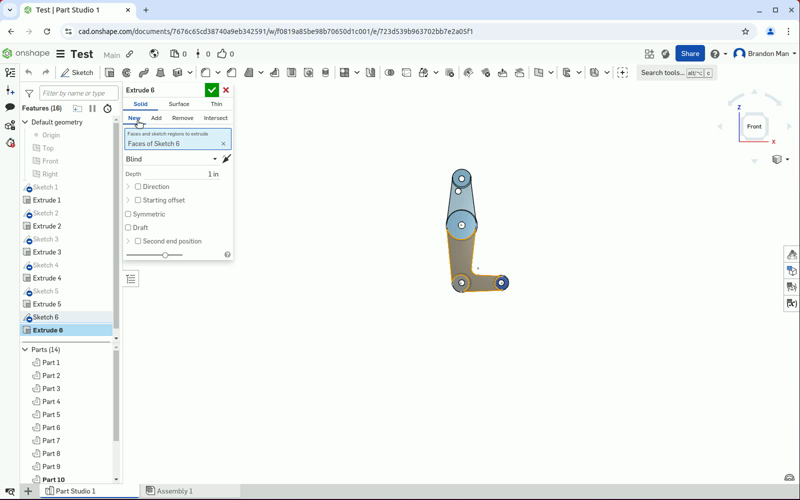
click(137, 120)
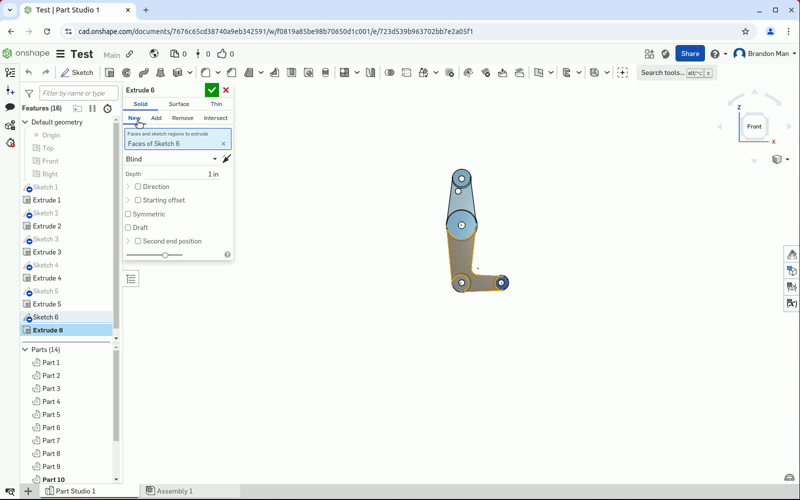
key(tab, 4)
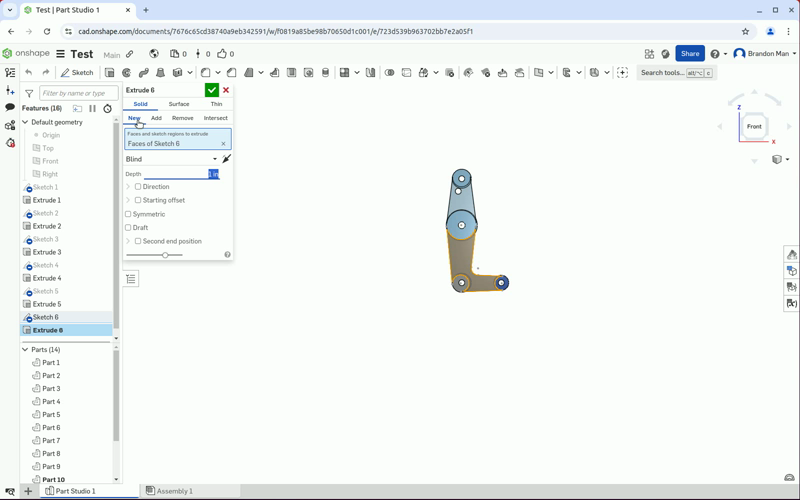
text(0.481)
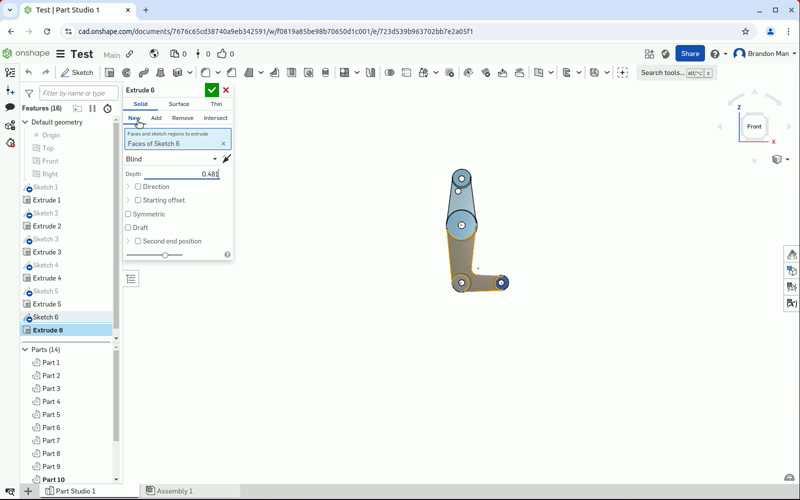
key(enter)
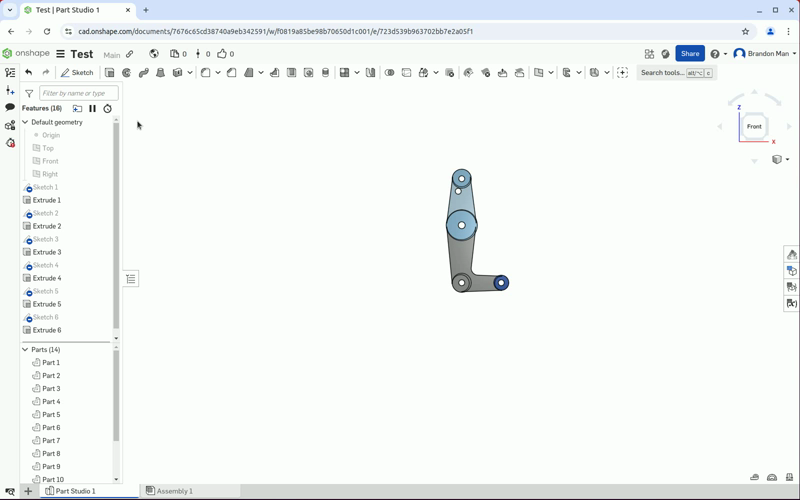
key(shift+h)
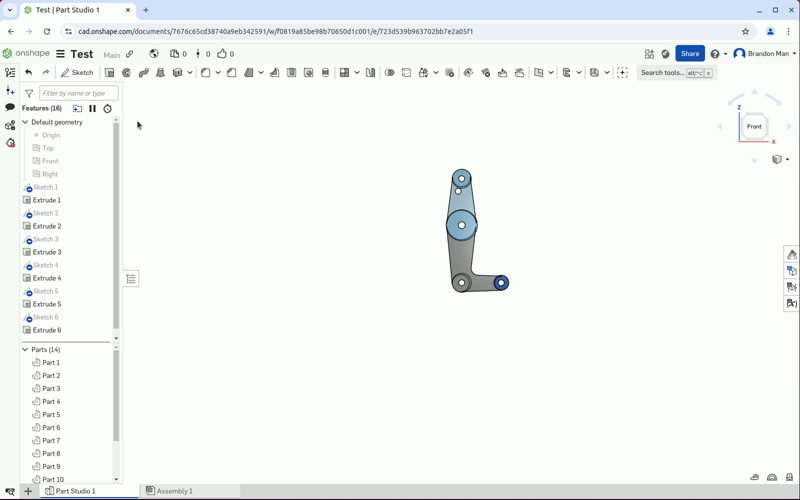
key(shift+h)
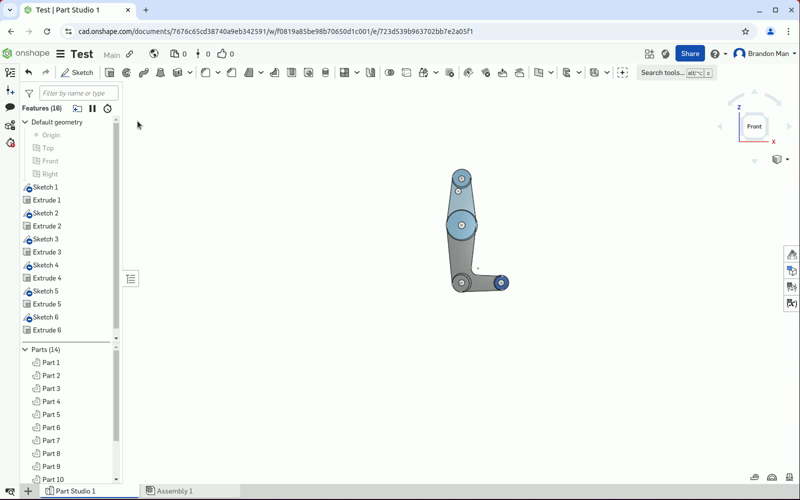
key(shift+7)
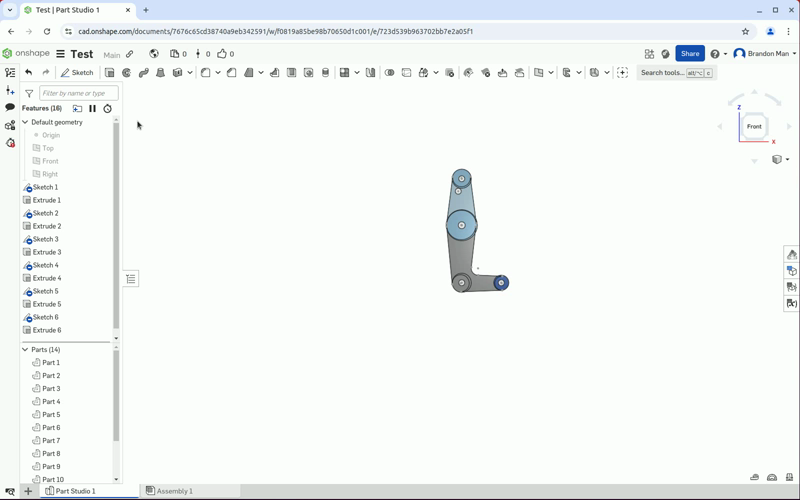
key(left, 2)
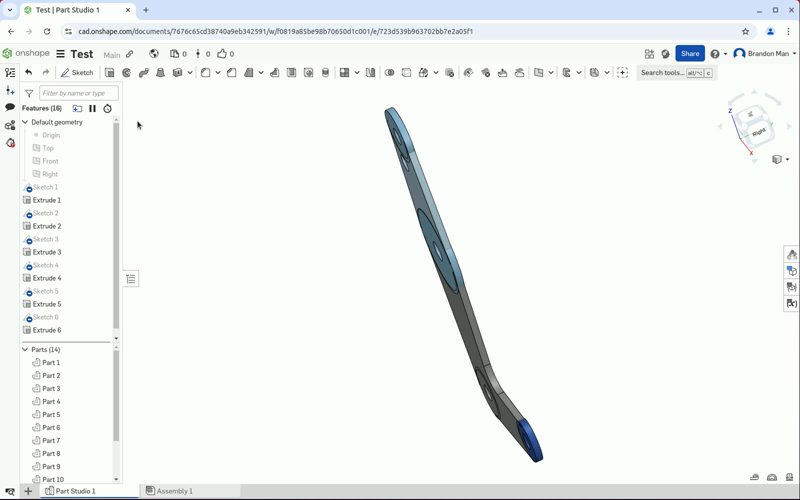
key(down, 2)
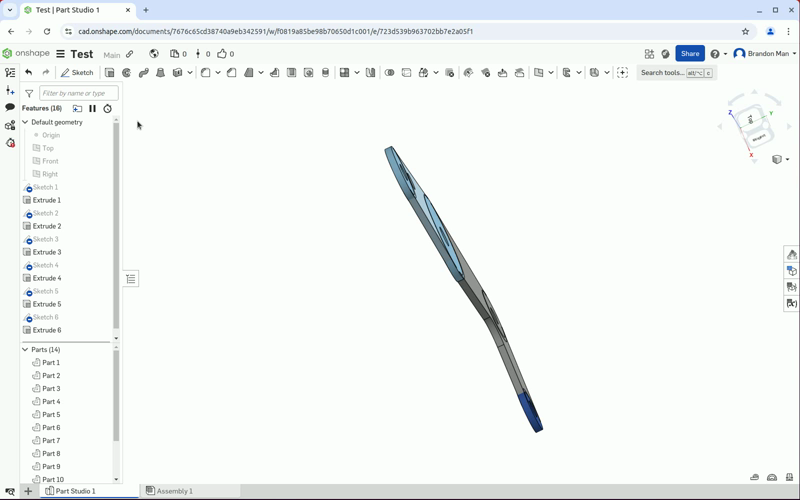
key(up, 2)
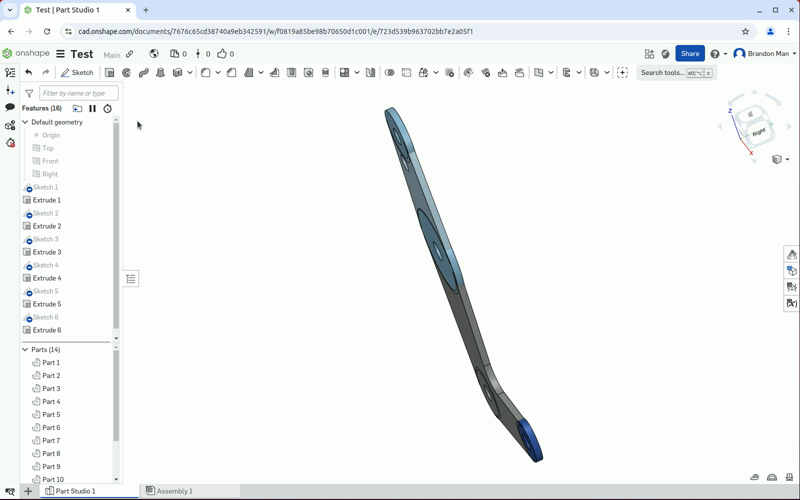
key(right, 2)
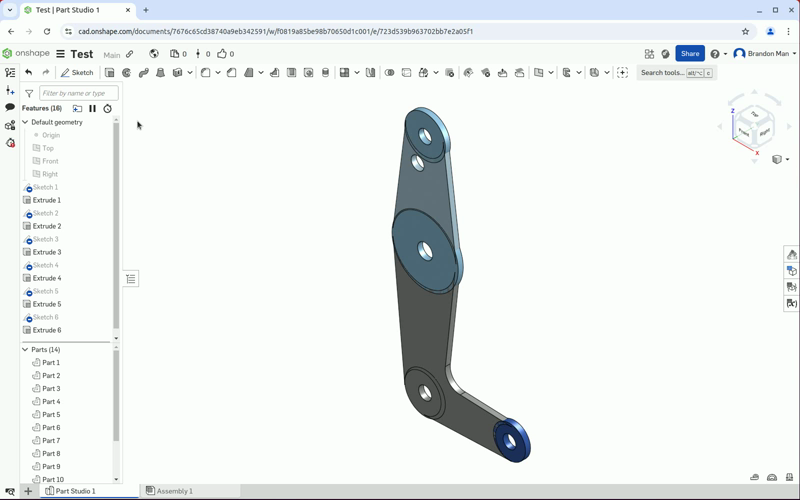
mouse_move(69, 189)
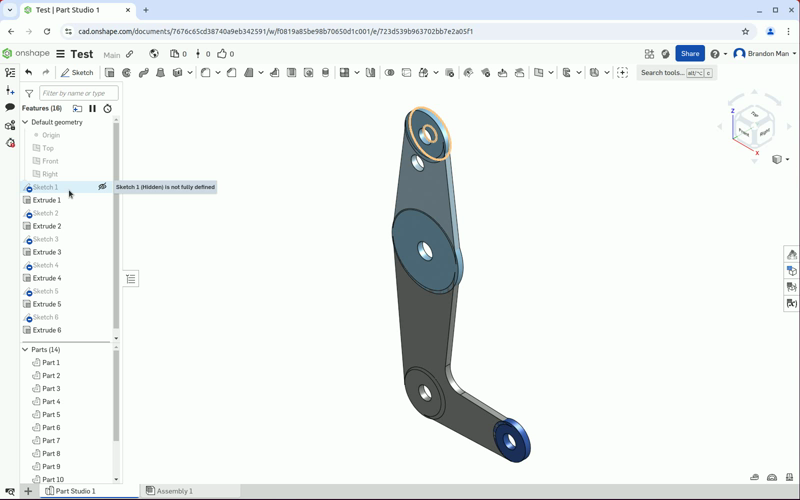
click(69, 189)